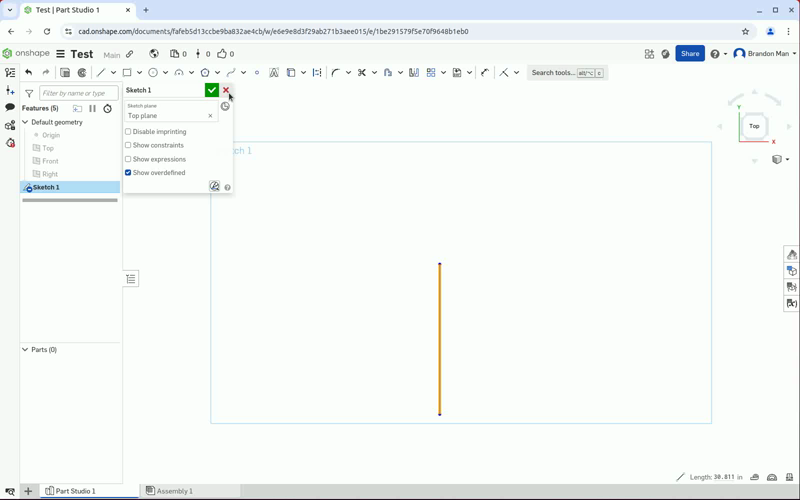
key(shift+h)
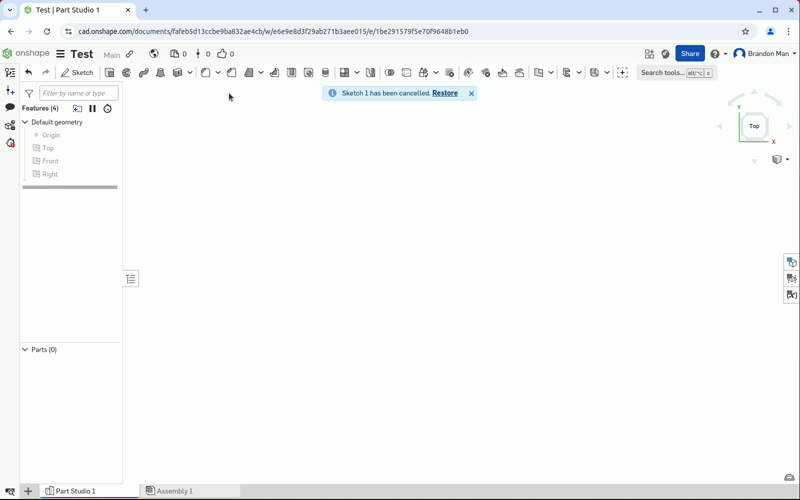
mouse_move(73, 352)
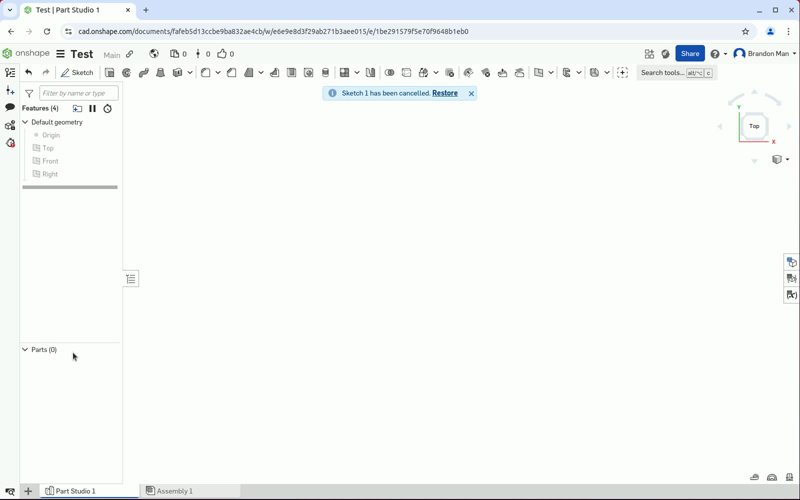
key(y)
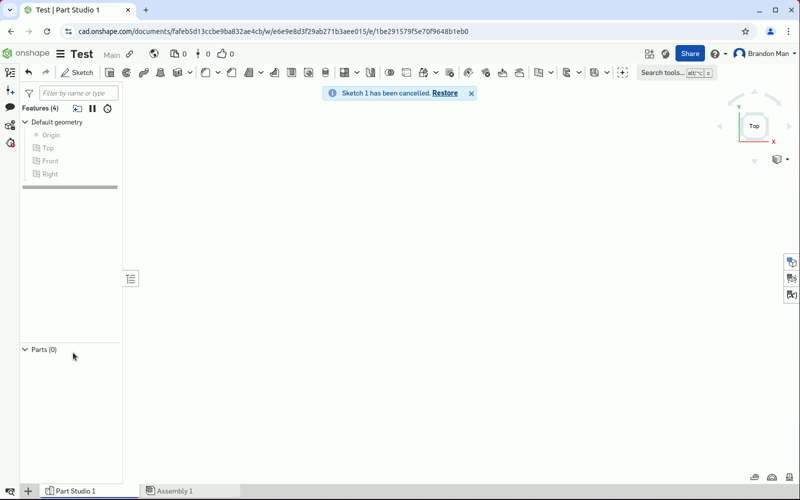
key(shift+p)
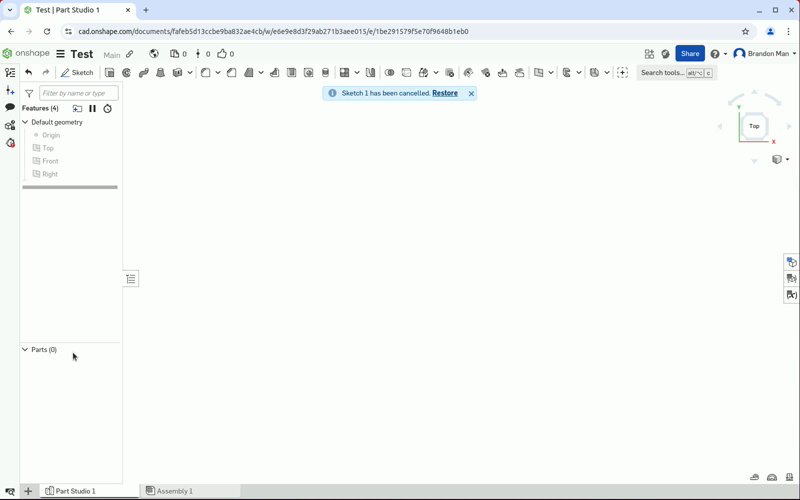
key(space)
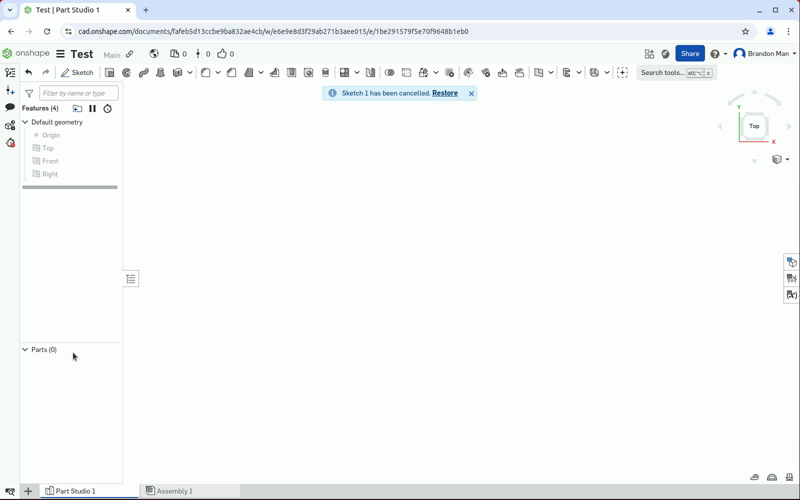
key_down(shift)
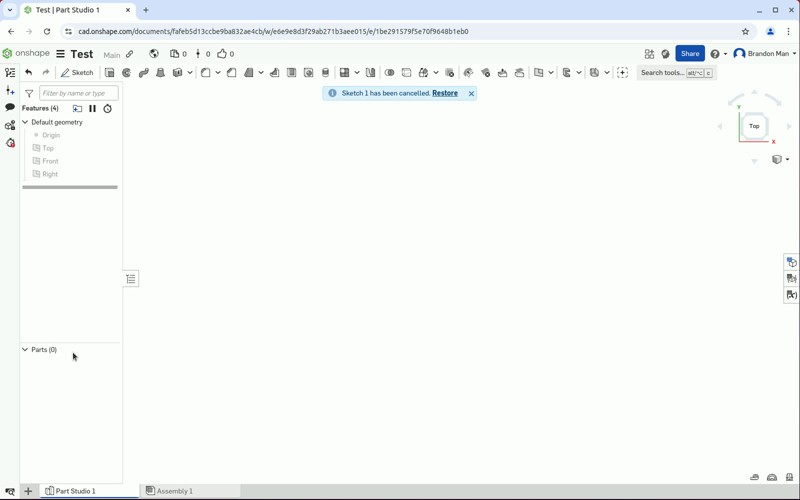
key(up)
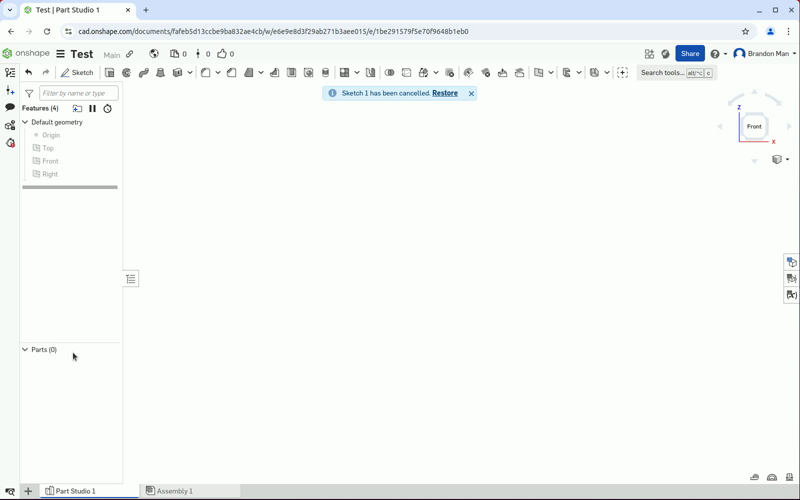
key_up(shift)
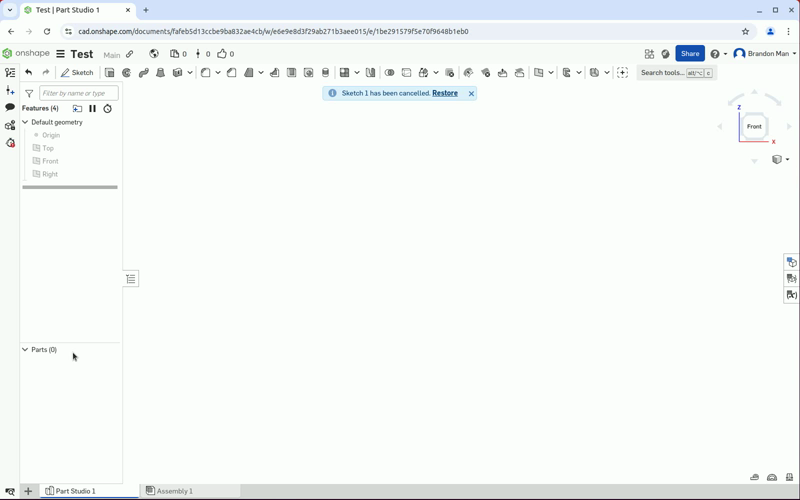
mouse_move(73, 352)
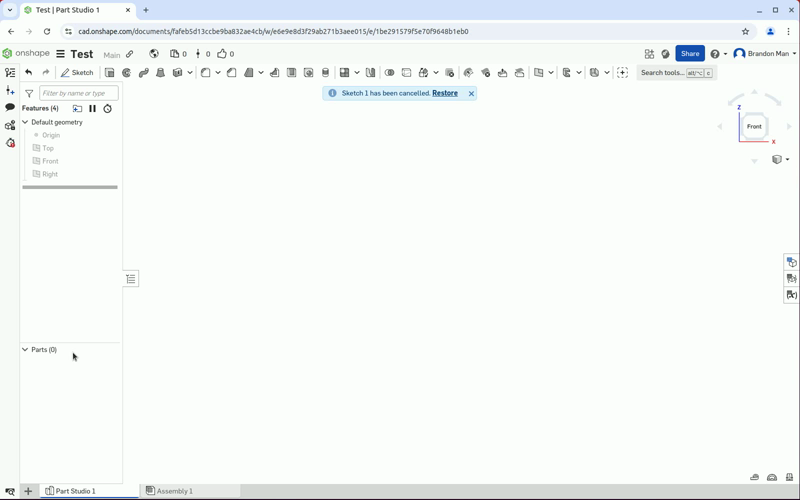
key(shift+y)
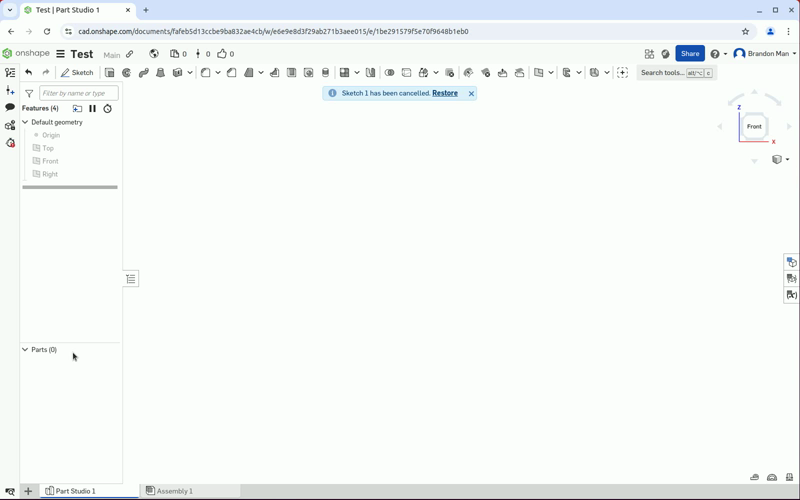
key(shift+s)
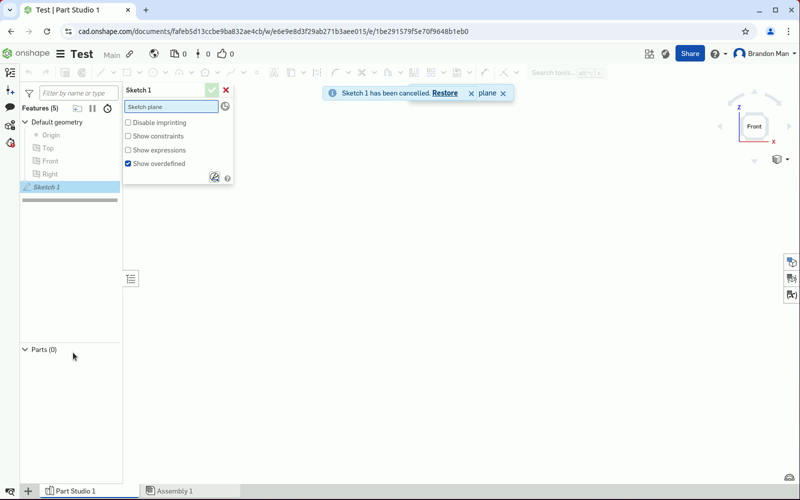
mouse_move(73, 163)
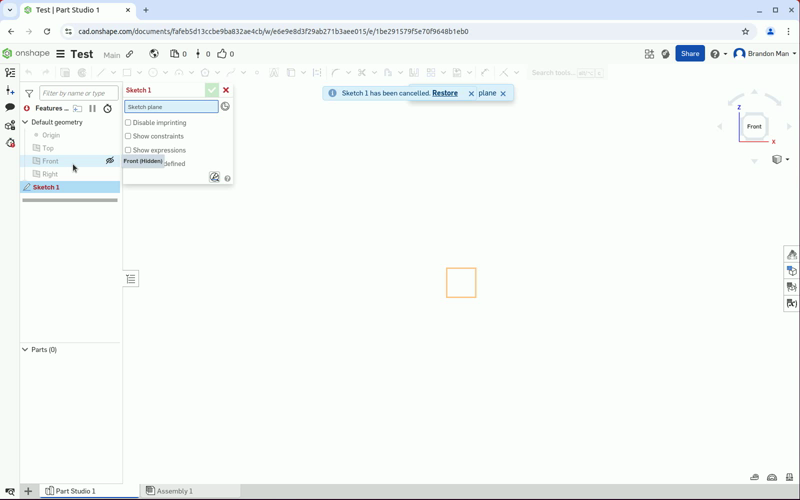
click(73, 163)
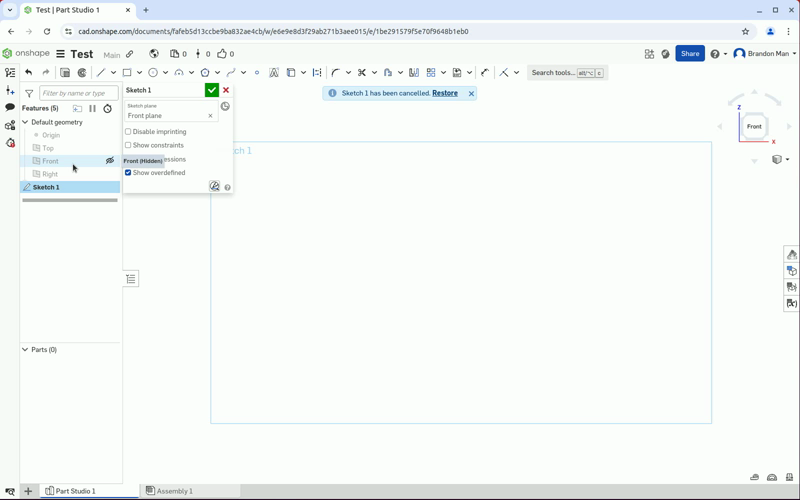
mouse_move(73, 352)
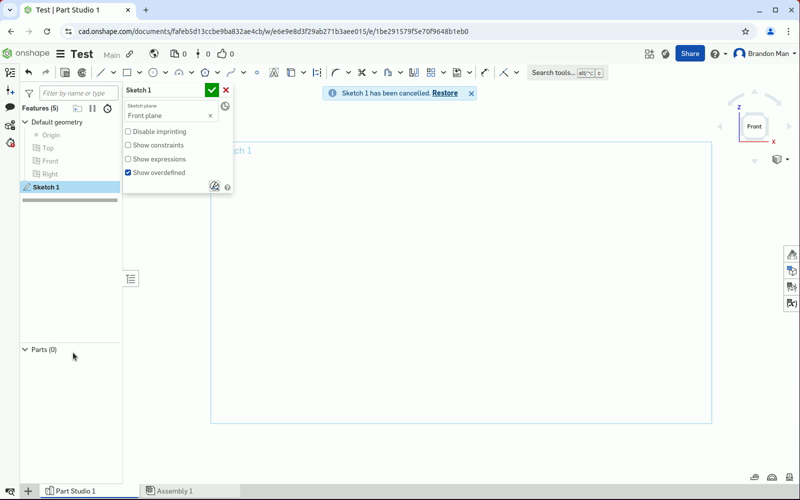
key(y)
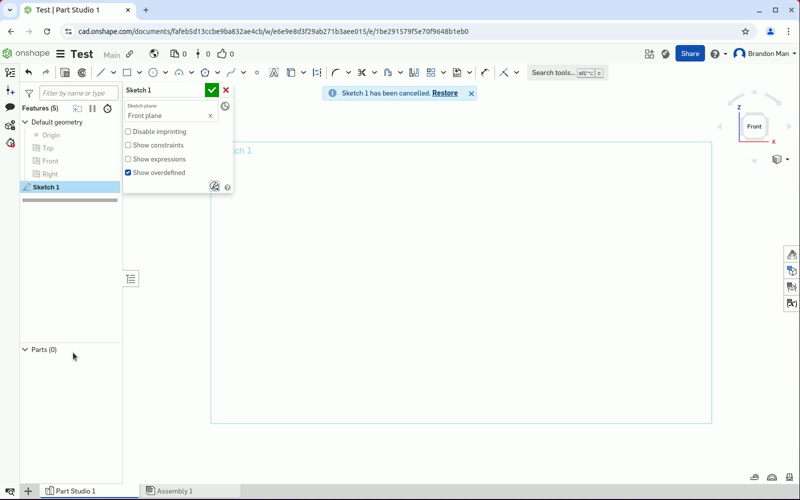
key(a)
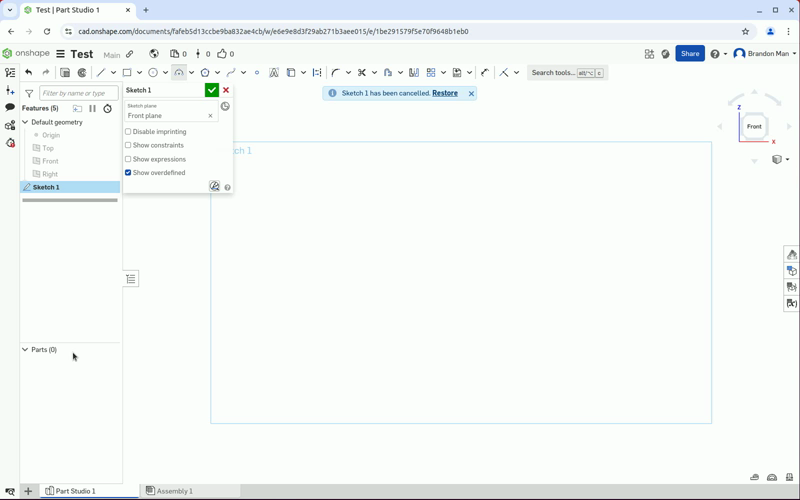
key_down(shift)
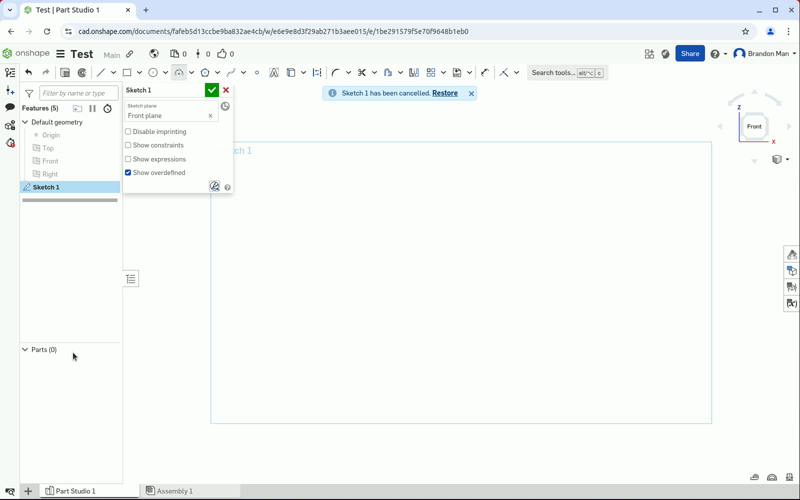
mouse_move(392, 290)
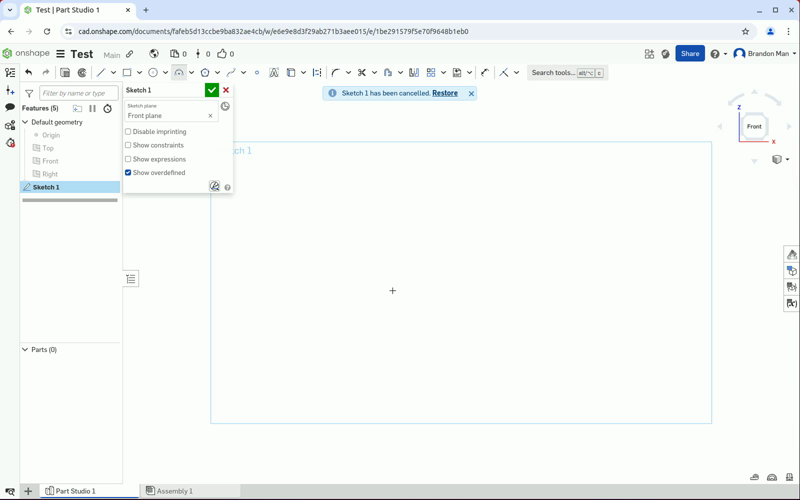
click(392, 290)
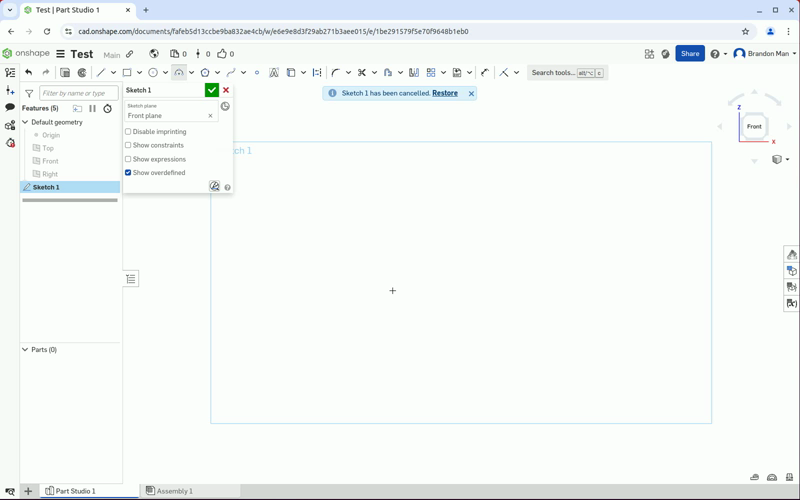
key_up(shift)
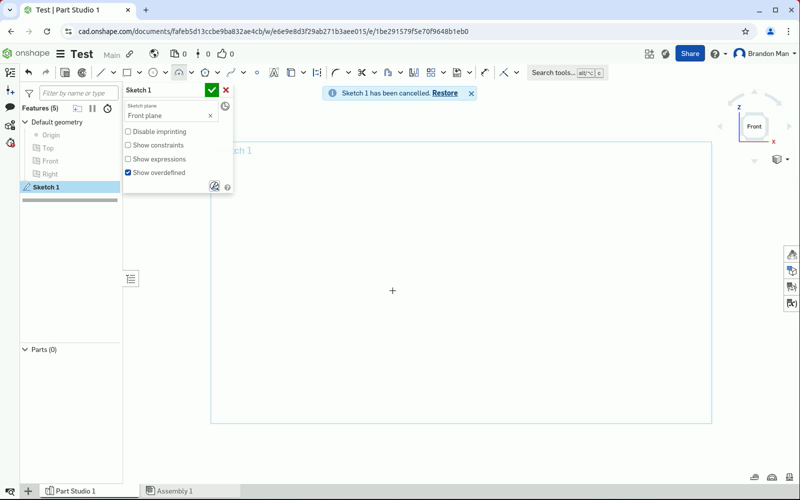
key_down(shift)
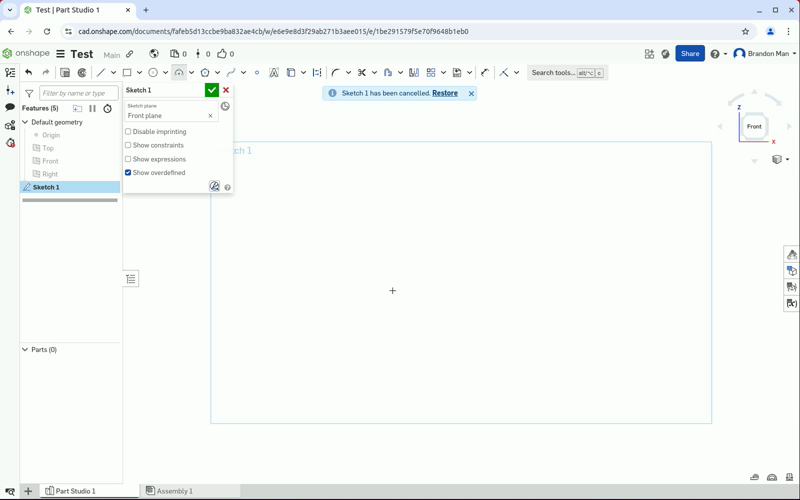
mouse_move(542, 293)
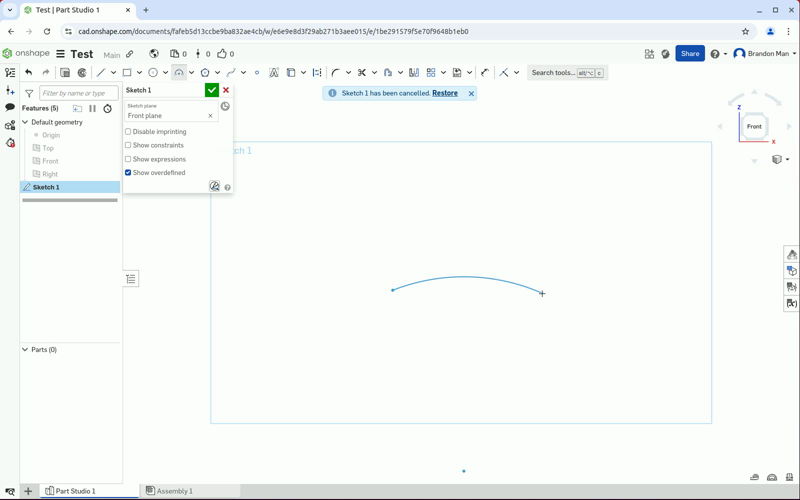
click(542, 293)
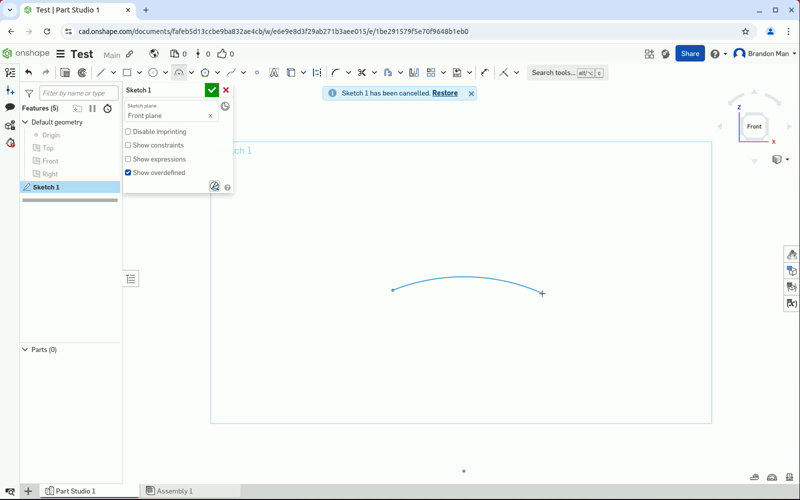
mouse_move(465, 385)
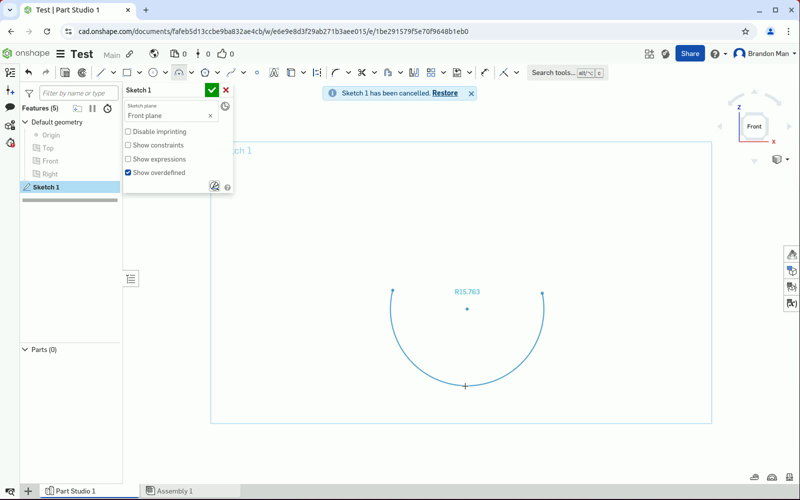
click(465, 385)
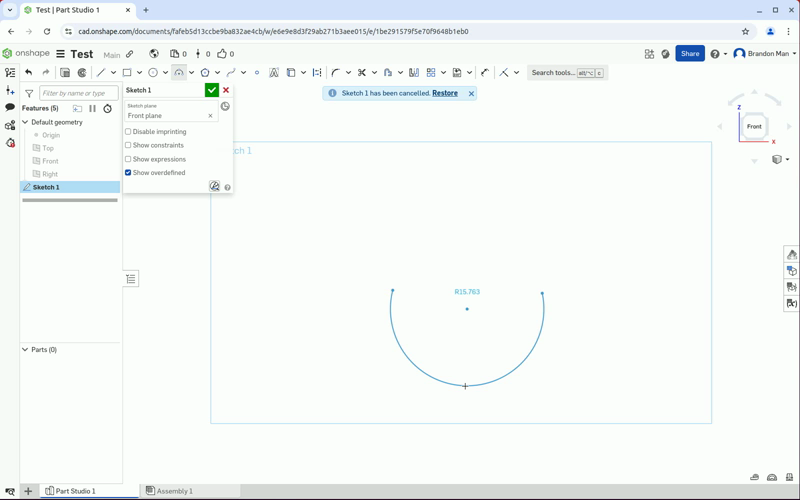
key_up(shift)
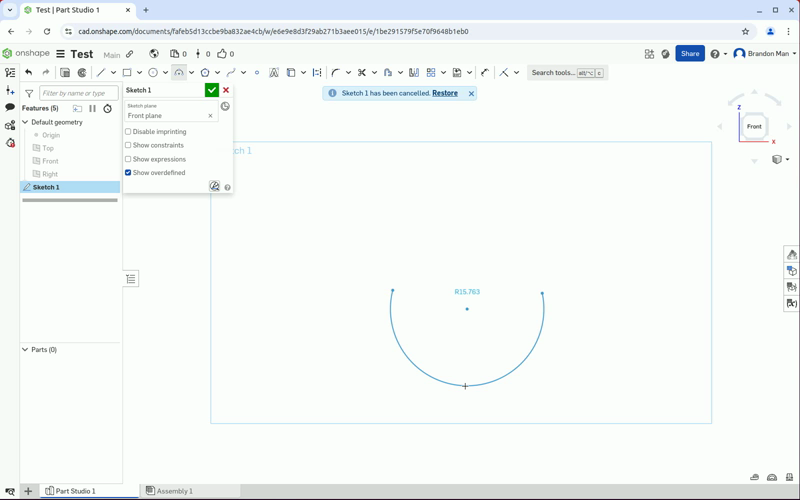
key(esc)
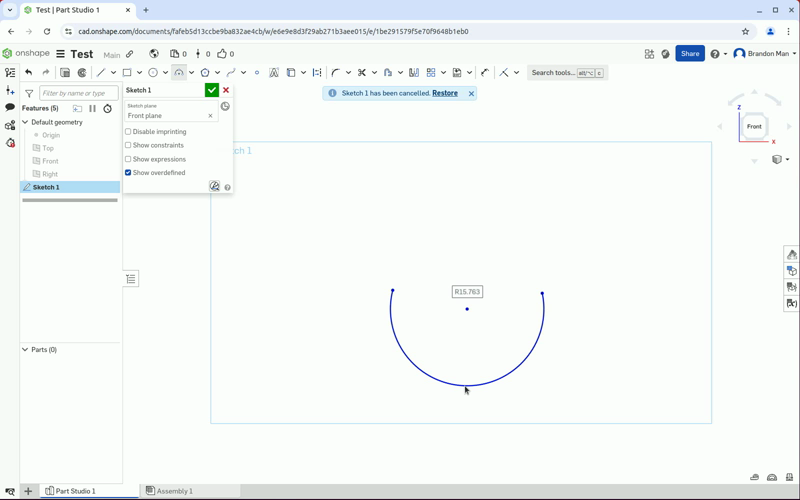
key(l)
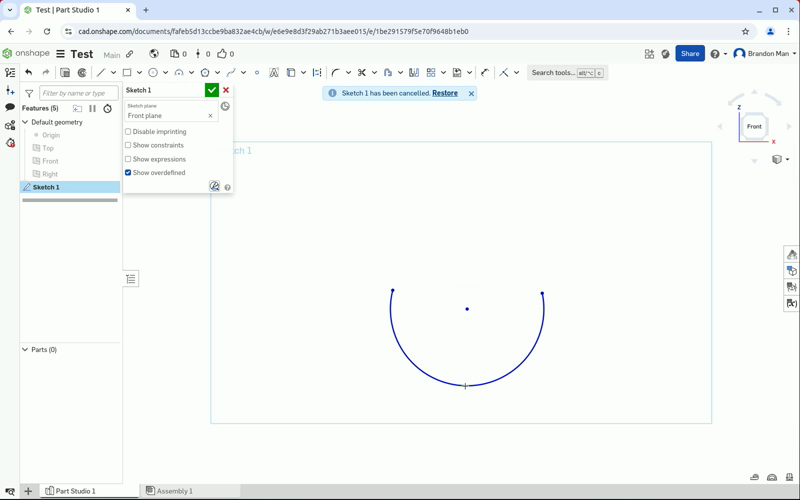
mouse_move(542, 293)
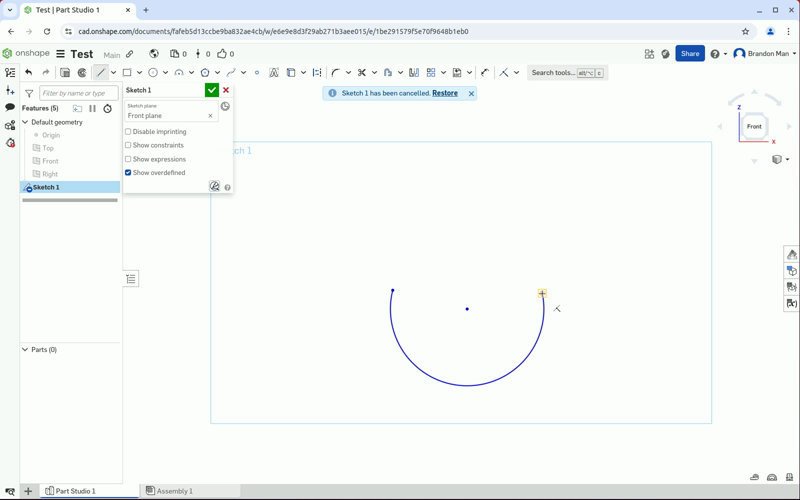
click(542, 293)
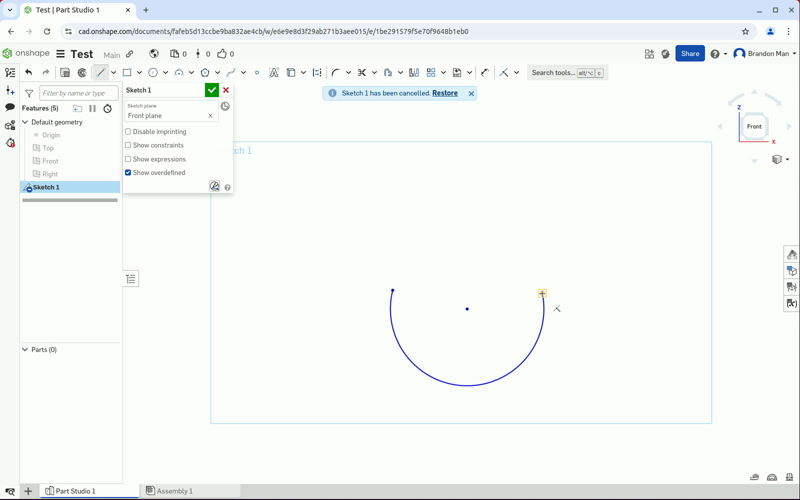
key_down(shift)
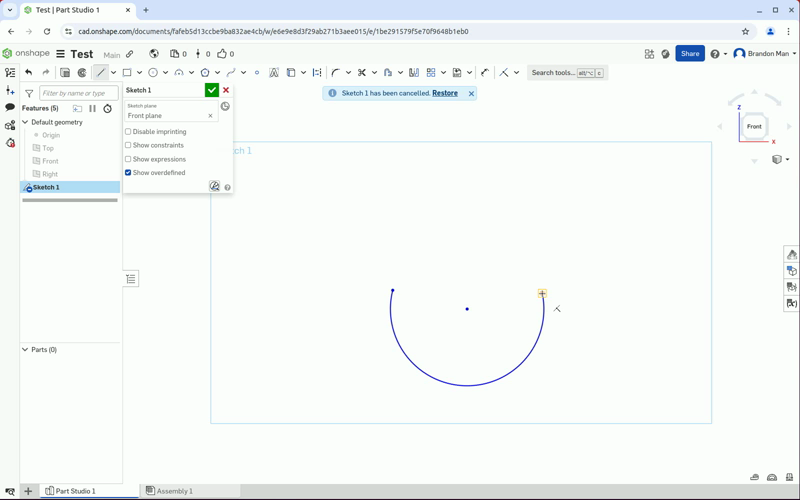
mouse_move(497, 207)
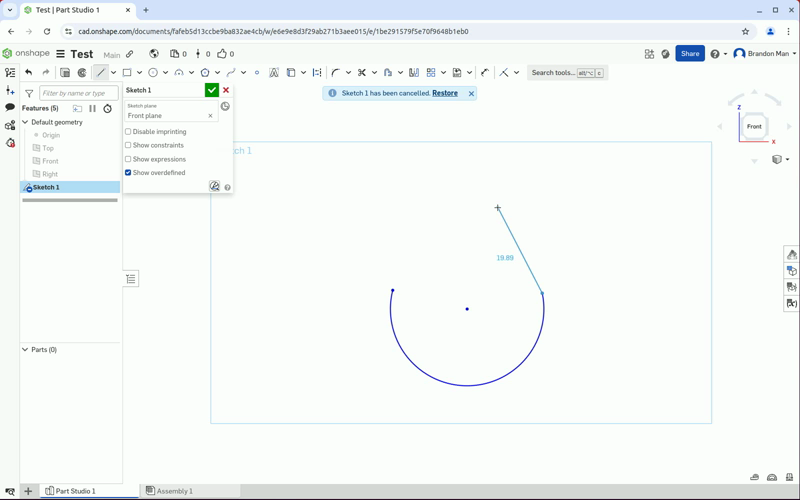
click(497, 207)
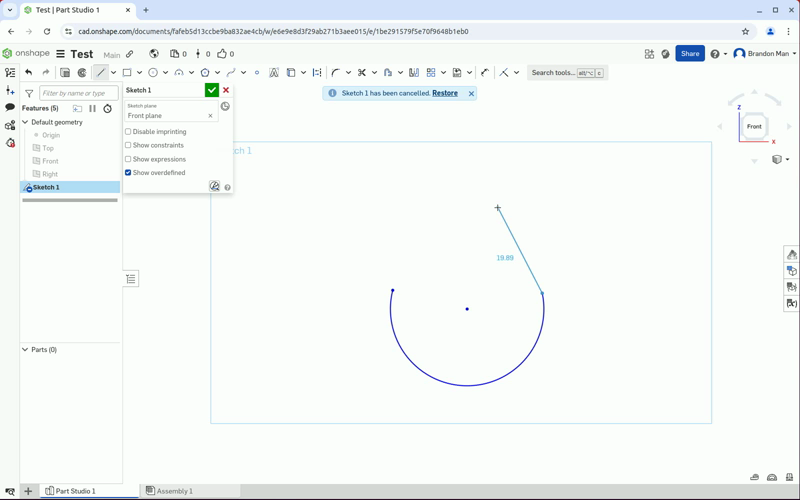
key_up(shift)
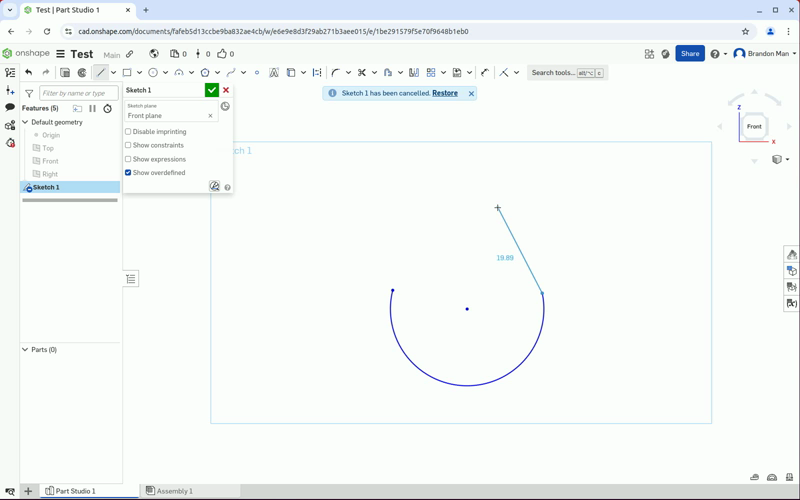
key(esc)
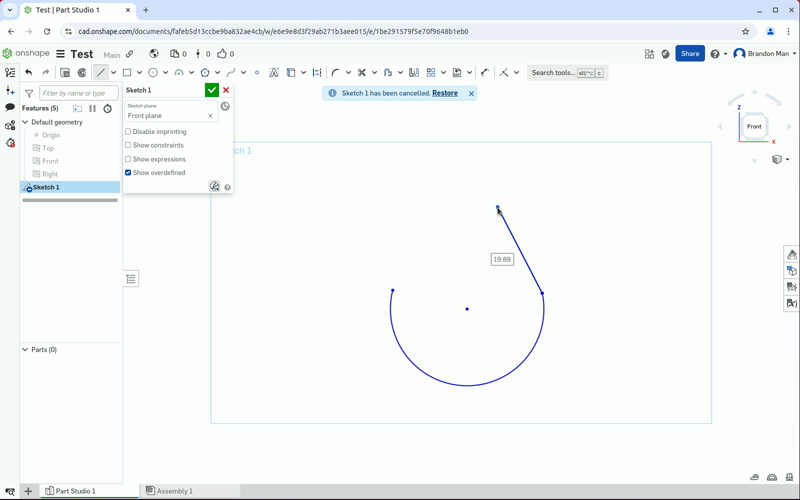
key(a)
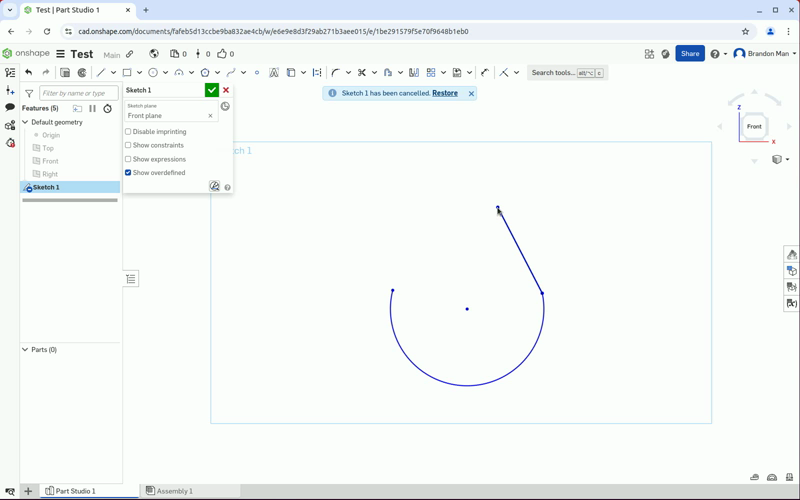
mouse_move(497, 207)
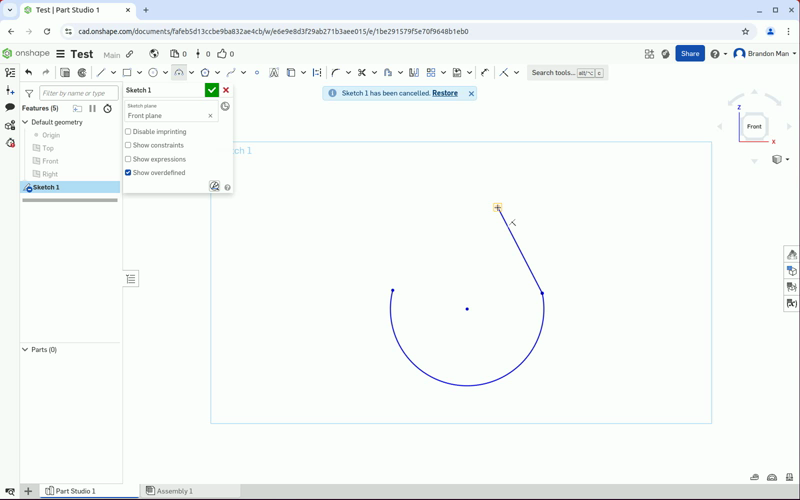
click(497, 207)
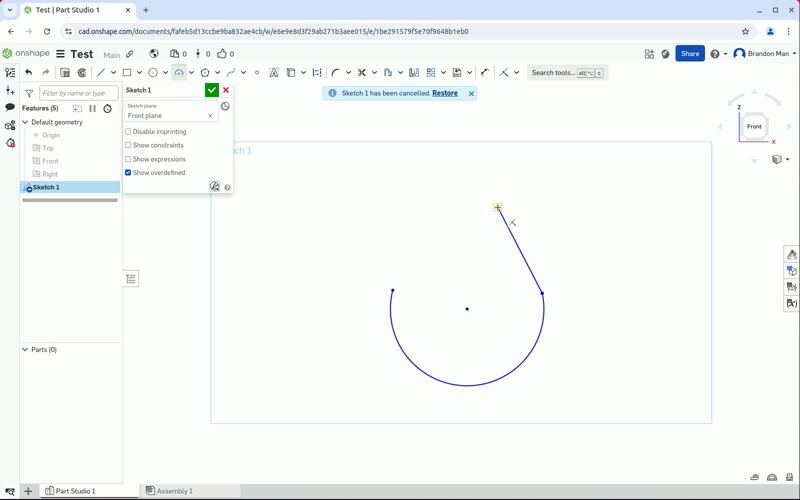
key_down(shift)
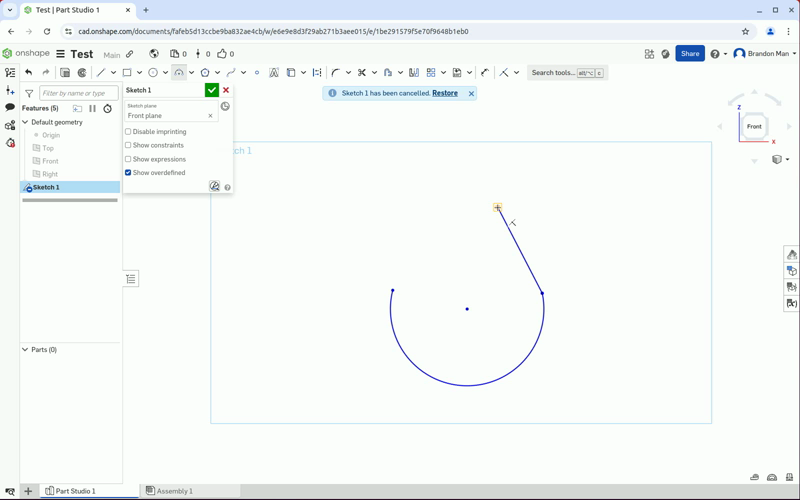
mouse_move(426, 212)
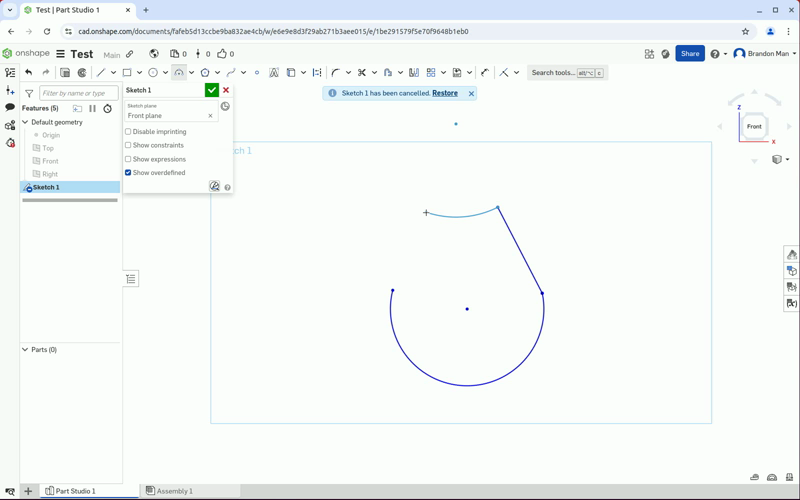
click(426, 212)
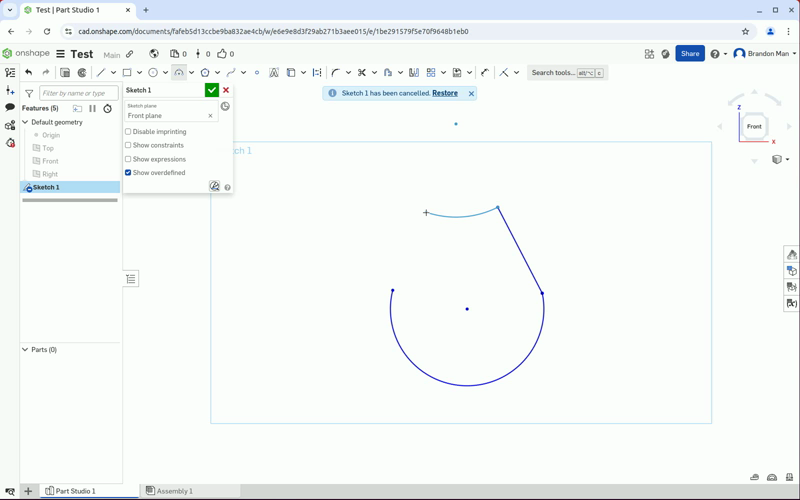
mouse_move(459, 170)
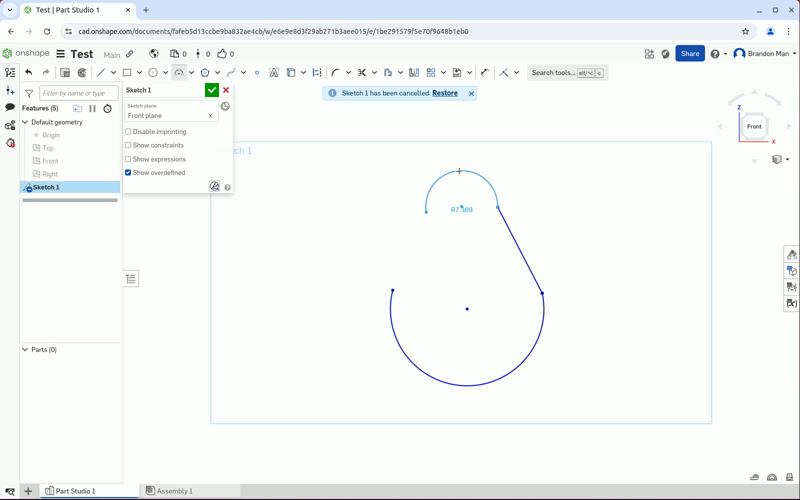
click(459, 170)
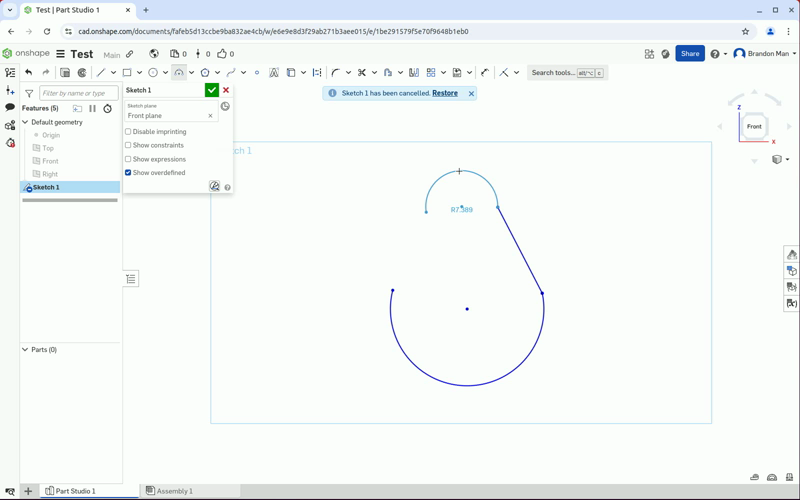
key_up(shift)
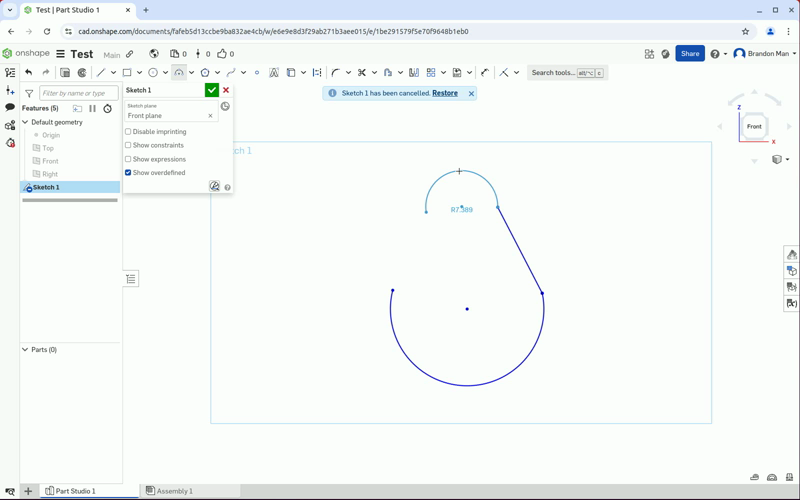
key(esc)
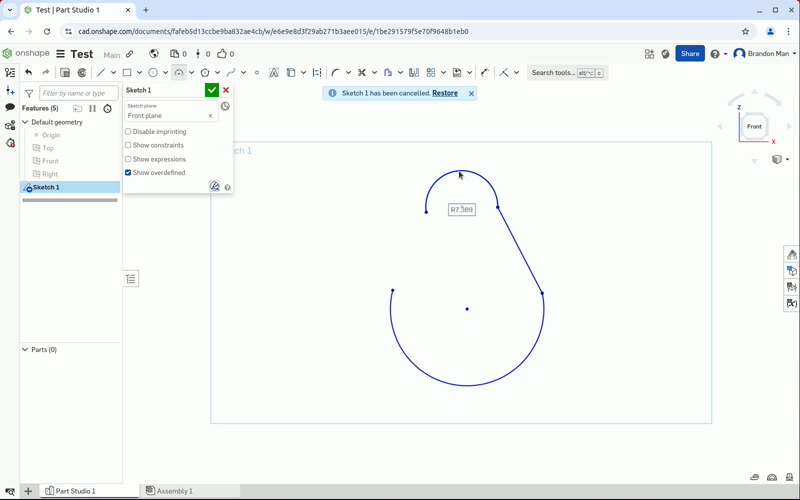
key(l)
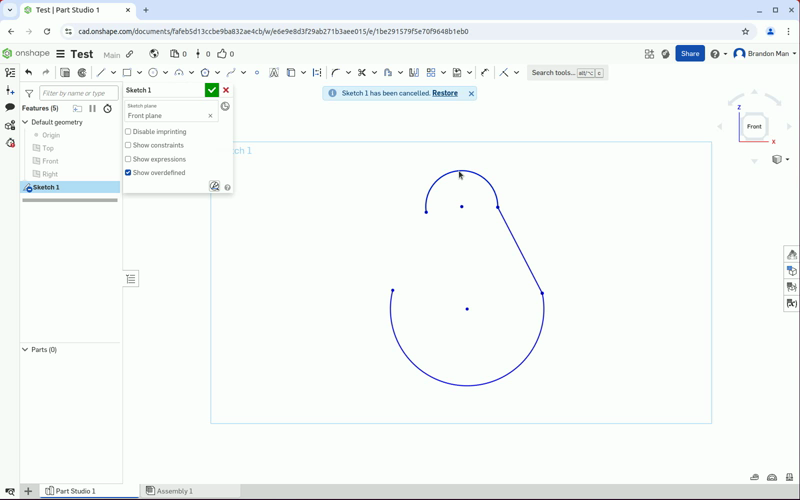
mouse_move(426, 212)
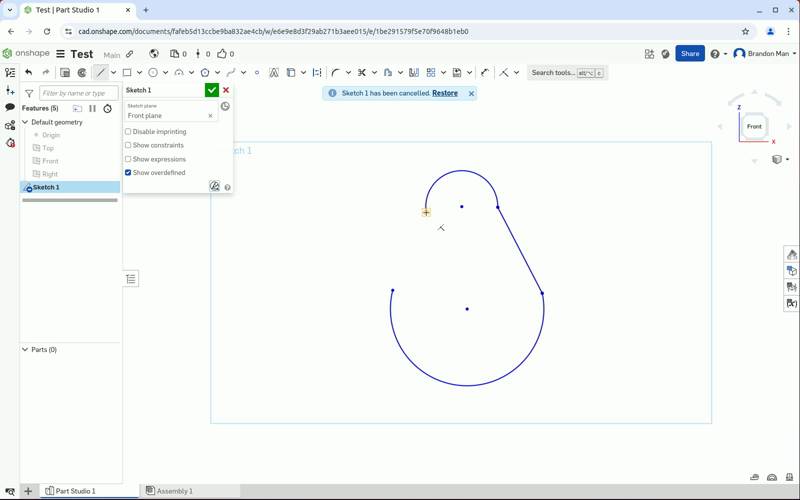
click(426, 212)
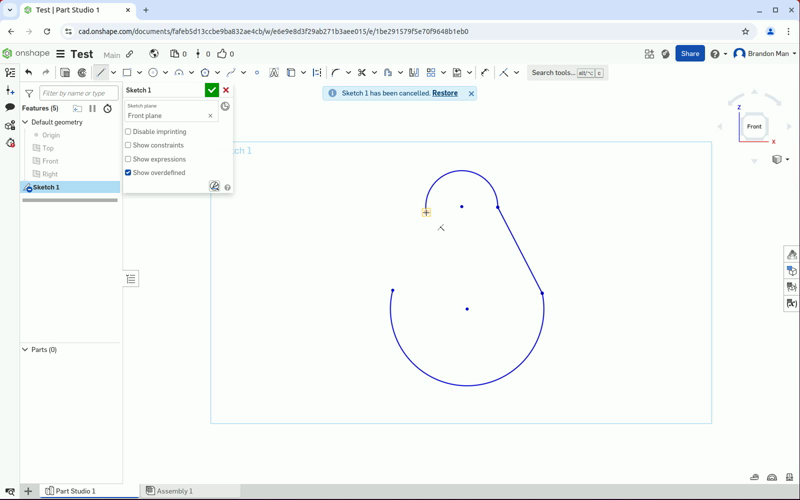
key_down(shift)
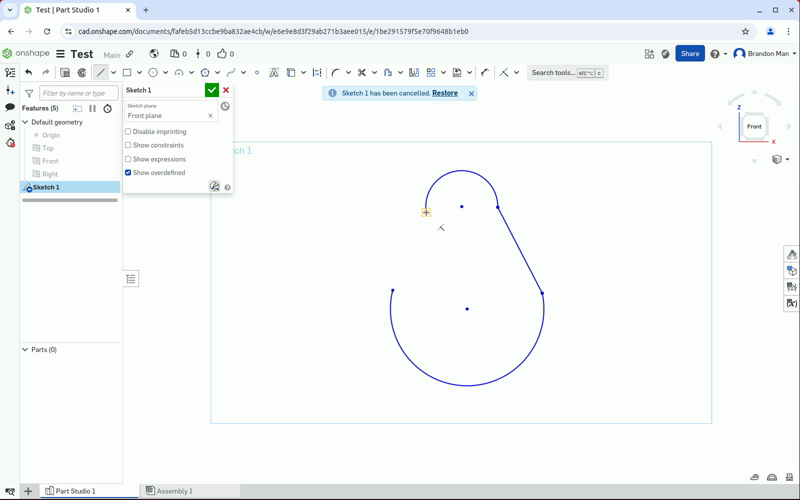
mouse_move(392, 290)
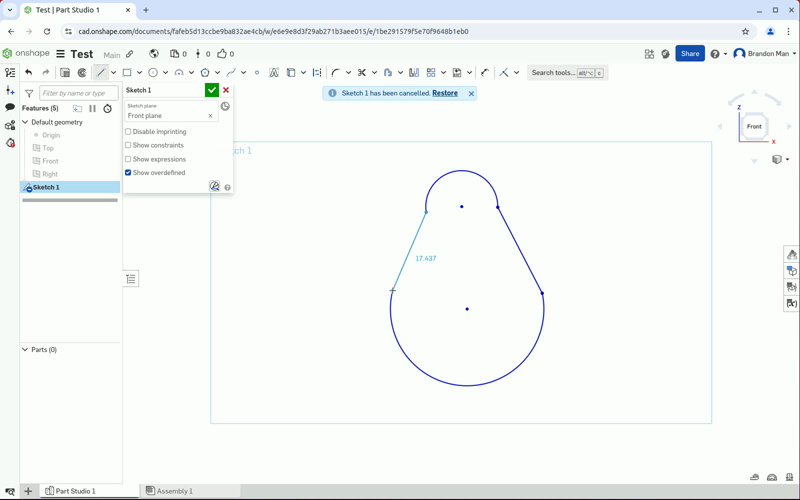
key_up(shift)
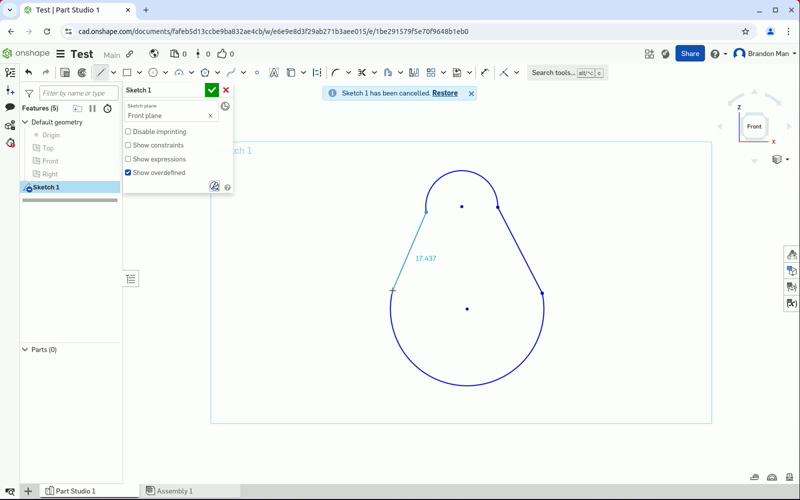
click(392, 290)
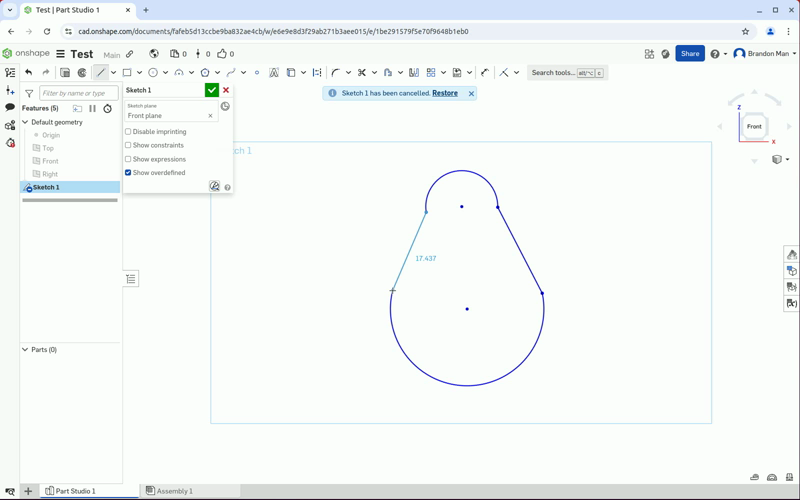
key(esc)
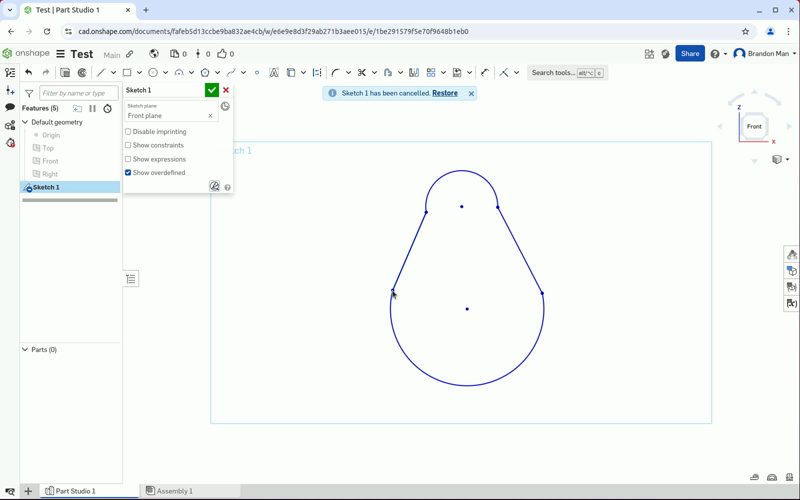
mouse_move(497, 251)
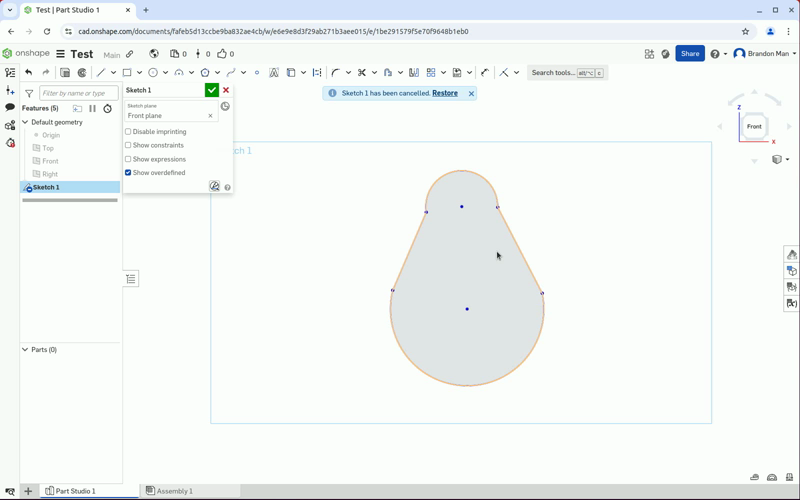
click(497, 251)
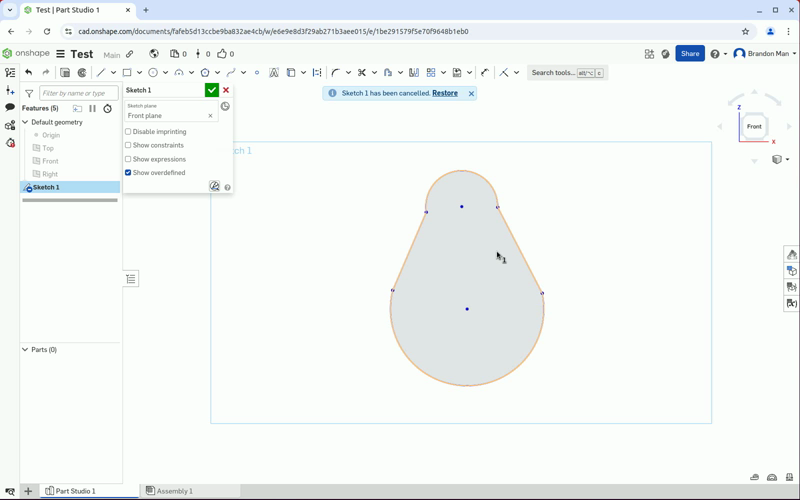
mouse_move(73, 352)
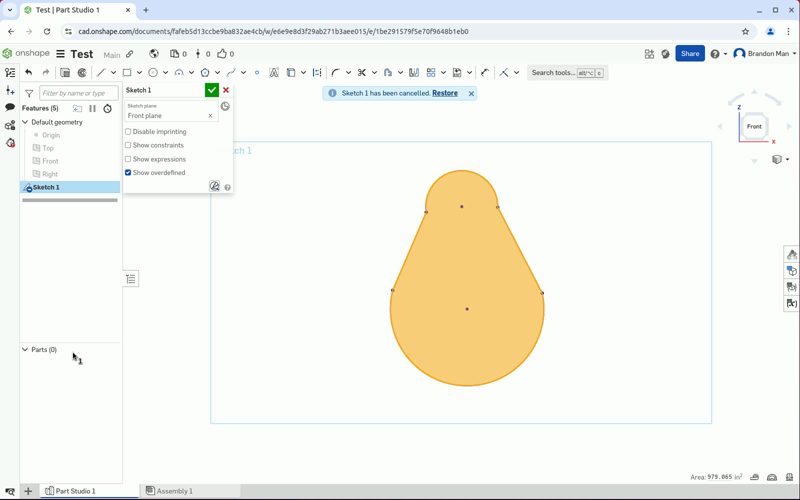
key(shift+y)
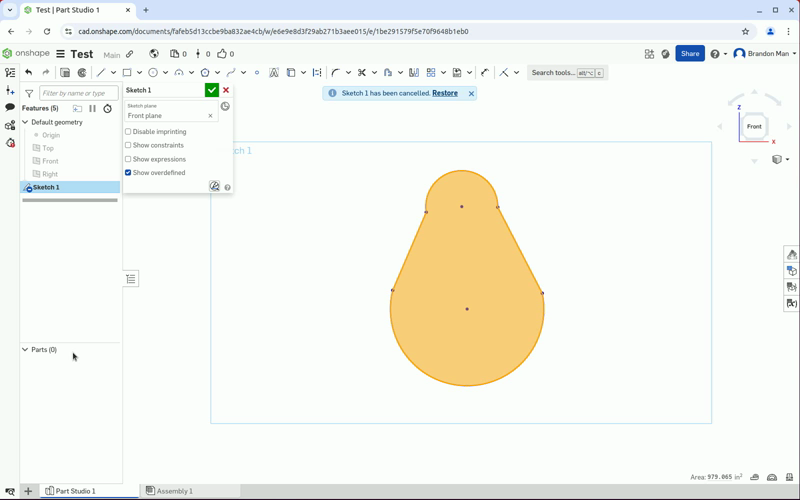
key(shift+e)
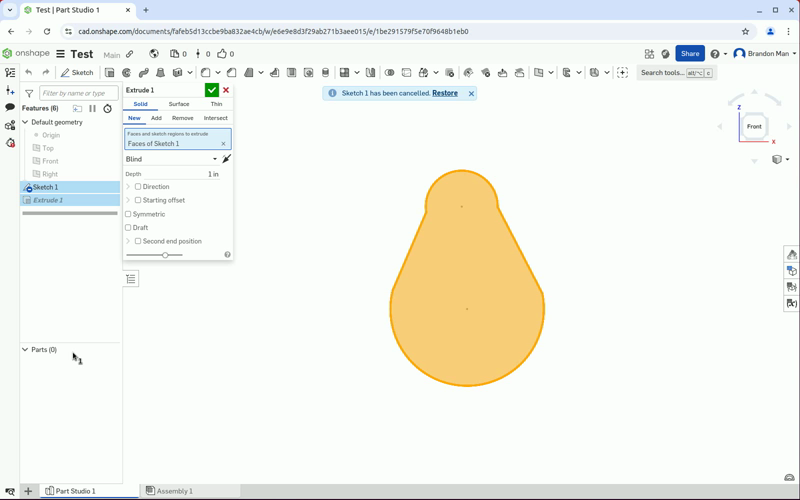
mouse_move(143, 106)
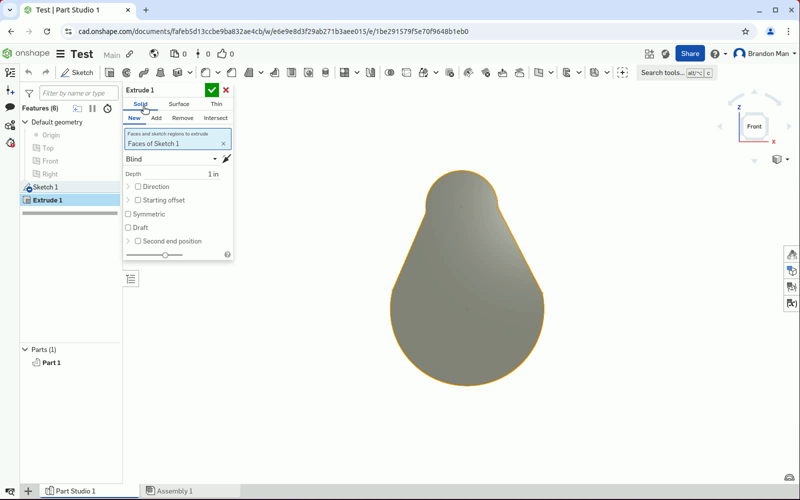
click(143, 106)
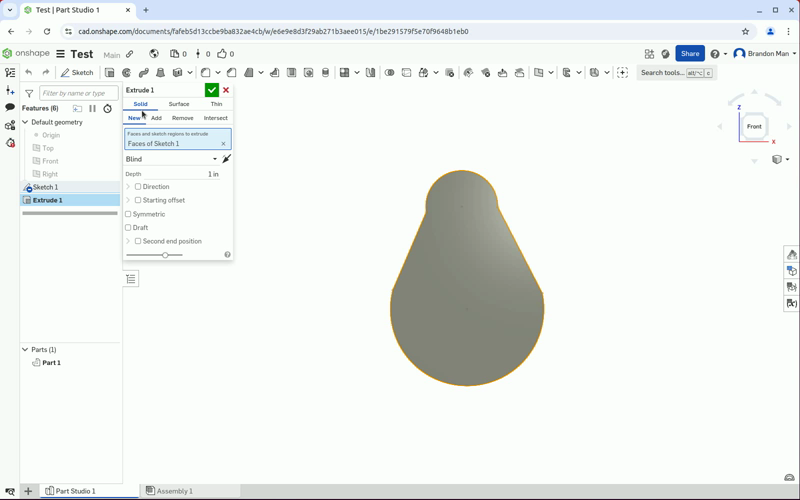
mouse_move(137, 120)
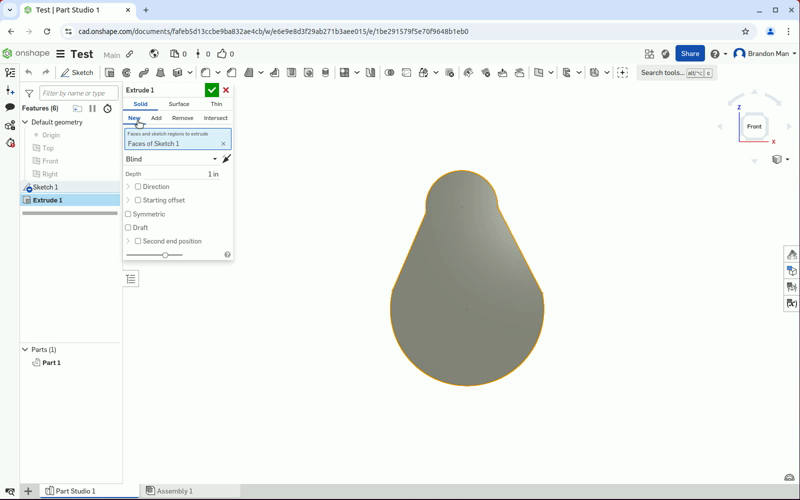
click(137, 120)
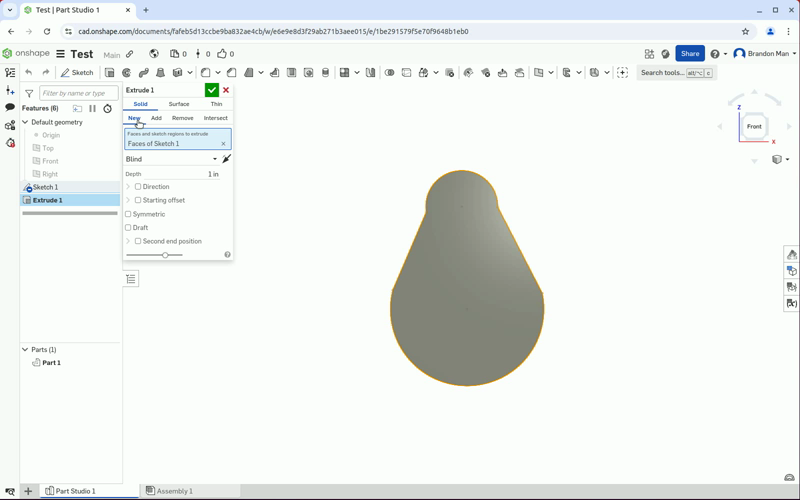
key(tab, 4)
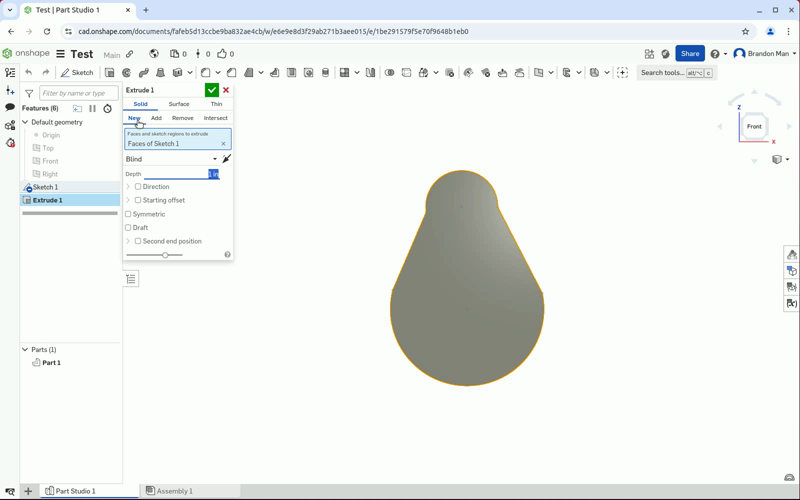
text(1.444)
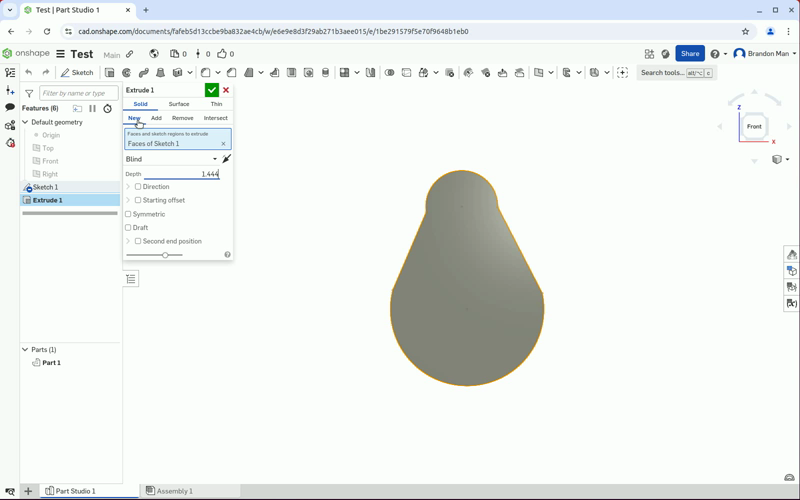
key(enter)
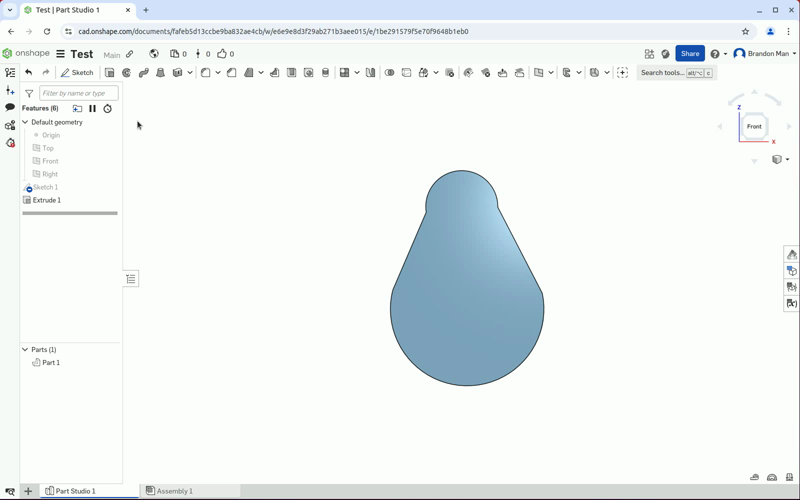
key(shift+h)
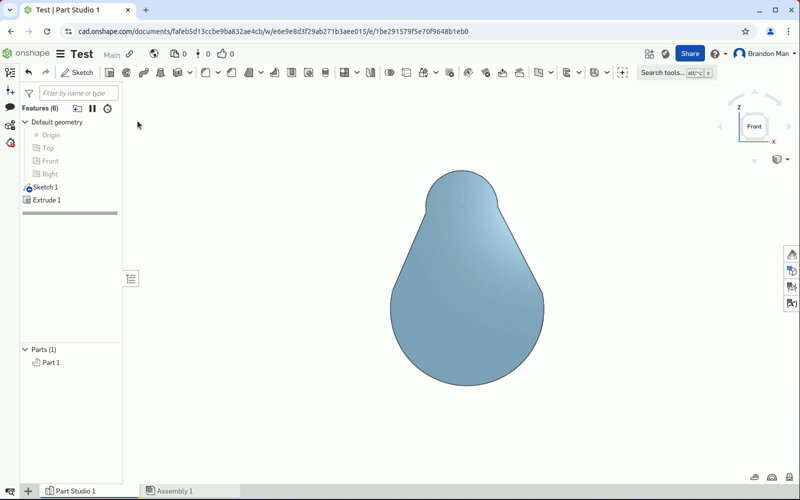
key(shift+h)
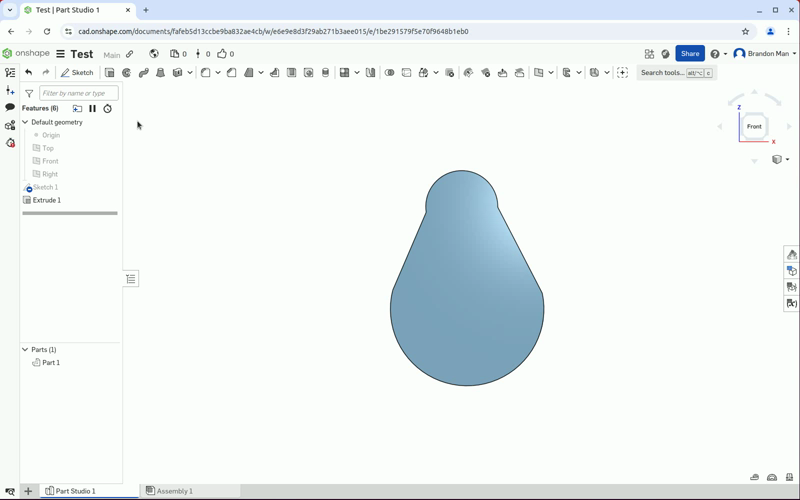
mouse_move(73, 189)
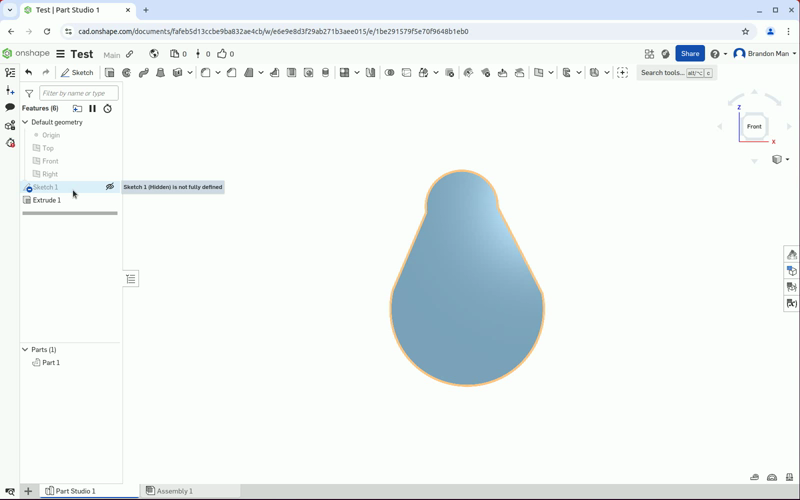
click(73, 189)
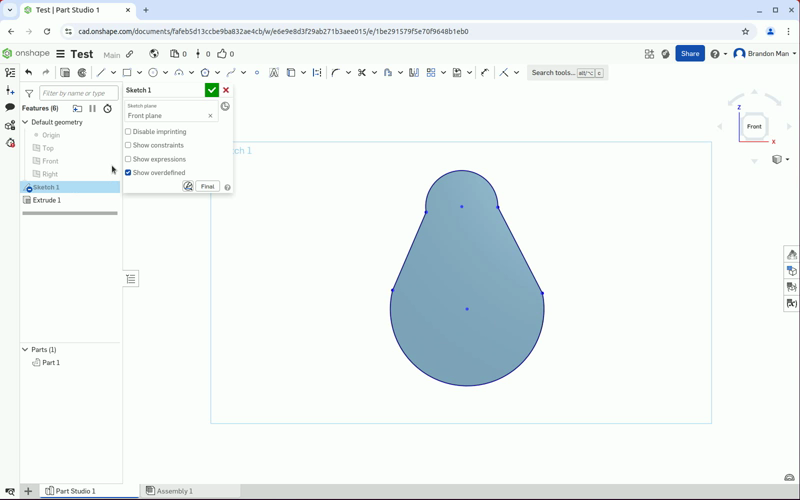
mouse_move(229, 92)
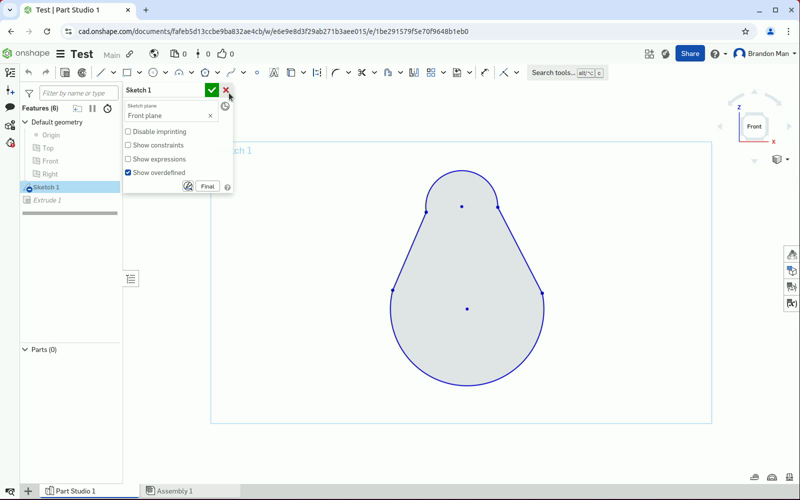
click(229, 92)
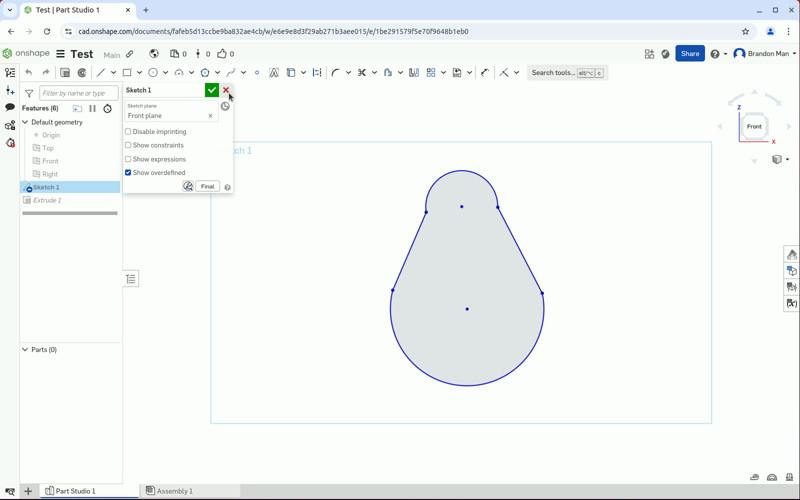
key(shift+s)
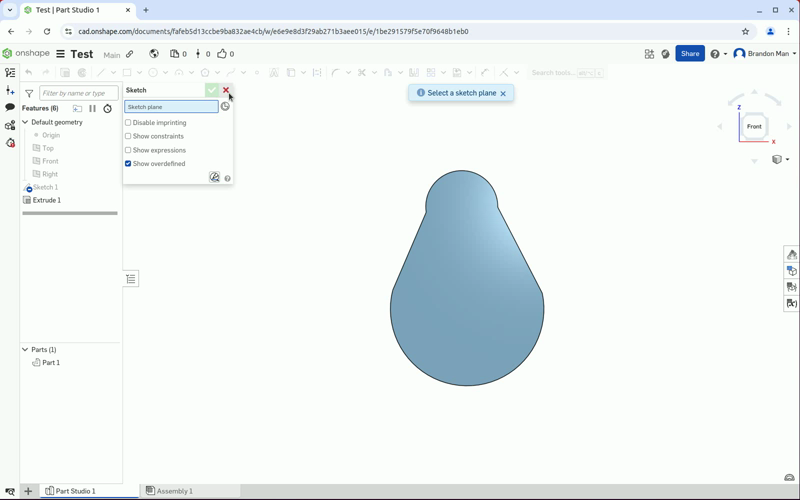
mouse_move(73, 163)
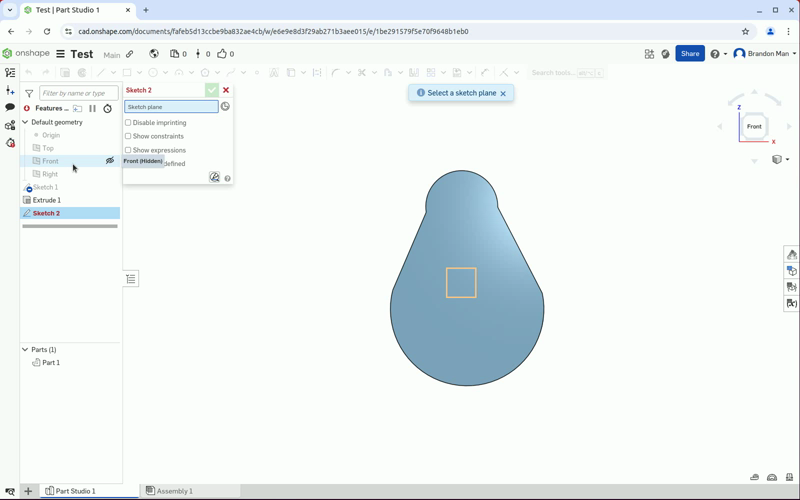
click(73, 163)
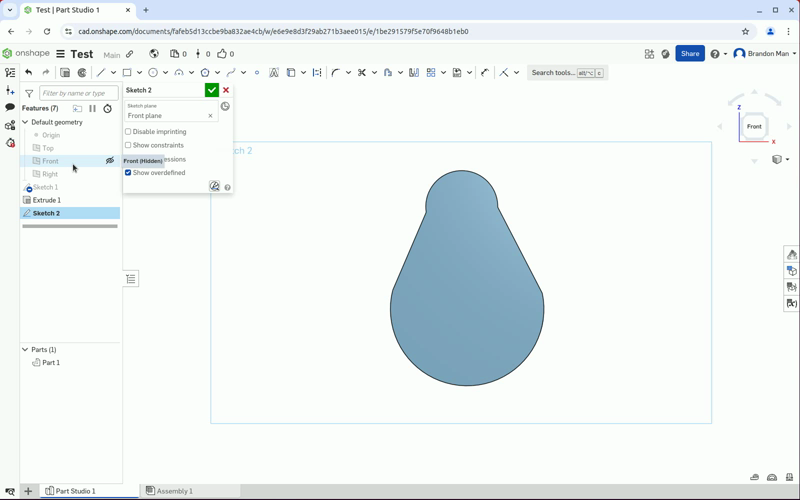
mouse_move(73, 352)
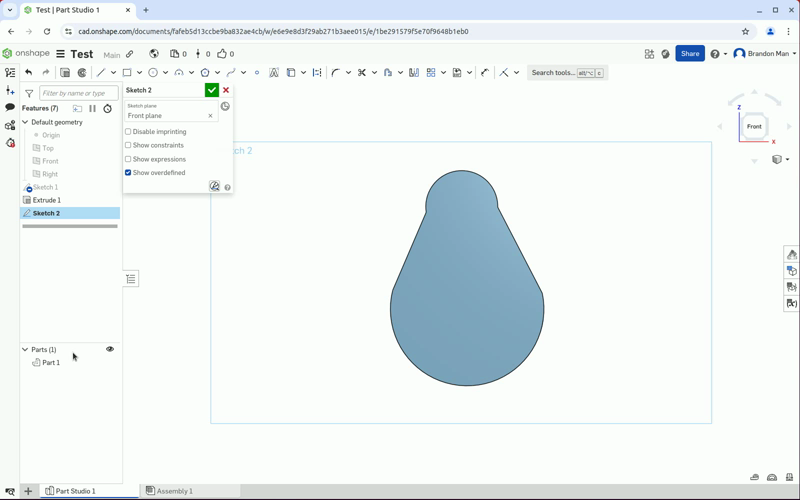
key(y)
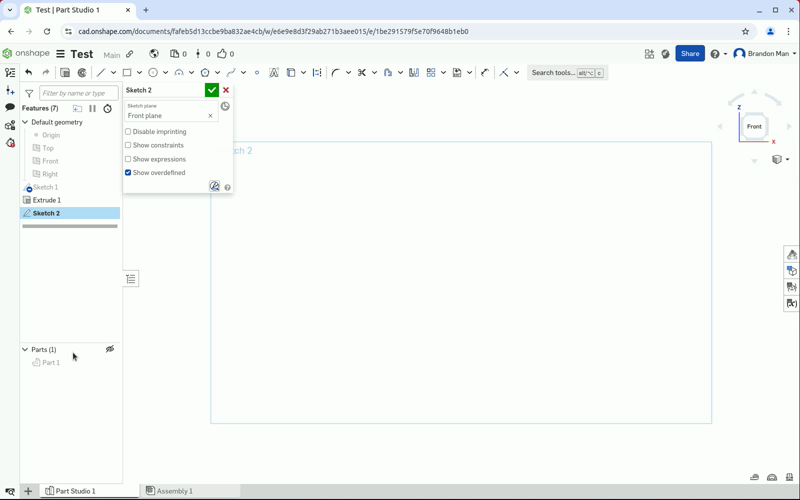
key(a)
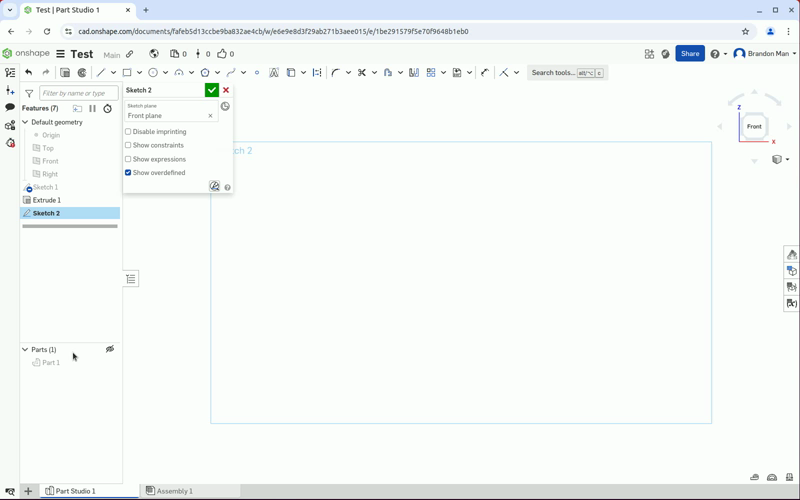
key_down(shift)
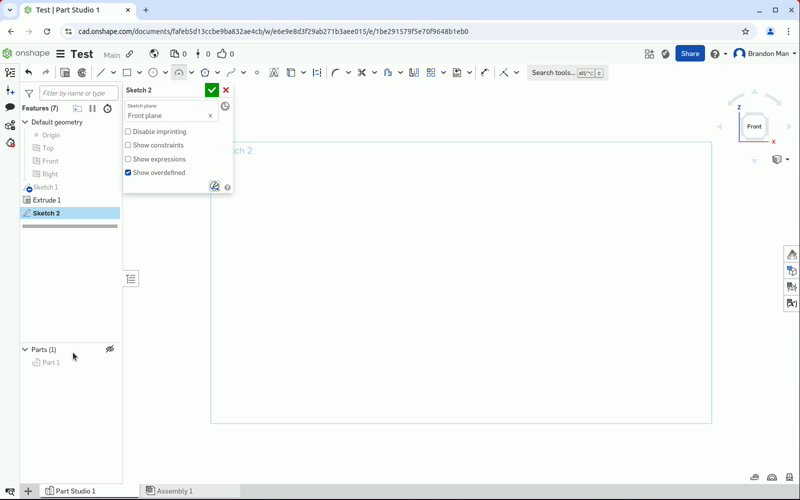
mouse_move(392, 287)
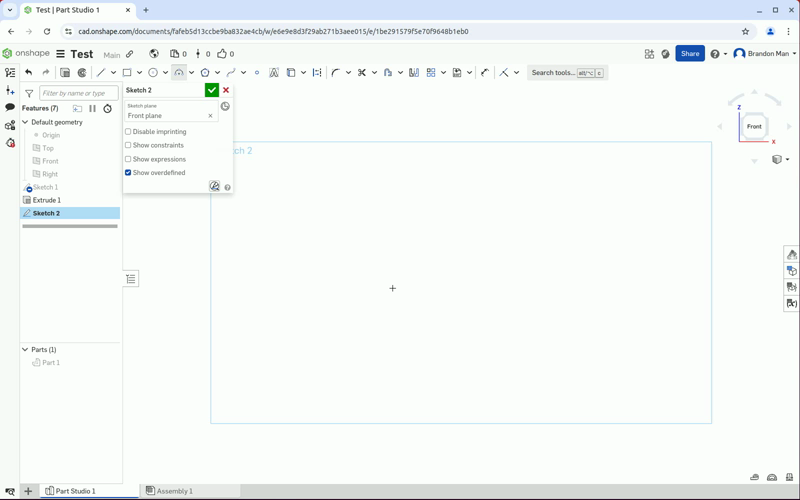
click(392, 287)
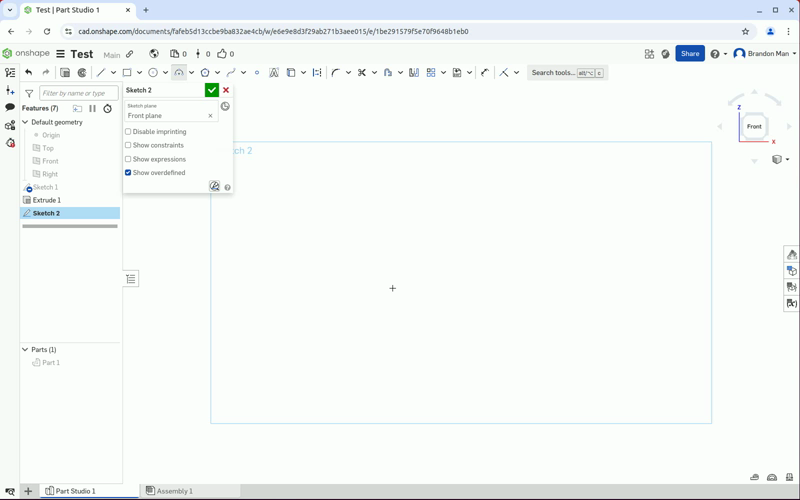
key_up(shift)
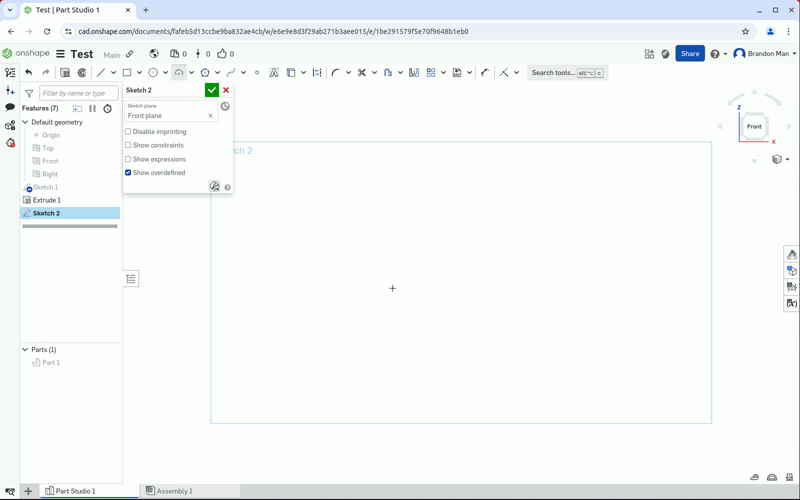
key_down(shift)
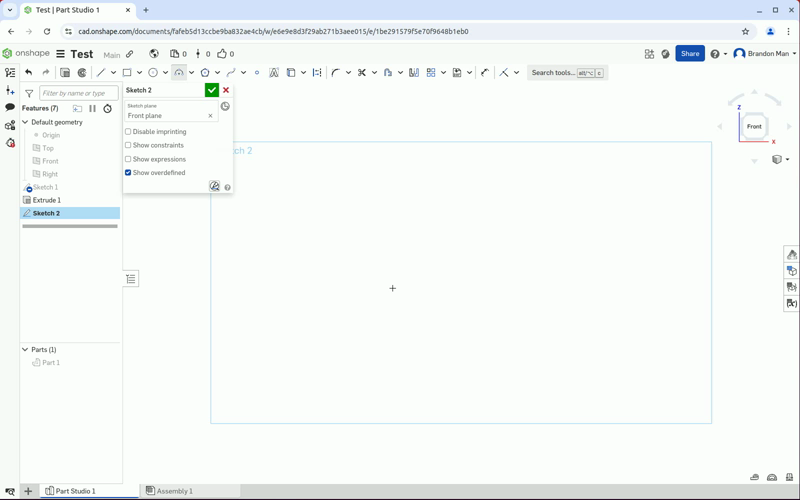
mouse_move(540, 292)
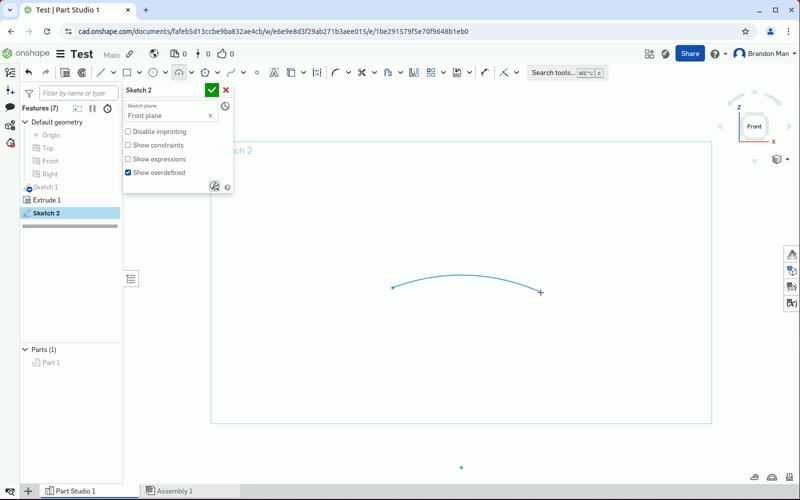
click(540, 292)
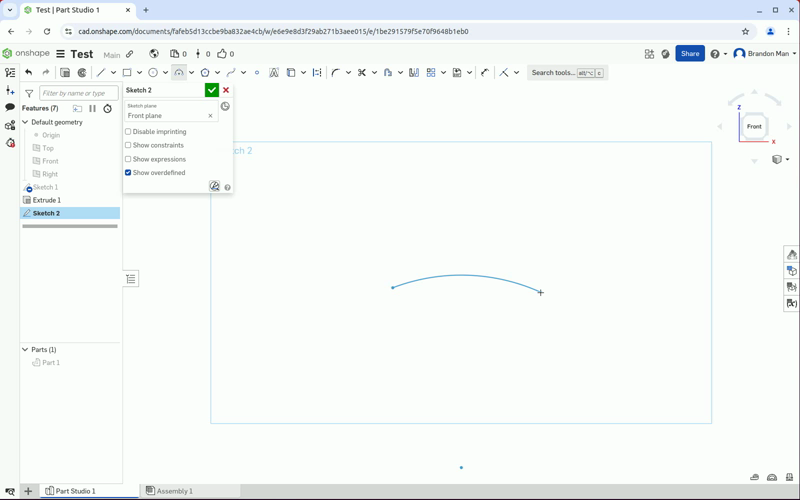
mouse_move(463, 383)
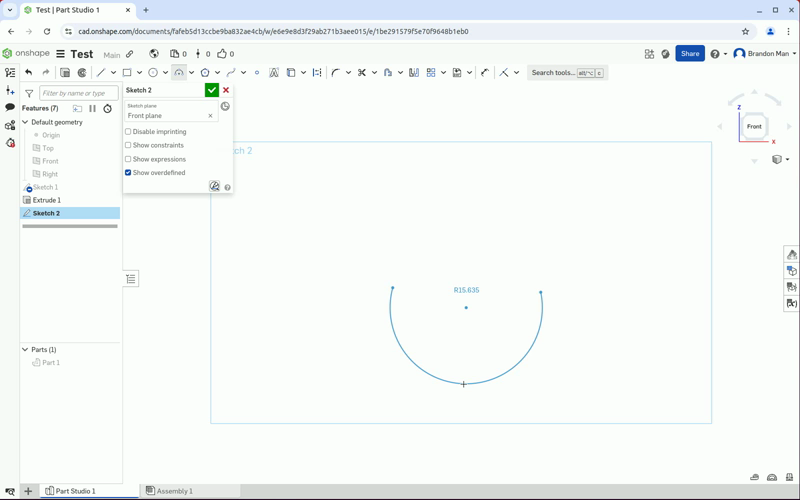
click(463, 383)
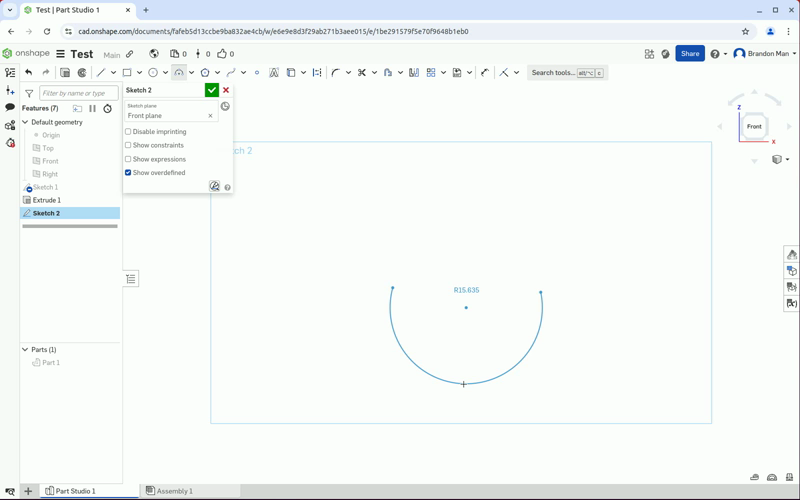
key_up(shift)
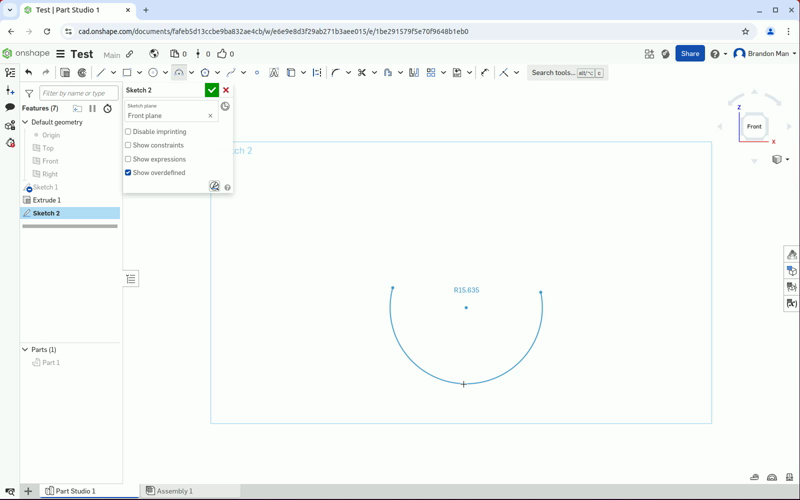
key(esc)
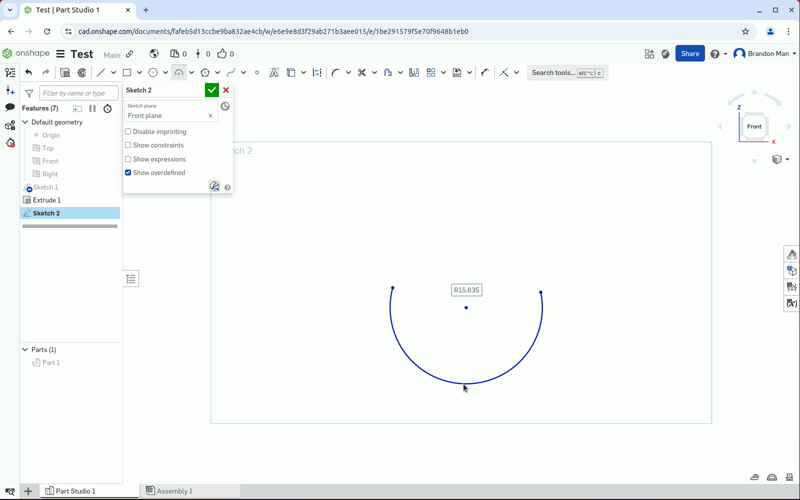
key(l)
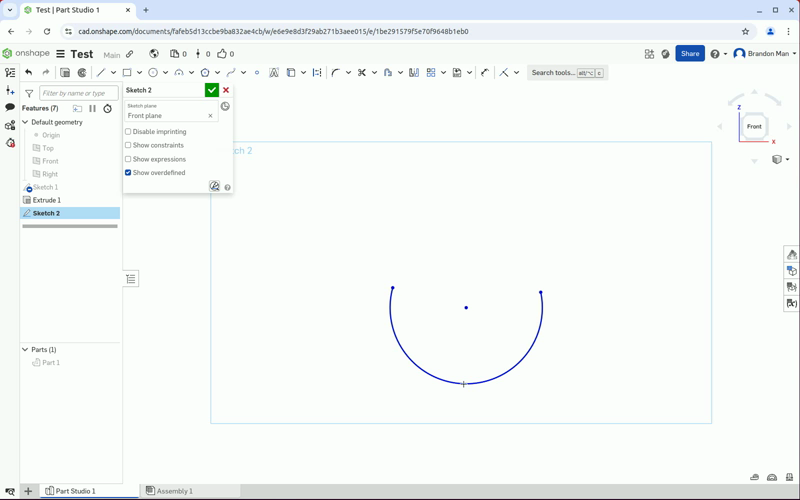
mouse_move(540, 292)
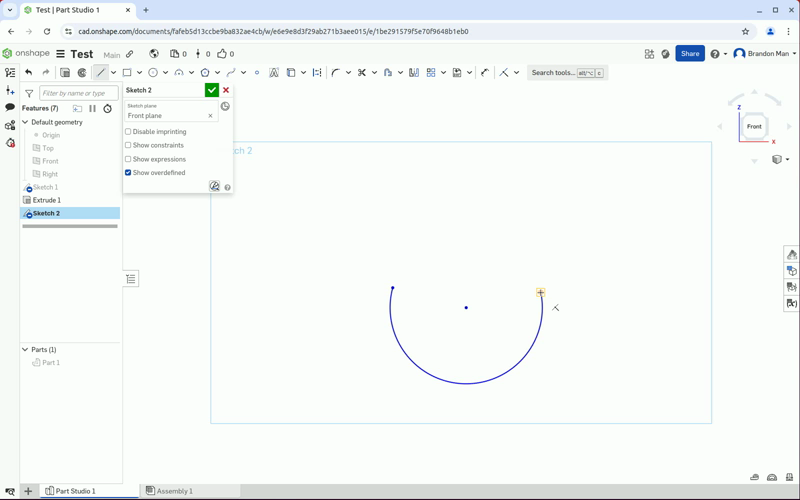
click(540, 292)
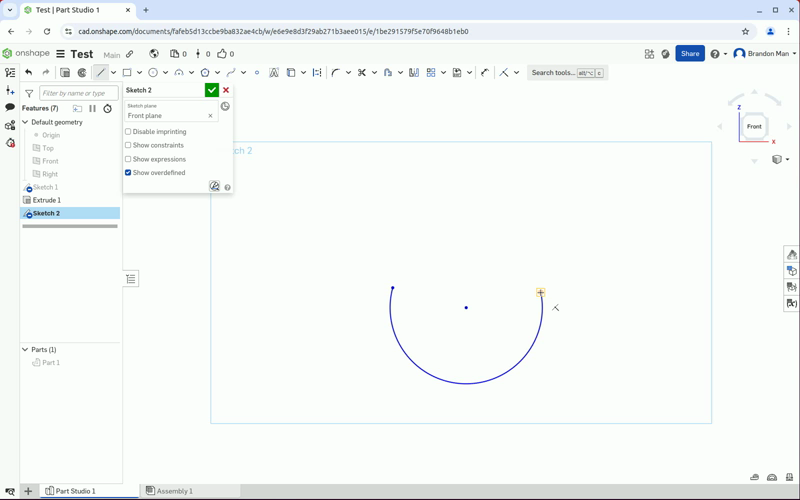
key_down(shift)
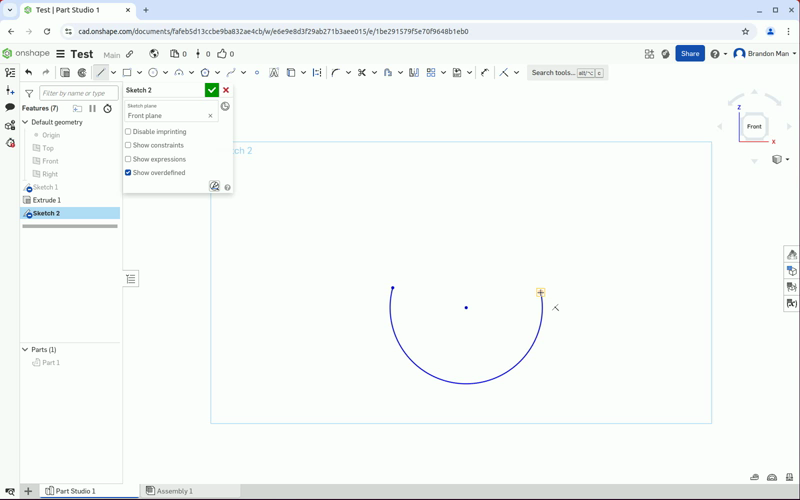
mouse_move(496, 207)
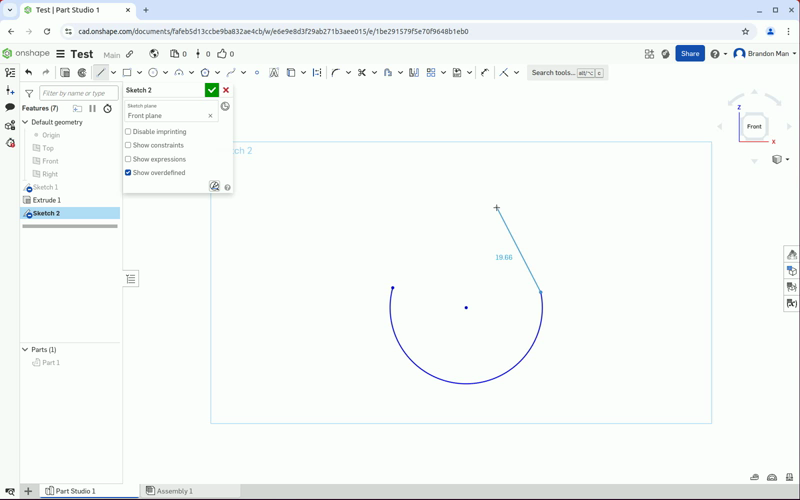
click(496, 207)
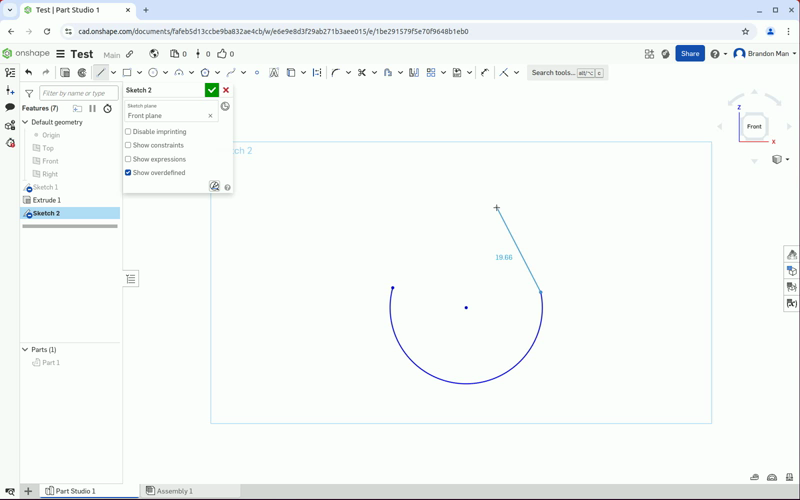
key_up(shift)
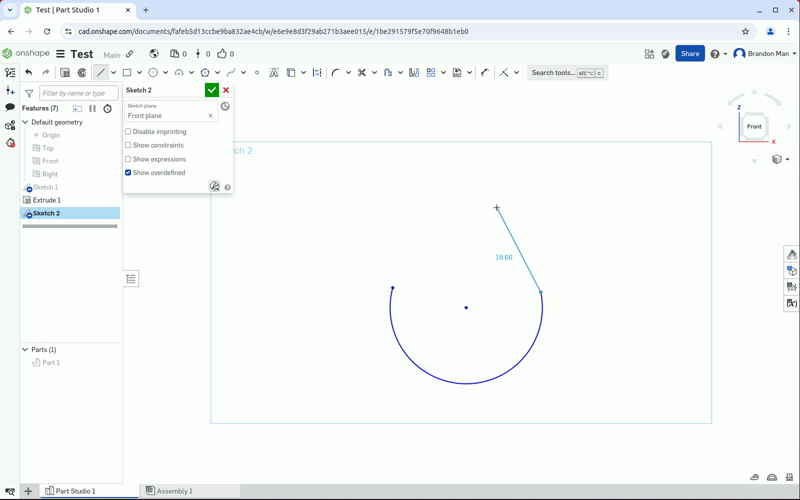
key(esc)
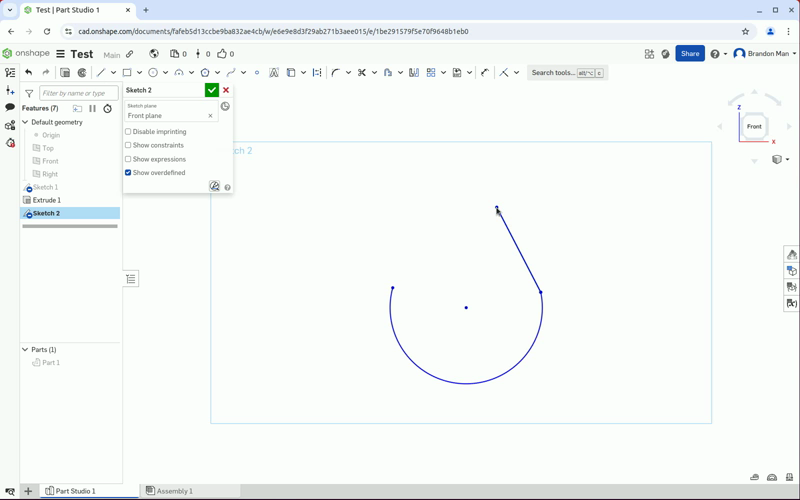
key(a)
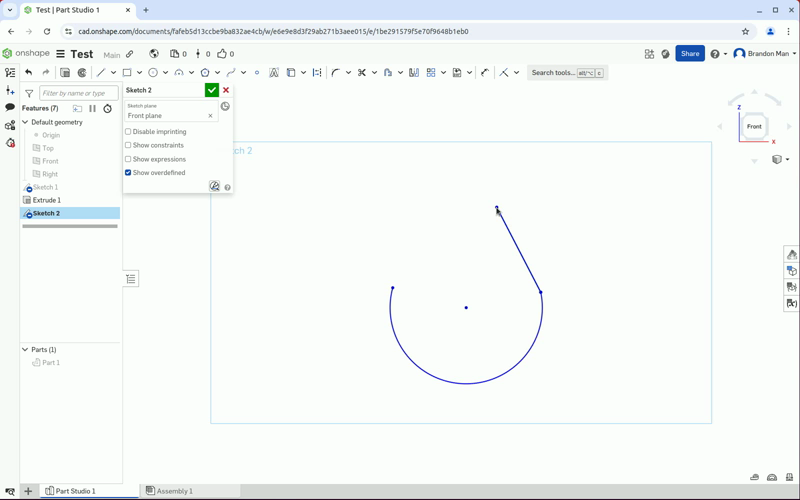
mouse_move(496, 207)
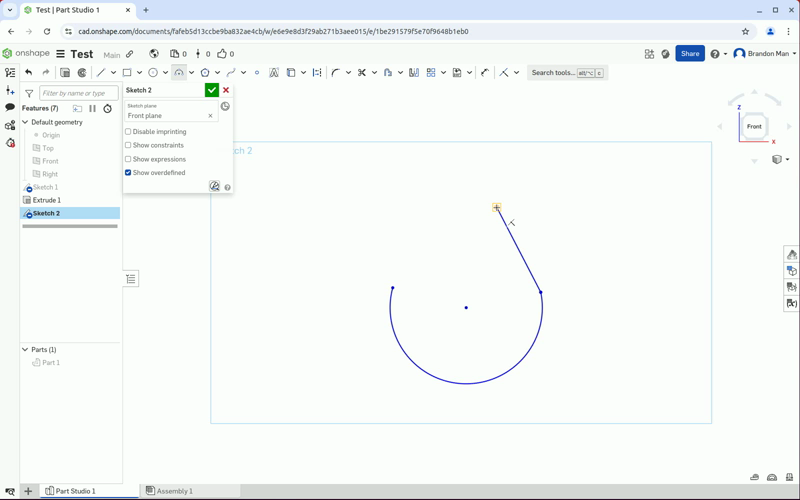
click(496, 207)
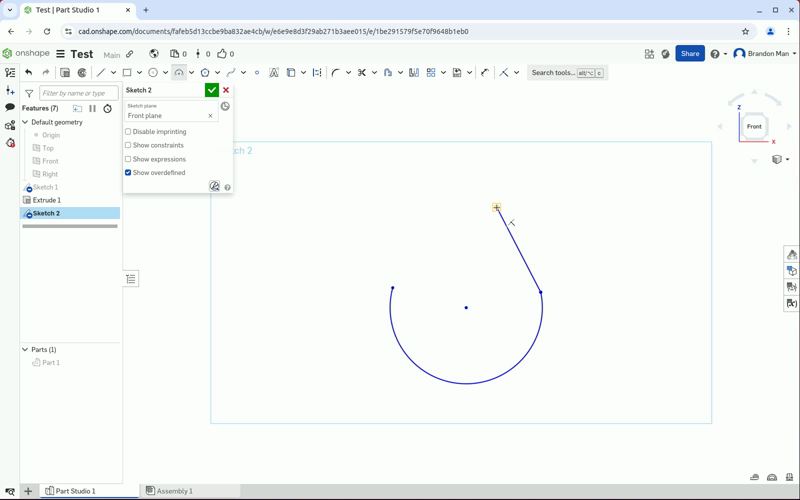
key_down(shift)
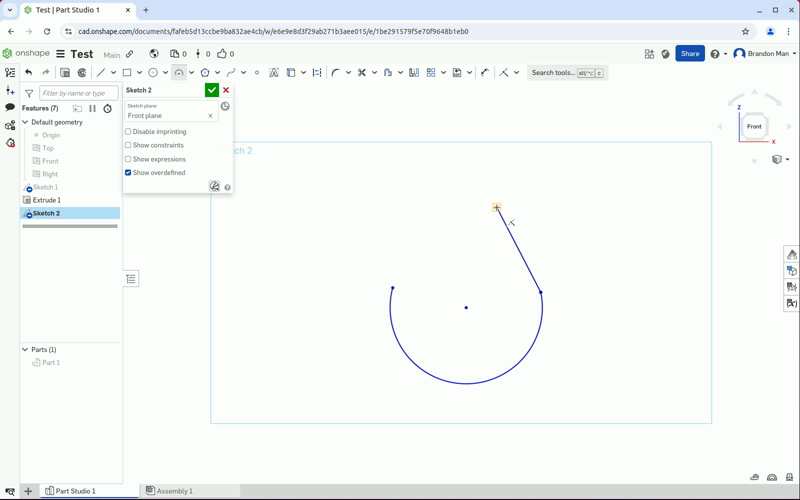
mouse_move(426, 210)
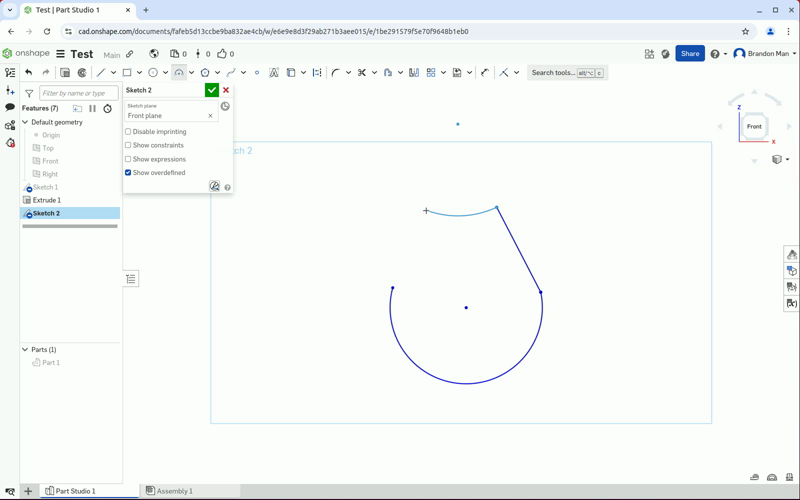
click(426, 210)
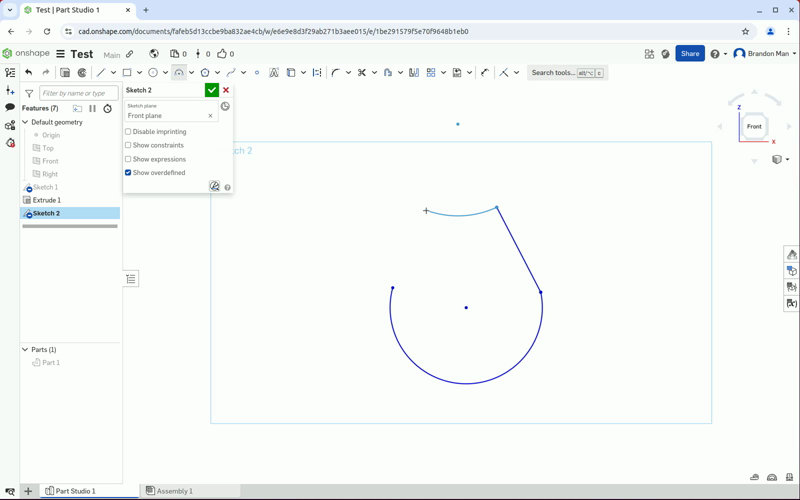
mouse_move(459, 170)
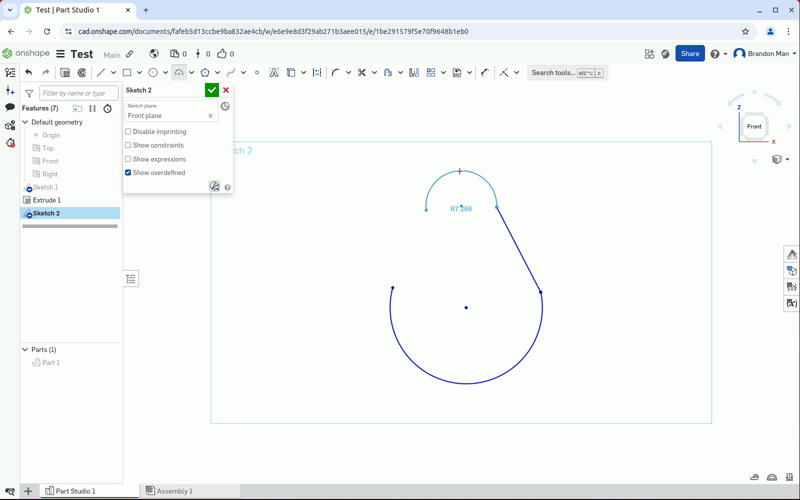
click(459, 170)
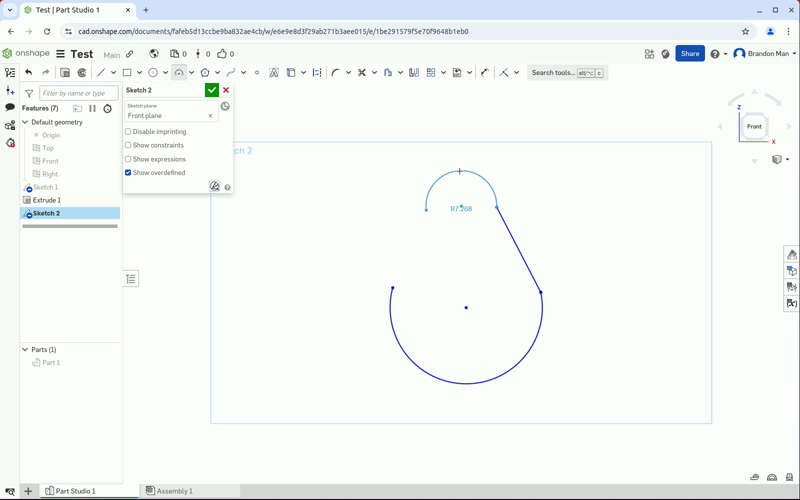
key_up(shift)
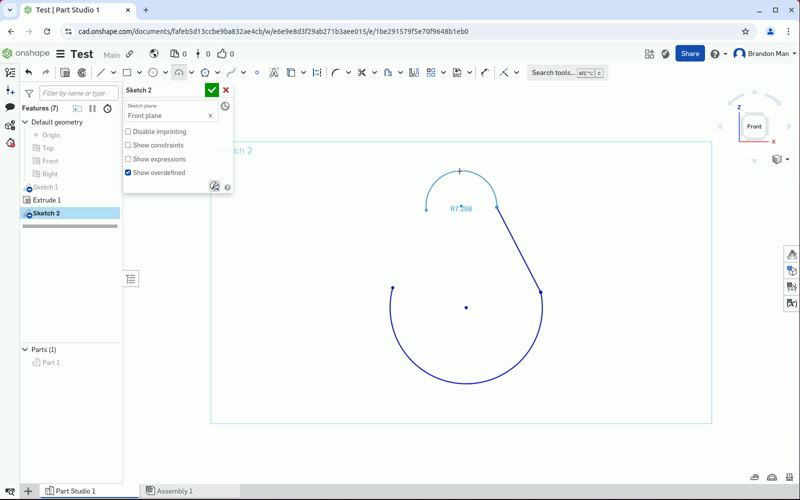
key(esc)
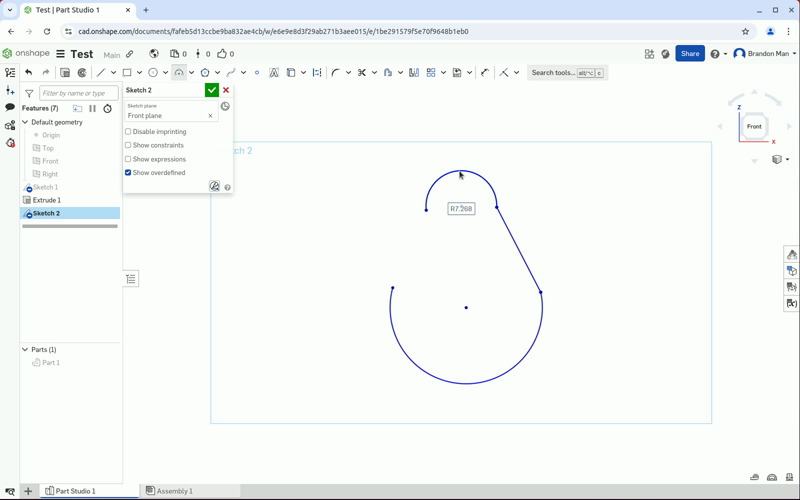
key(l)
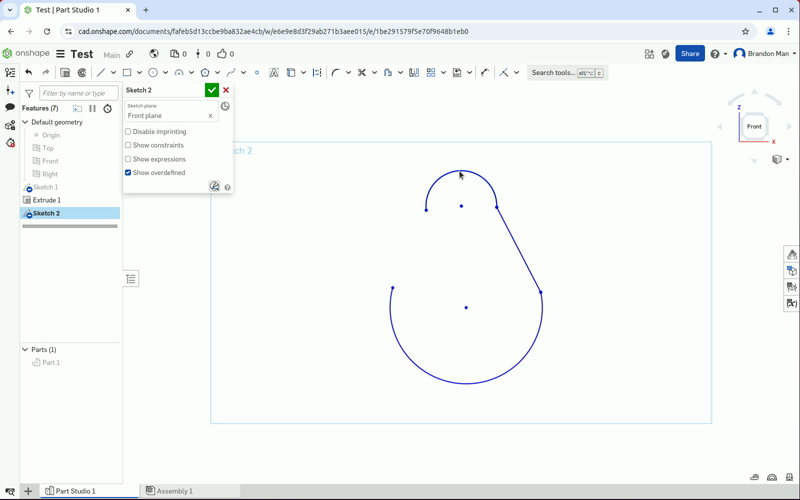
mouse_move(426, 210)
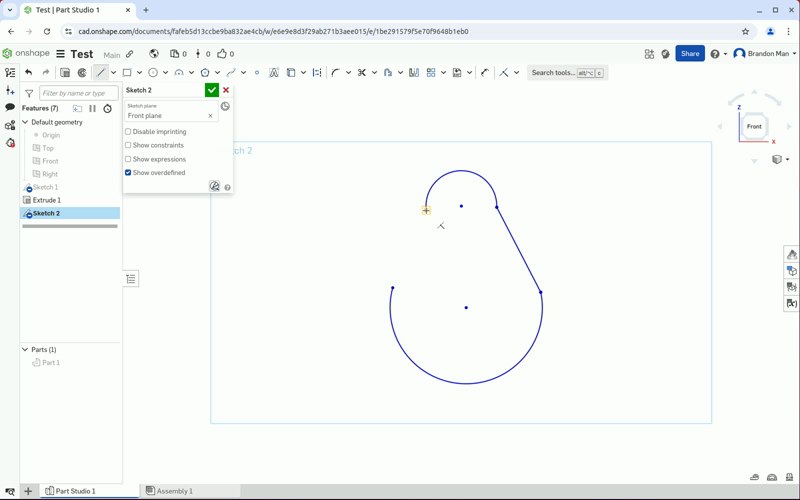
click(426, 210)
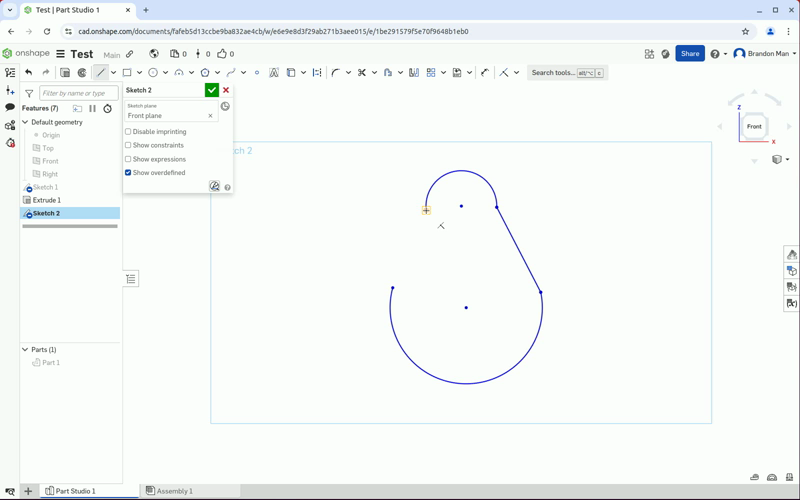
key_down(shift)
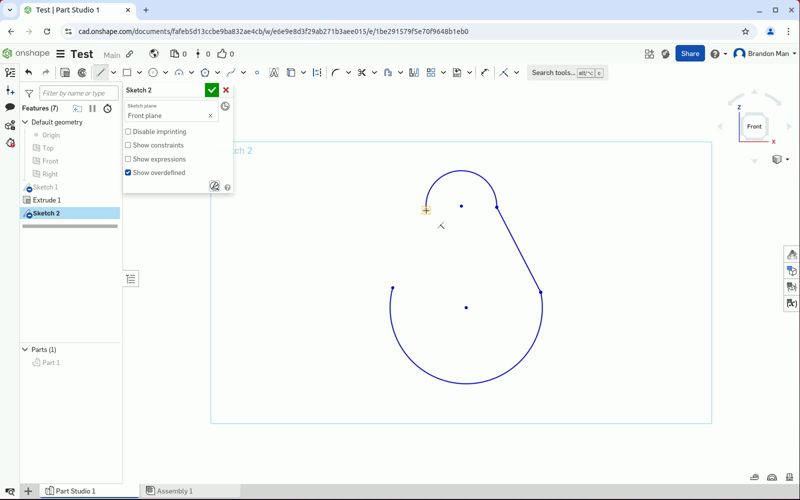
mouse_move(392, 287)
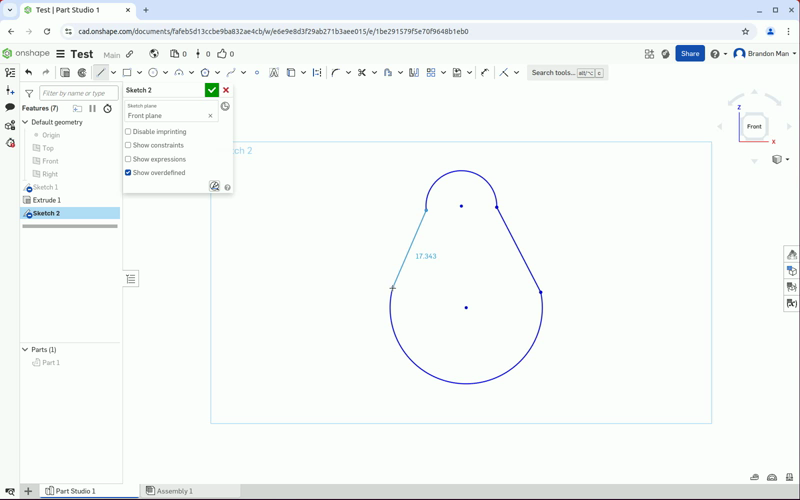
key_up(shift)
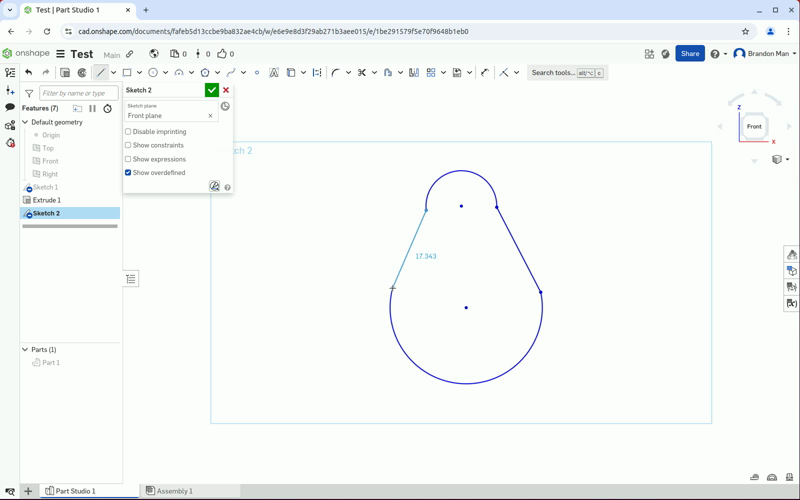
click(392, 287)
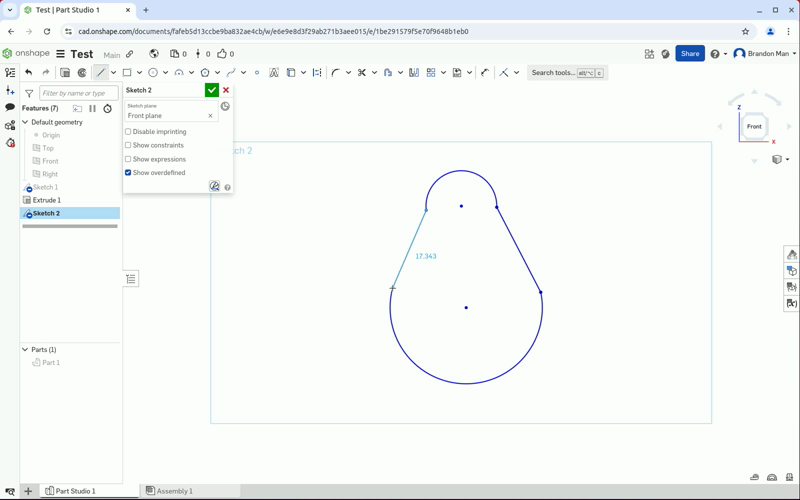
key(esc)
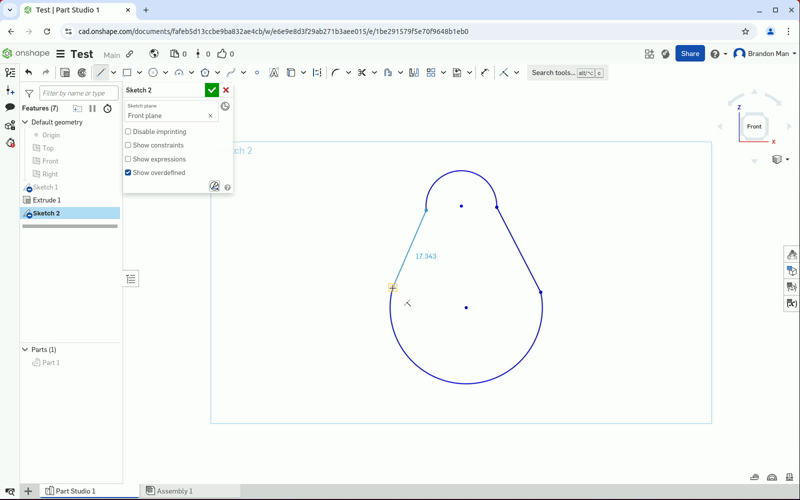
key(a)
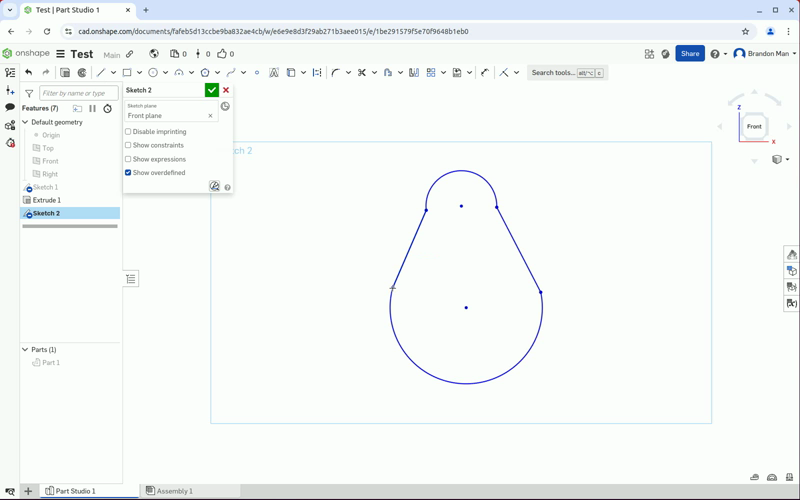
key_down(shift)
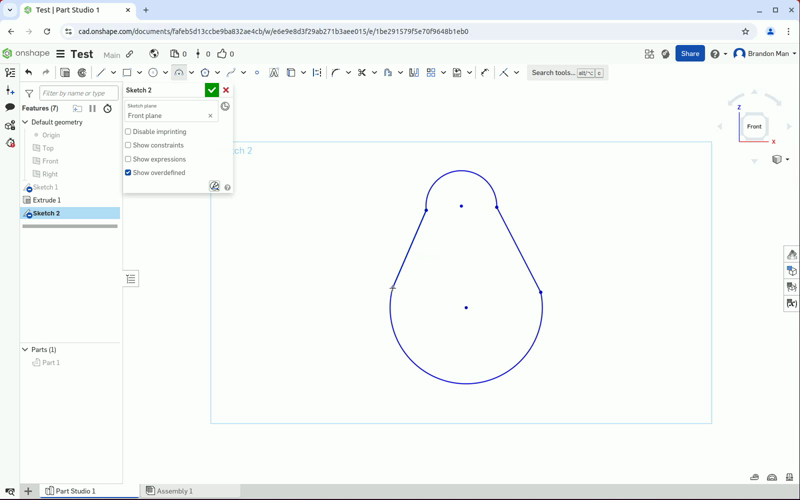
mouse_move(400, 287)
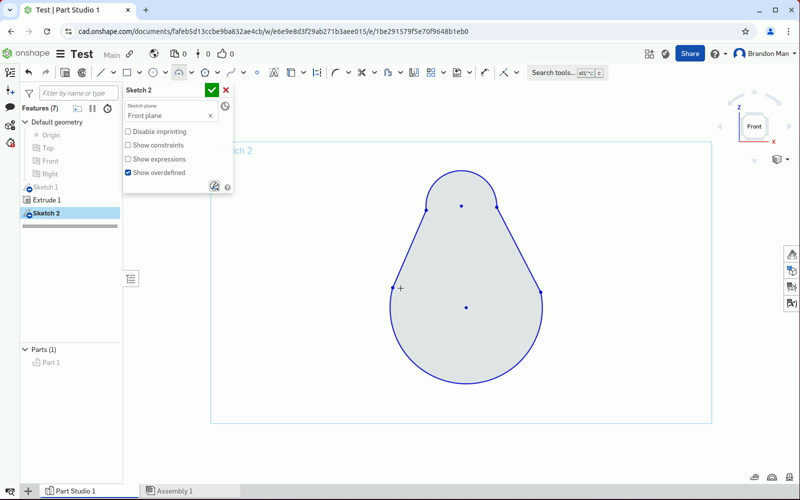
click(400, 287)
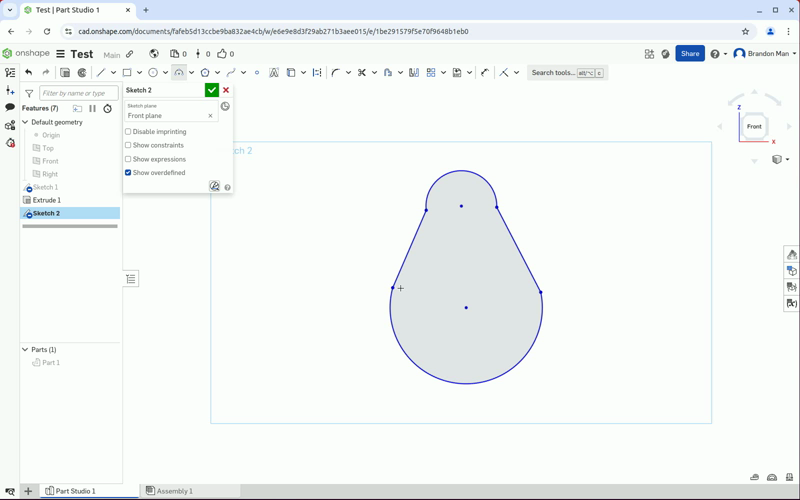
key_up(shift)
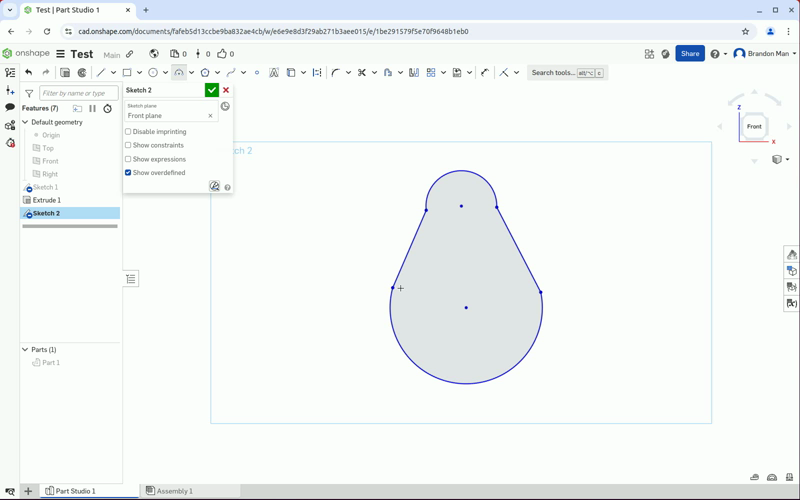
key_down(shift)
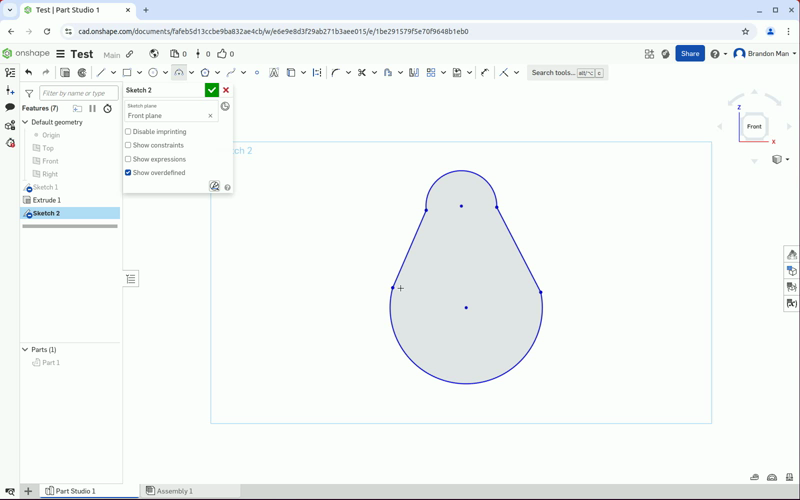
mouse_move(529, 292)
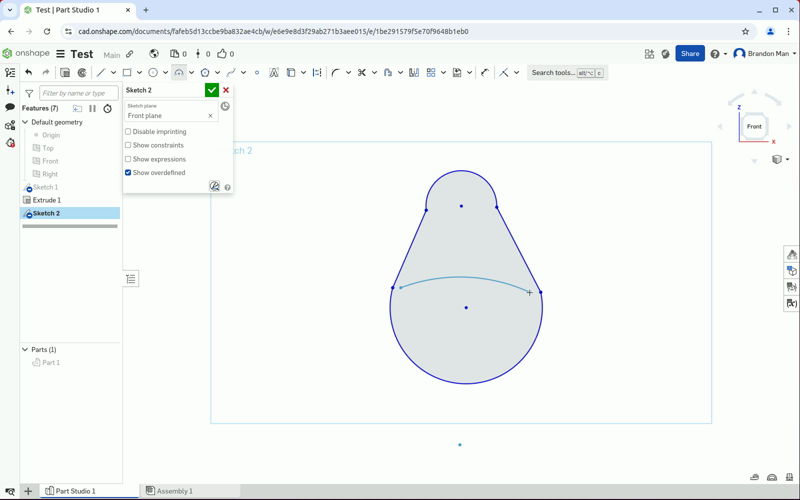
click(529, 292)
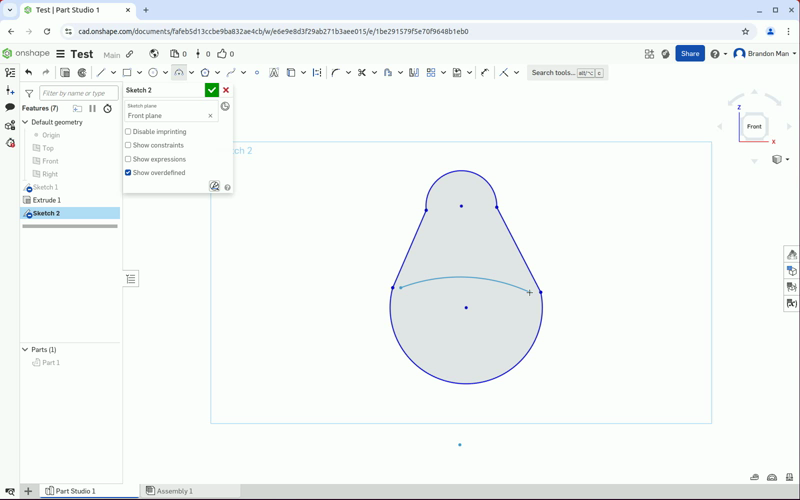
mouse_move(462, 371)
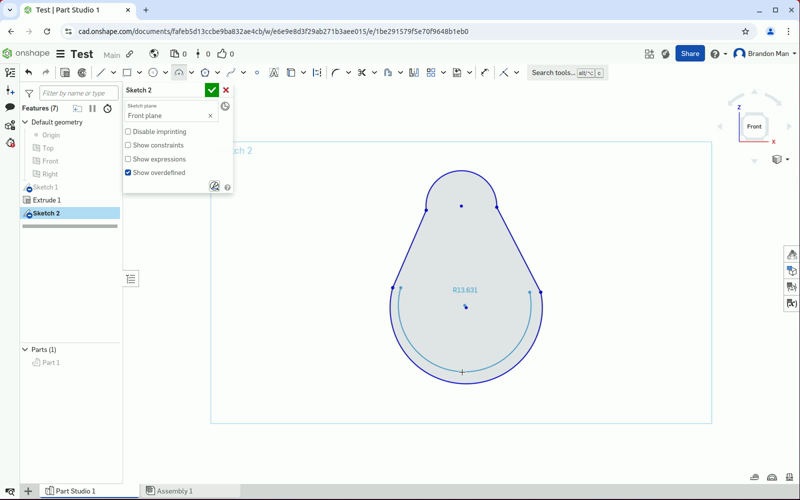
click(462, 371)
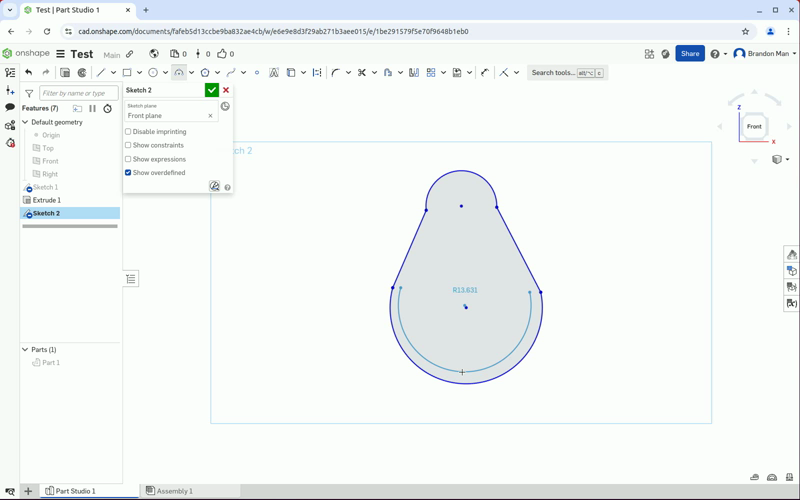
key_up(shift)
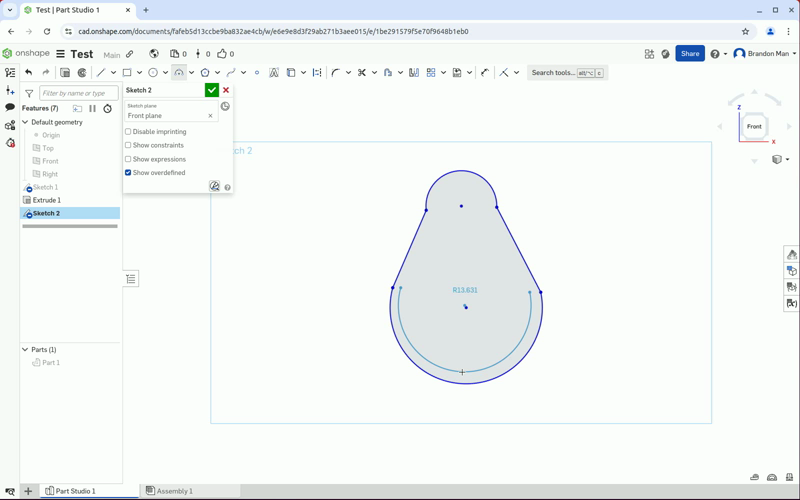
key(esc)
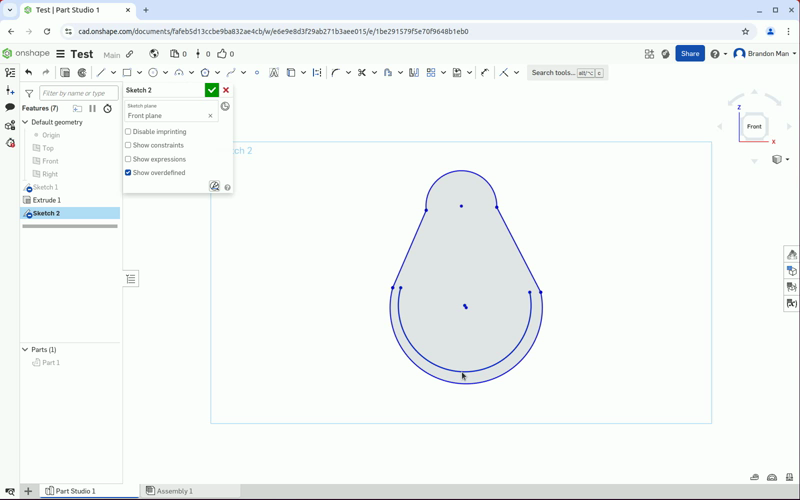
key(l)
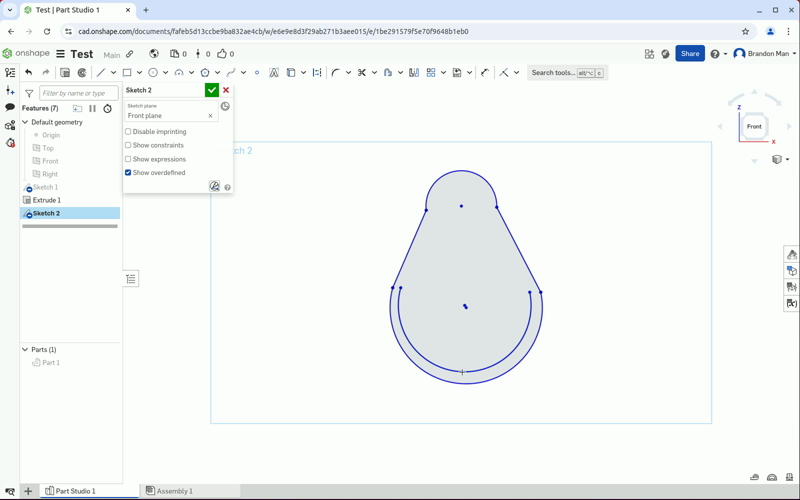
mouse_move(529, 292)
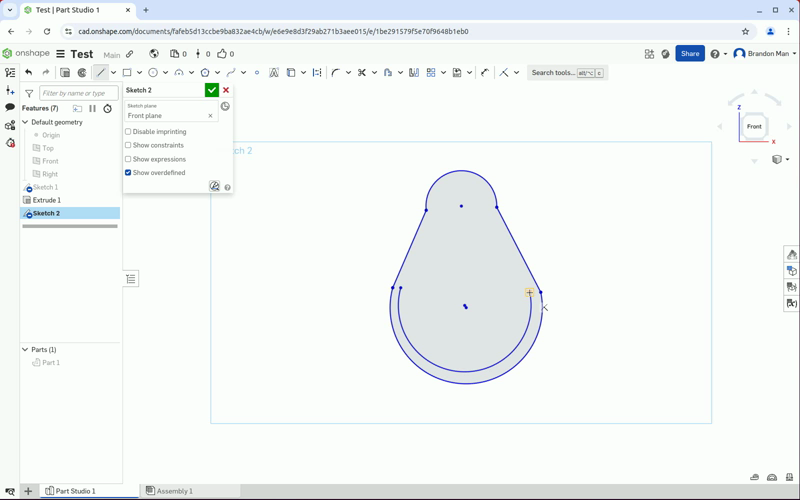
click(529, 292)
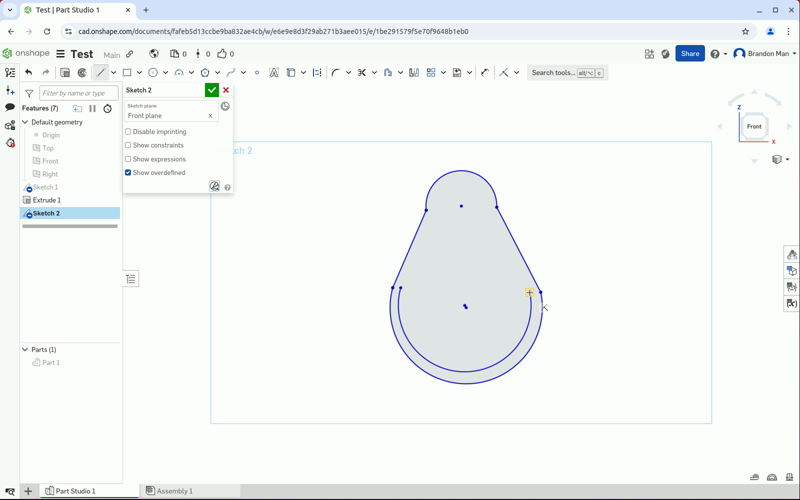
key_down(shift)
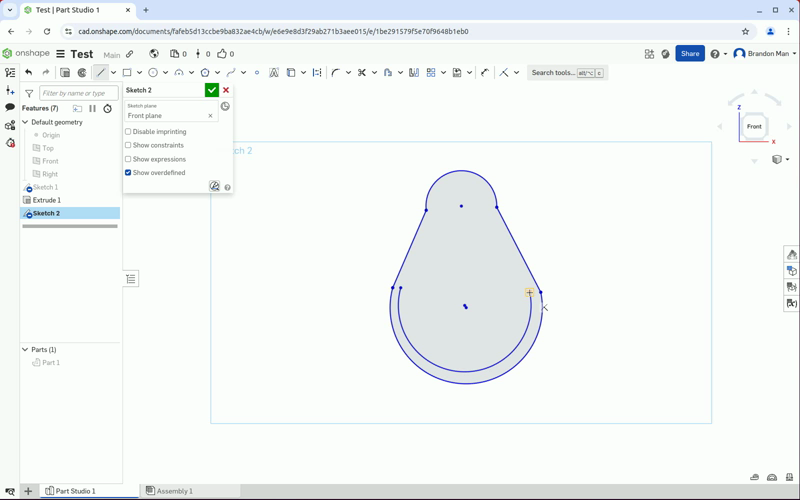
mouse_move(487, 205)
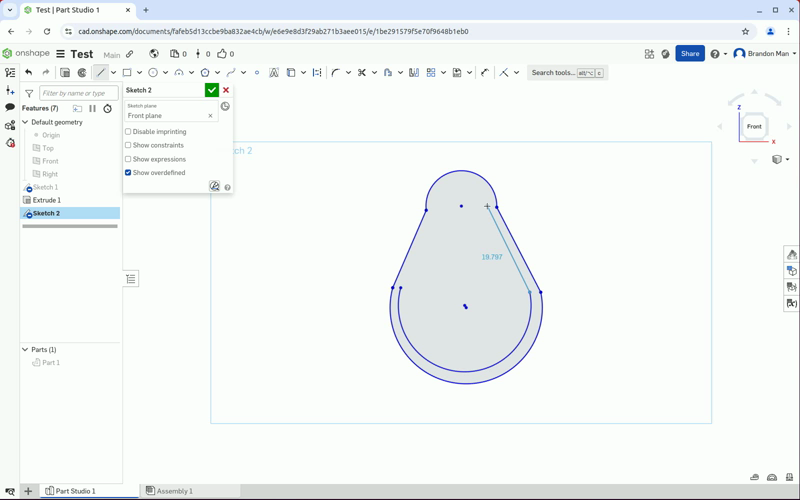
click(487, 205)
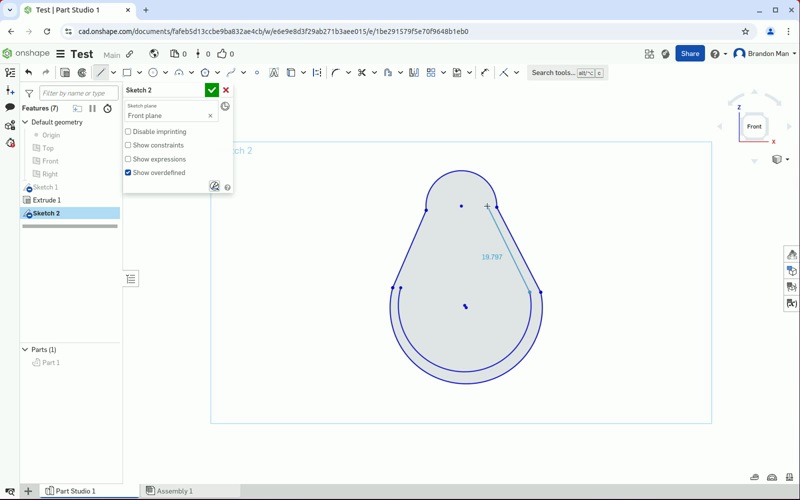
key_up(shift)
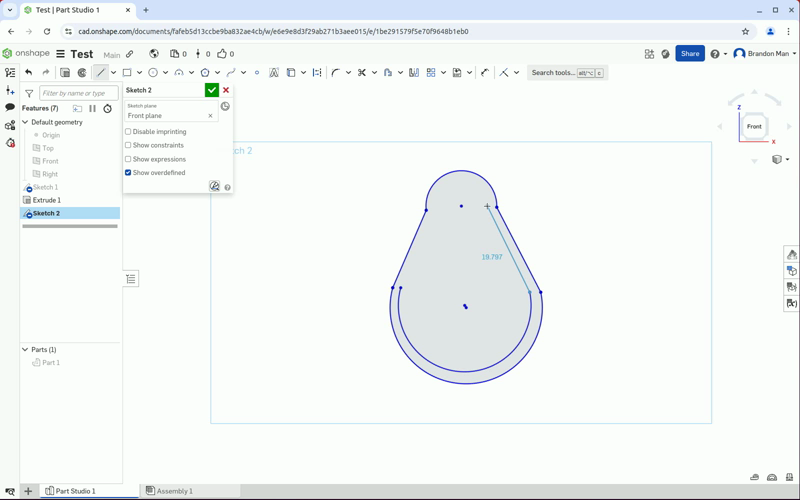
key(esc)
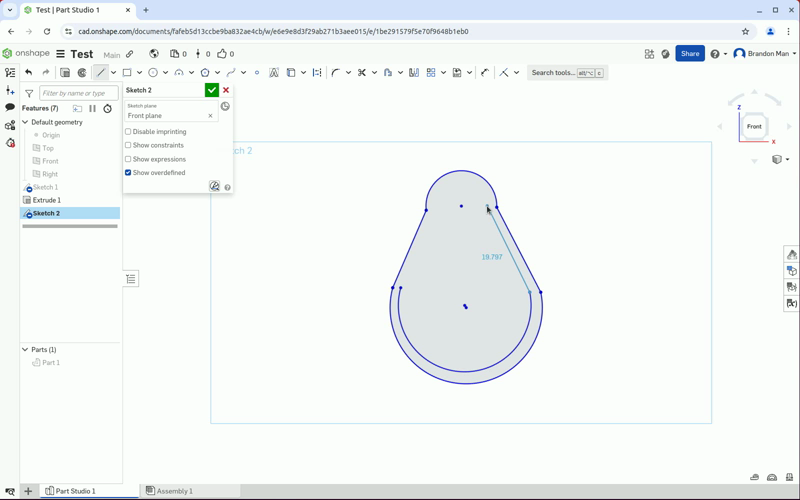
key(a)
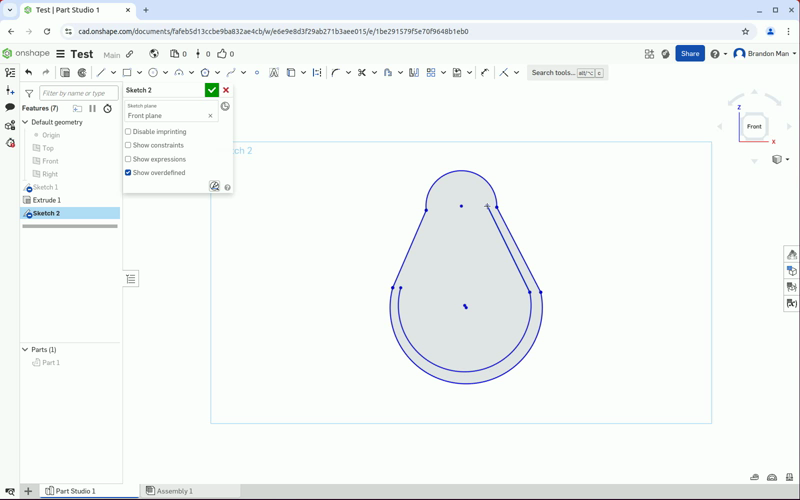
mouse_move(487, 205)
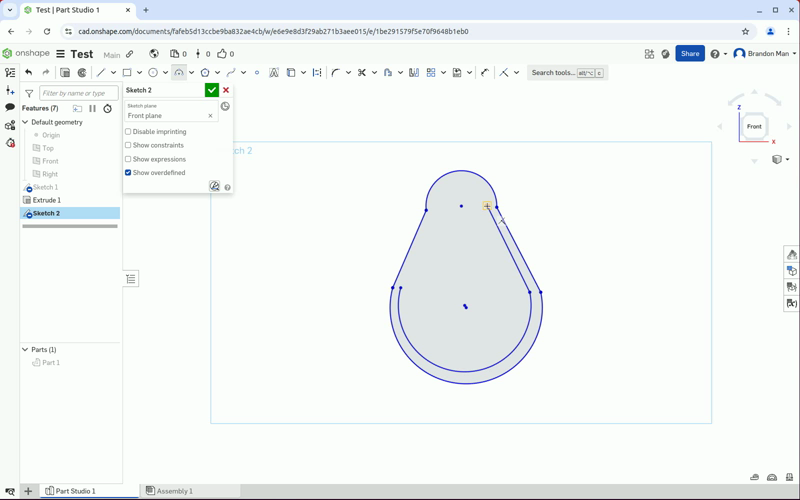
click(487, 205)
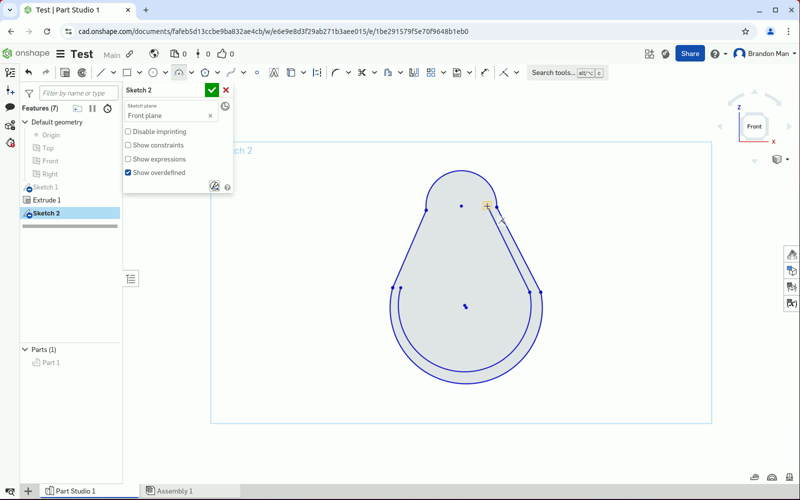
key_down(shift)
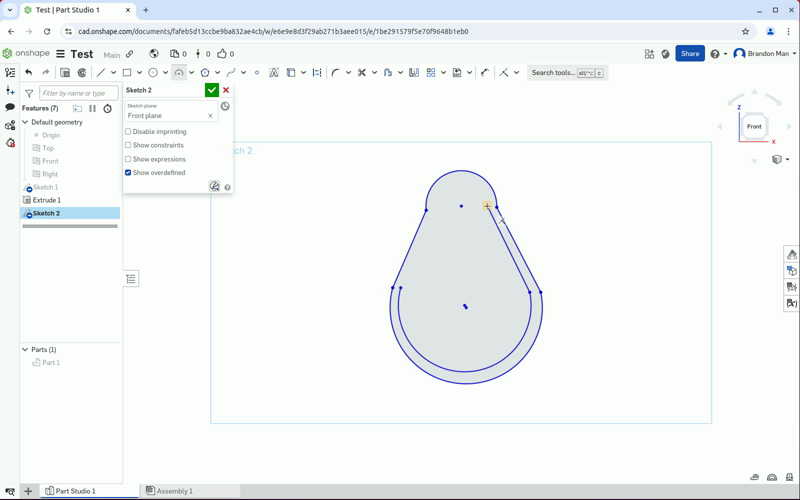
mouse_move(433, 212)
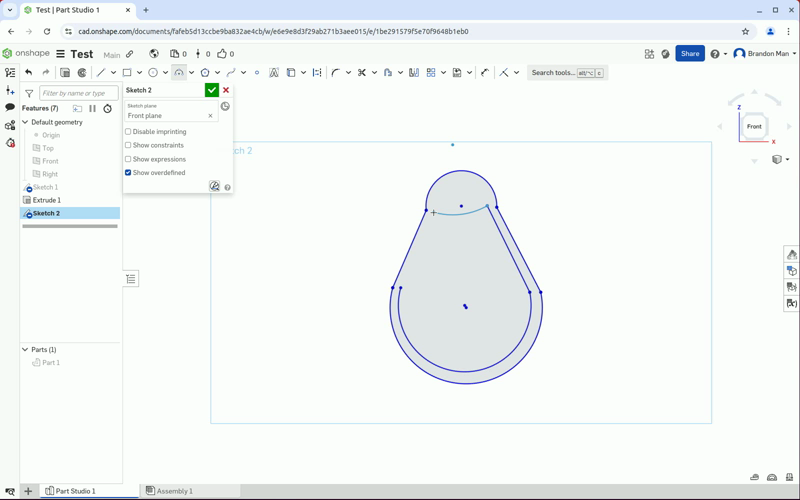
click(433, 212)
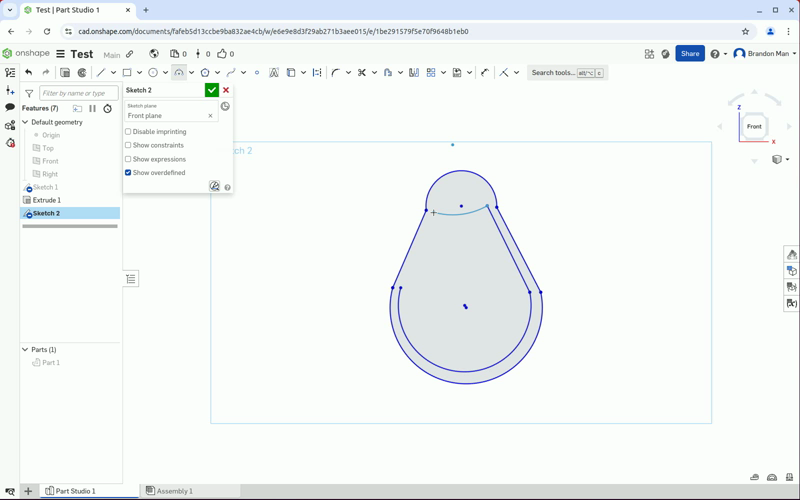
mouse_move(456, 178)
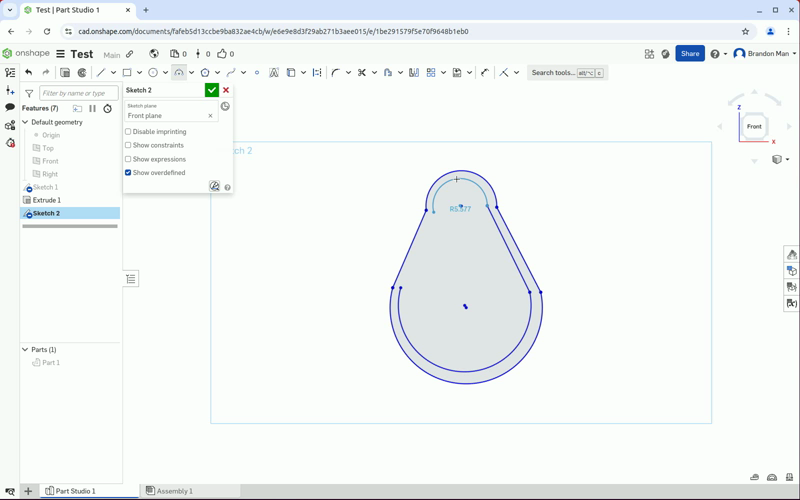
click(456, 178)
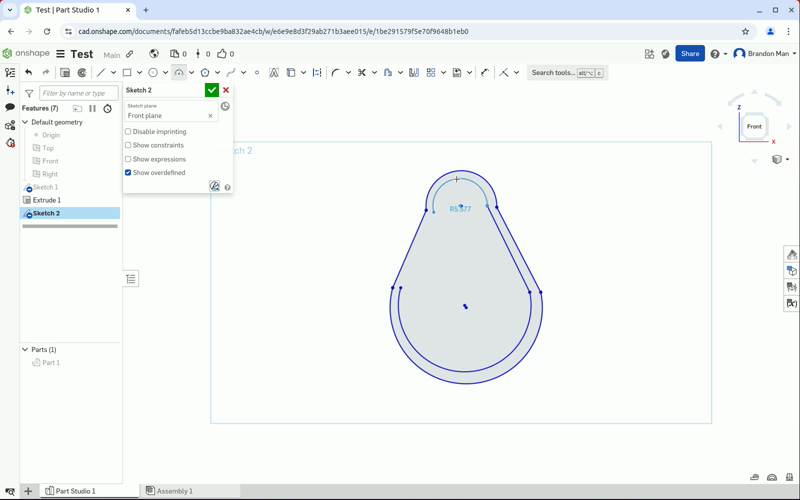
key_up(shift)
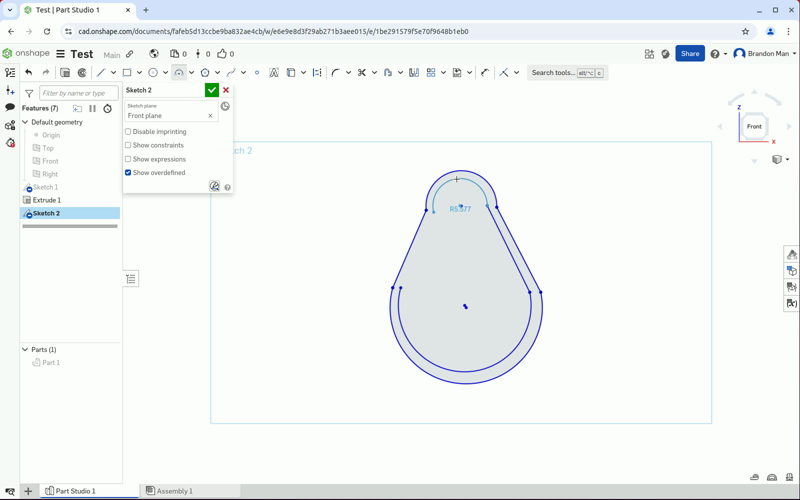
key(esc)
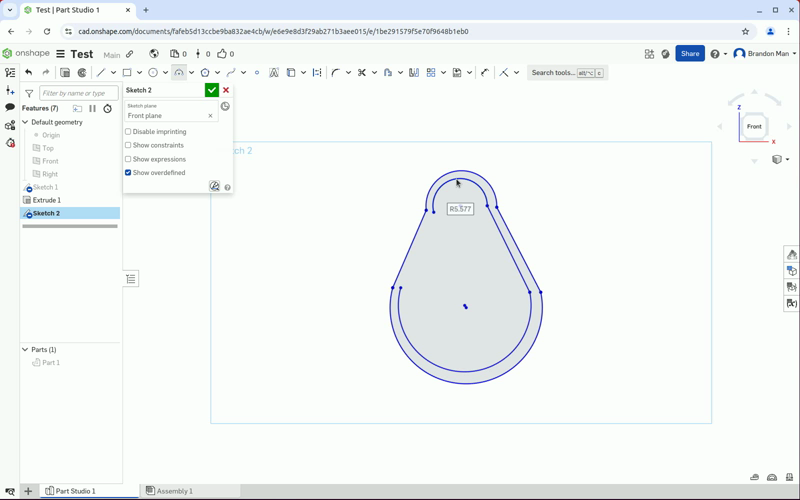
key(l)
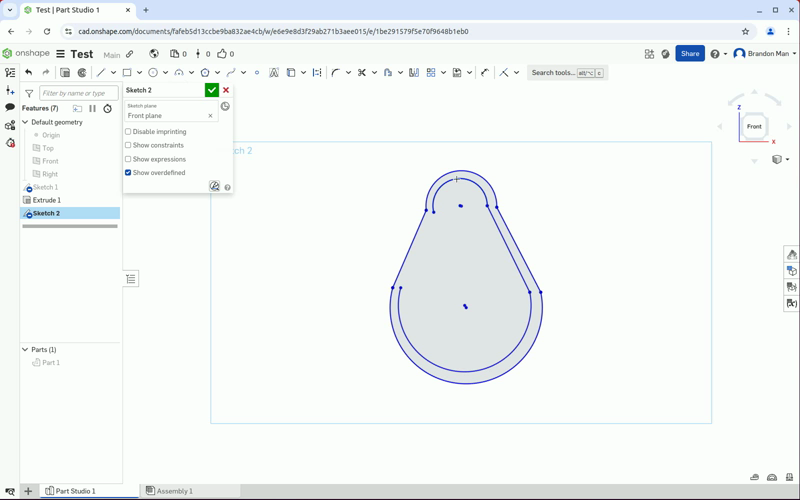
mouse_move(433, 212)
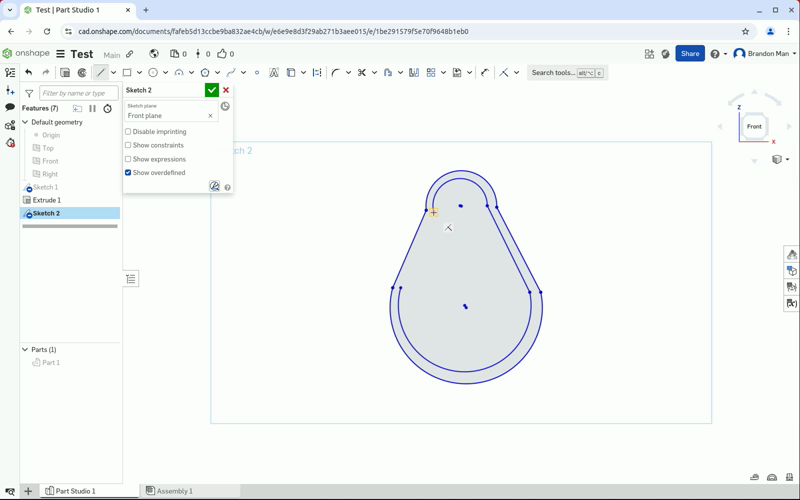
click(433, 212)
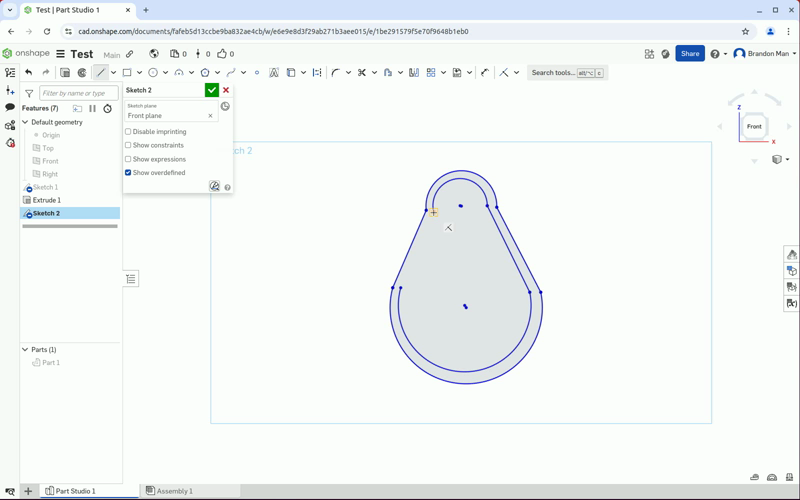
key_down(shift)
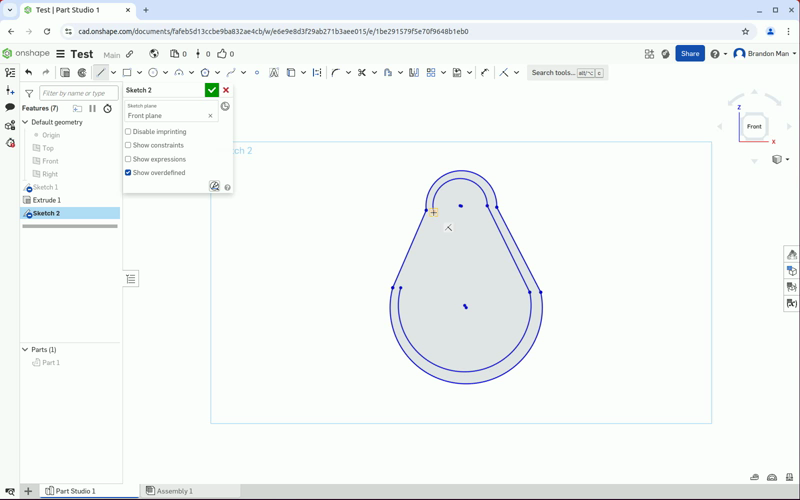
mouse_move(400, 287)
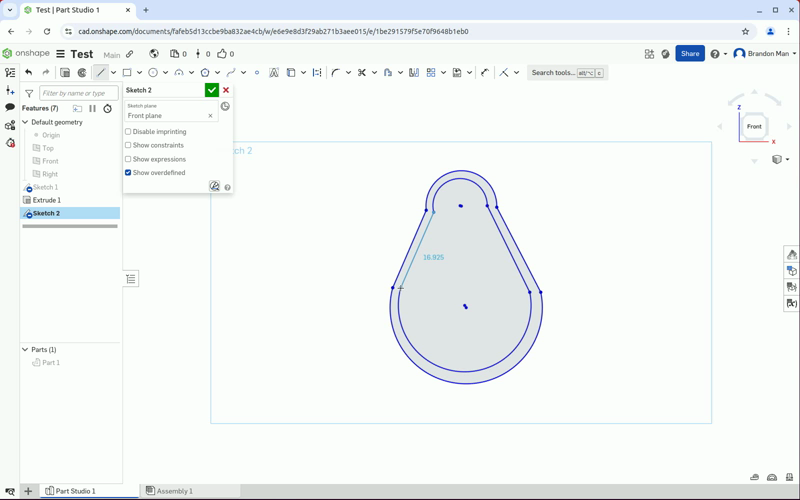
key_up(shift)
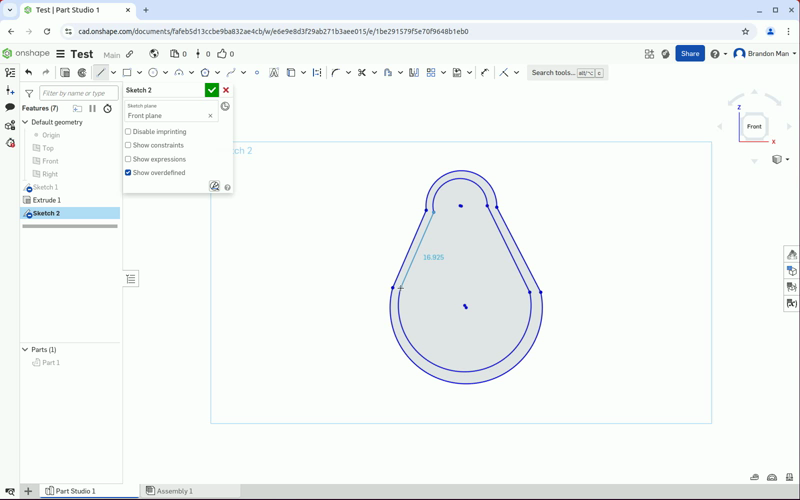
click(400, 287)
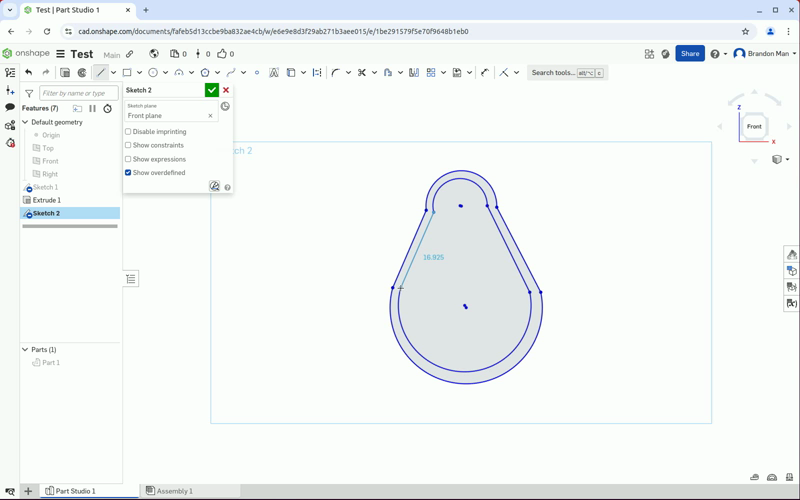
key(esc)
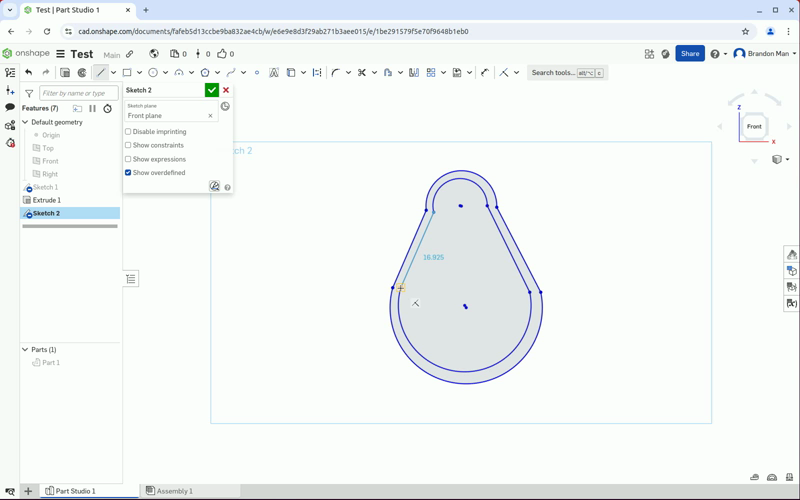
mouse_move(408, 261)
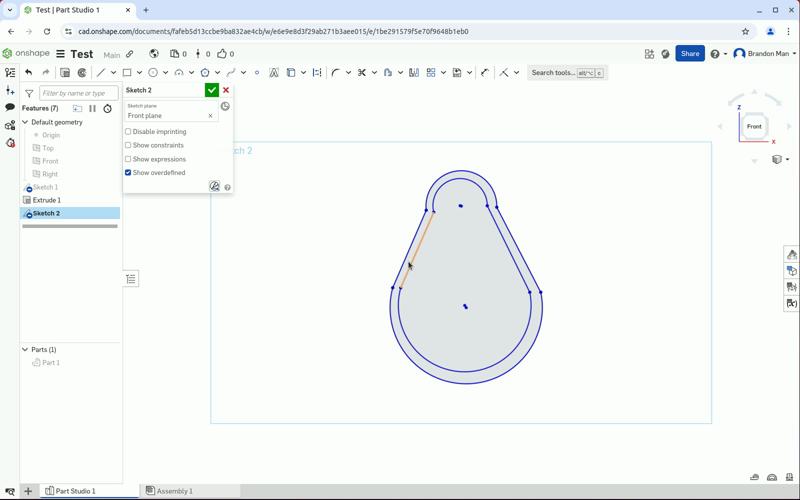
click(408, 261)
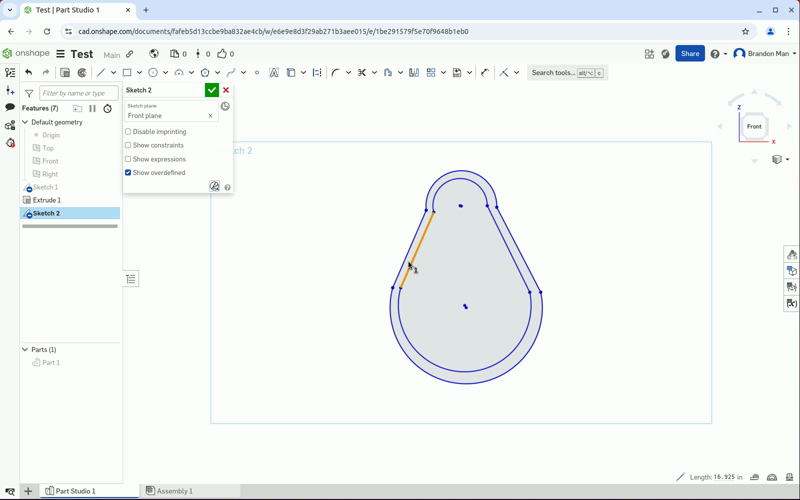
mouse_move(73, 352)
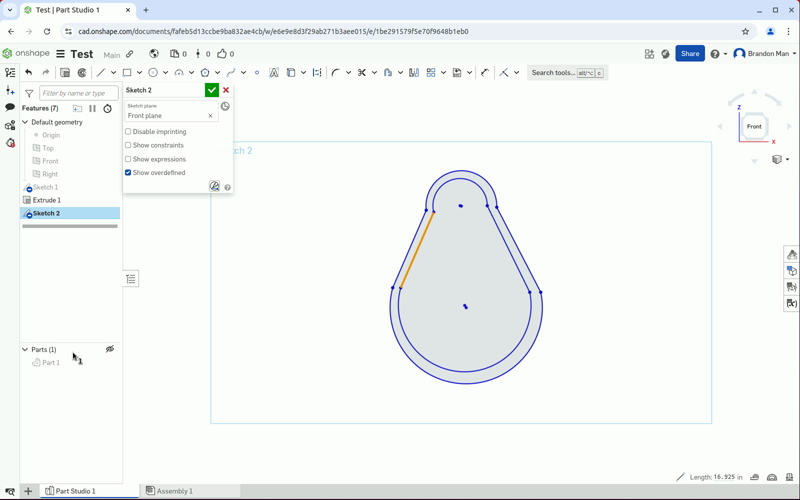
key(shift+y)
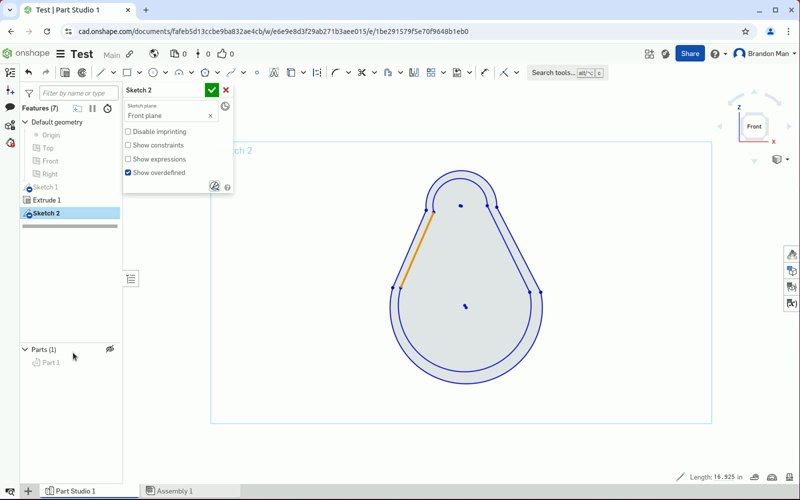
key(shift+e)
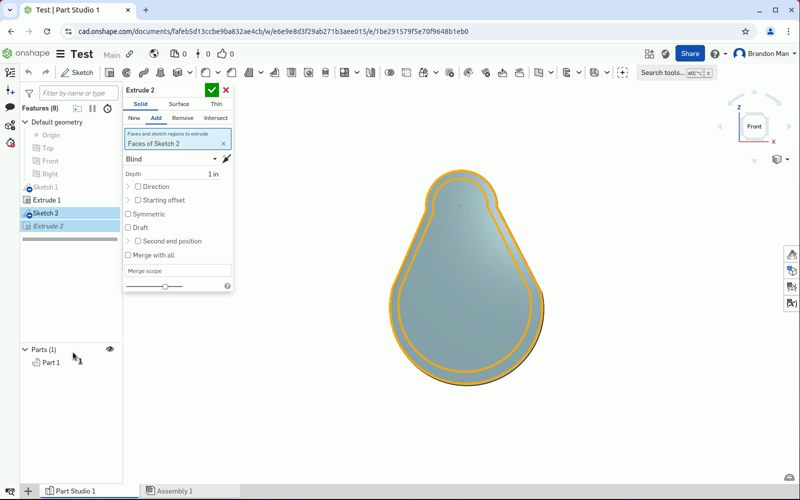
mouse_move(143, 106)
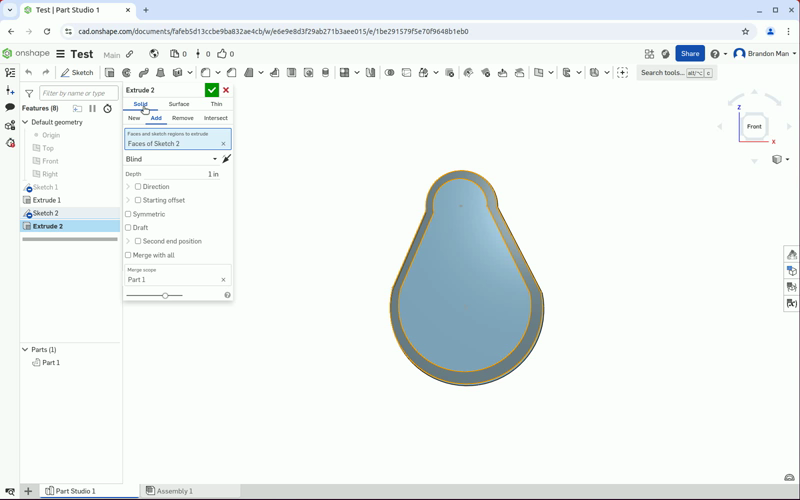
click(143, 106)
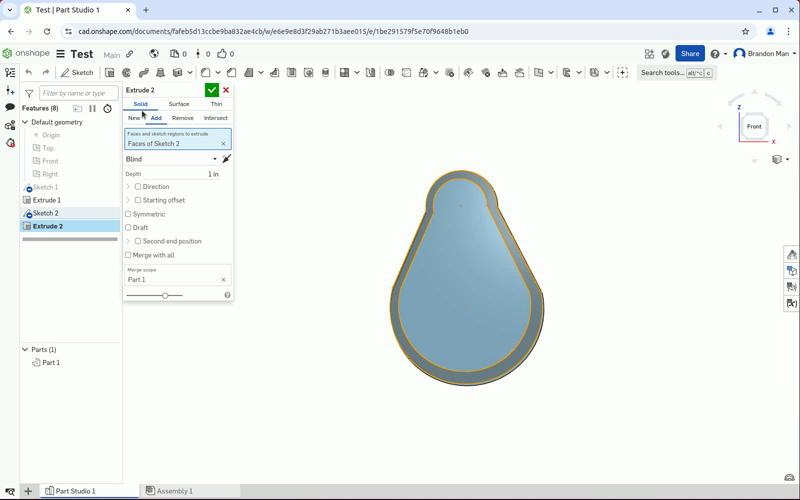
mouse_move(137, 120)
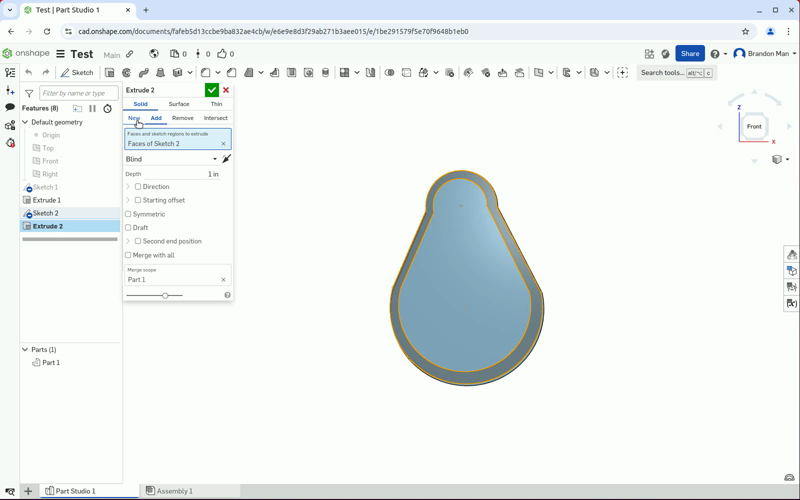
click(137, 120)
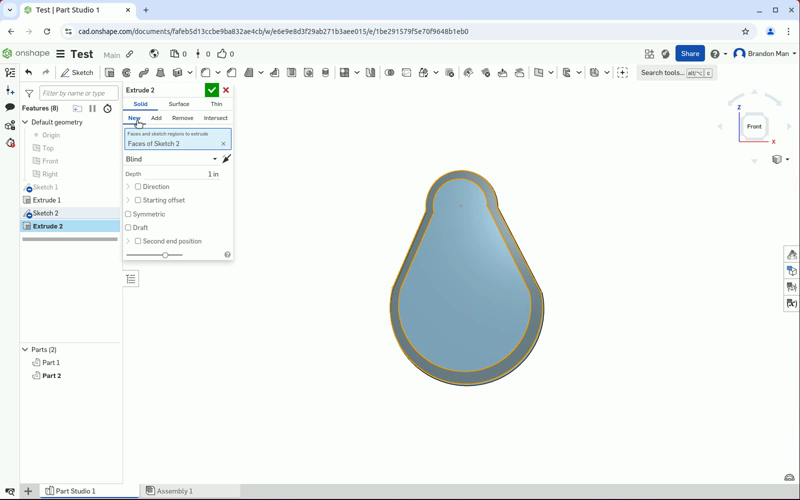
key(tab, 4)
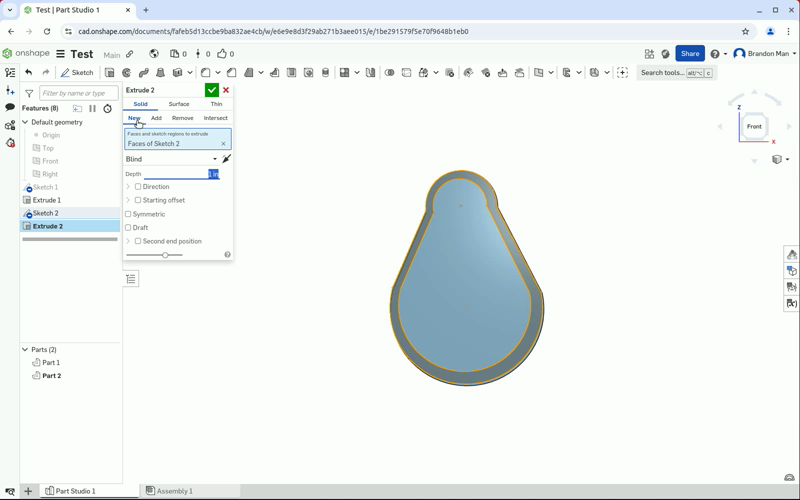
text(11.313)
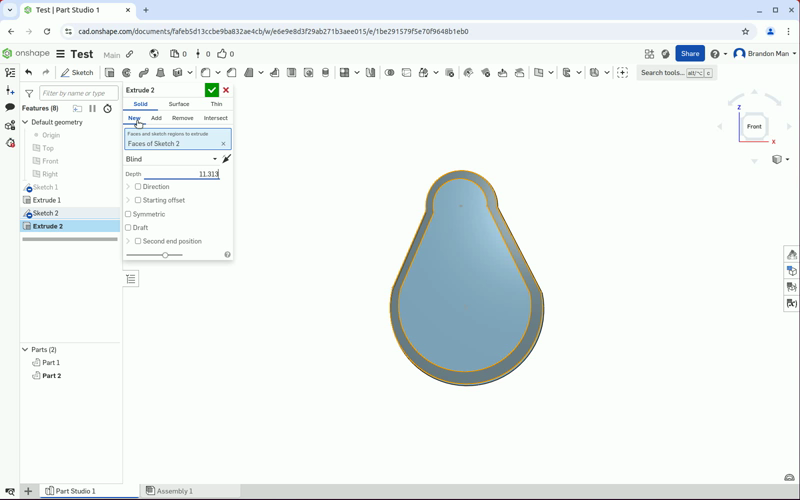
key(enter)
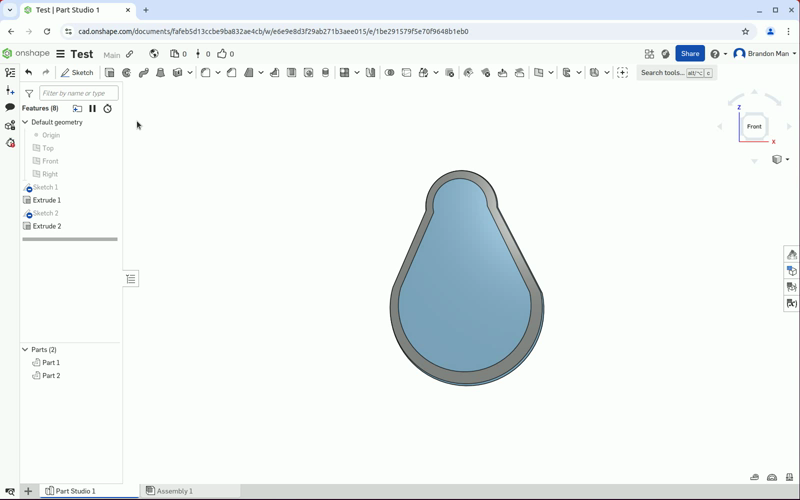
key(shift+h)
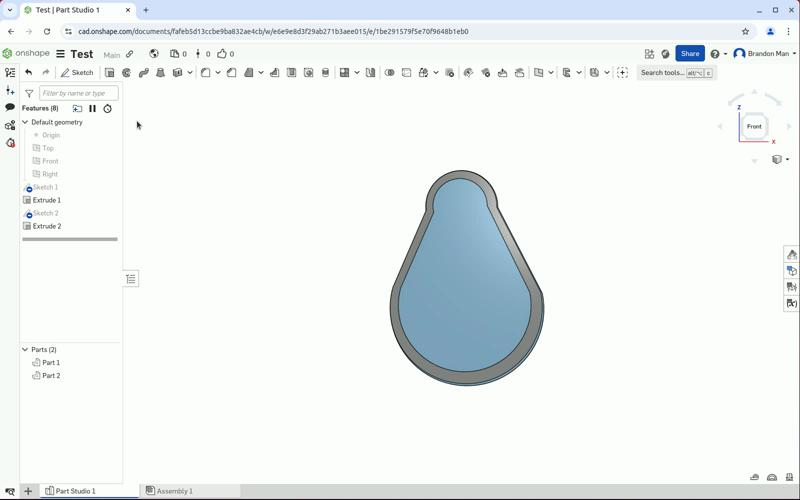
key(shift+h)
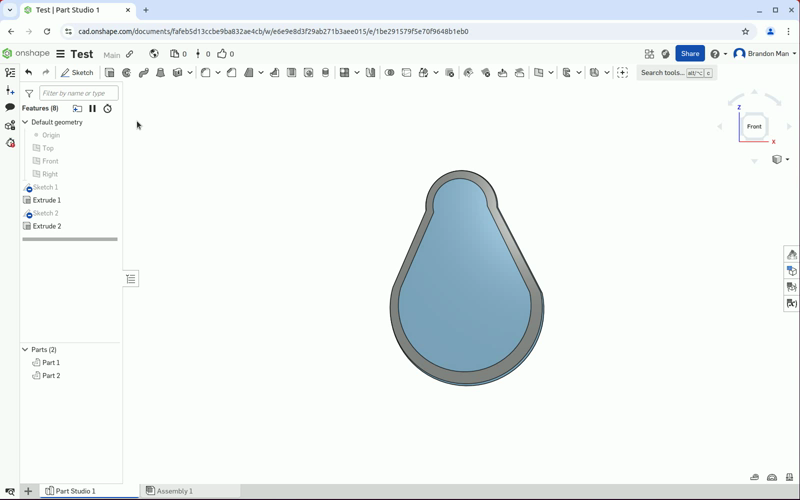
mouse_move(73, 189)
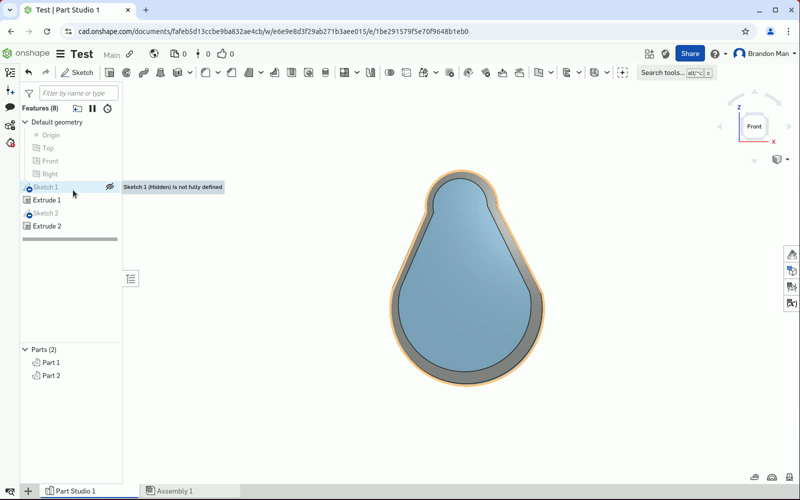
click(73, 189)
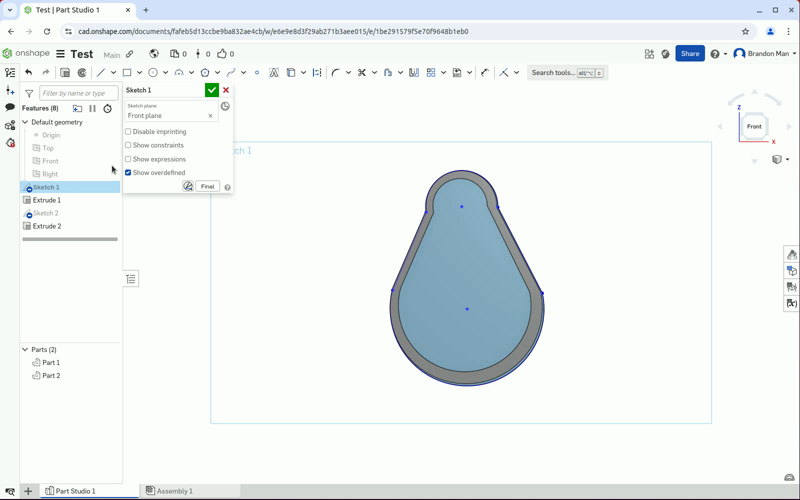
mouse_move(229, 92)
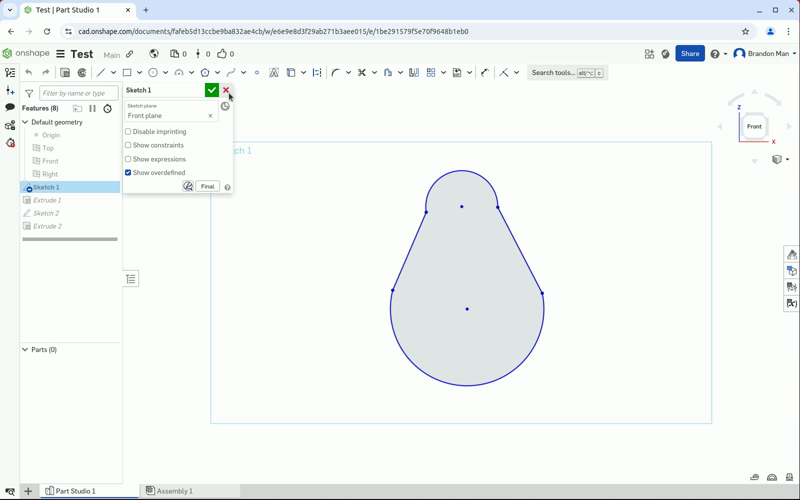
click(229, 92)
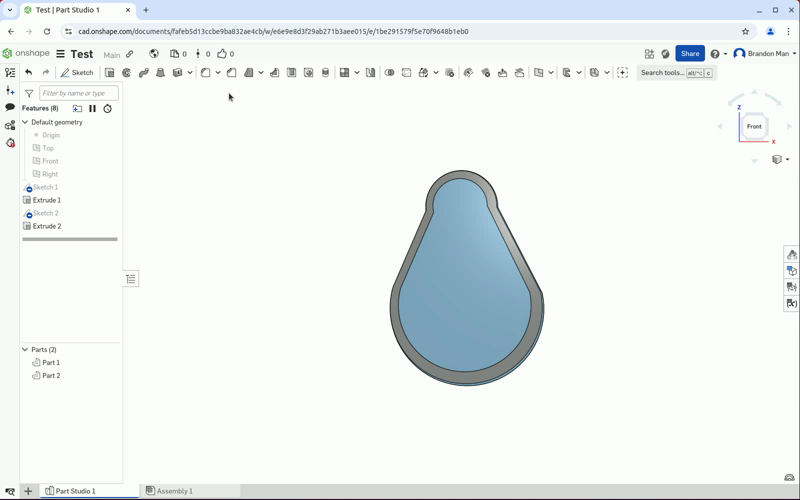
mouse_move(541, 75)
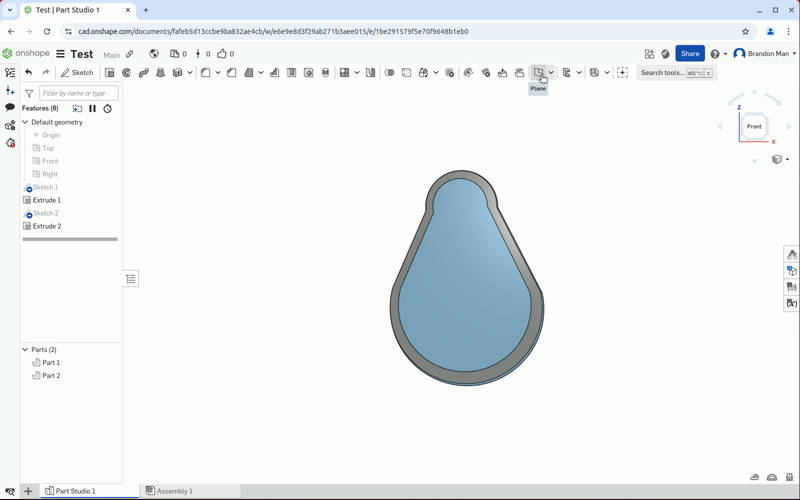
click(541, 75)
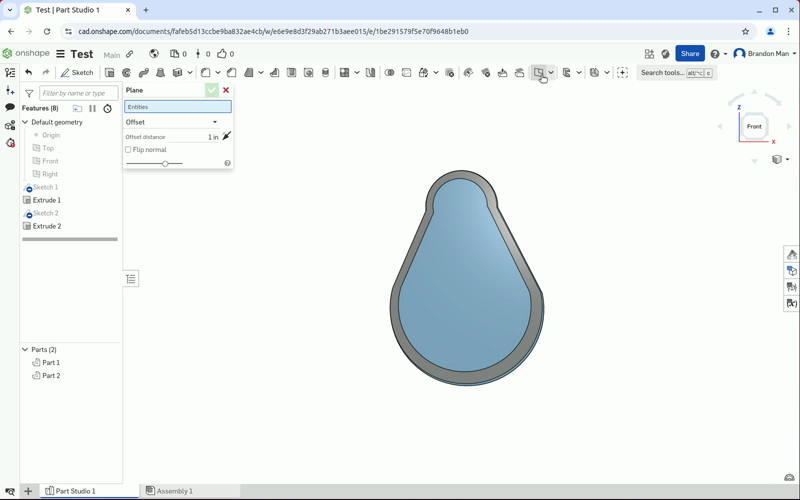
mouse_move(73, 163)
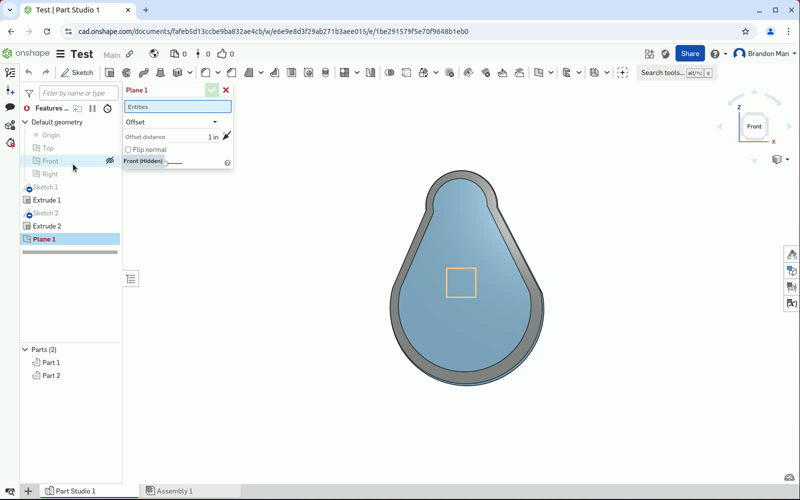
click(73, 163)
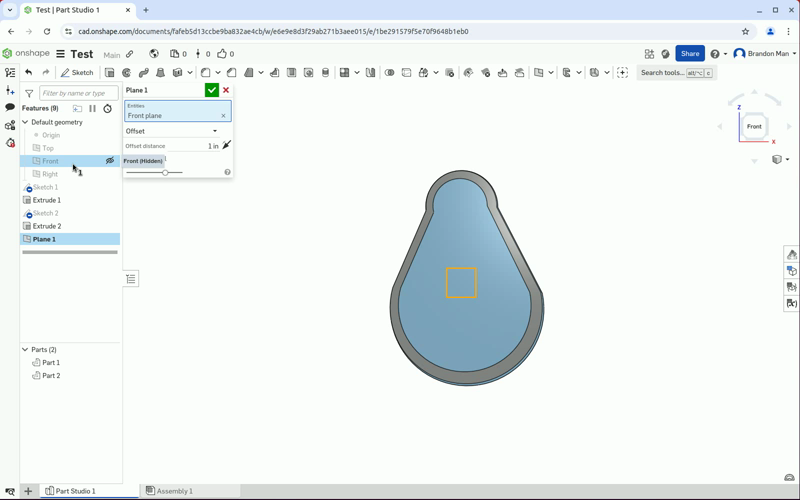
key(tab, 2)
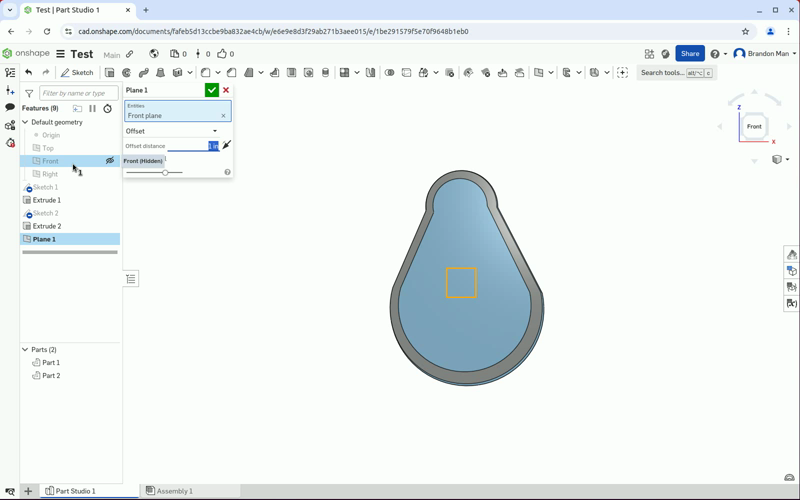
text(11.308)
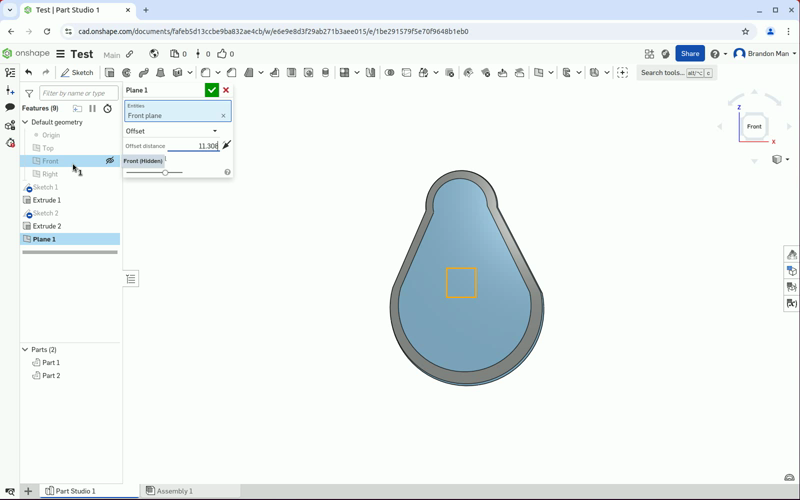
key(enter, 2)
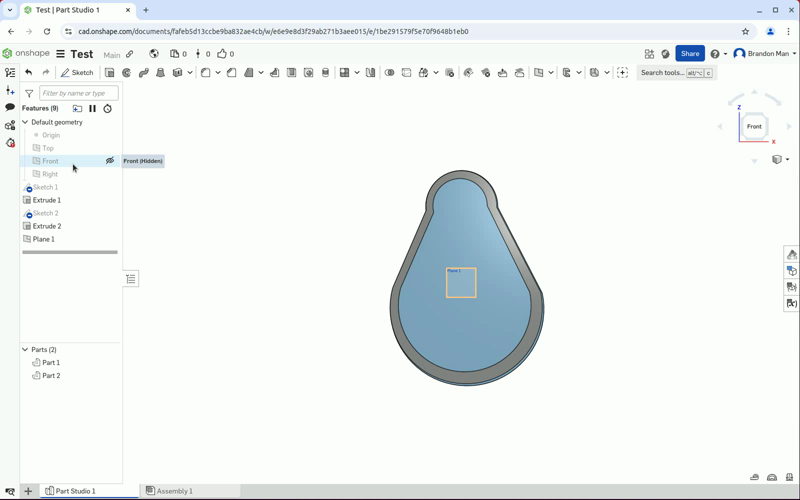
key(shift+s)
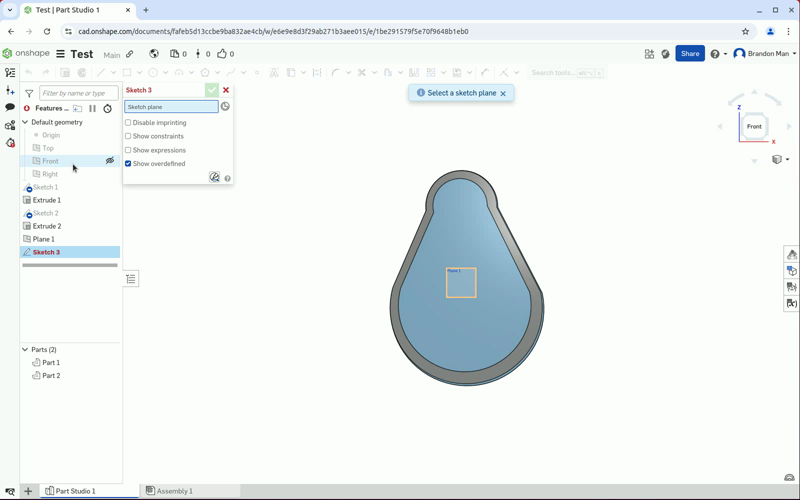
mouse_move(73, 241)
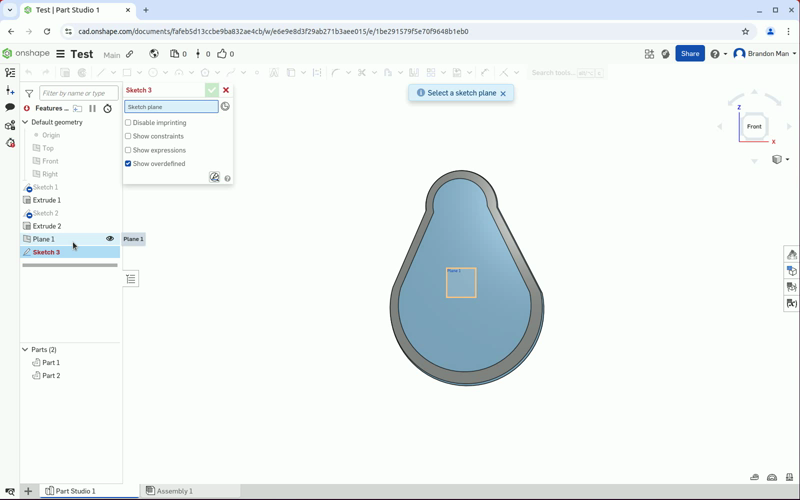
click(73, 241)
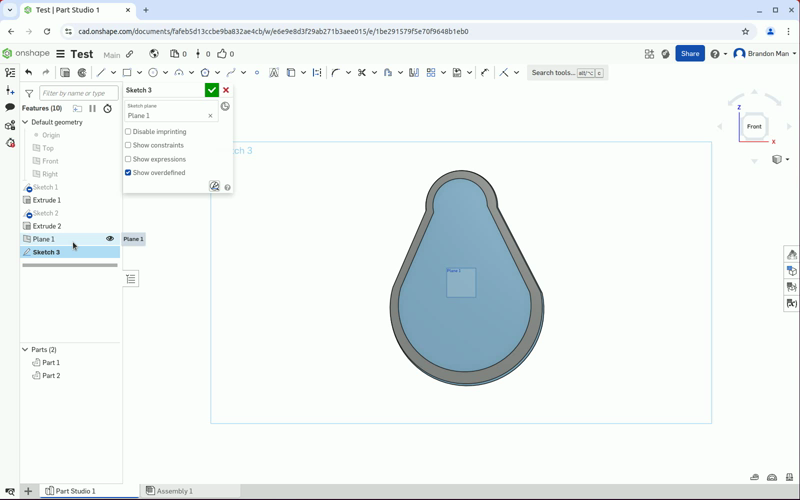
mouse_move(73, 352)
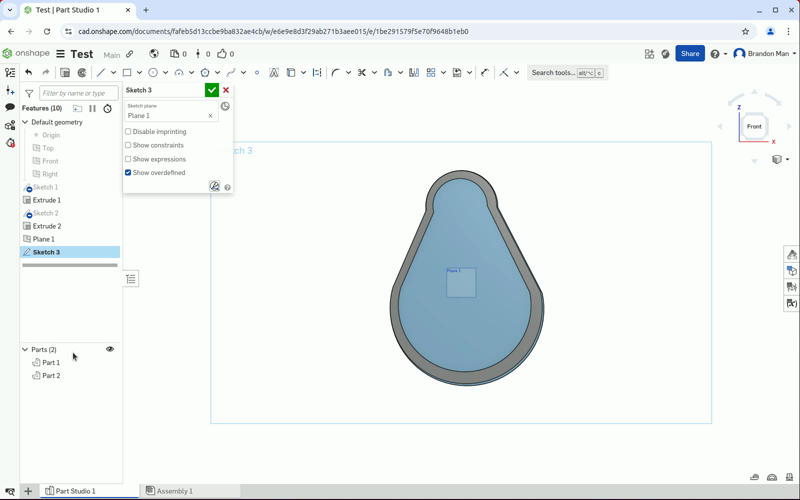
key(y)
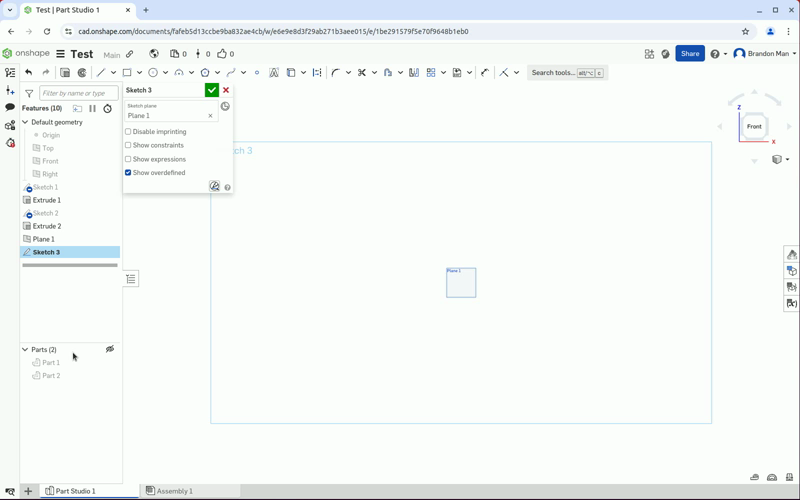
key(a)
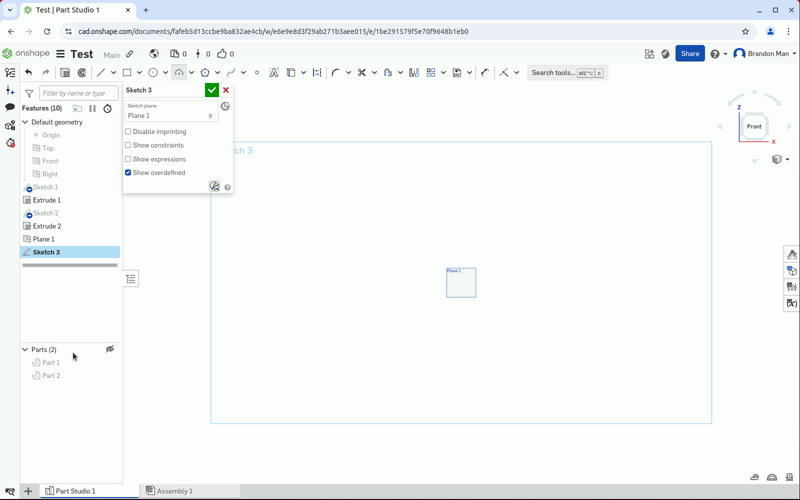
key_down(shift)
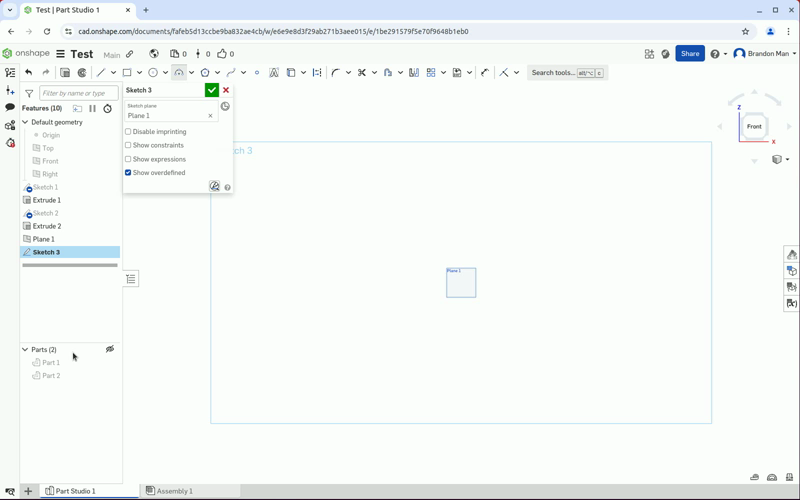
mouse_move(392, 287)
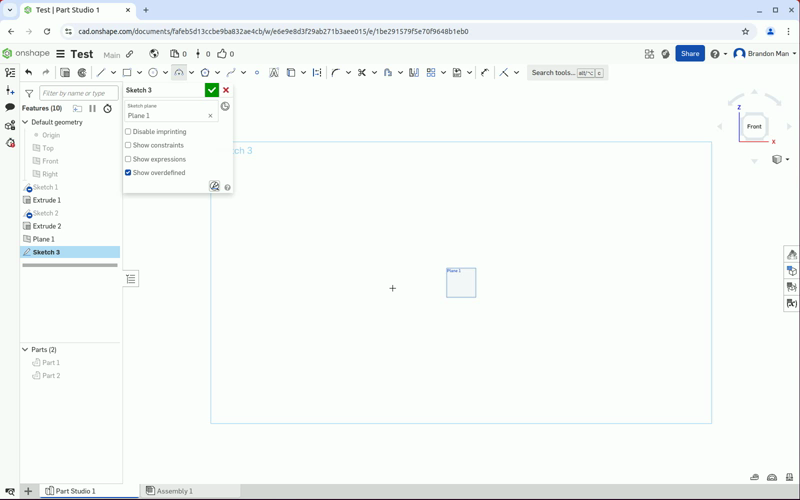
click(392, 287)
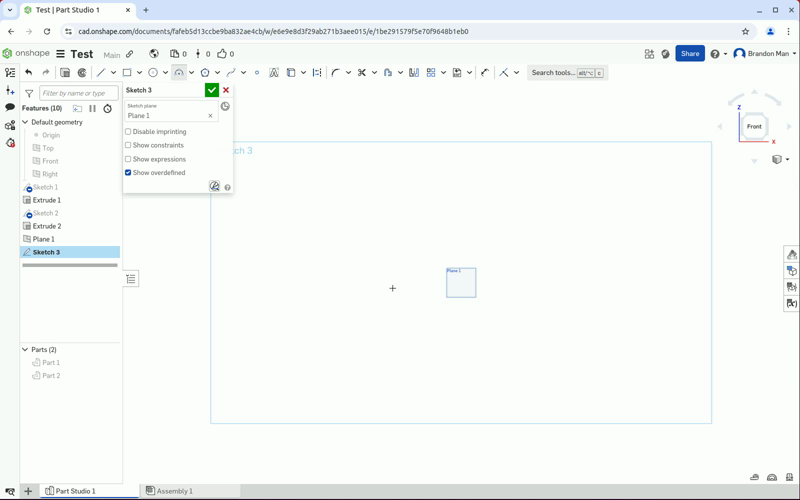
key_up(shift)
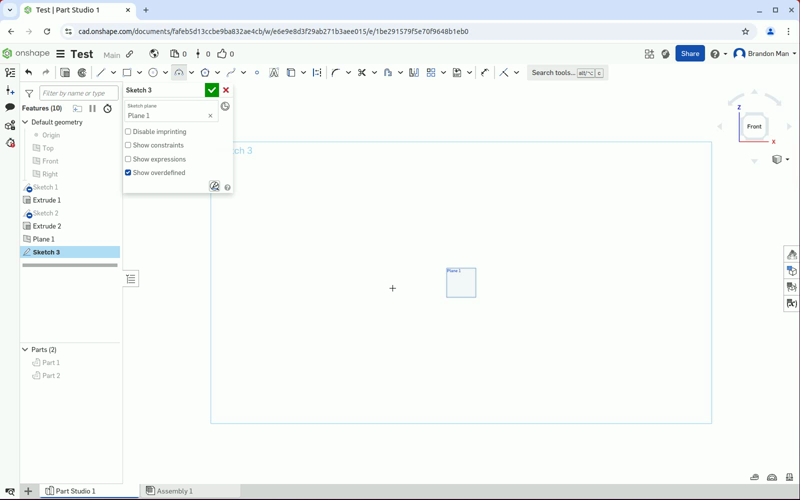
key_down(shift)
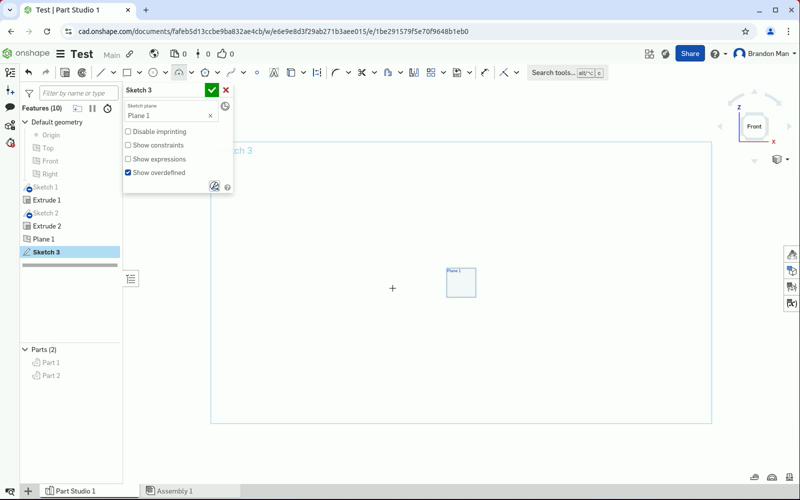
mouse_move(540, 292)
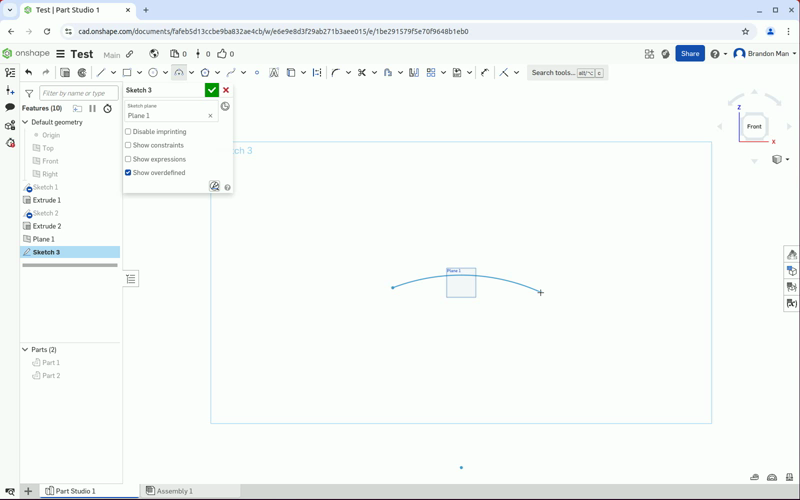
click(540, 292)
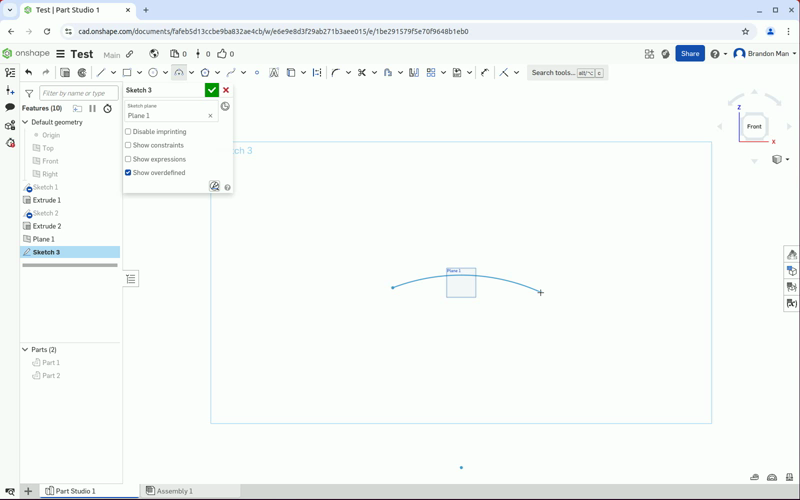
mouse_move(463, 384)
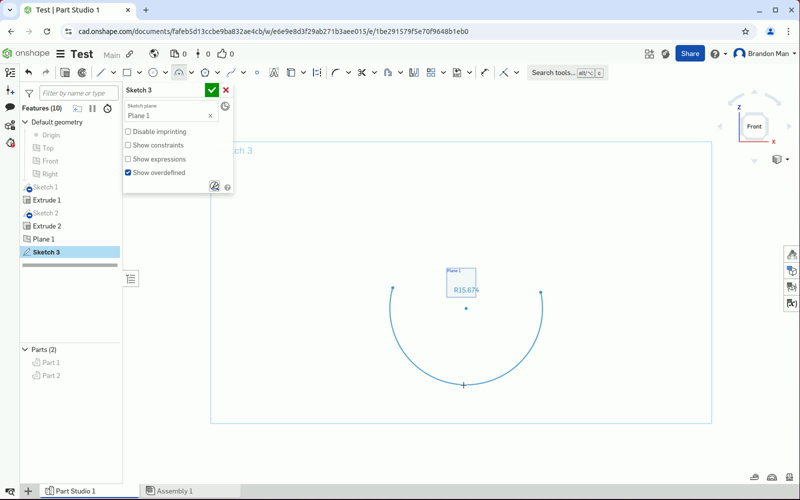
click(463, 384)
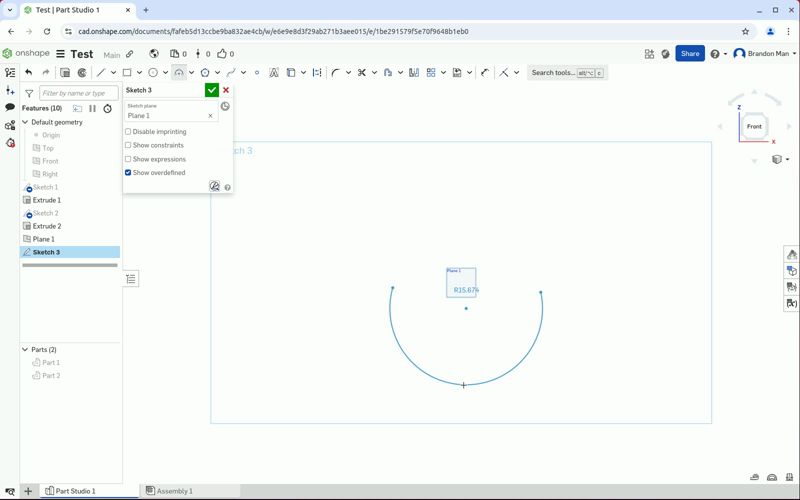
key_up(shift)
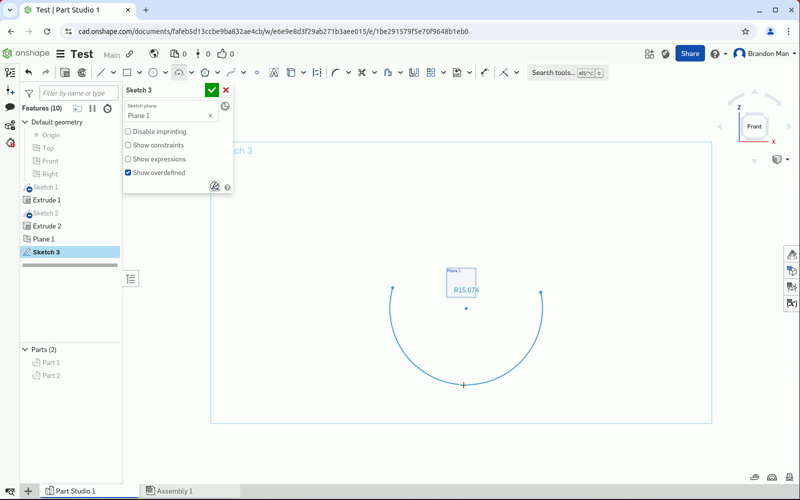
mouse_move(540, 292)
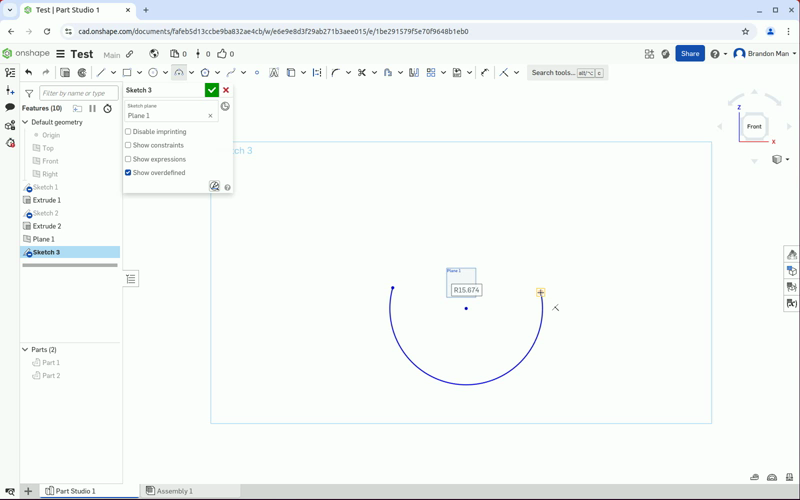
click(540, 292)
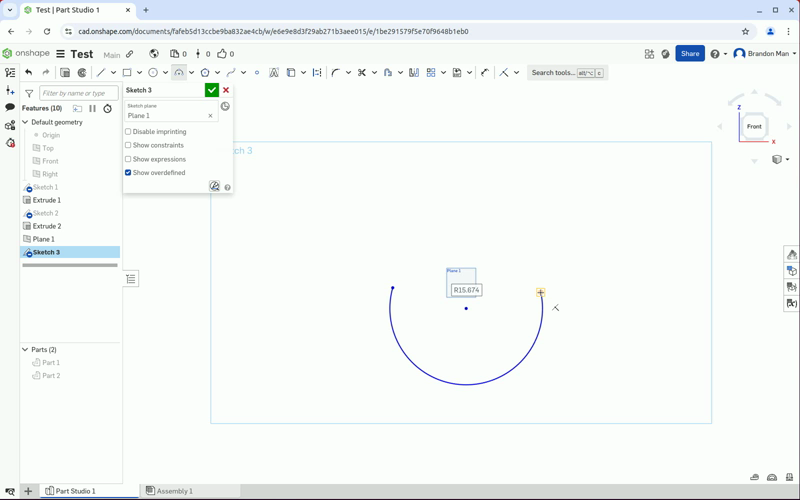
mouse_move(392, 287)
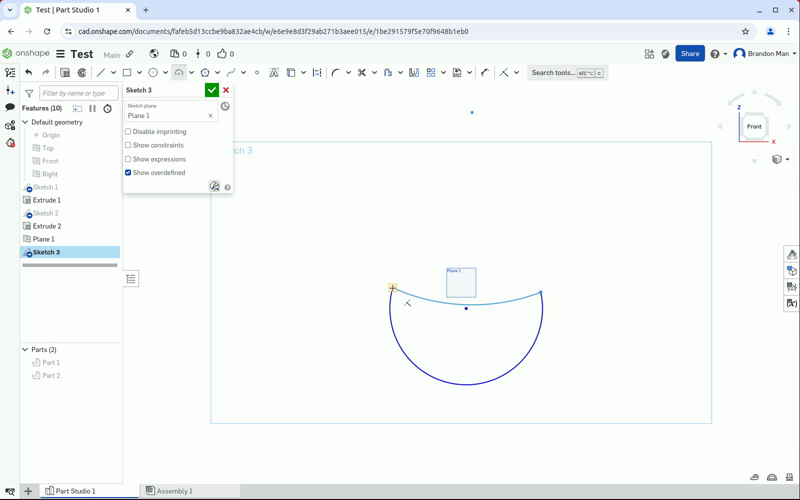
click(392, 287)
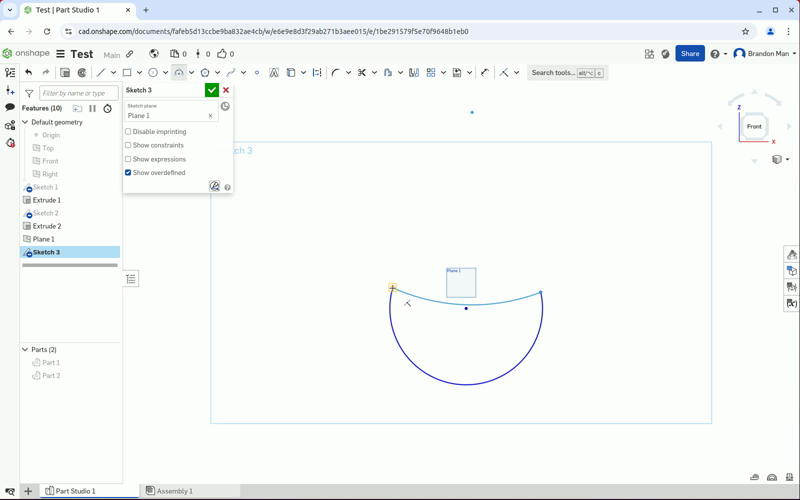
key_down(shift)
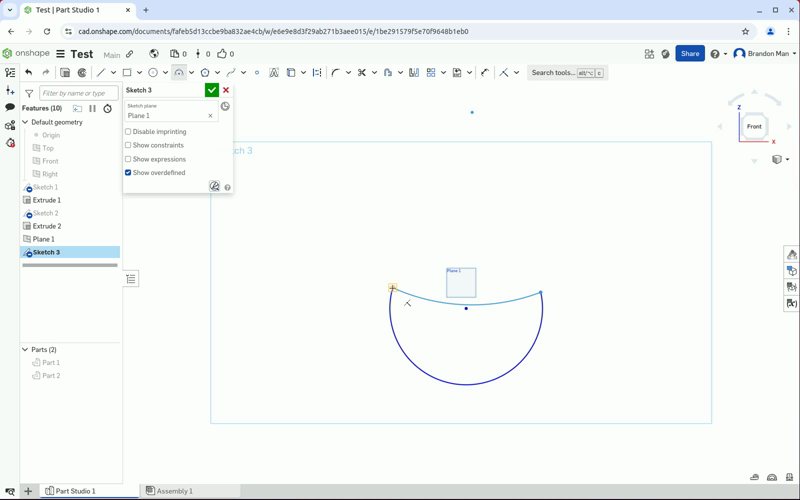
mouse_move(463, 383)
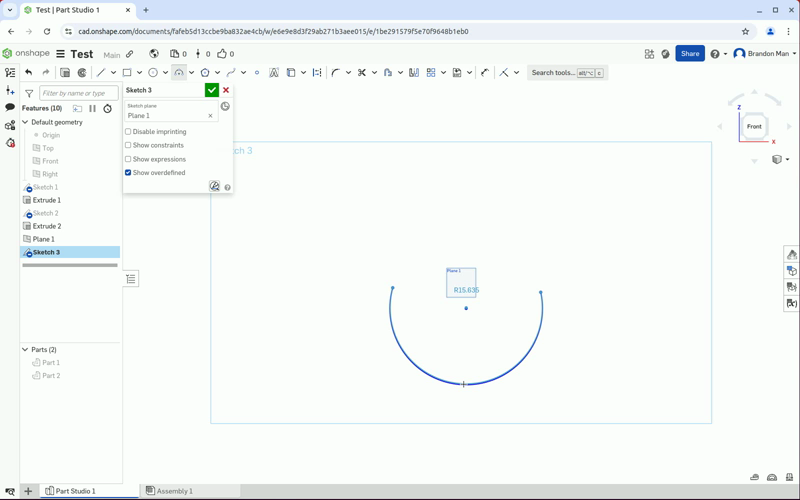
scroll(6)
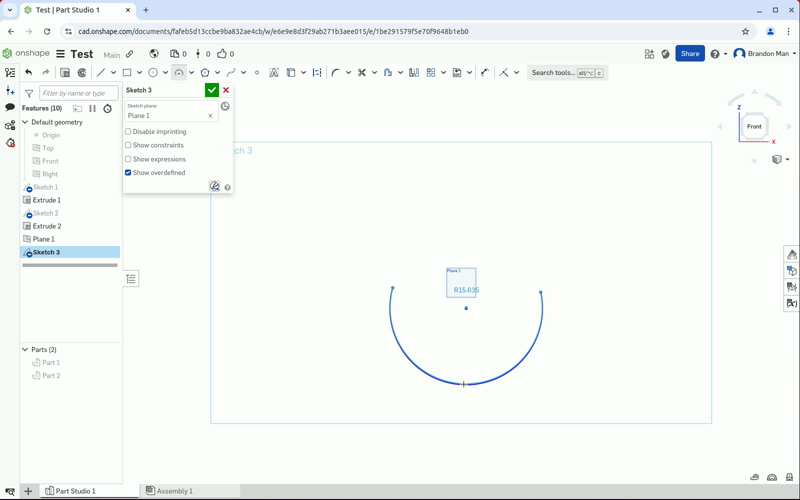
scroll(6)
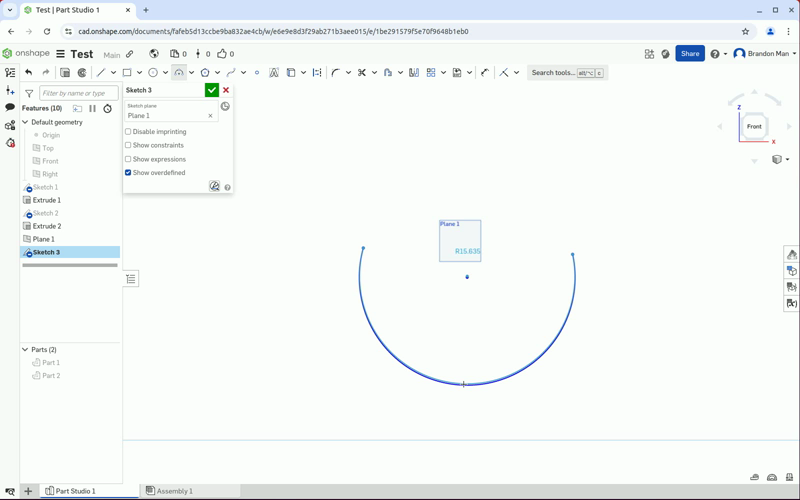
scroll(6)
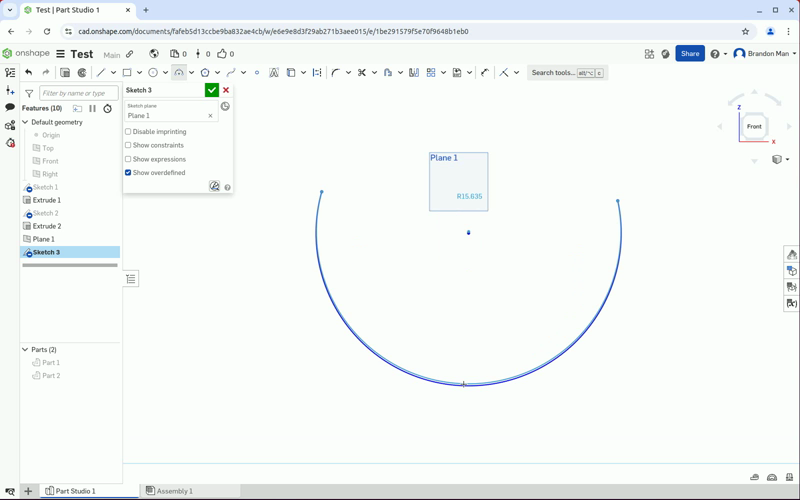
scroll(6)
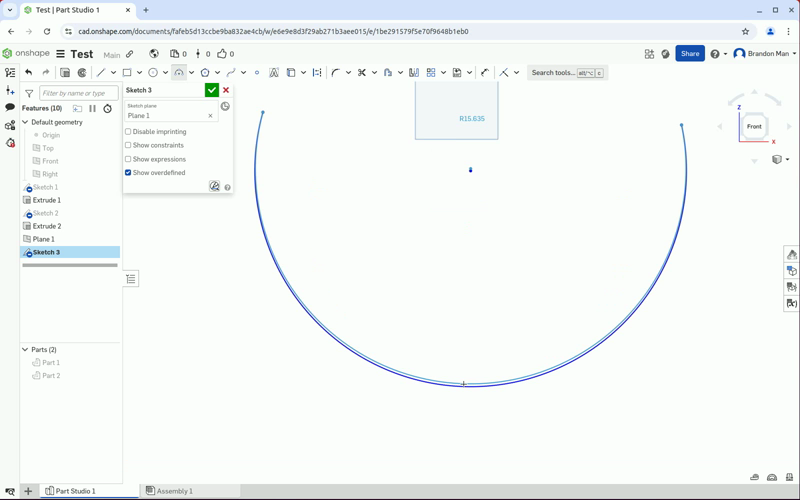
scroll(6)
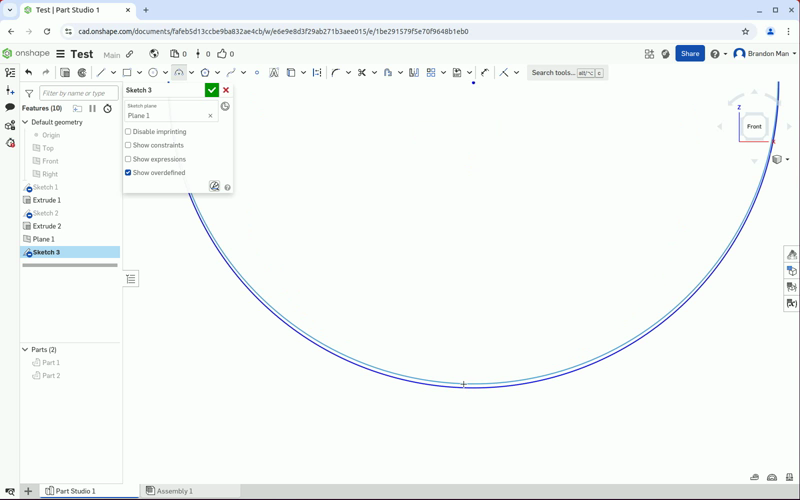
scroll(6)
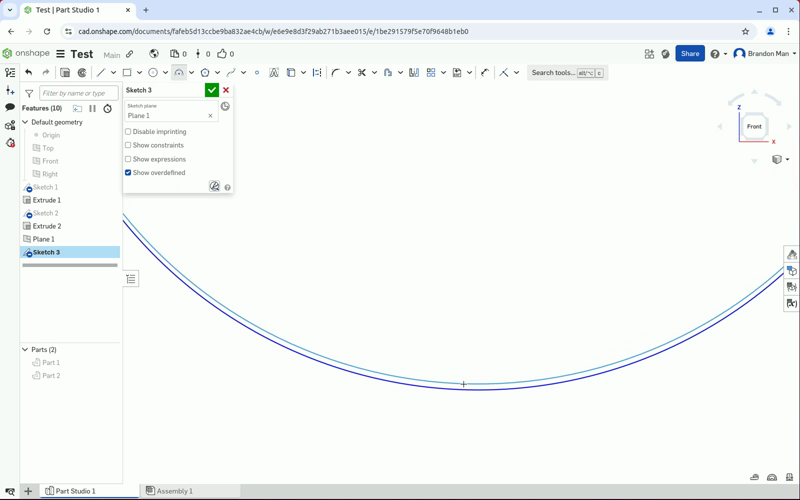
scroll(6)
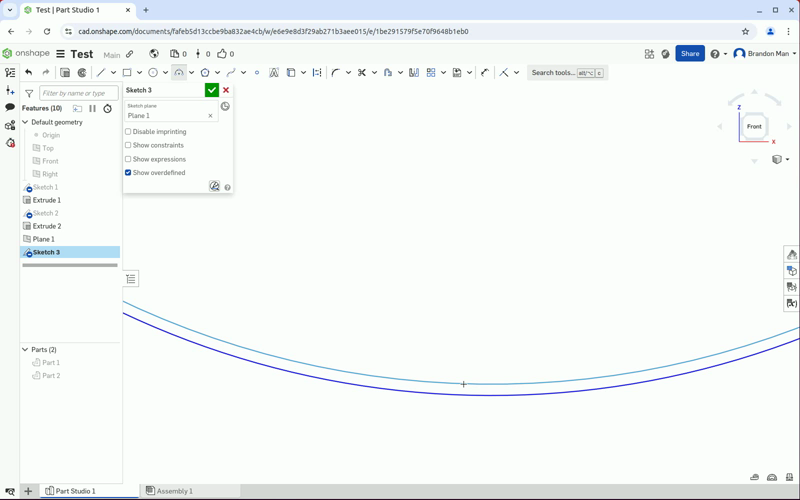
click(463, 383)
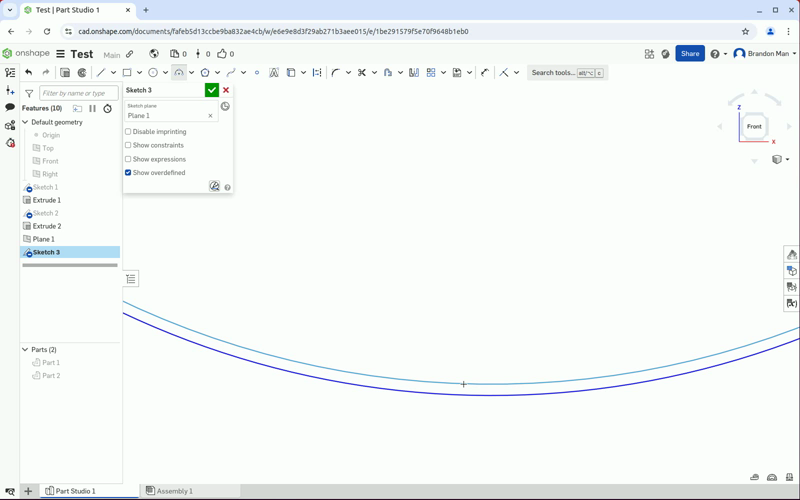
scroll(-6)
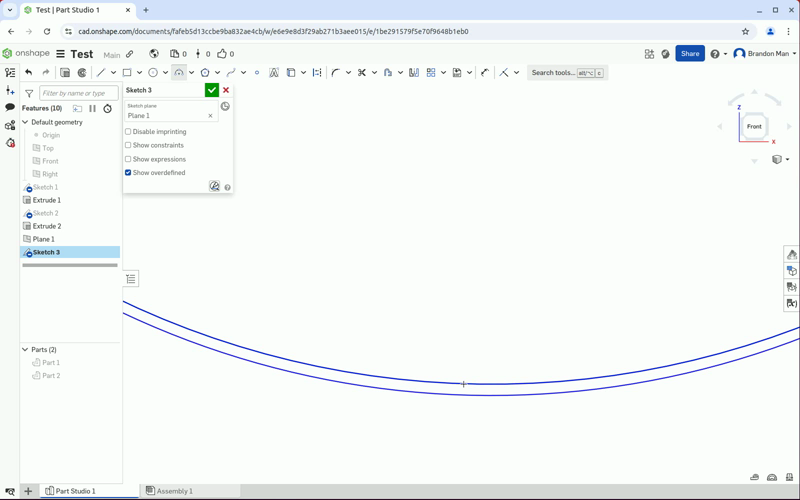
scroll(-6)
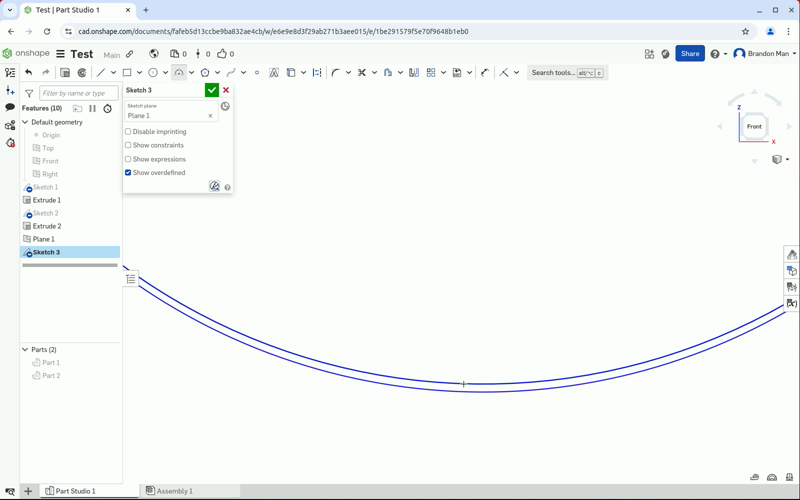
scroll(-6)
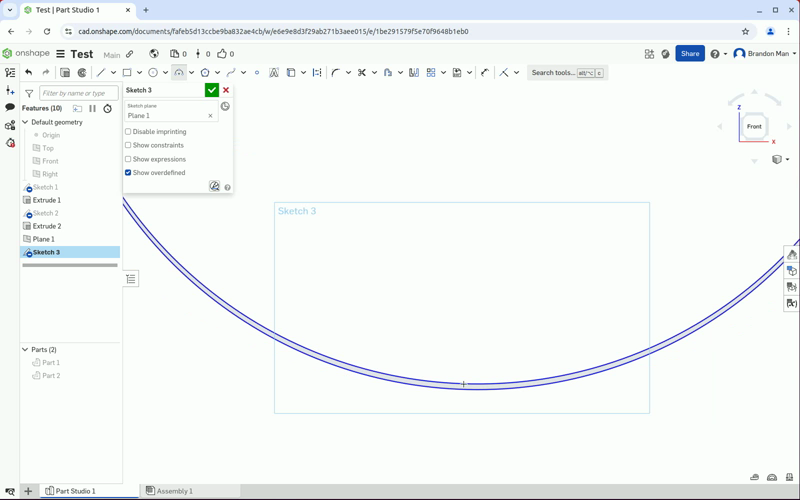
scroll(-6)
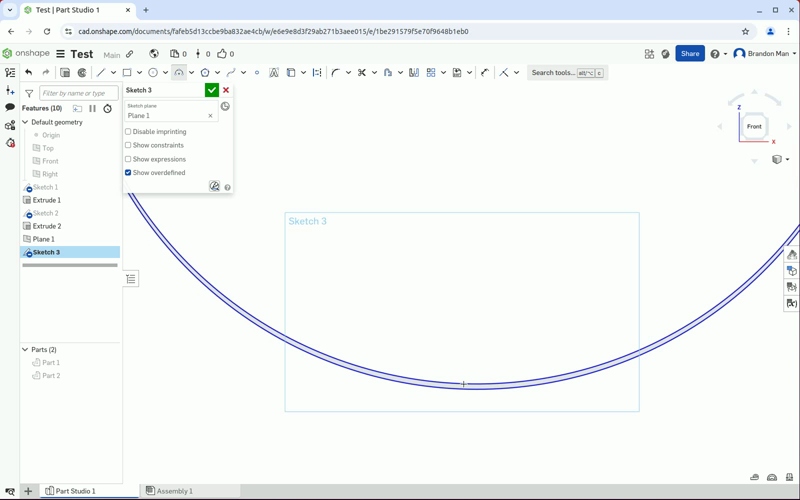
scroll(-6)
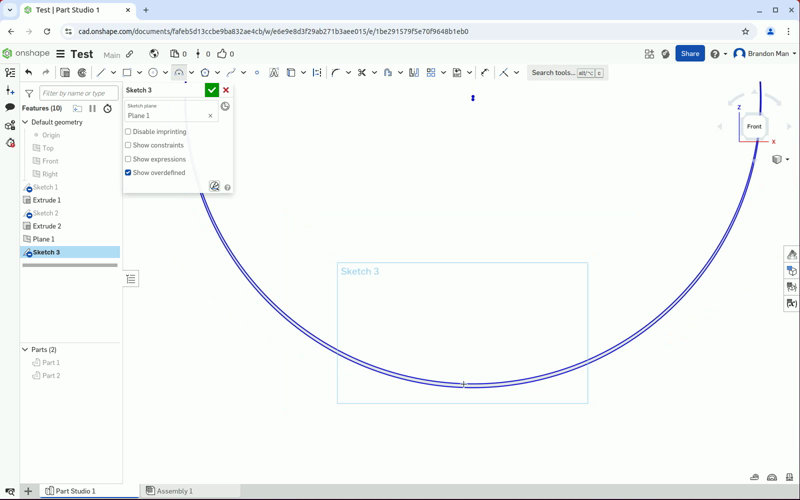
scroll(-6)
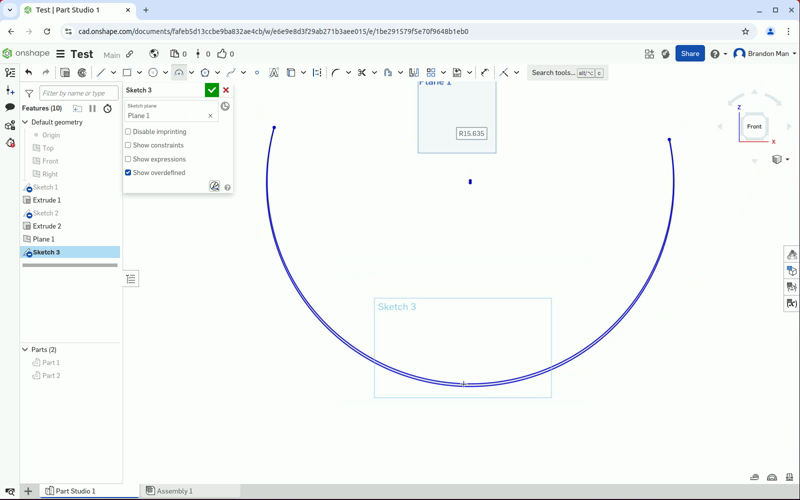
scroll(-6)
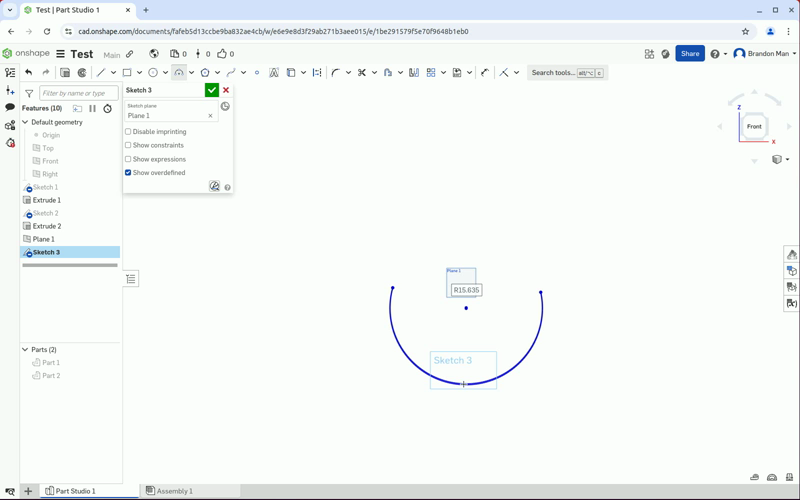
key_up(shift)
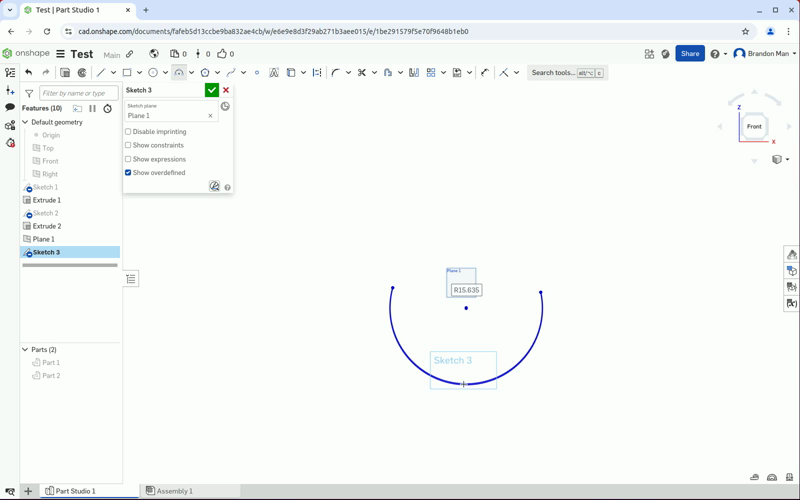
key(esc)
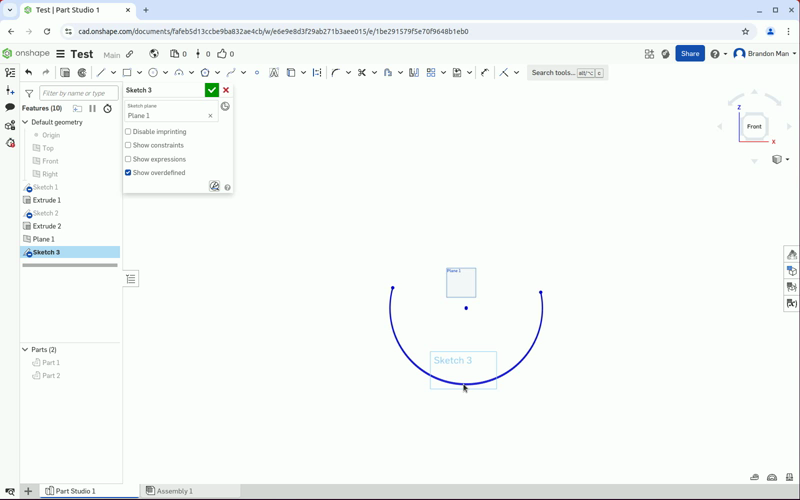
mouse_move(419, 368)
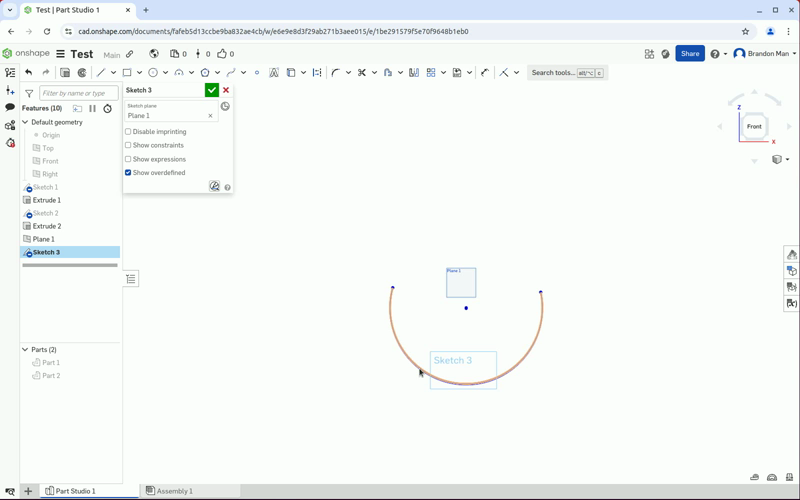
scroll(6)
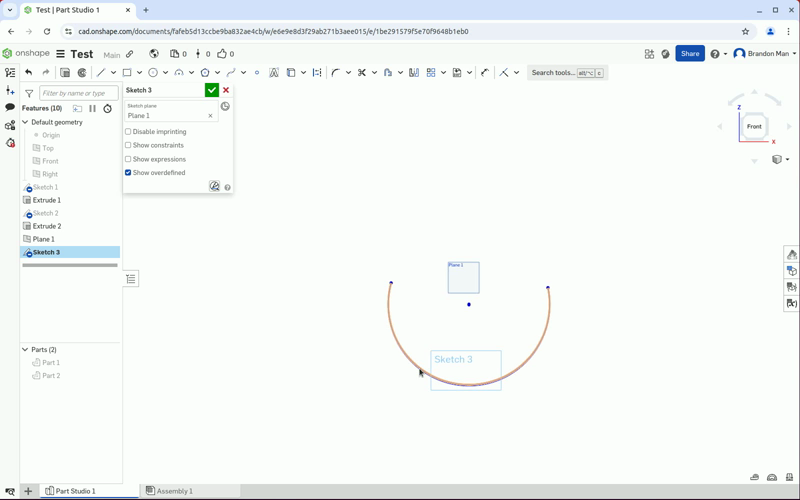
scroll(6)
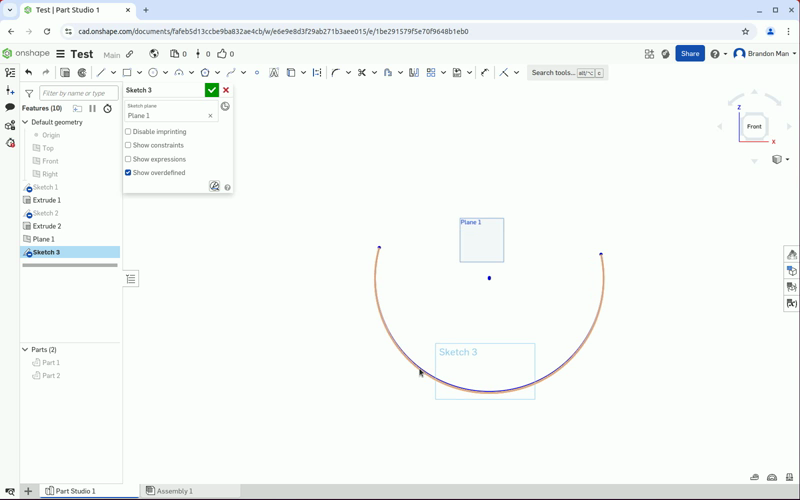
scroll(6)
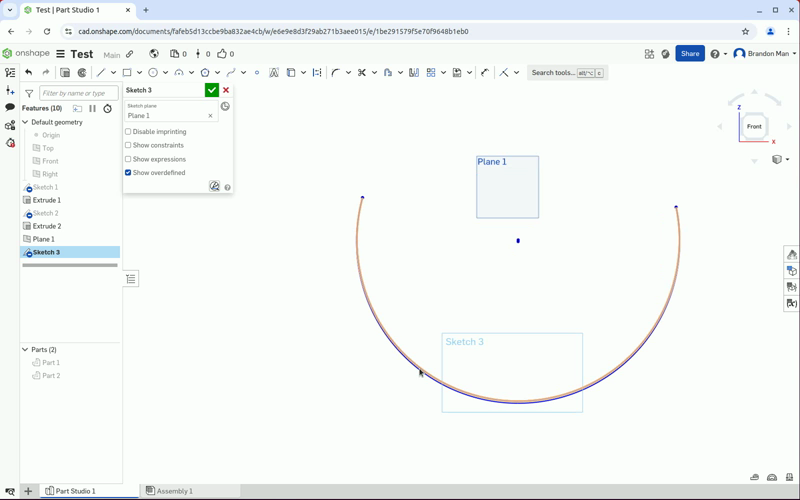
scroll(6)
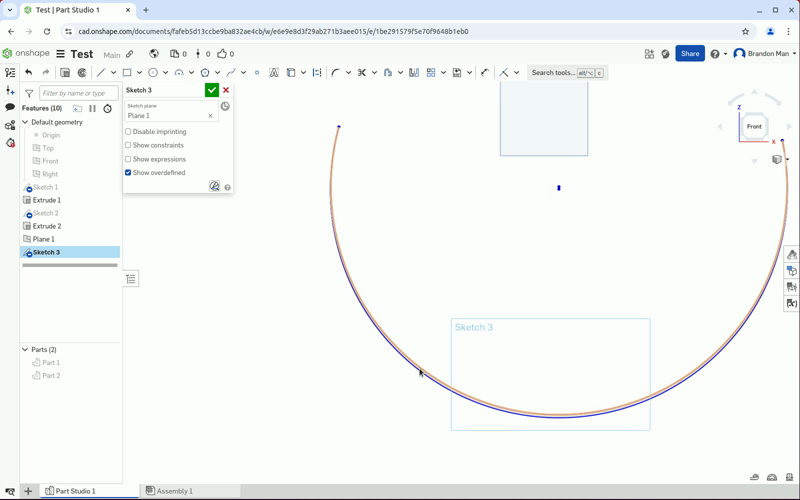
scroll(6)
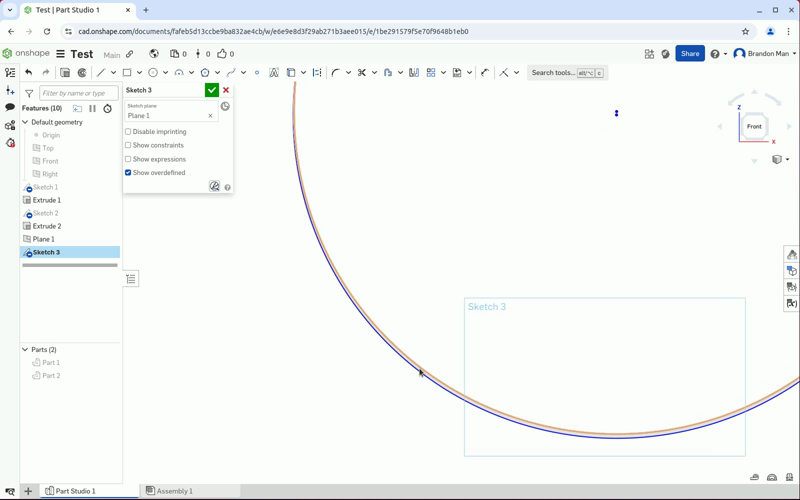
scroll(6)
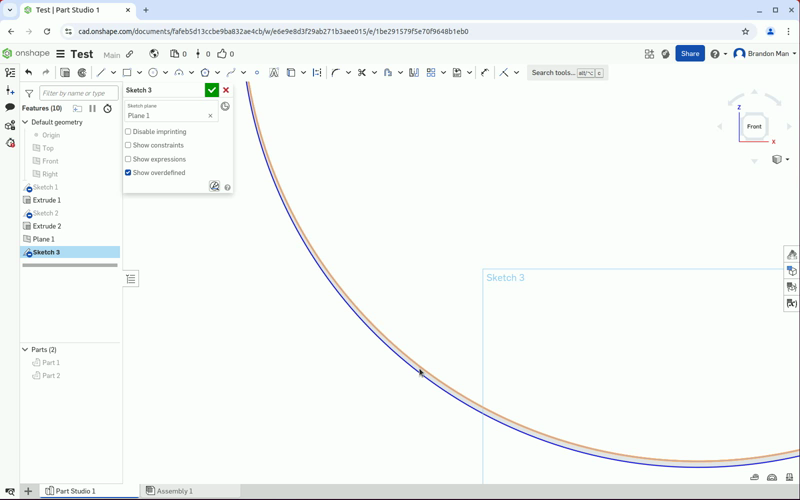
scroll(6)
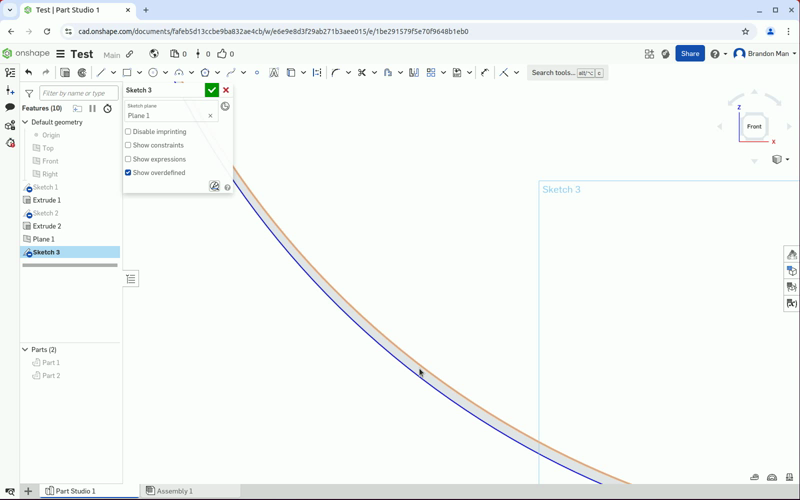
click(419, 368)
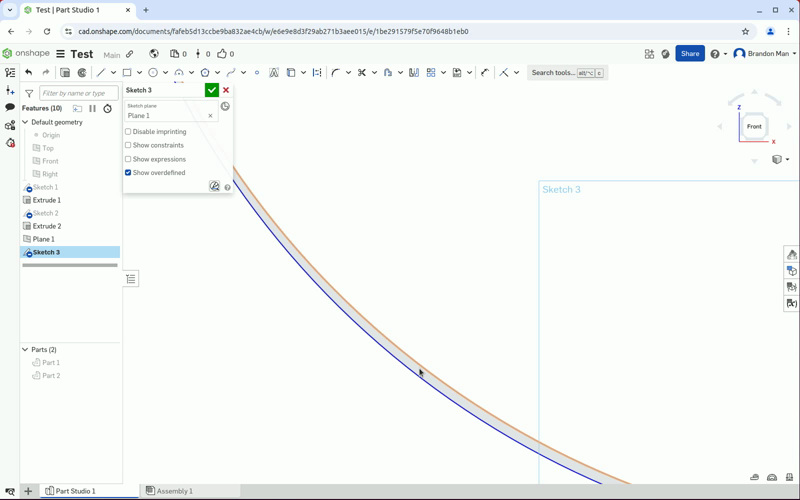
scroll(-6)
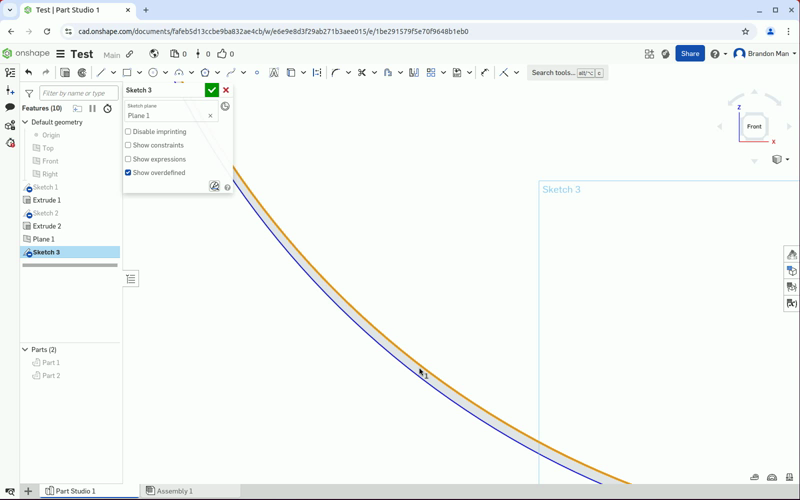
scroll(-6)
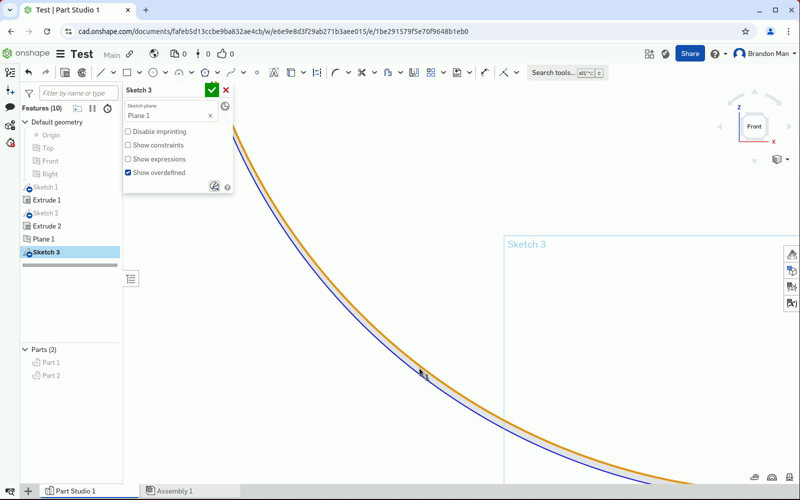
scroll(-6)
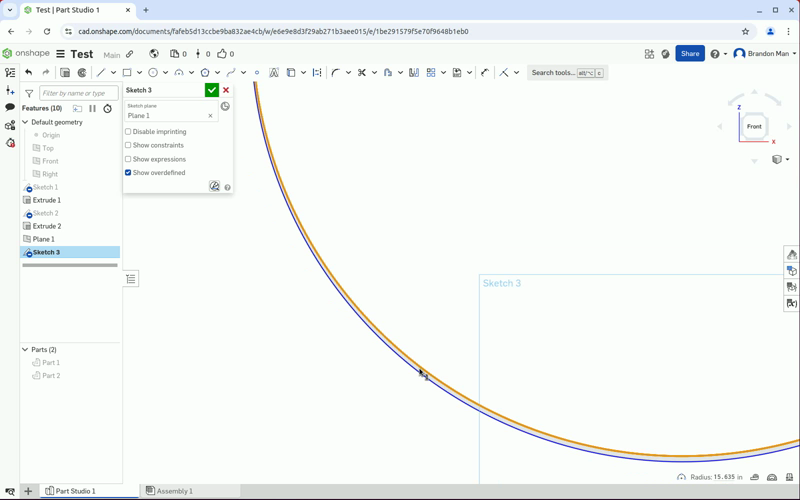
scroll(-6)
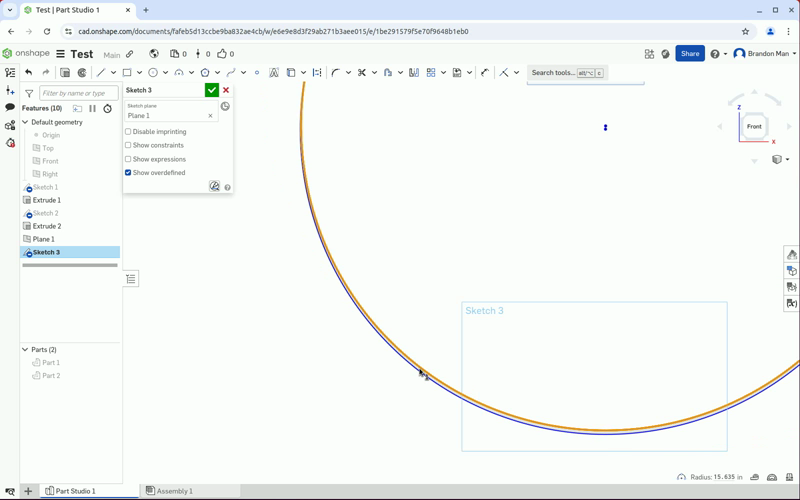
scroll(-6)
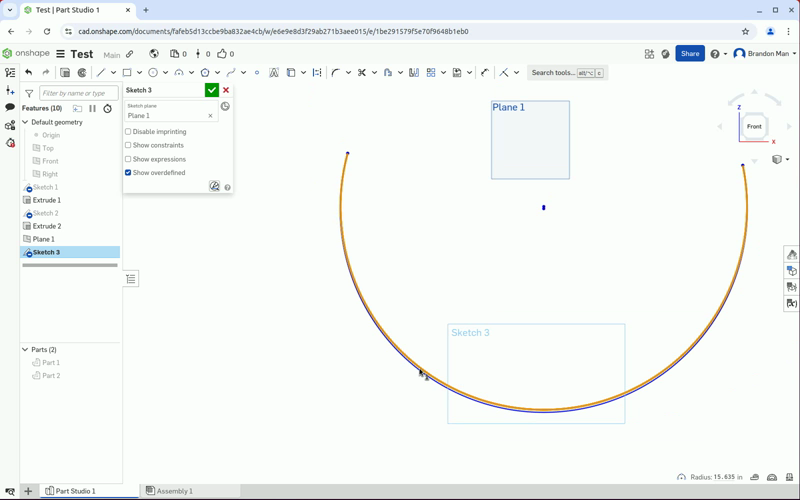
scroll(-6)
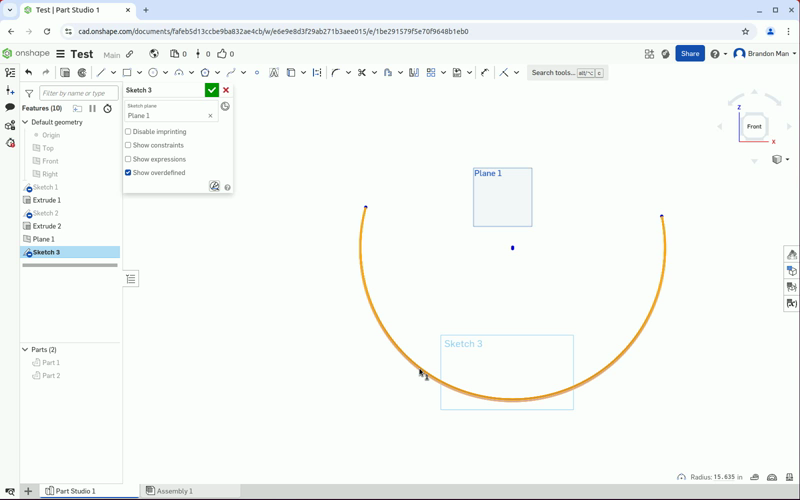
scroll(-6)
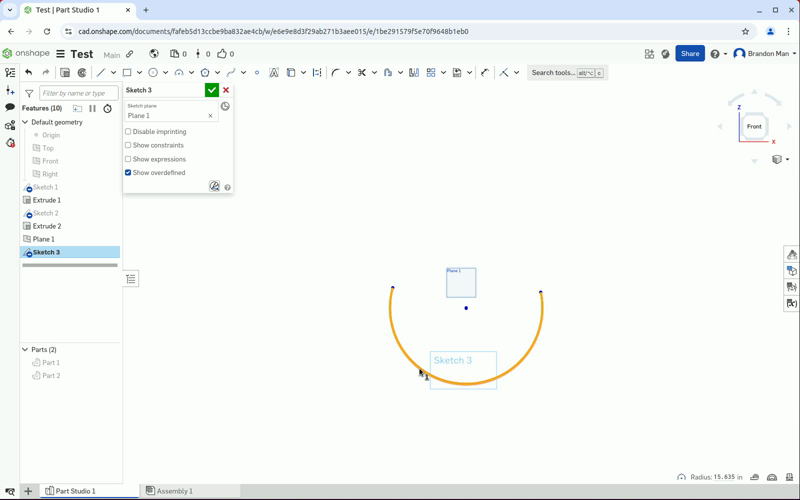
mouse_move(73, 352)
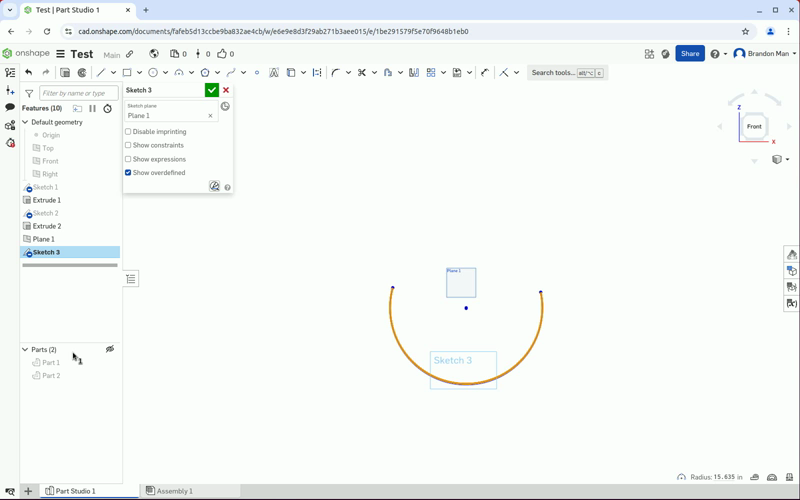
key(shift+y)
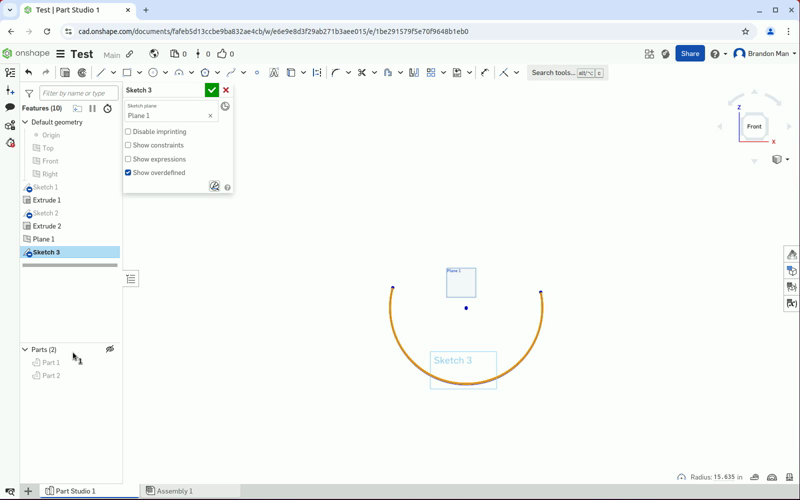
key(shift+e)
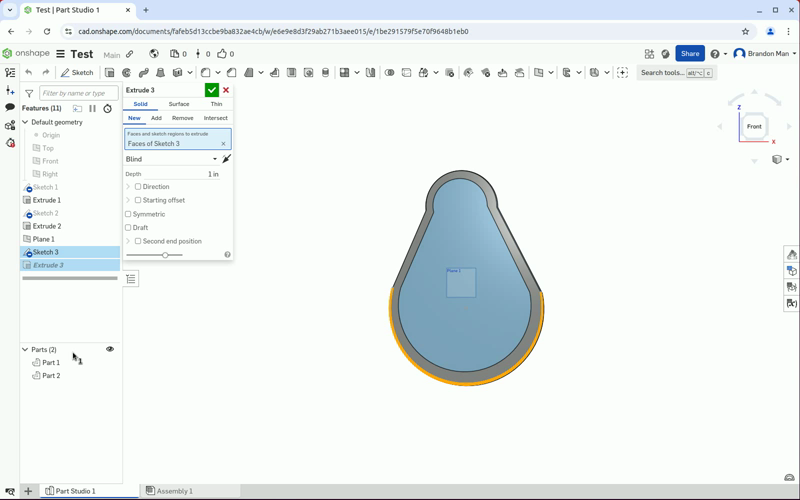
mouse_move(143, 106)
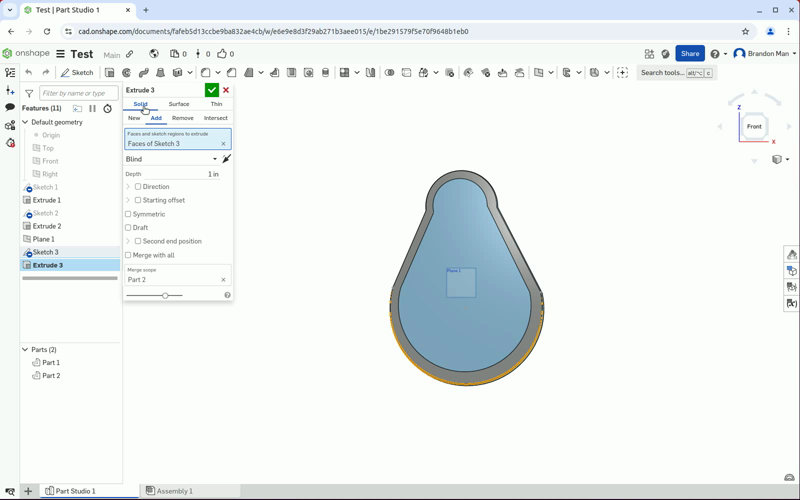
click(143, 106)
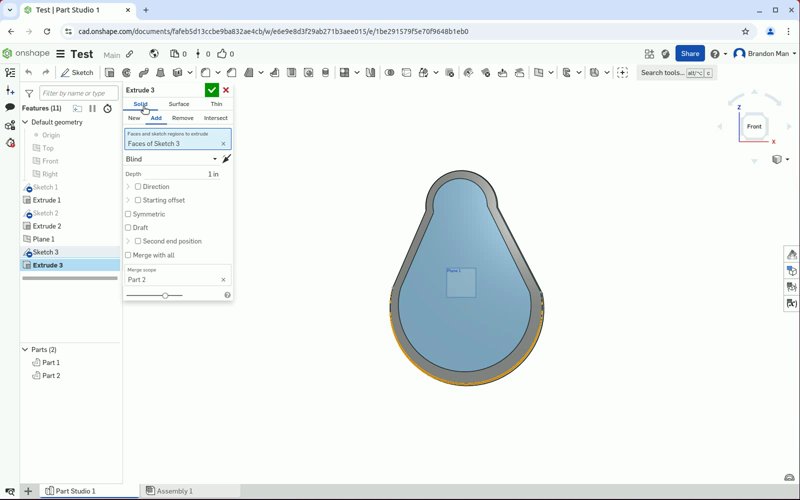
mouse_move(137, 120)
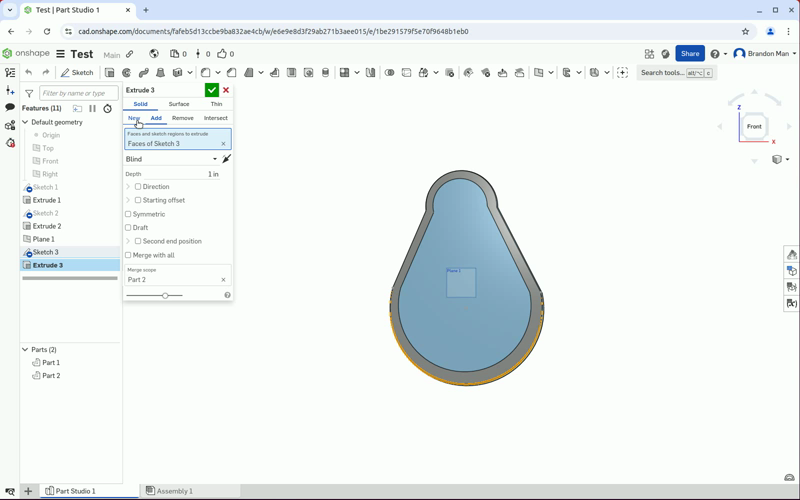
click(137, 120)
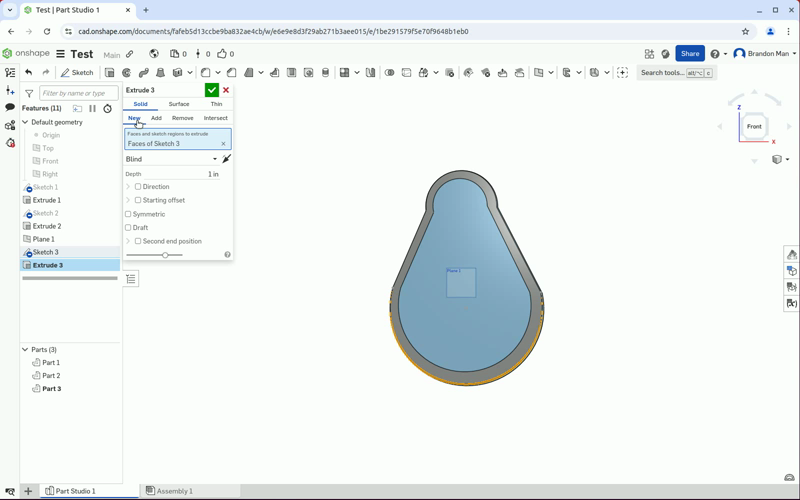
key(tab, 4)
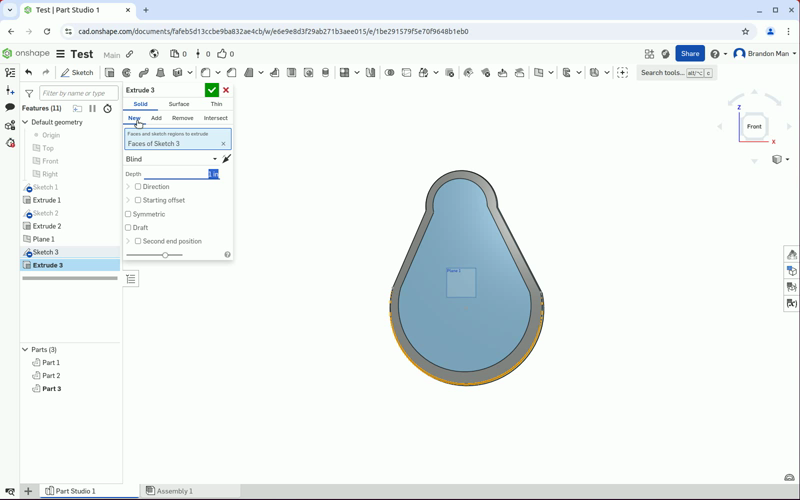
text(1.685)
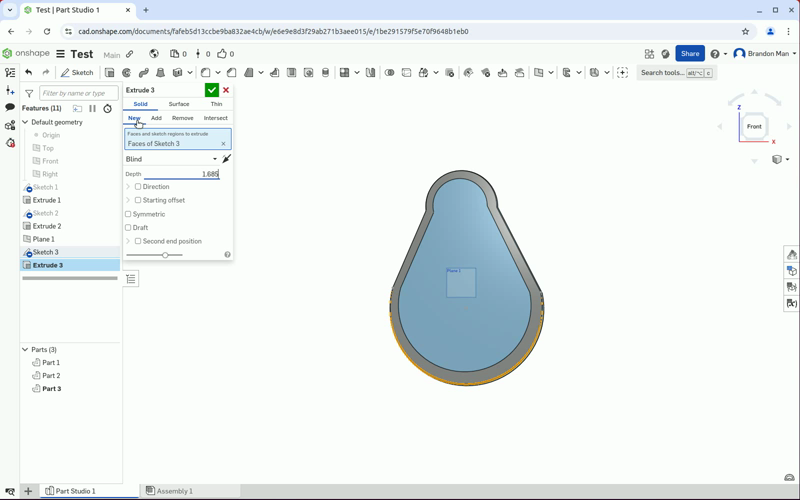
key(enter)
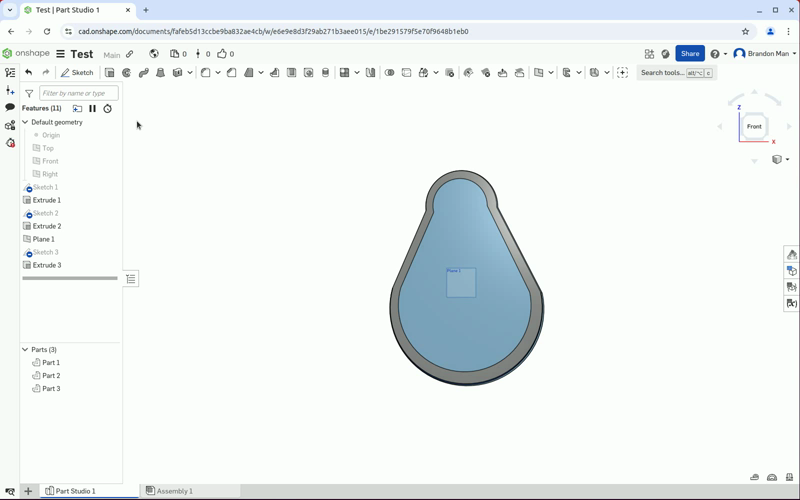
key(shift+h)
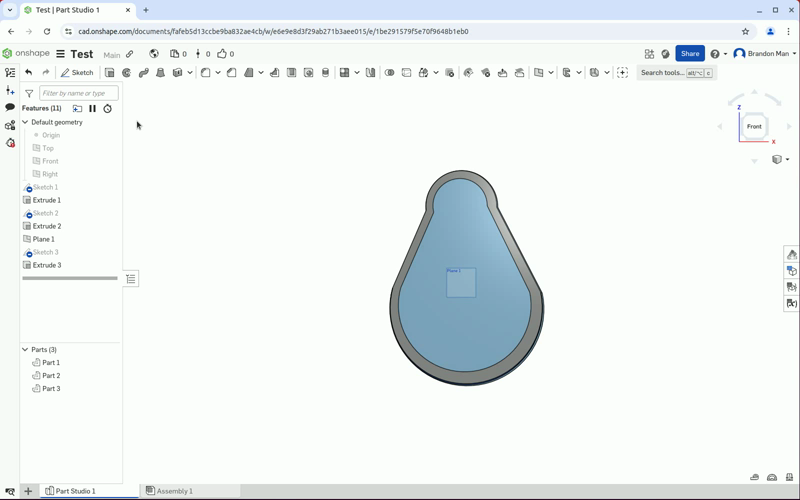
key(shift+h)
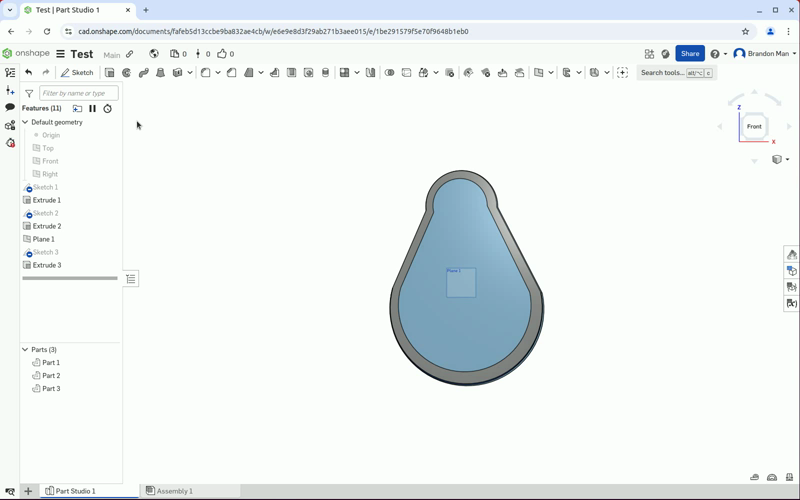
mouse_move(73, 189)
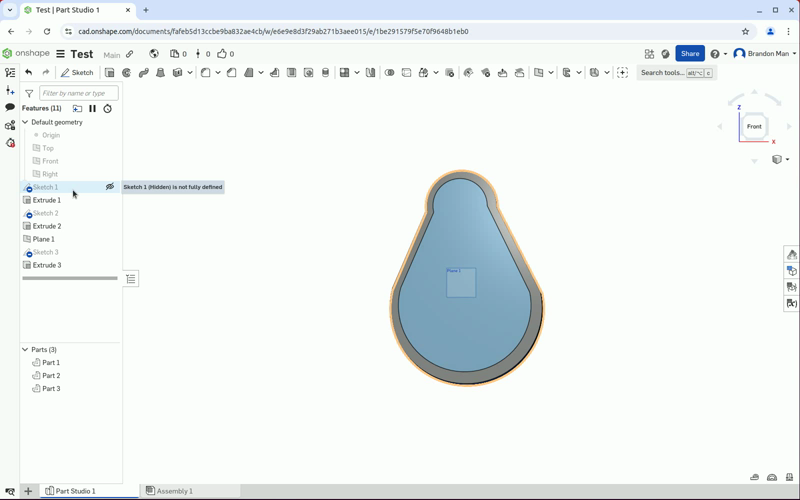
click(73, 189)
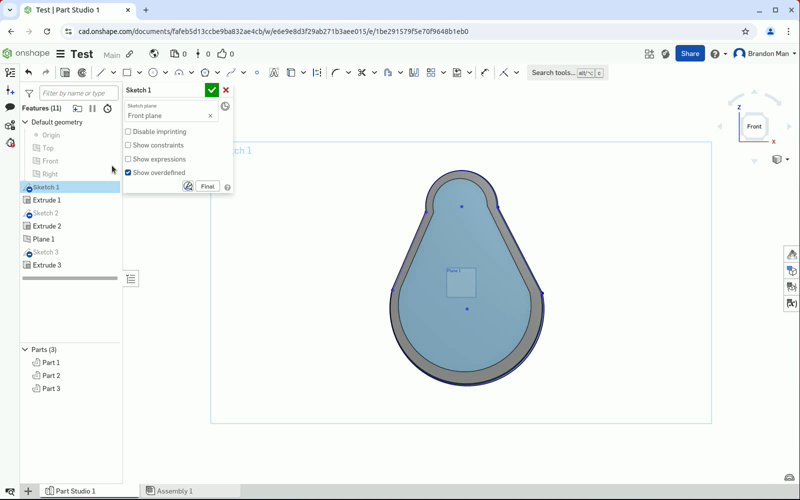
mouse_move(229, 92)
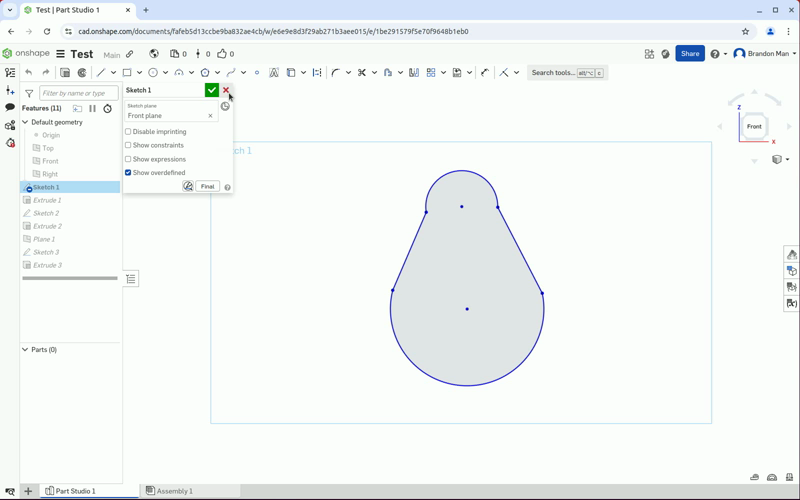
click(229, 92)
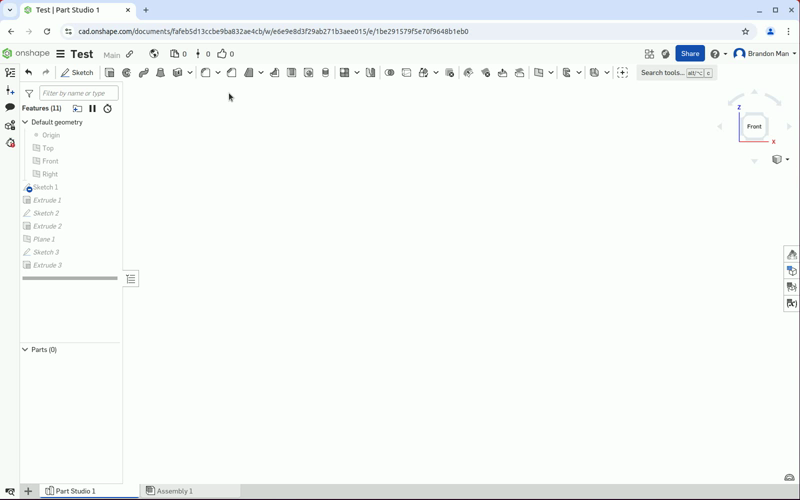
key(shift+s)
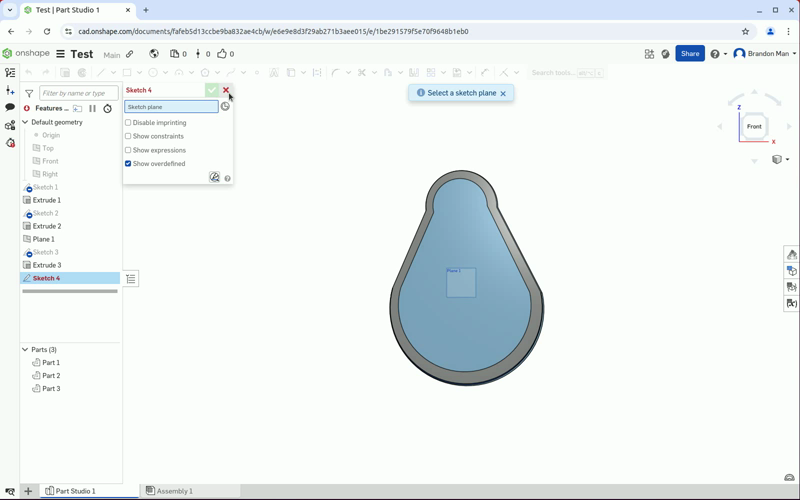
mouse_move(73, 241)
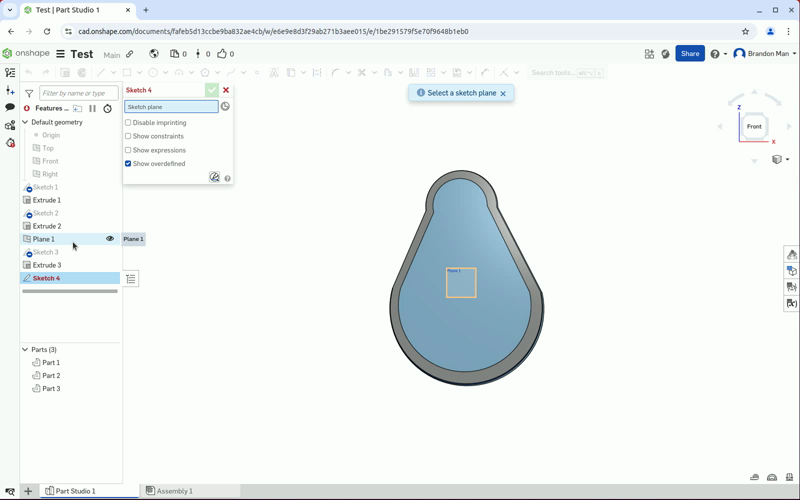
click(73, 241)
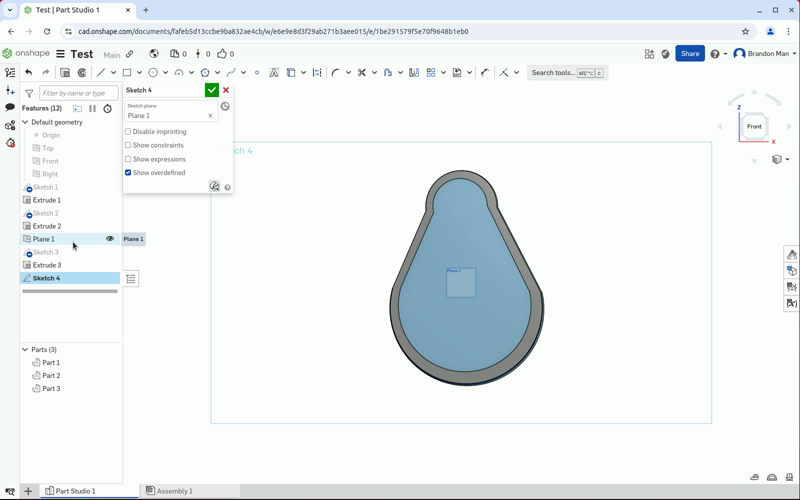
mouse_move(73, 352)
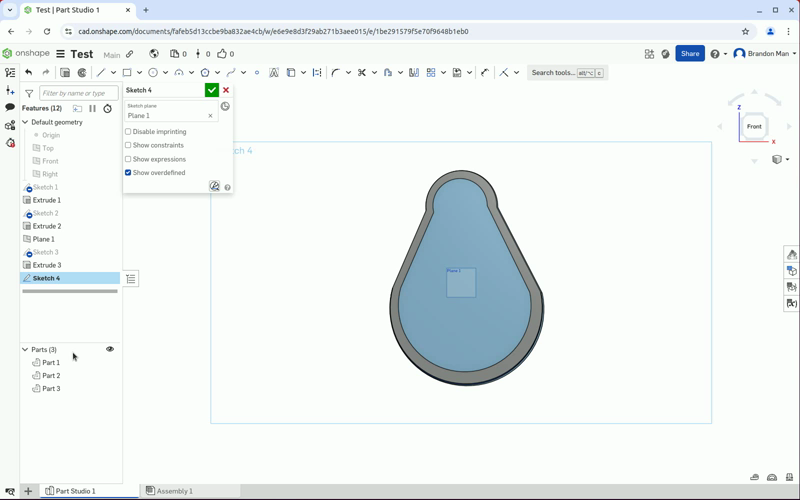
key(y)
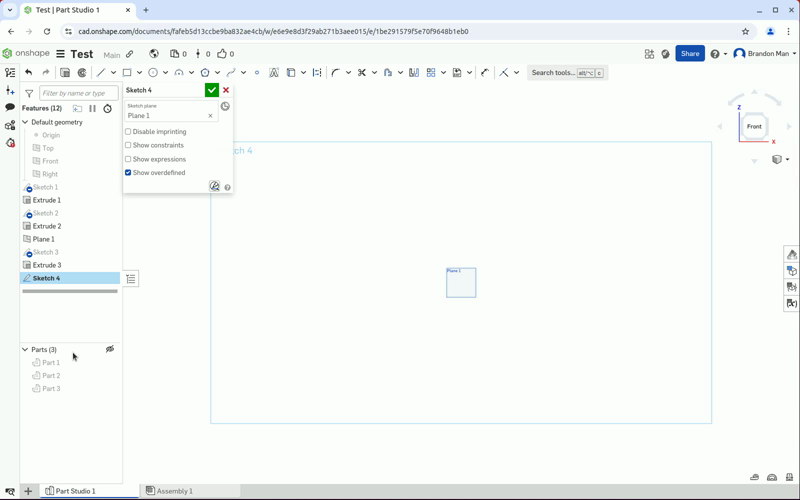
key(a)
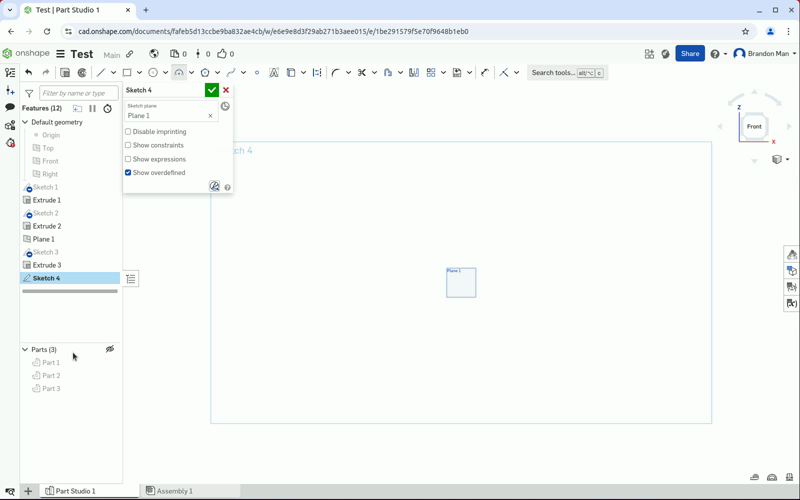
key_down(shift)
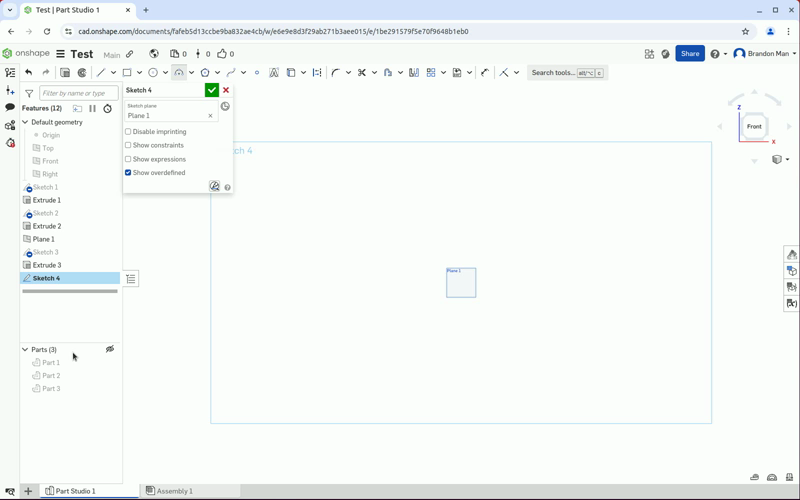
mouse_move(401, 287)
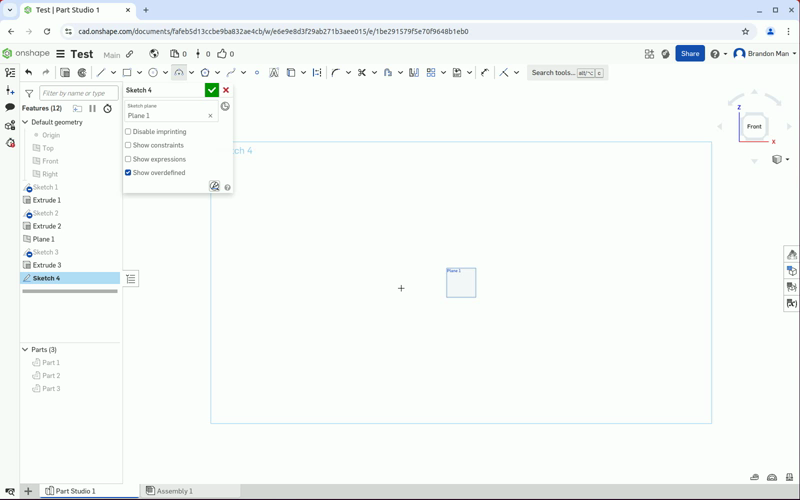
click(401, 287)
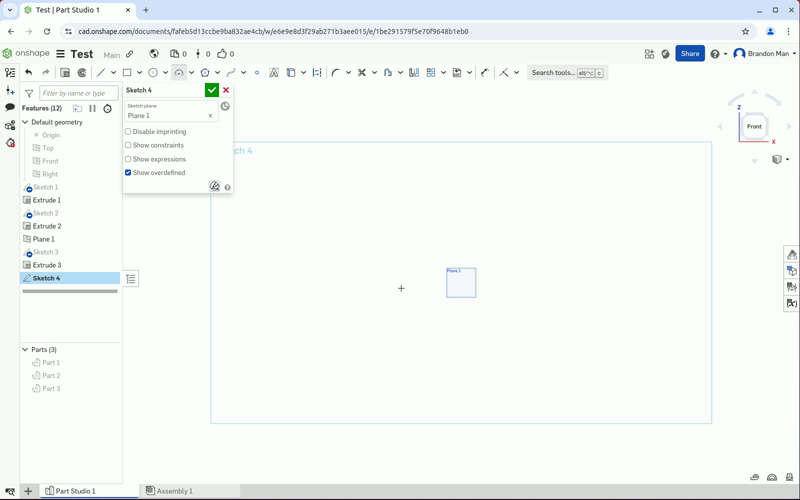
key_up(shift)
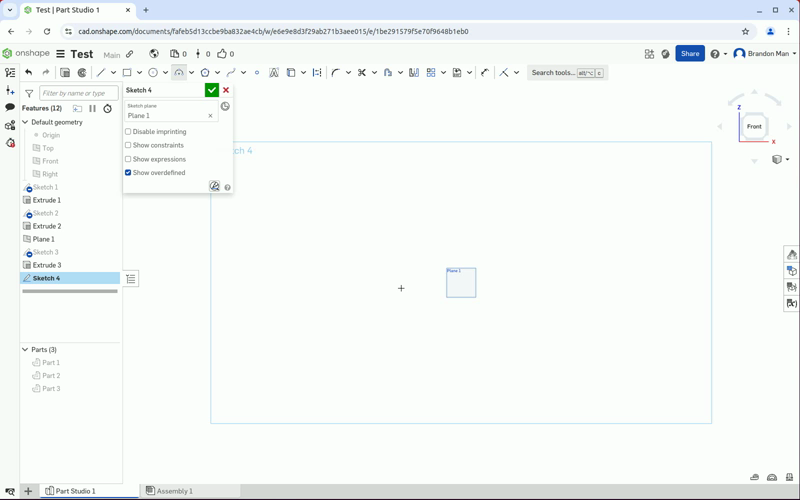
key_down(shift)
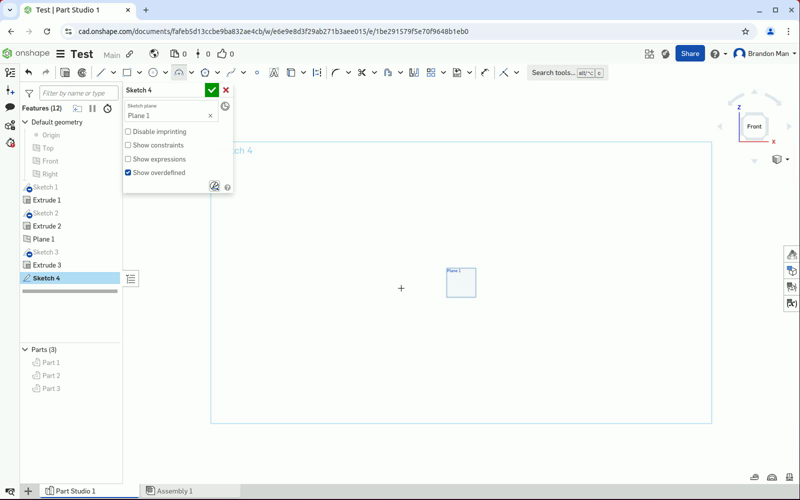
mouse_move(530, 293)
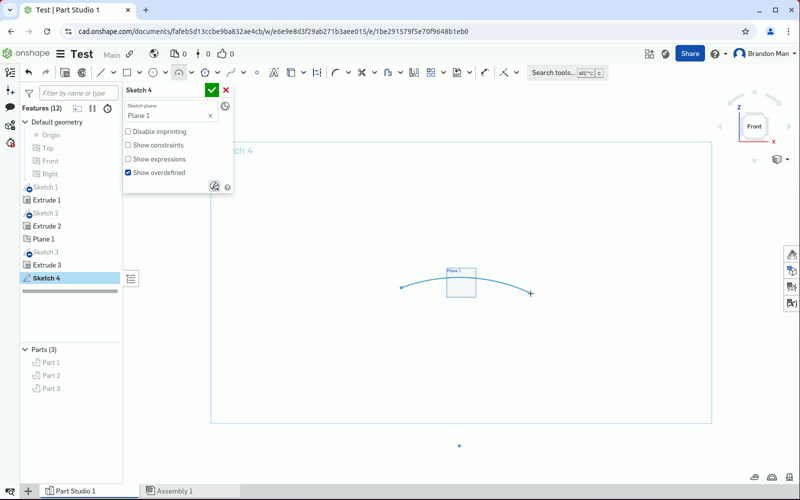
click(530, 293)
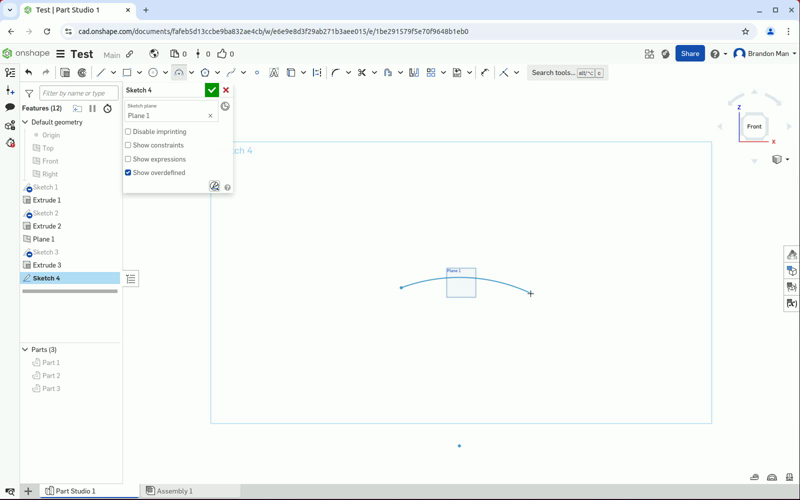
mouse_move(462, 372)
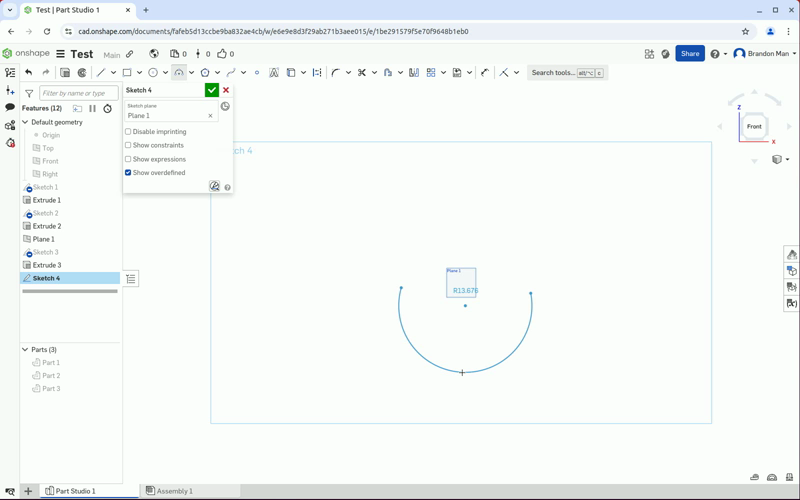
click(462, 372)
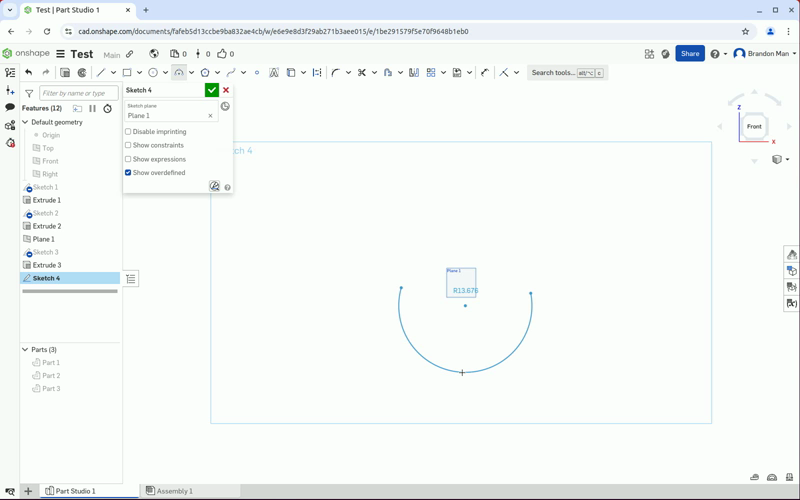
key_up(shift)
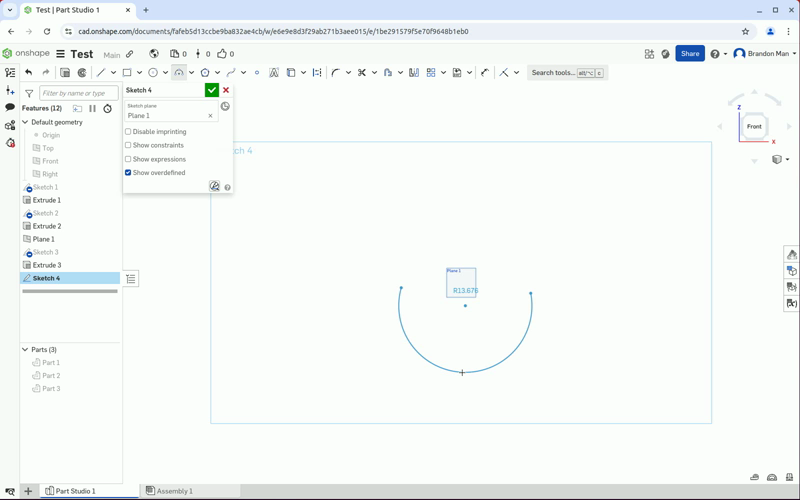
key(esc)
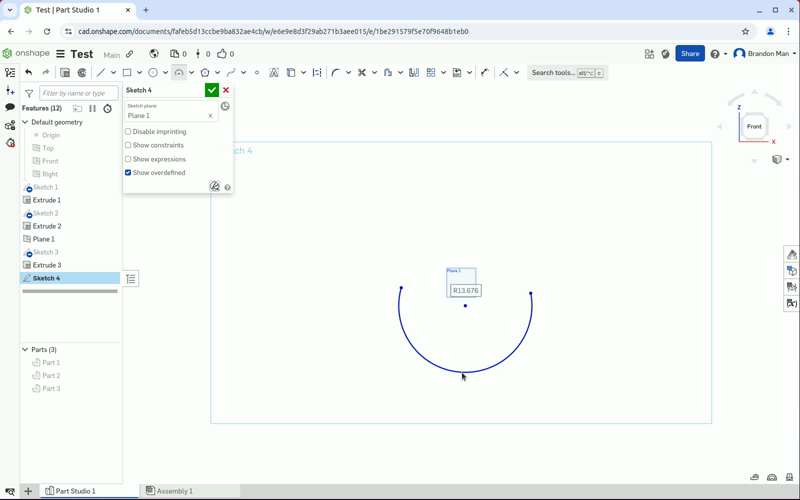
key(l)
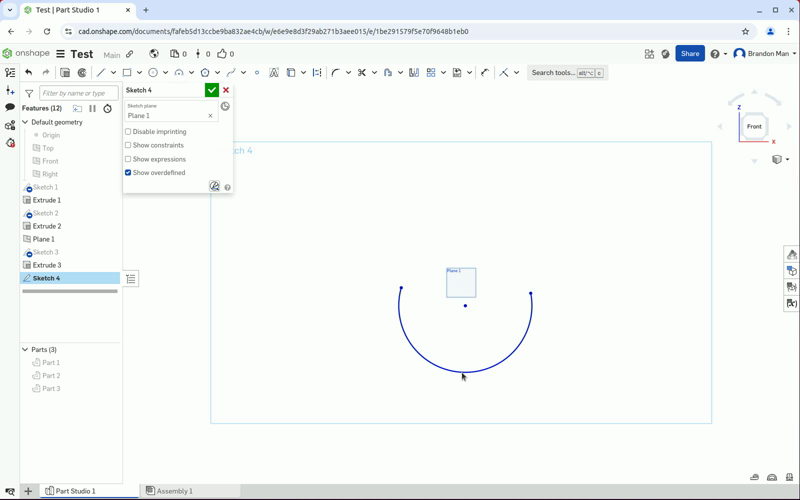
mouse_move(530, 293)
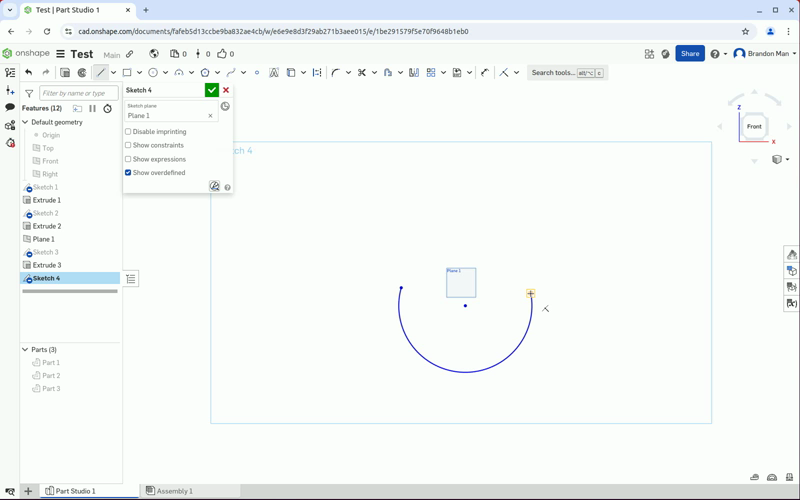
click(530, 293)
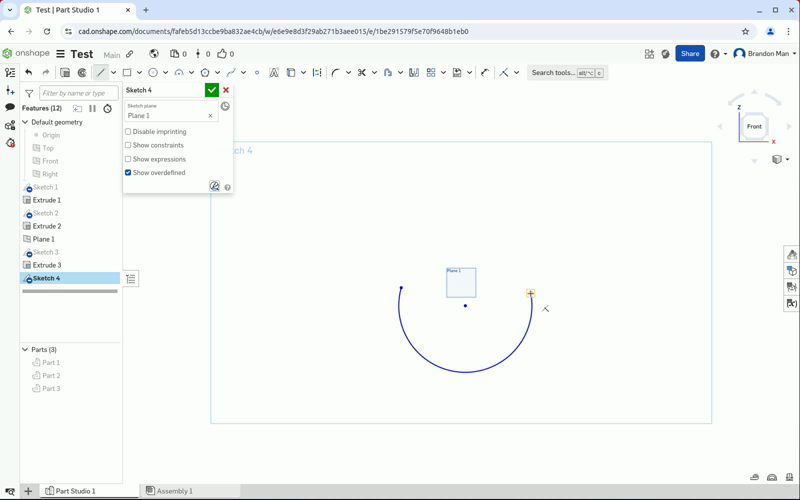
key_down(shift)
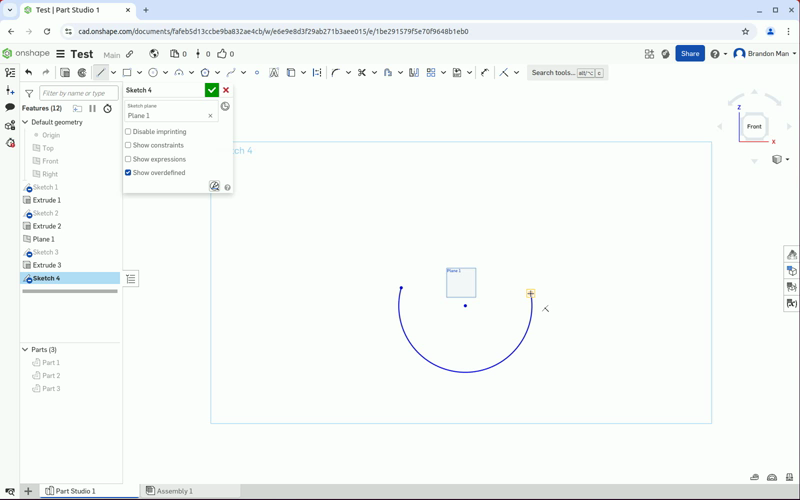
mouse_move(560, 293)
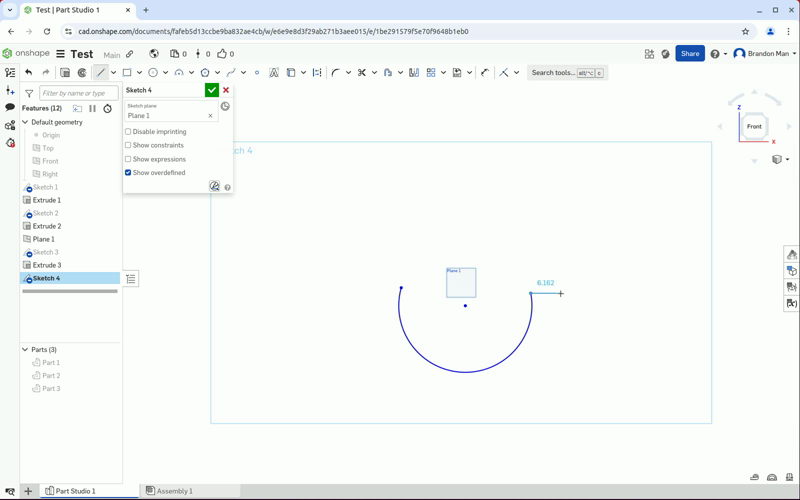
mouse_move(508, 249)
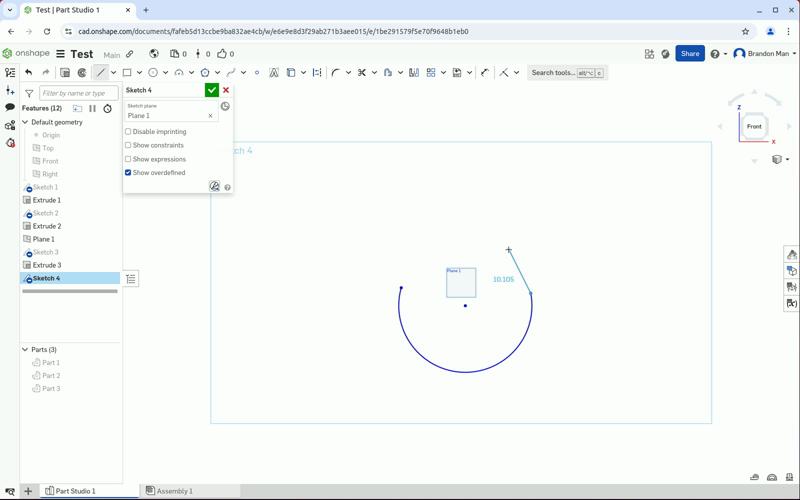
click(508, 249)
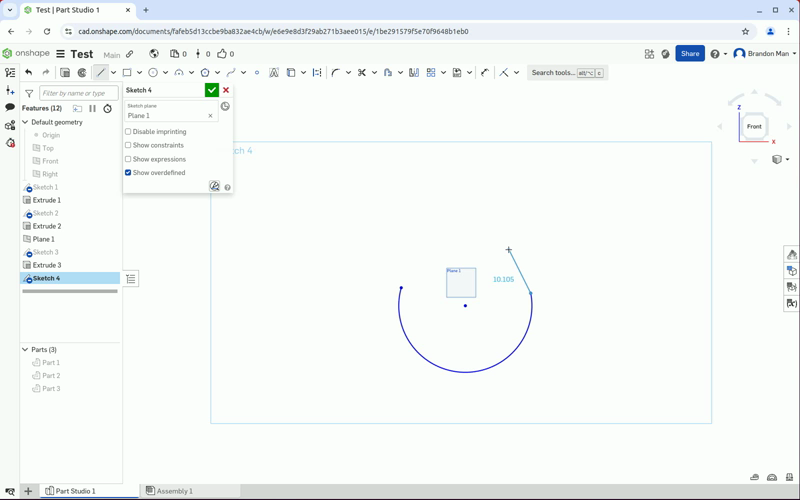
key_up(shift)
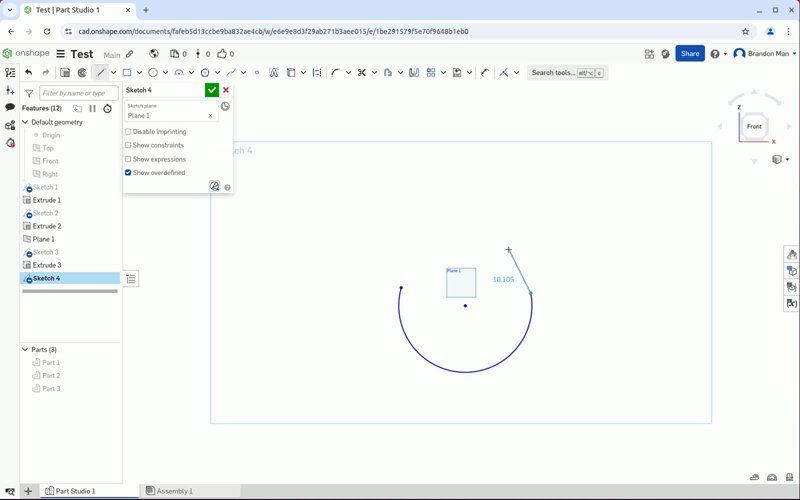
key_down(shift)
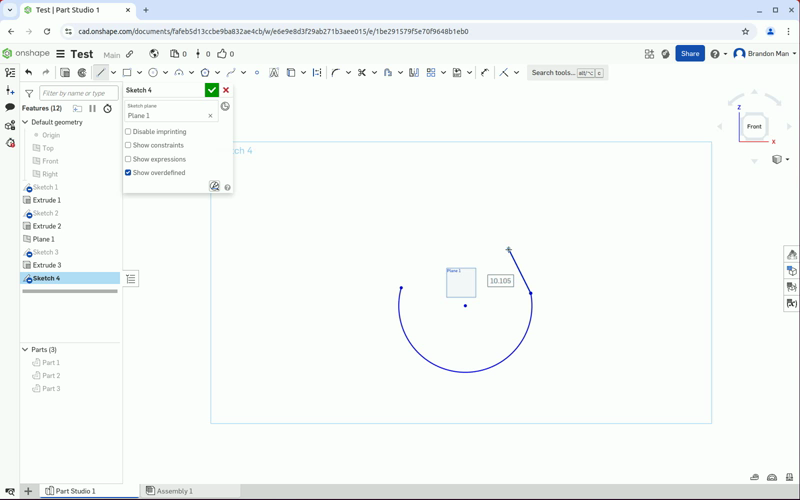
mouse_move(417, 249)
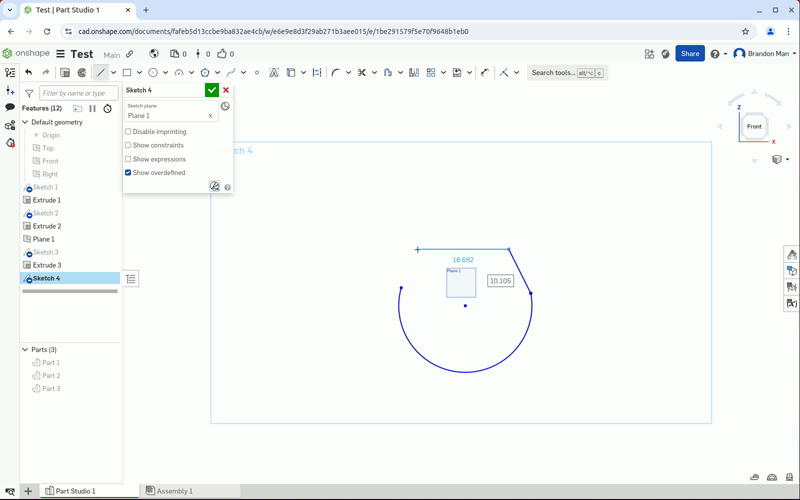
click(417, 249)
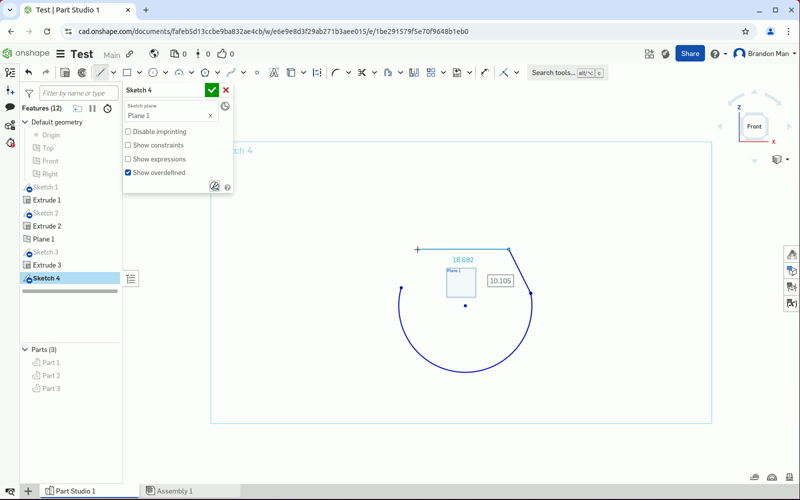
key_up(shift)
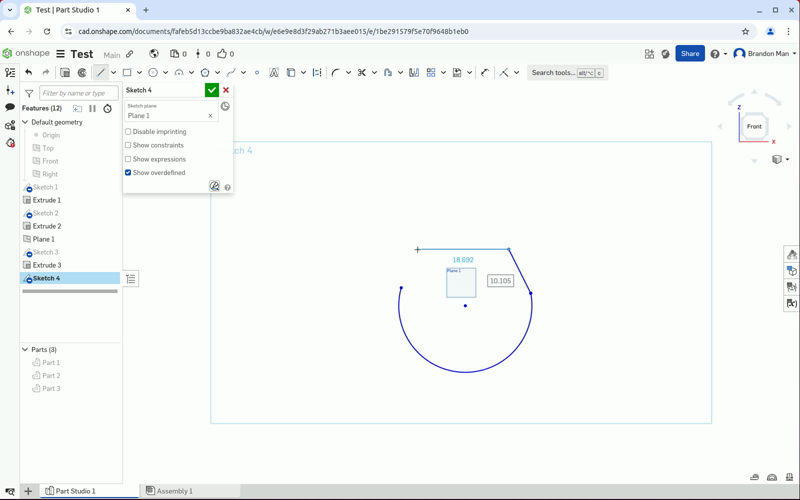
mouse_move(447, 249)
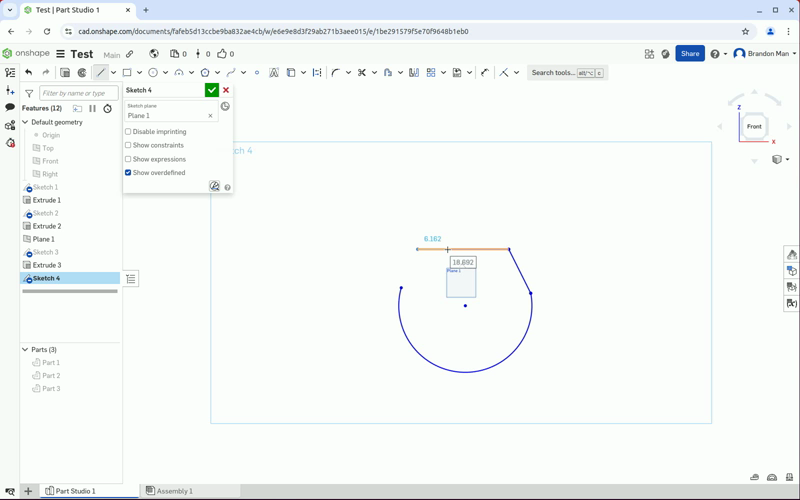
key_down(shift)
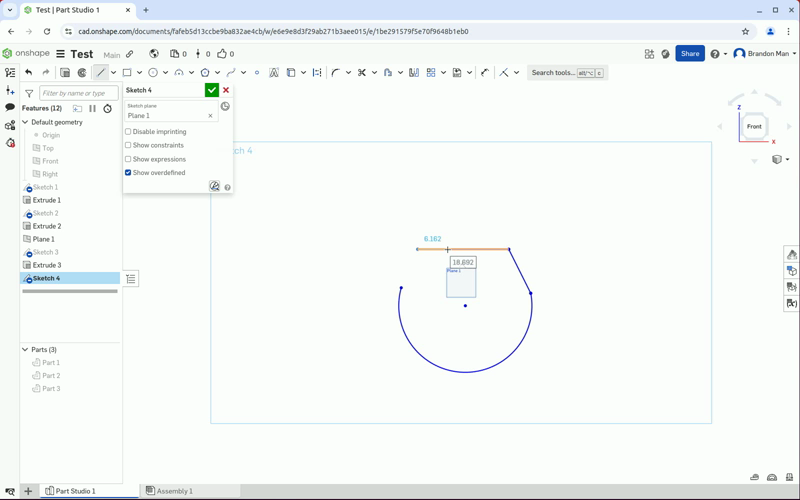
mouse_move(401, 287)
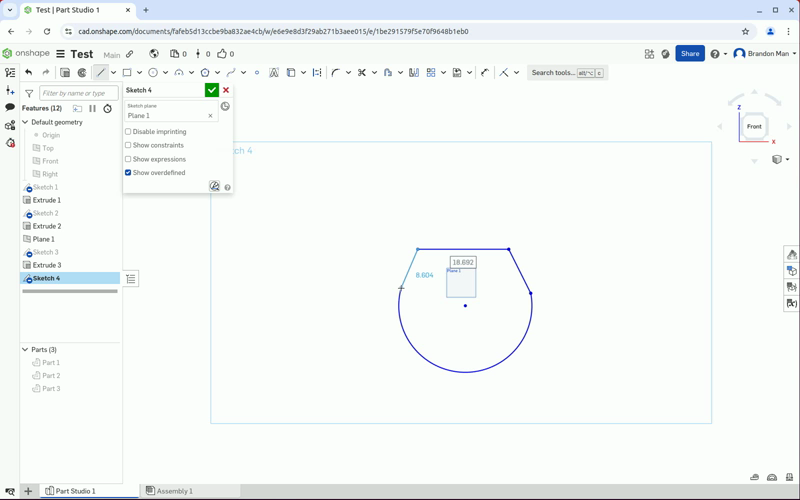
key_up(shift)
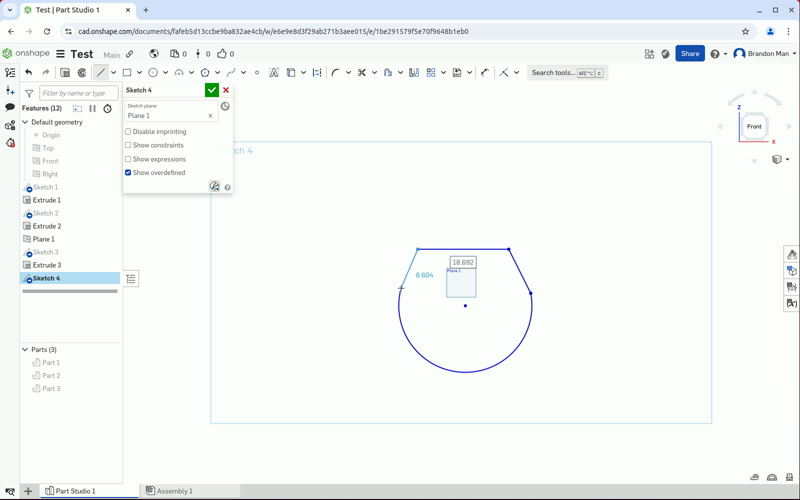
click(401, 287)
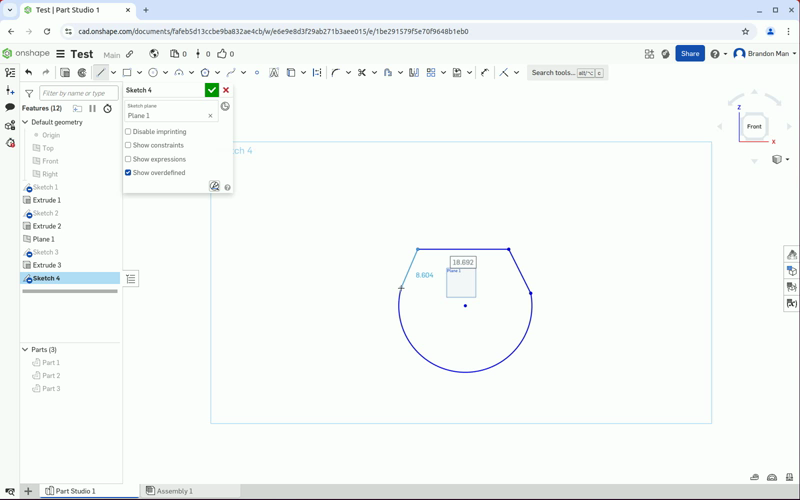
key(esc)
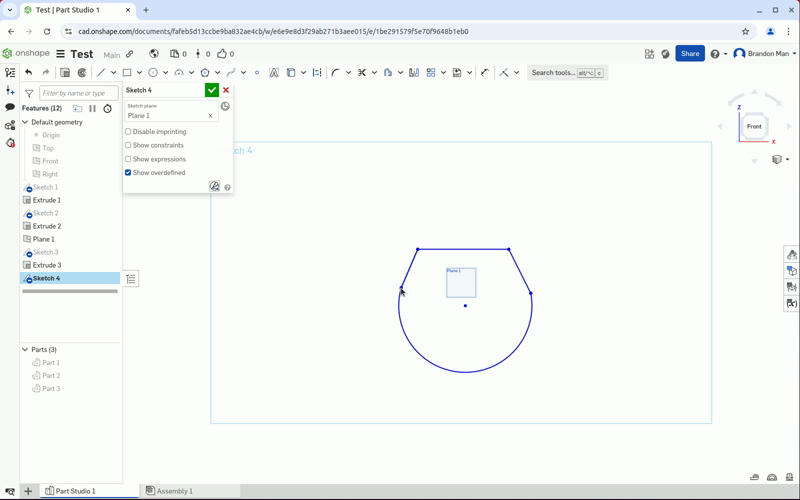
mouse_move(465, 312)
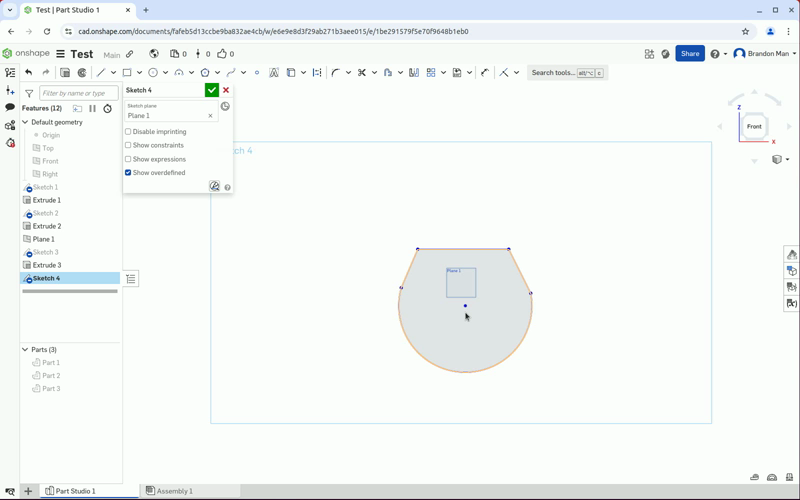
click(465, 312)
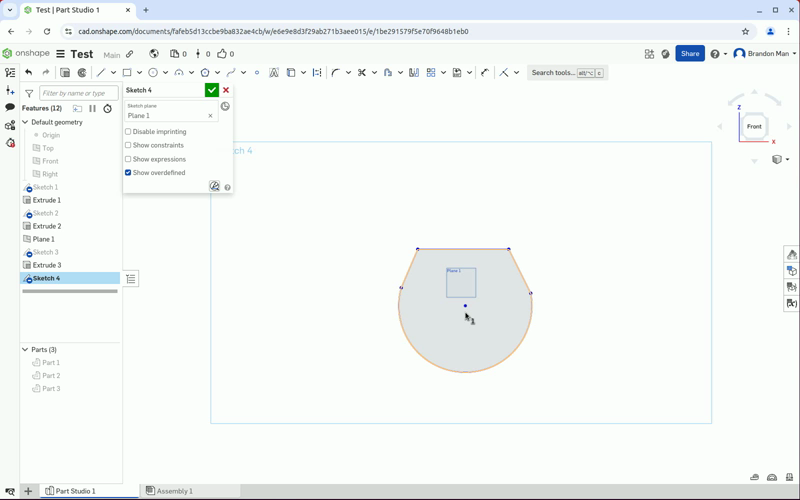
mouse_move(73, 352)
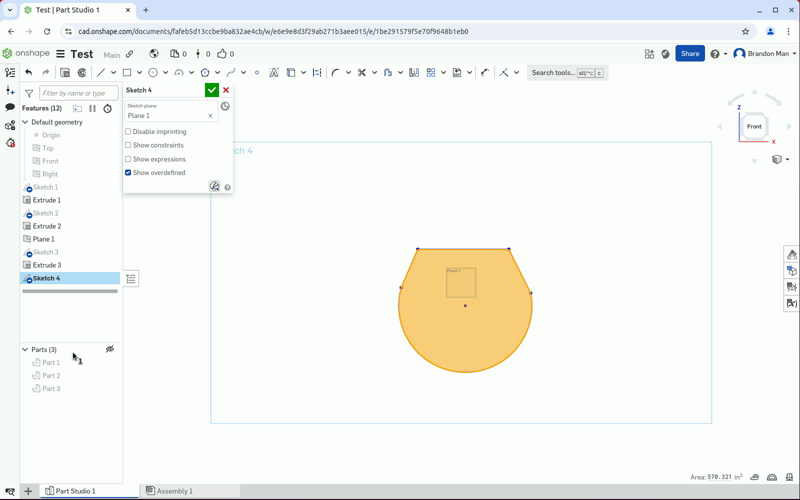
key(shift+y)
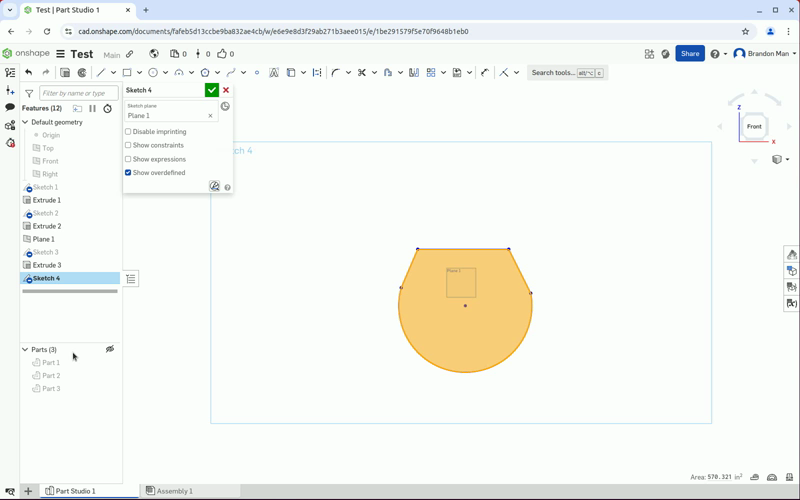
key(shift+e)
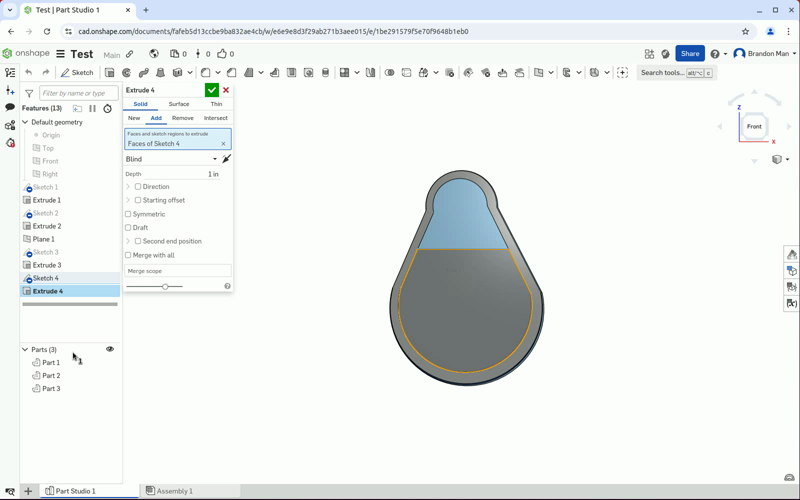
mouse_move(143, 106)
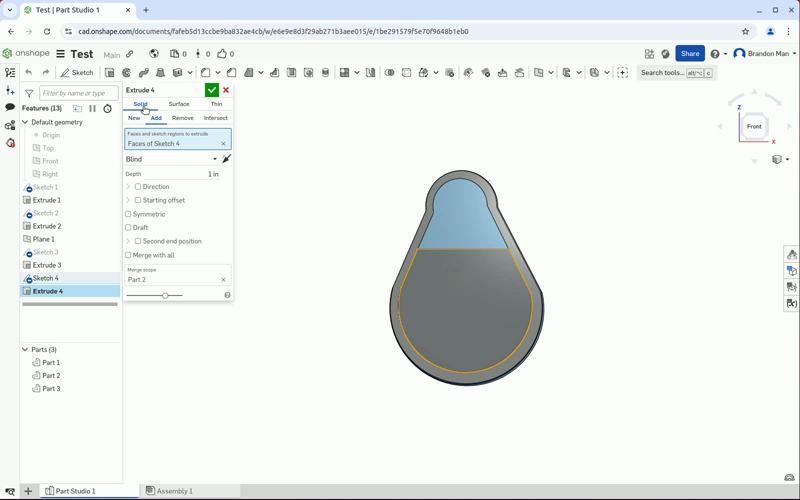
click(143, 106)
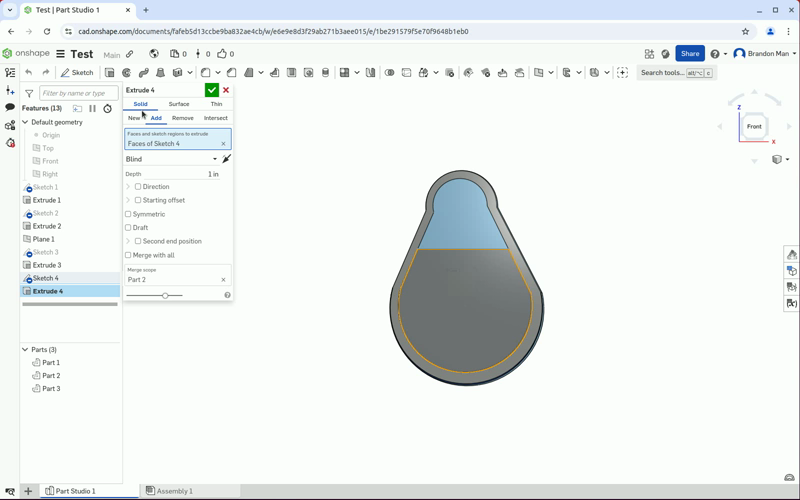
mouse_move(137, 120)
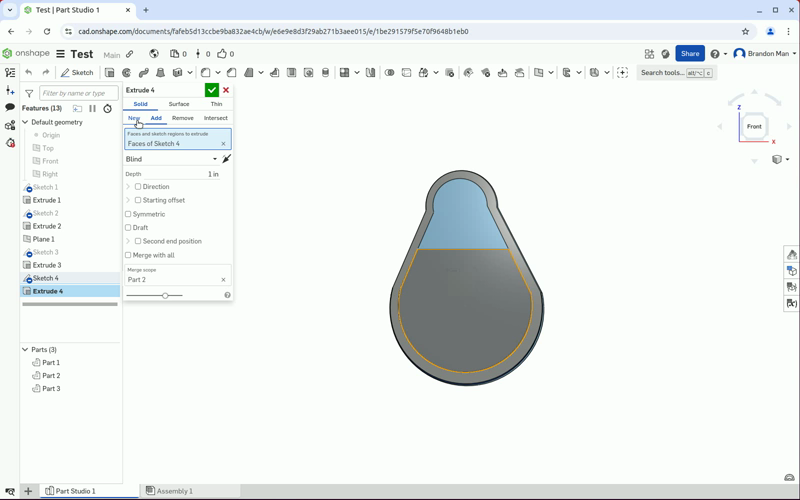
click(137, 120)
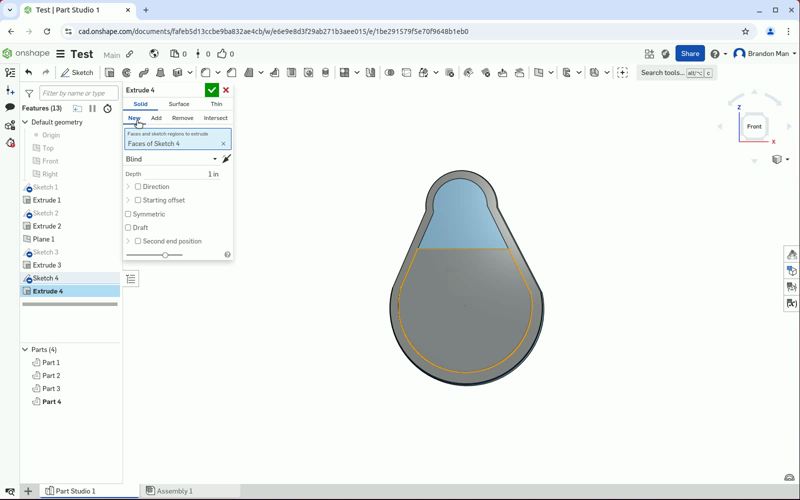
key(tab, 4)
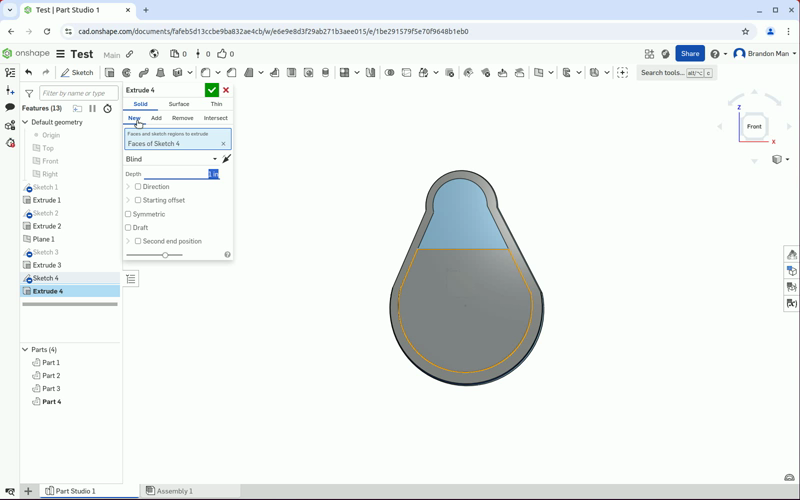
text(1.685)
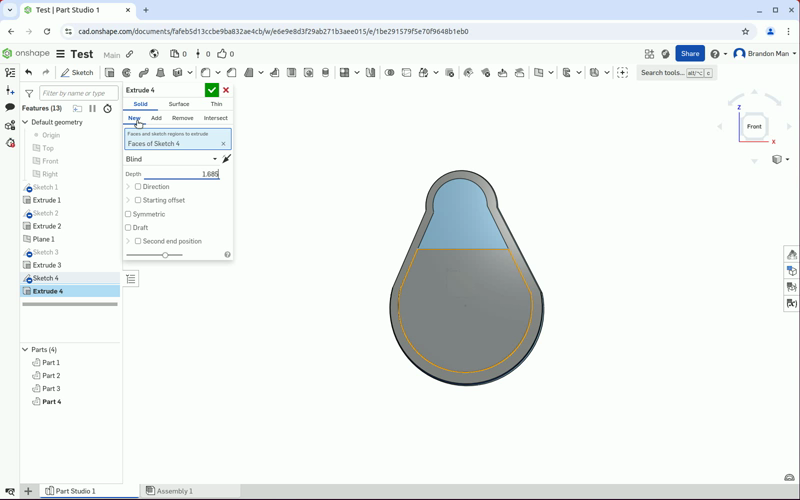
key(enter)
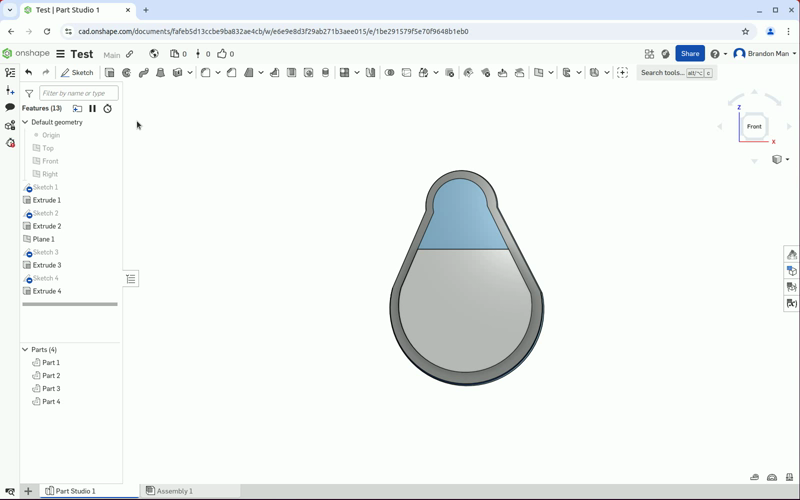
key(shift+h)
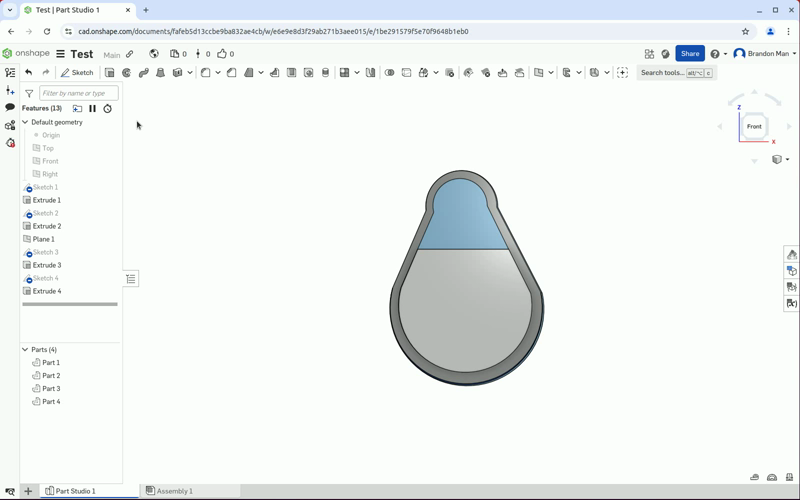
key(shift+h)
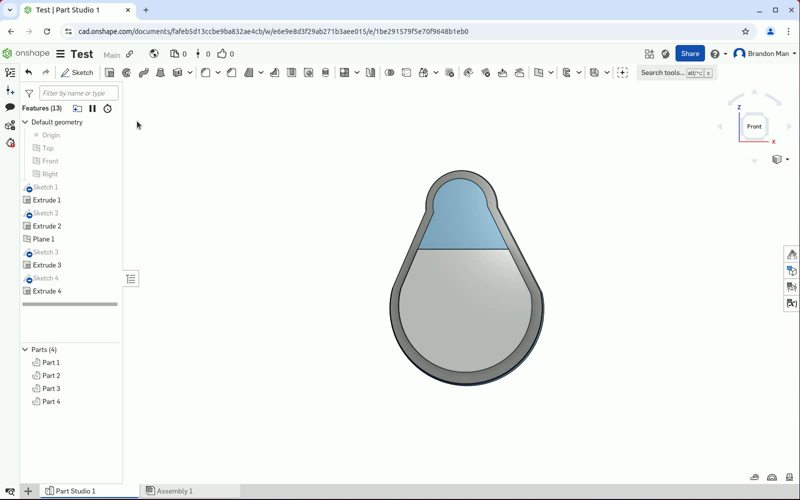
mouse_move(73, 189)
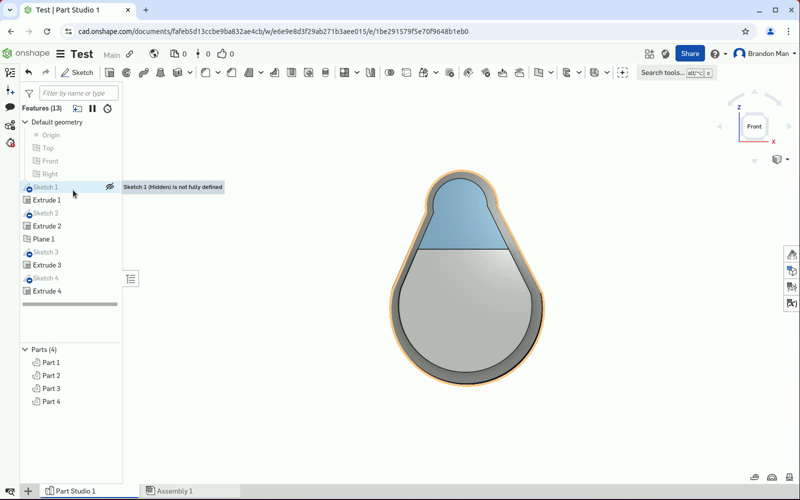
click(73, 189)
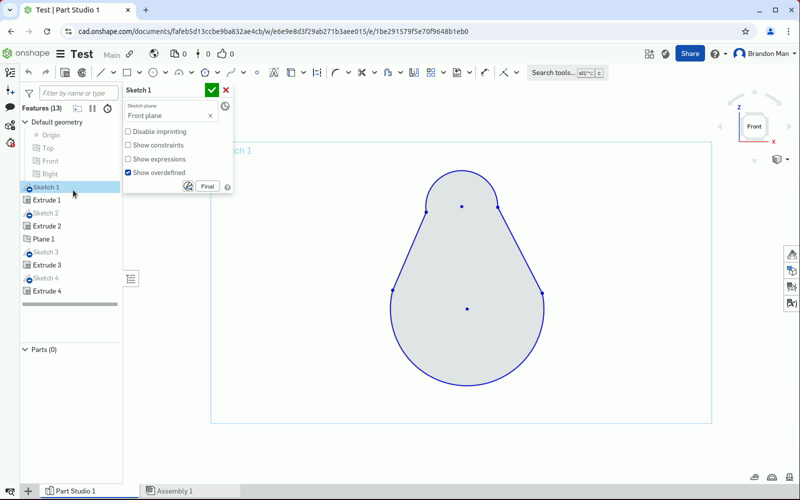
mouse_move(229, 92)
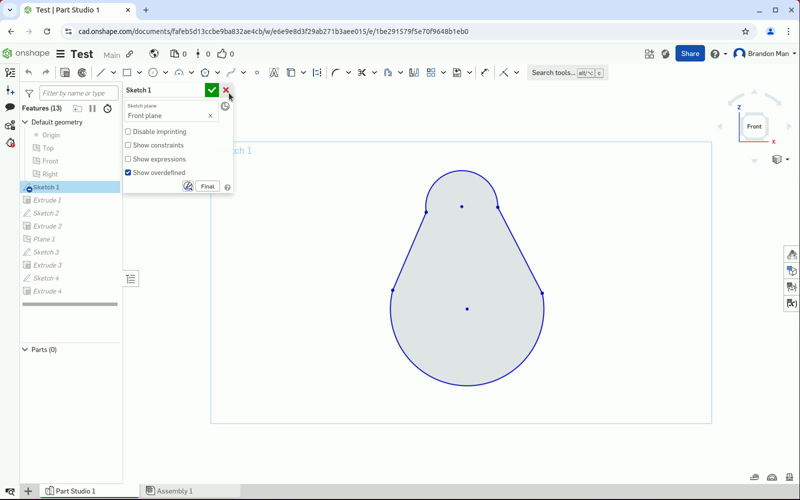
click(229, 92)
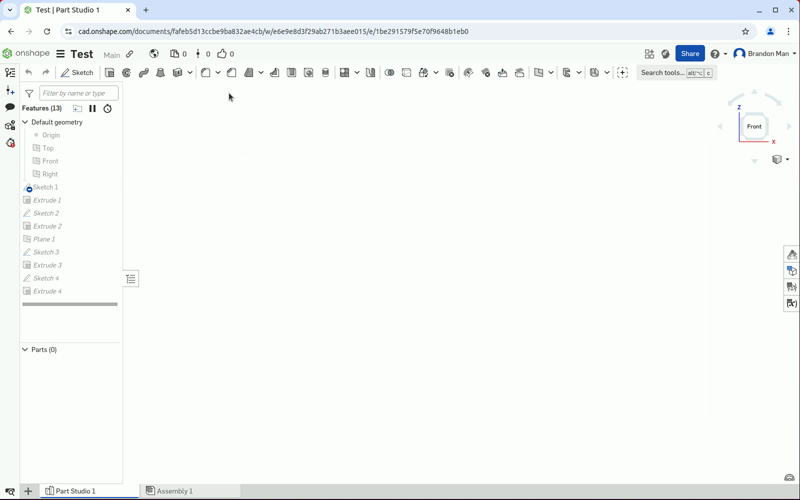
key(shift+s)
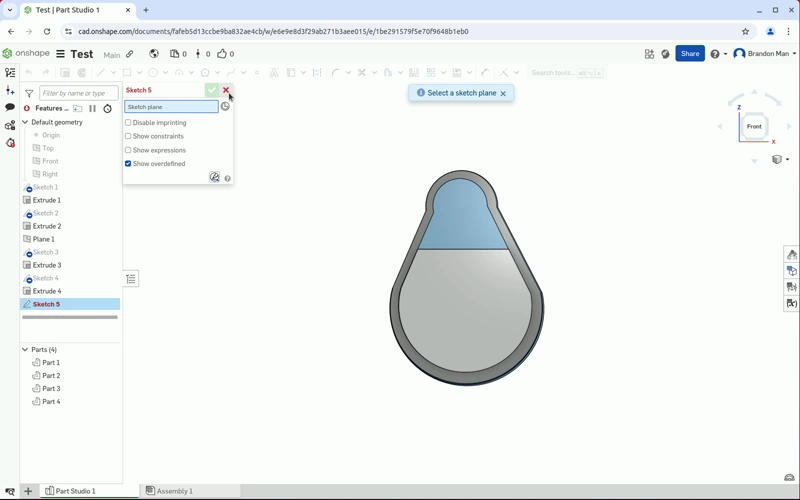
mouse_move(73, 241)
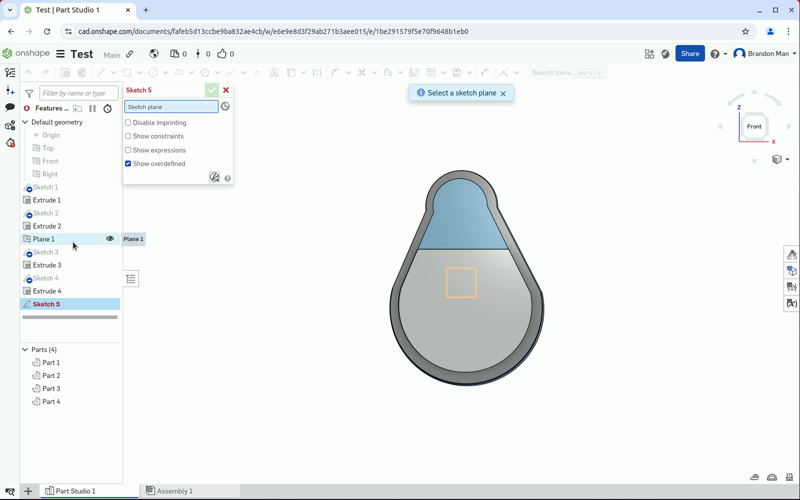
click(73, 241)
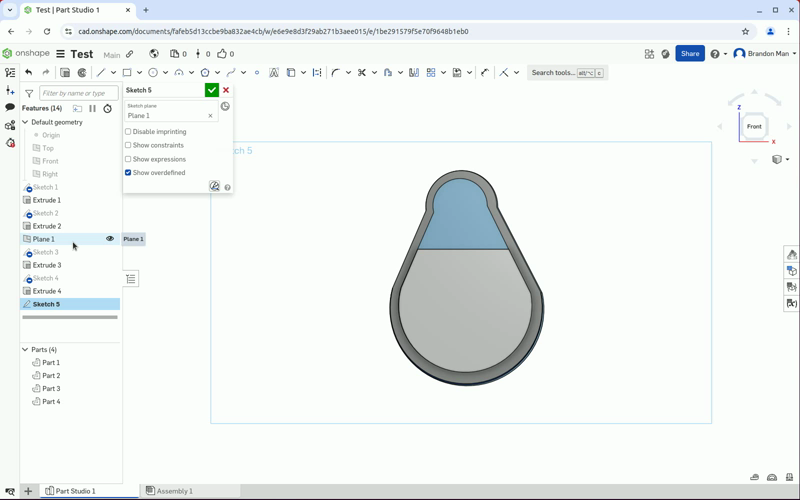
mouse_move(73, 352)
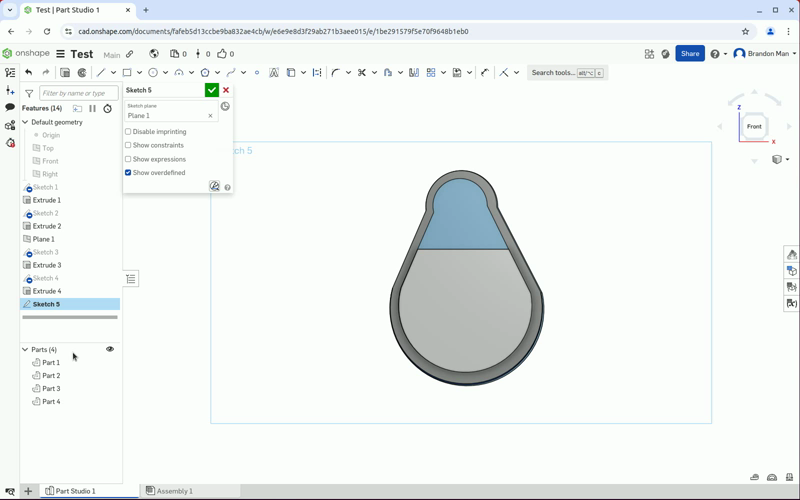
key(y)
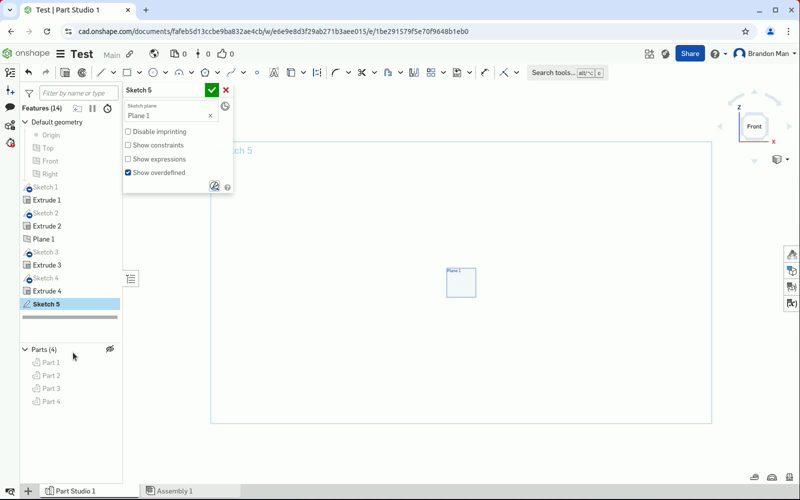
key(a)
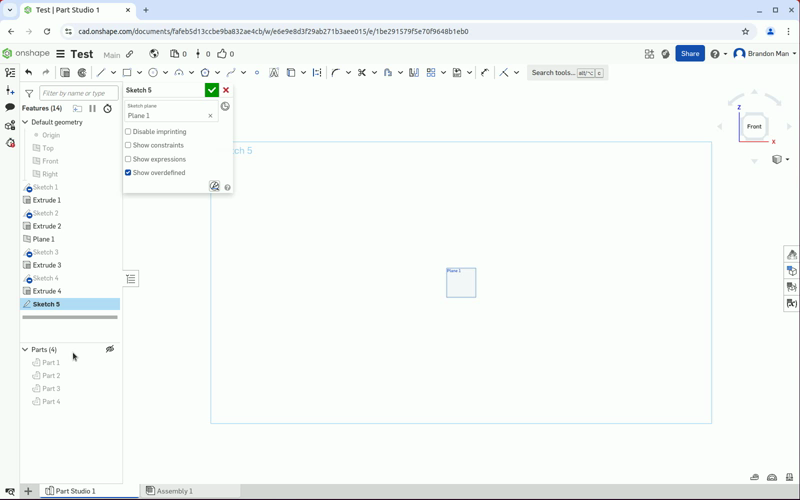
key_down(shift)
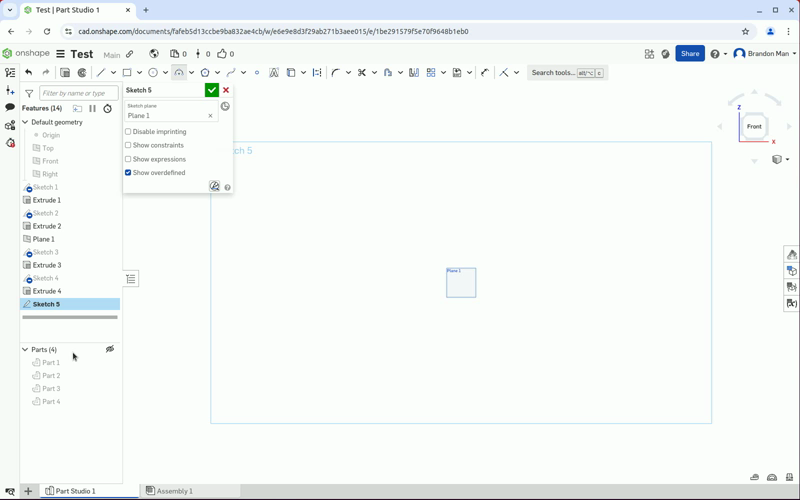
mouse_move(392, 287)
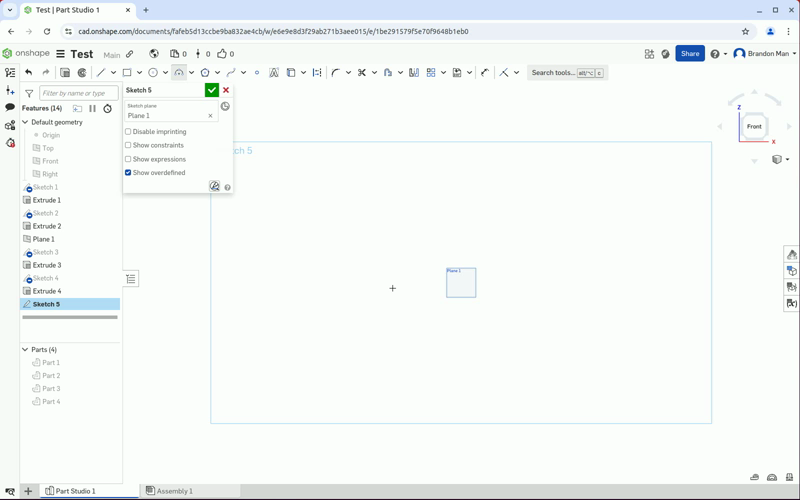
click(392, 287)
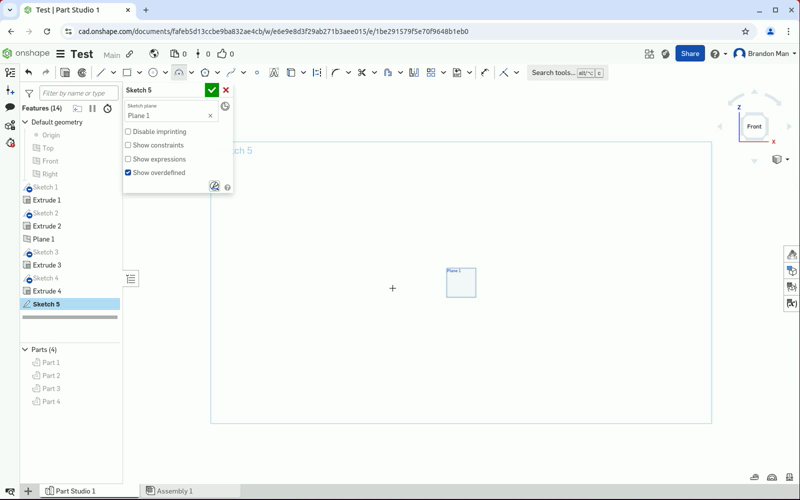
key_up(shift)
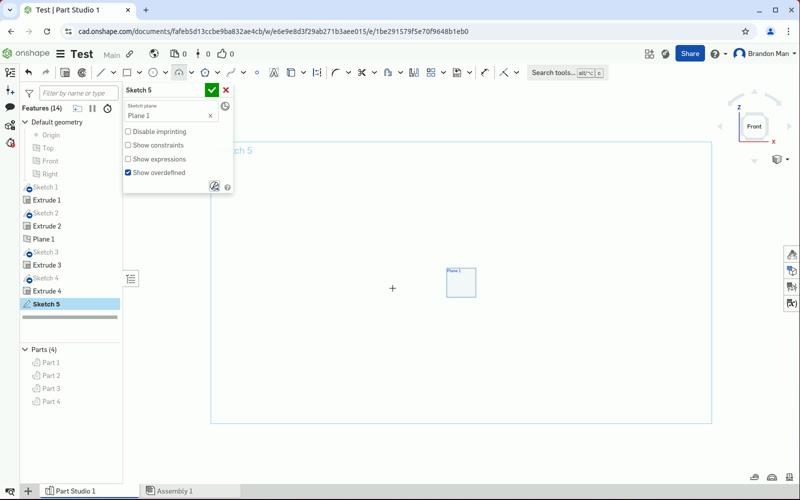
key_down(shift)
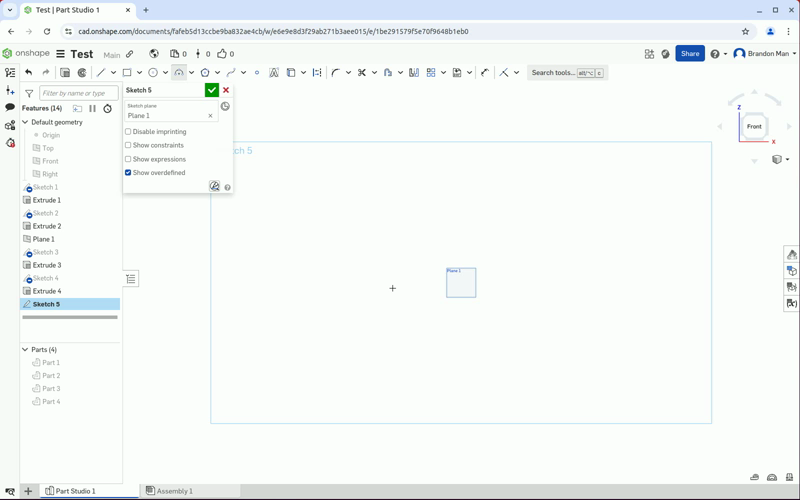
mouse_move(540, 292)
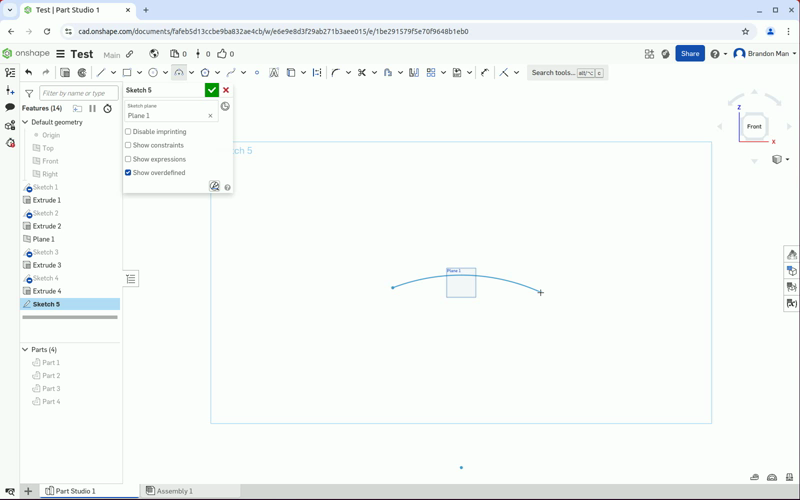
click(540, 292)
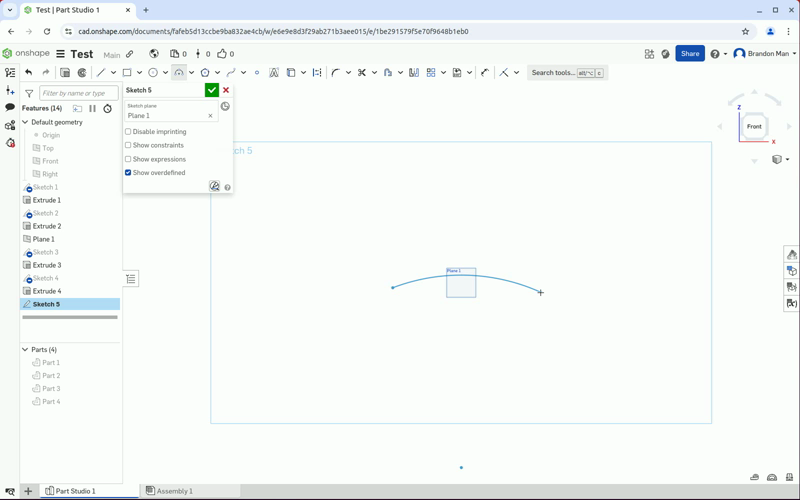
mouse_move(463, 383)
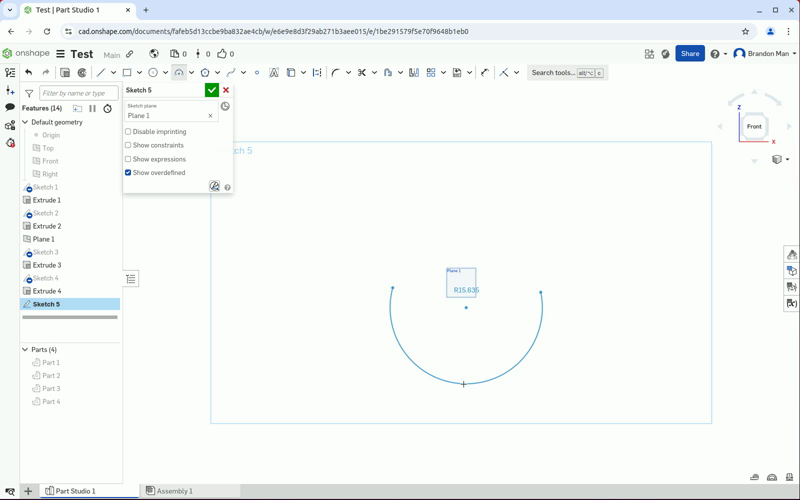
click(463, 383)
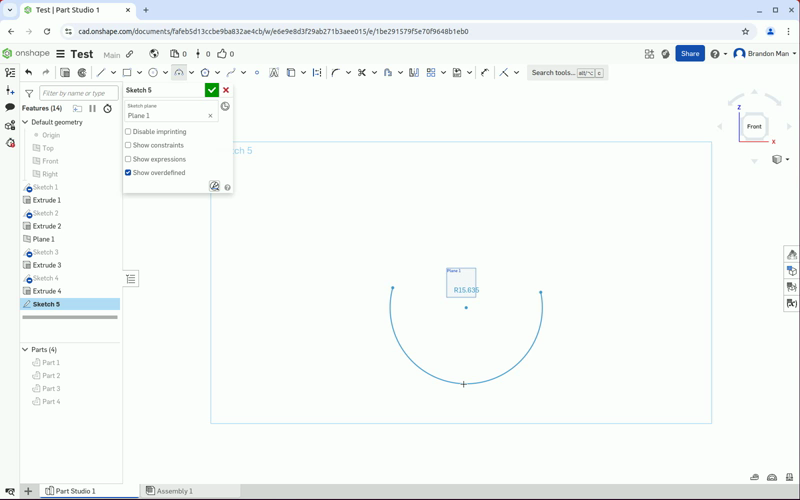
key_up(shift)
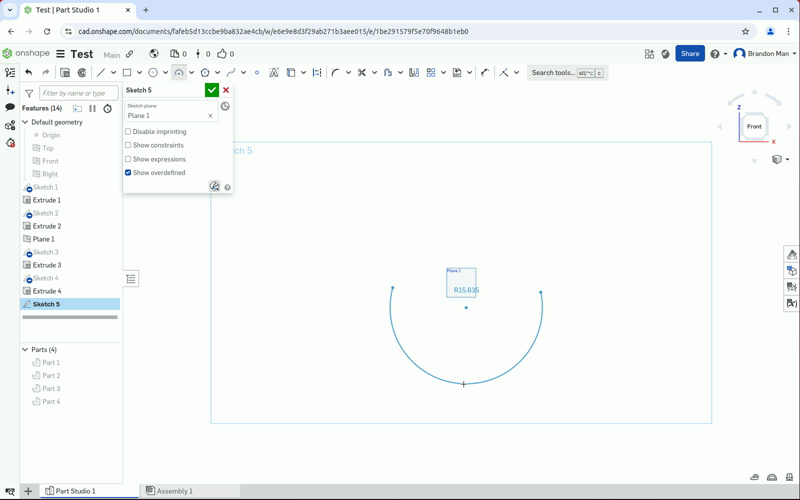
key(esc)
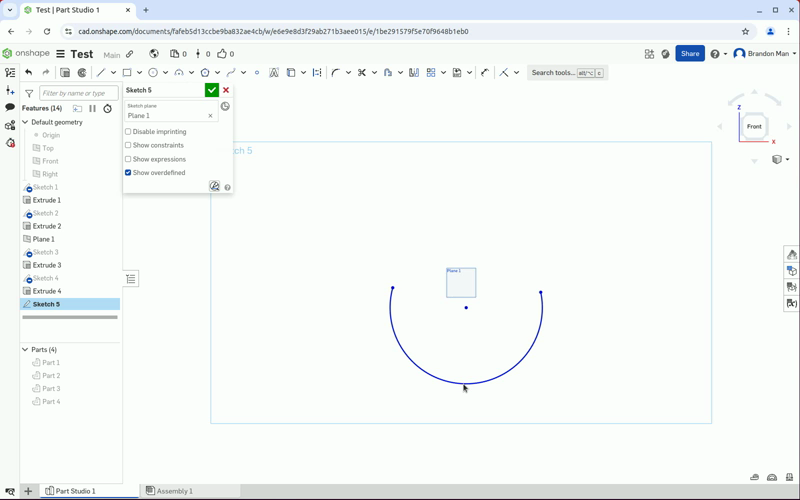
key(l)
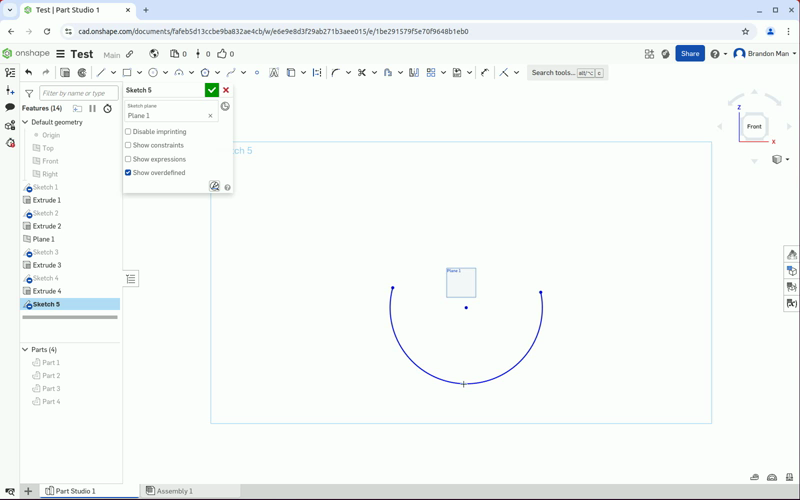
mouse_move(540, 292)
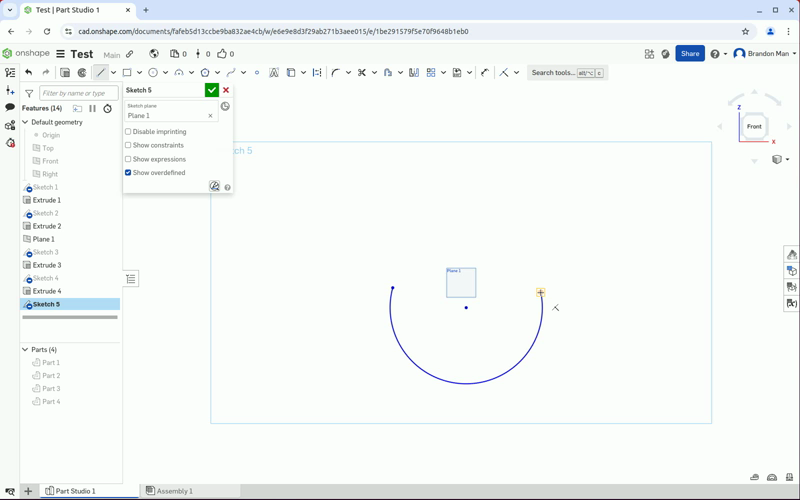
click(540, 292)
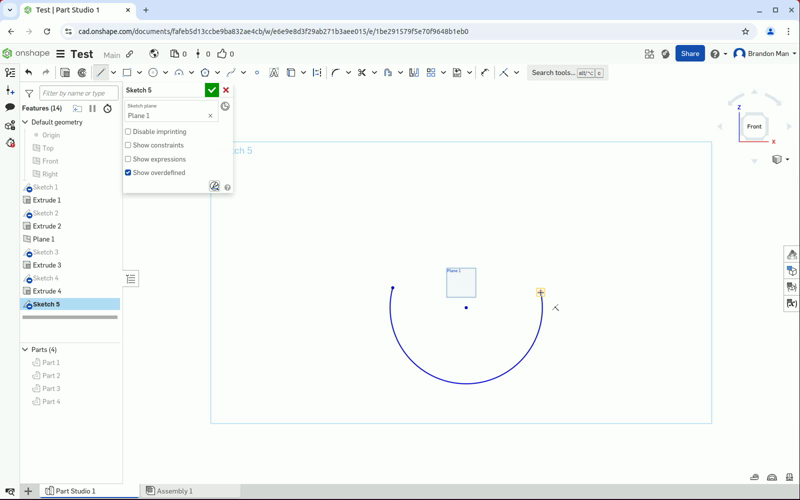
key_down(shift)
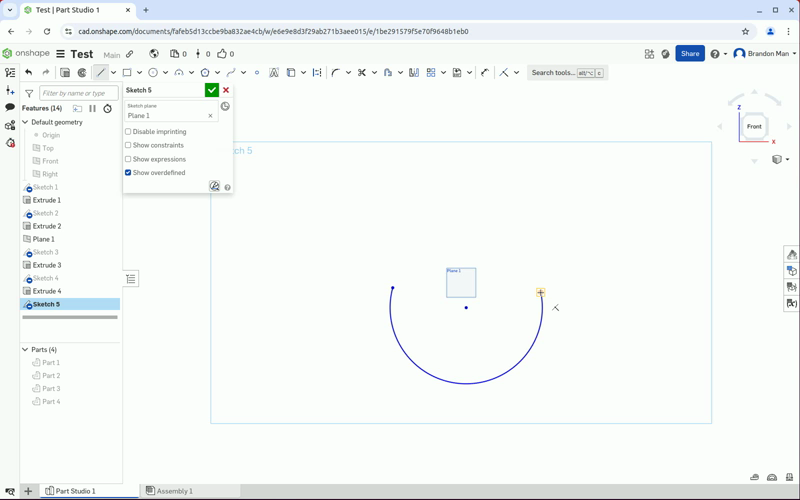
mouse_move(570, 292)
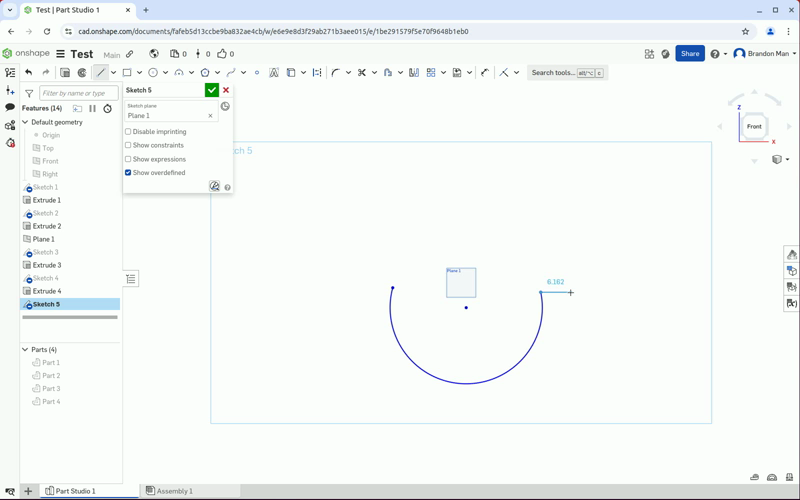
mouse_move(518, 248)
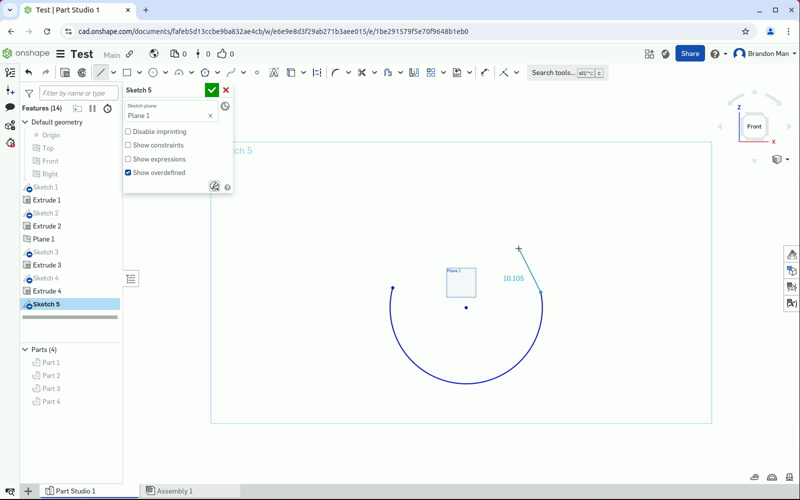
click(518, 248)
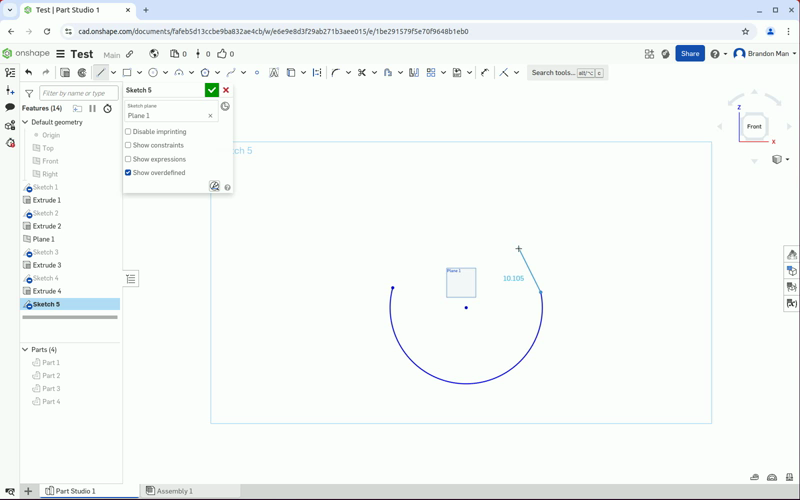
key_up(shift)
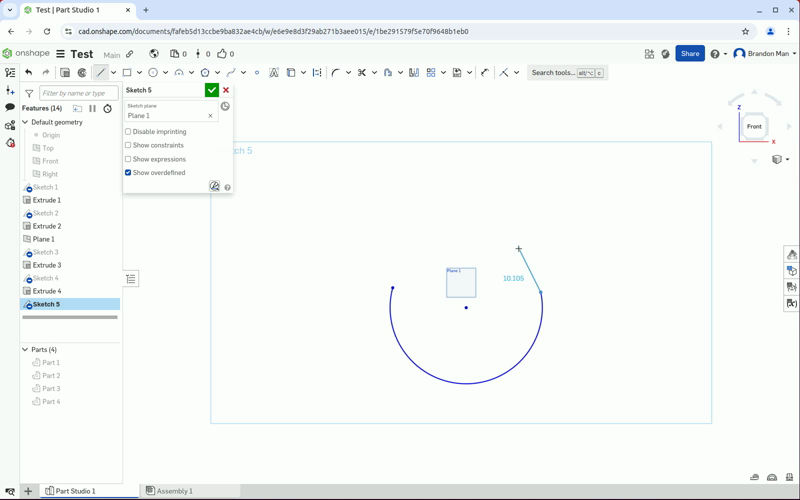
key_down(shift)
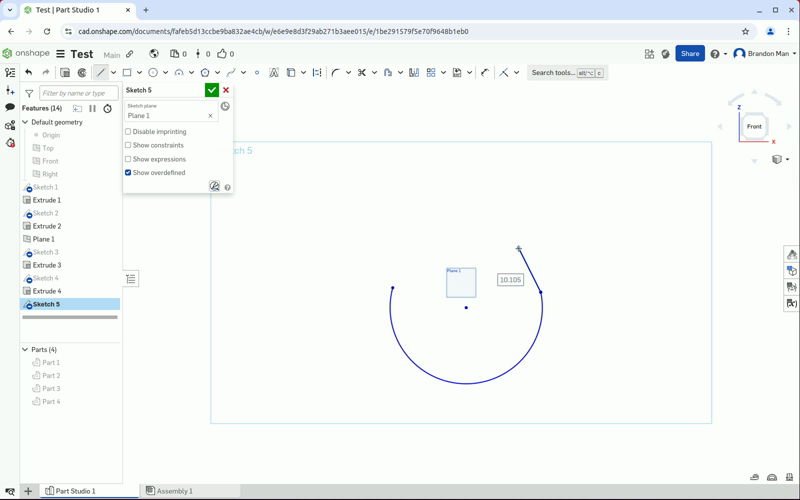
mouse_move(548, 248)
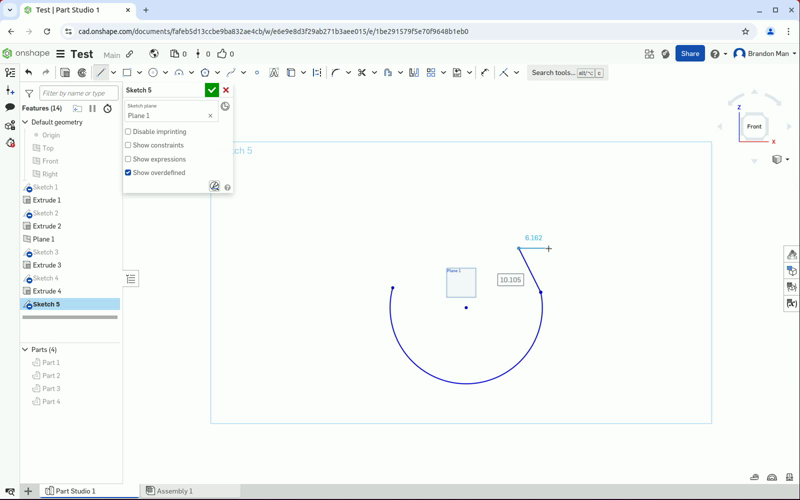
mouse_move(507, 248)
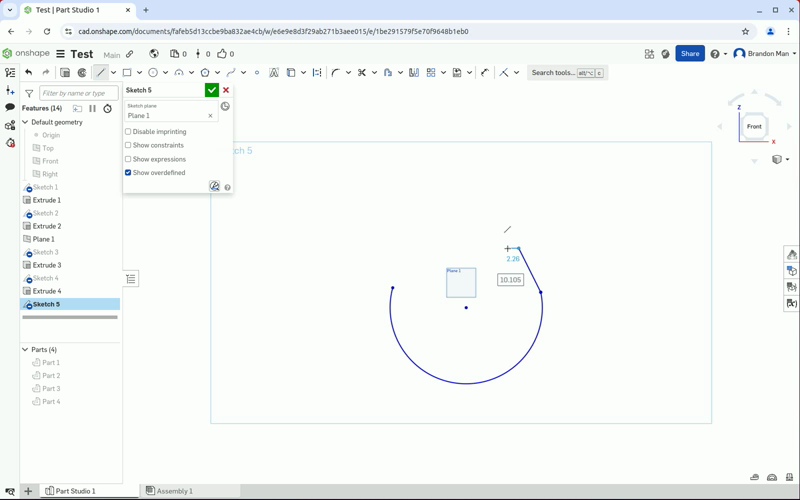
click(507, 248)
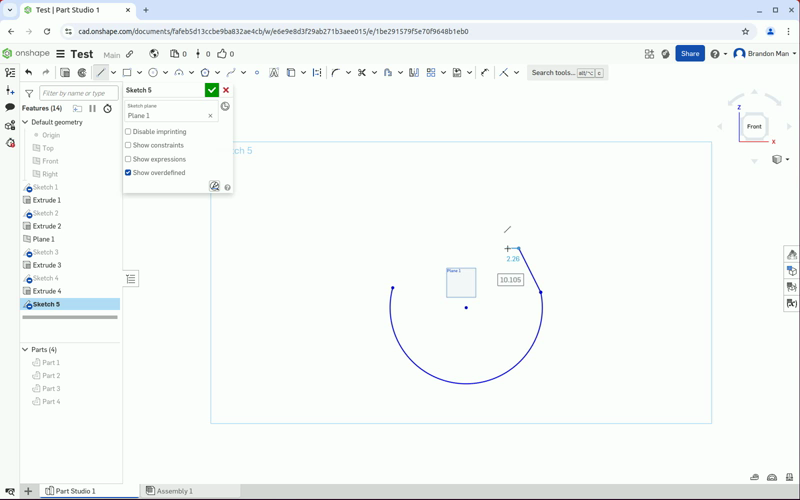
key_up(shift)
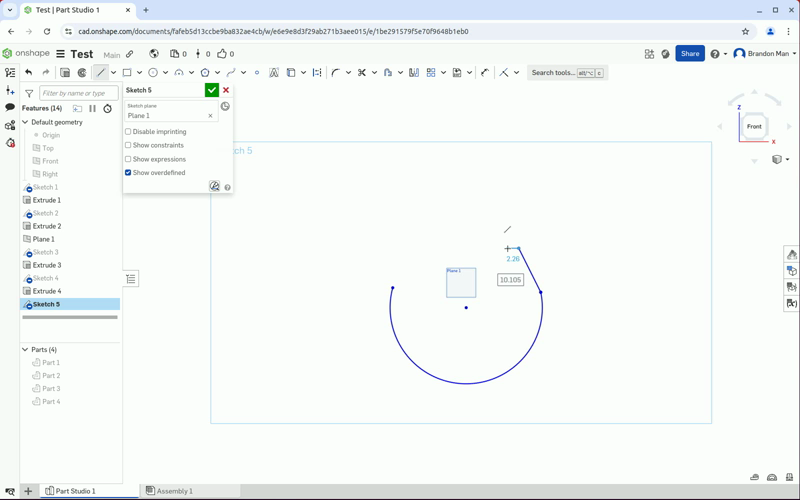
key_down(shift)
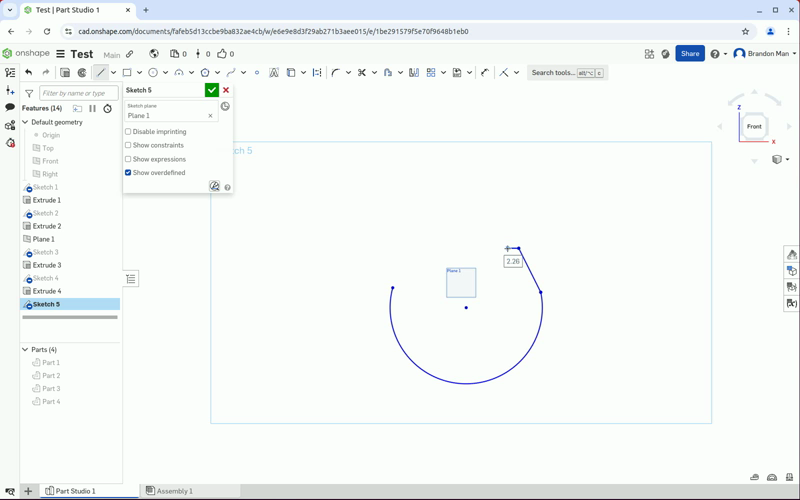
mouse_move(537, 248)
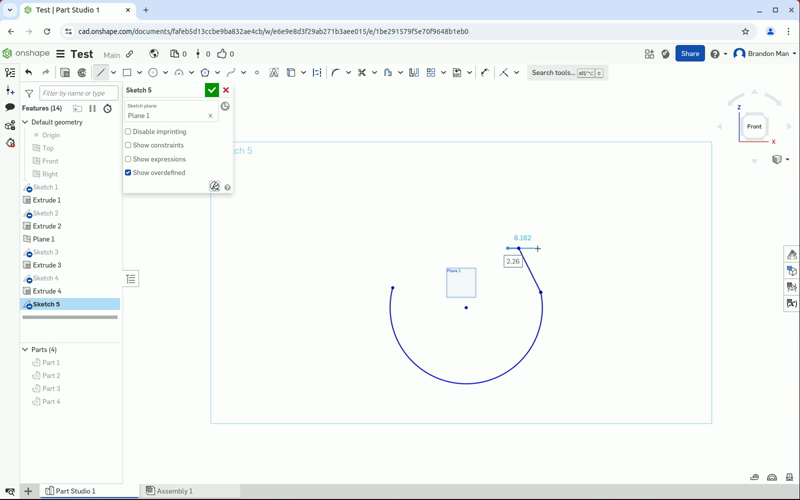
mouse_move(529, 292)
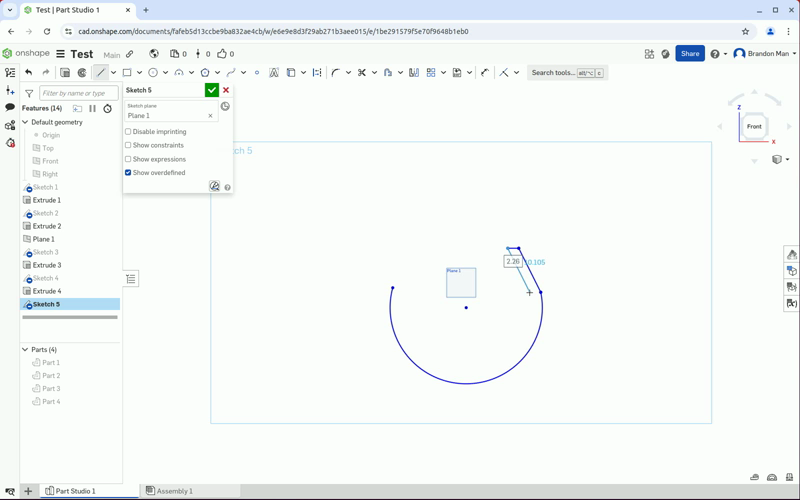
click(529, 292)
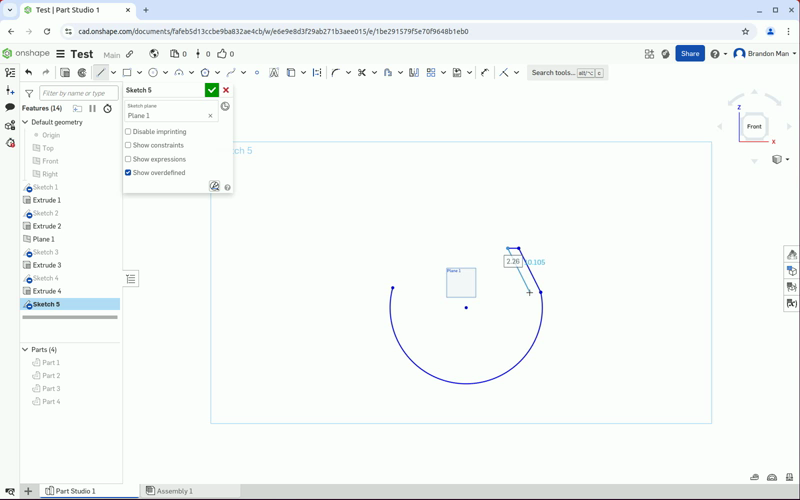
key_up(shift)
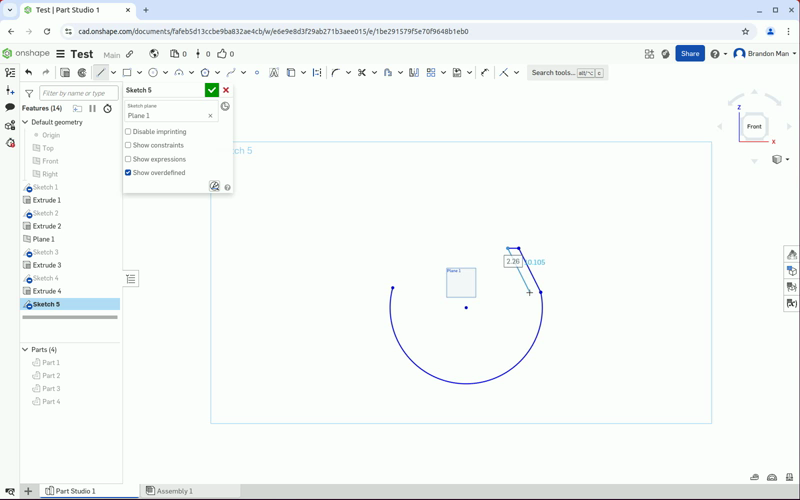
key(esc)
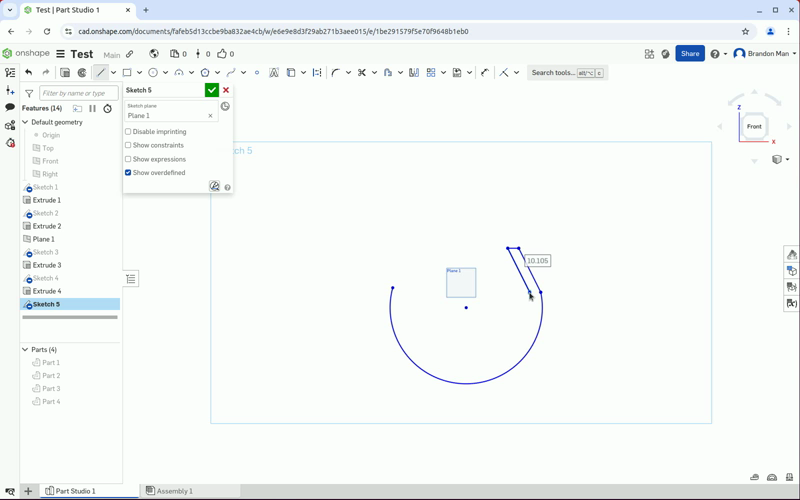
key(a)
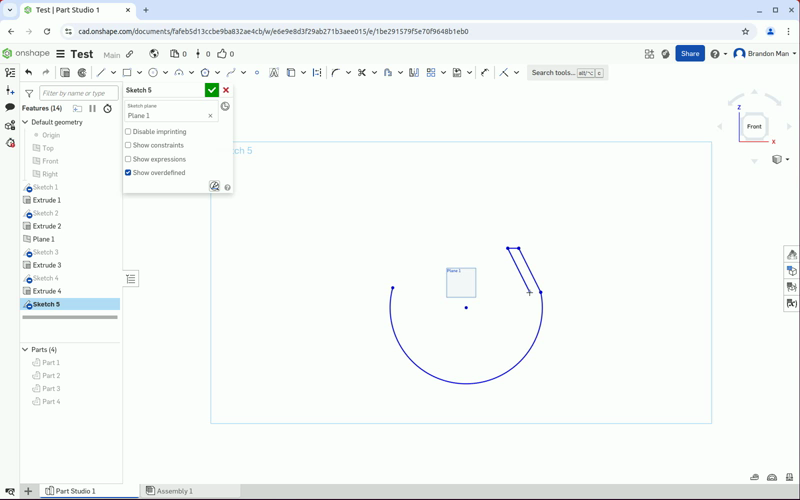
mouse_move(529, 292)
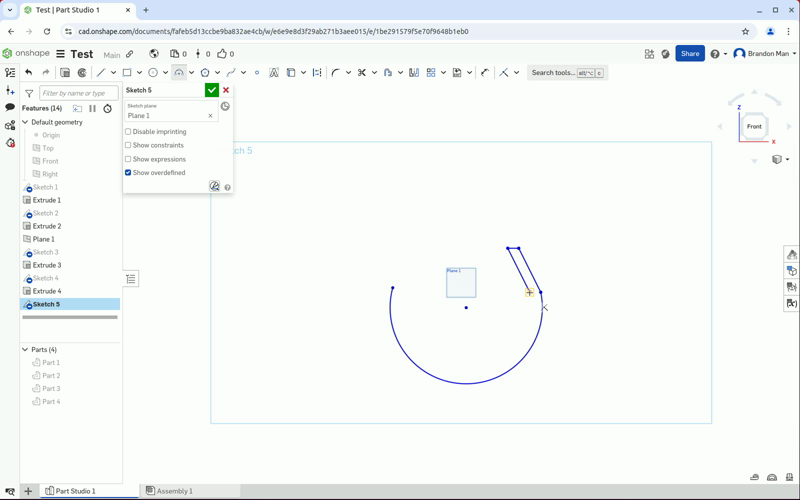
click(529, 292)
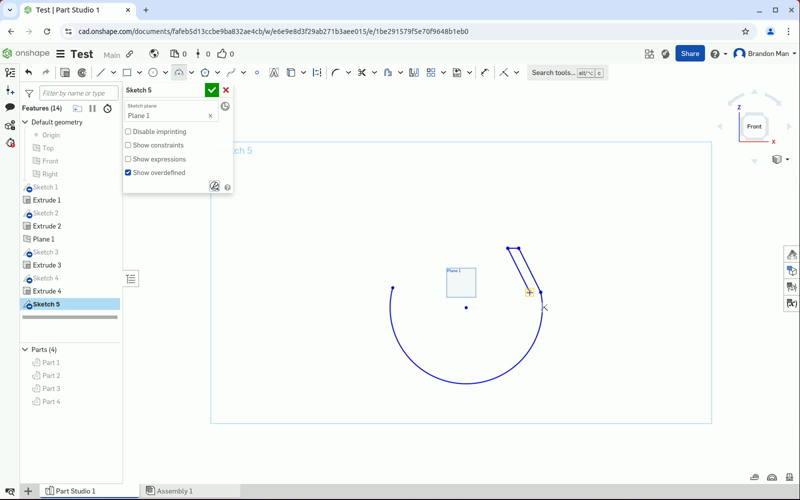
key_down(shift)
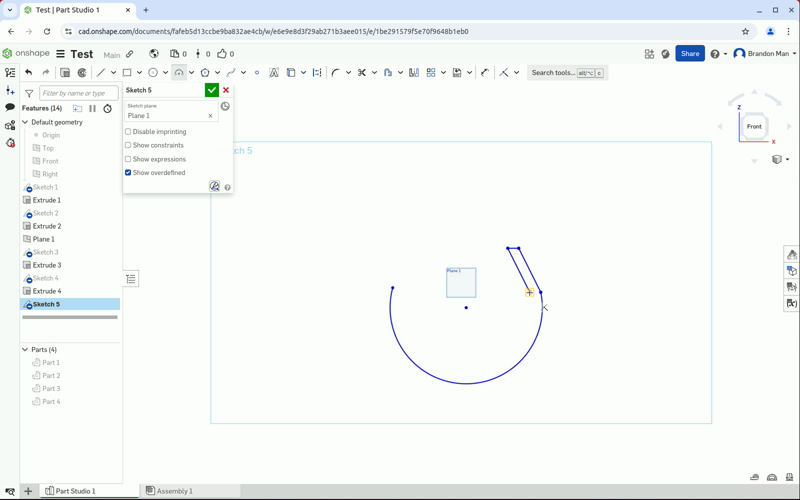
mouse_move(400, 287)
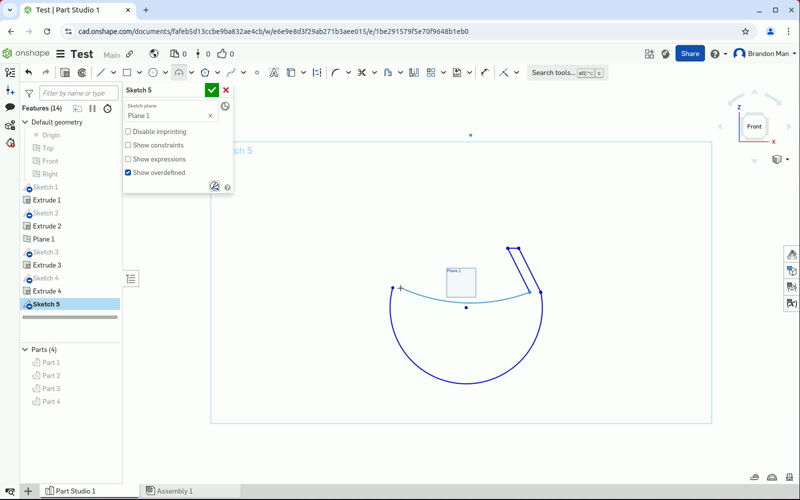
click(400, 287)
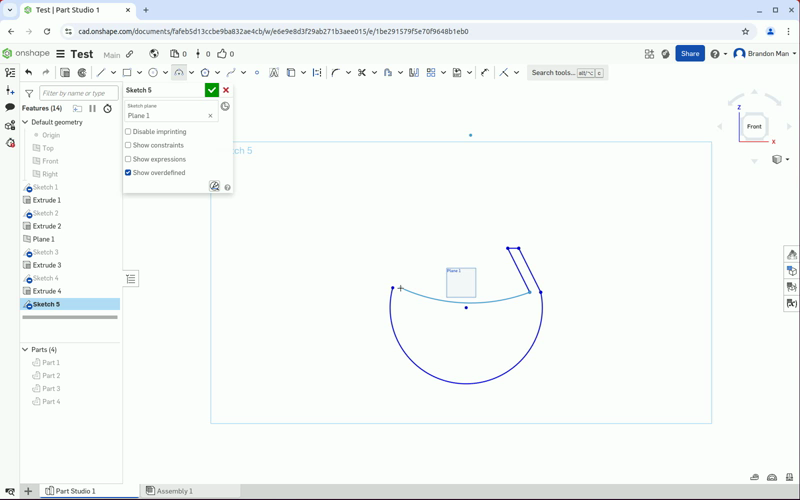
mouse_move(462, 371)
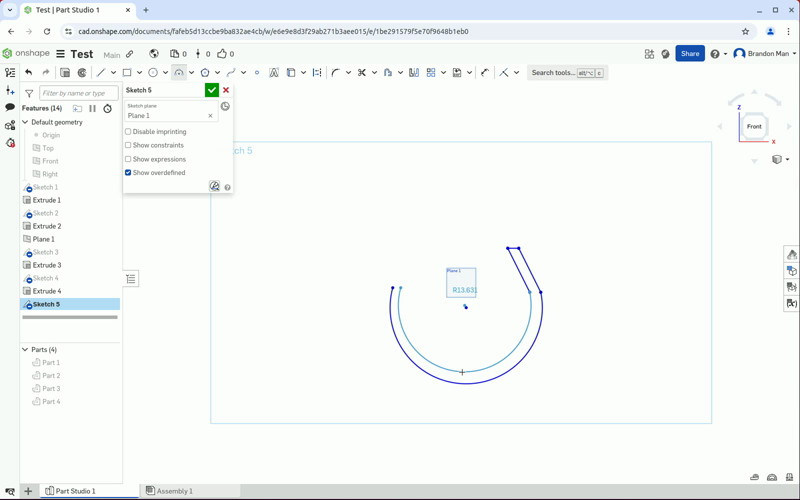
click(462, 371)
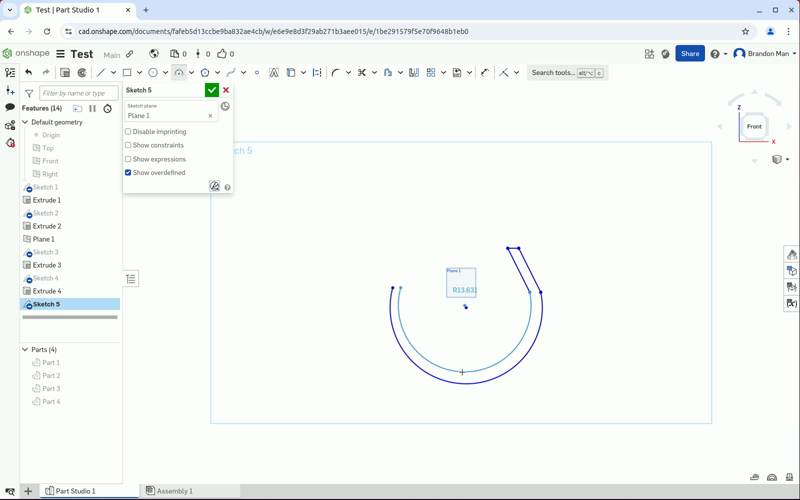
key_up(shift)
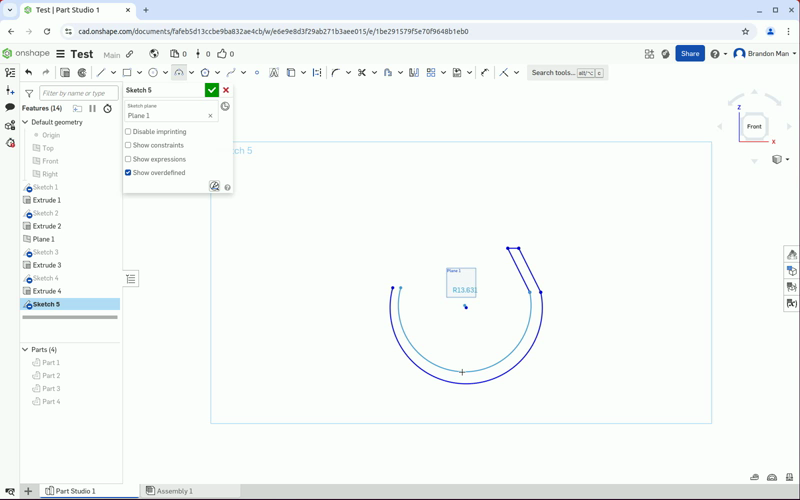
key(esc)
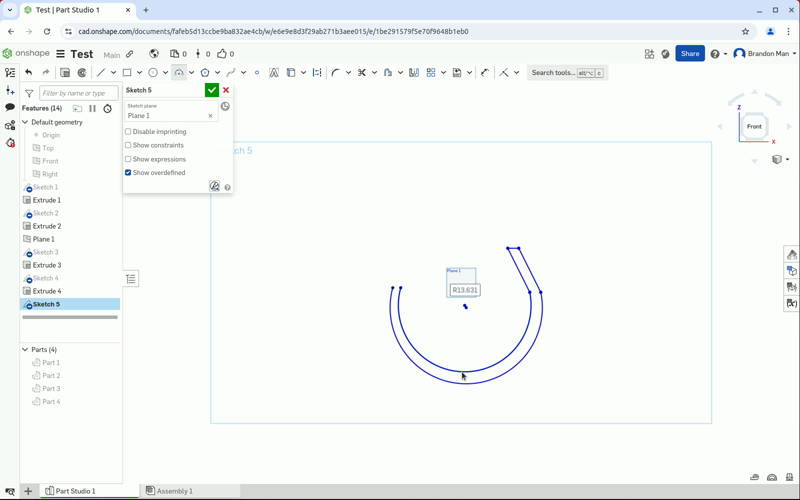
key(l)
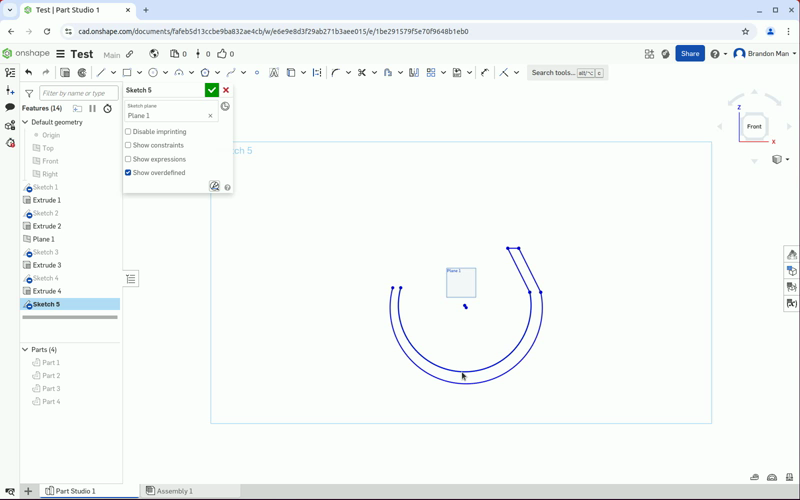
mouse_move(400, 287)
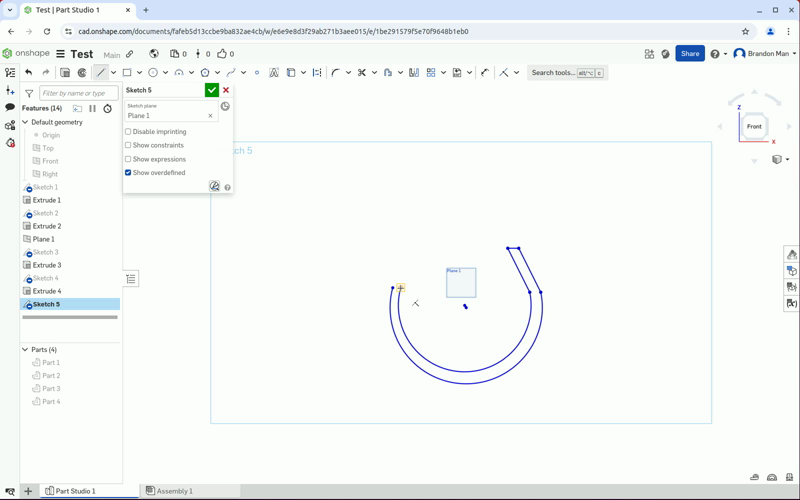
click(400, 287)
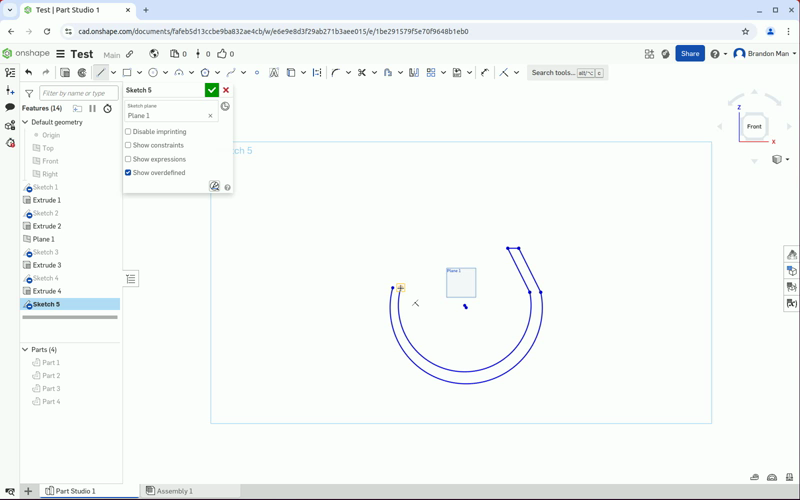
key_down(shift)
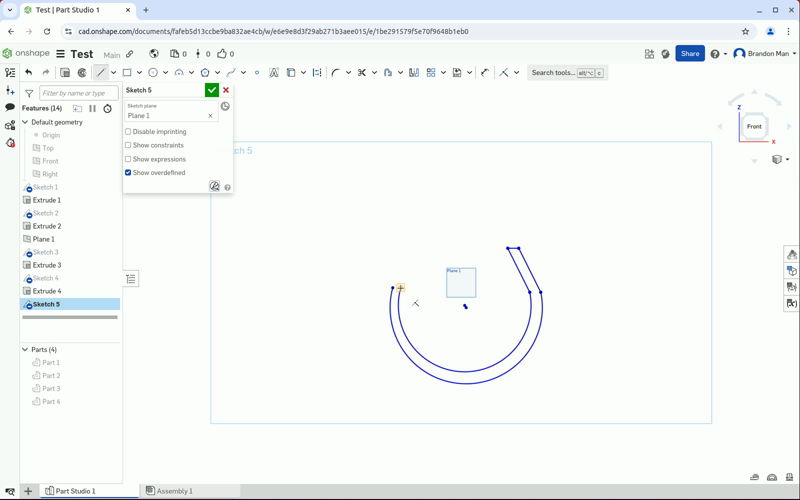
mouse_move(430, 287)
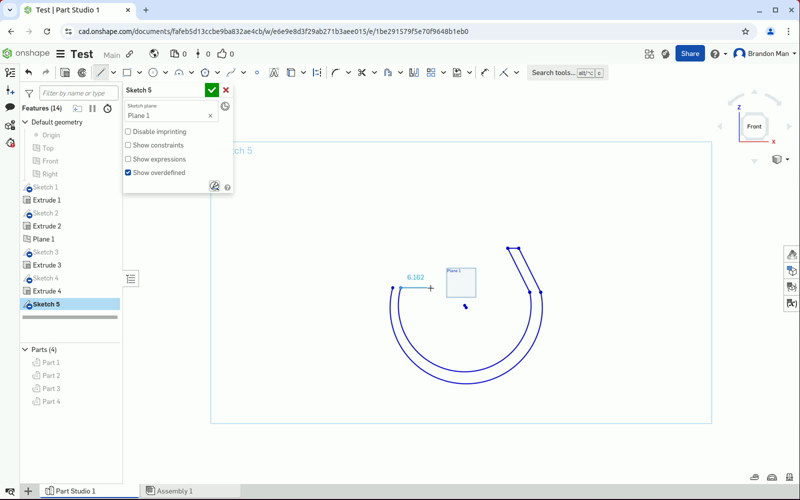
mouse_move(417, 248)
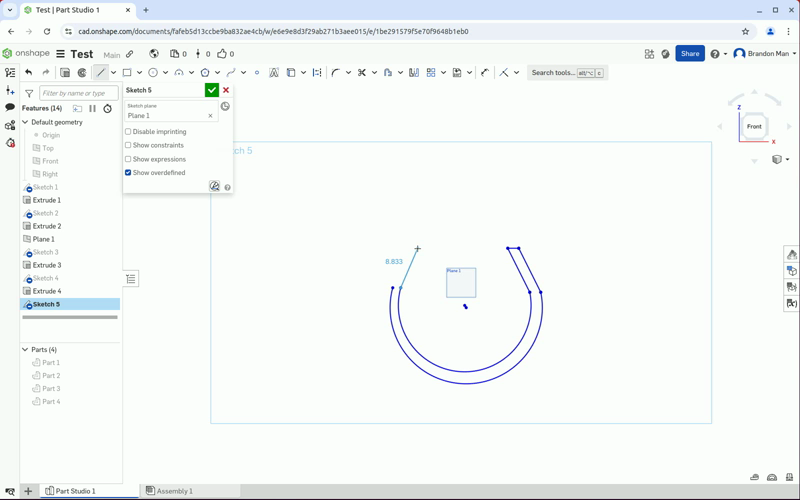
click(417, 248)
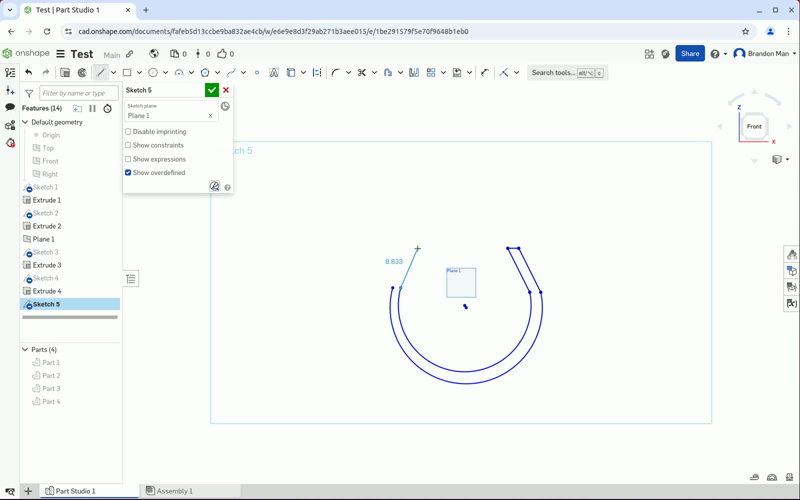
key_up(shift)
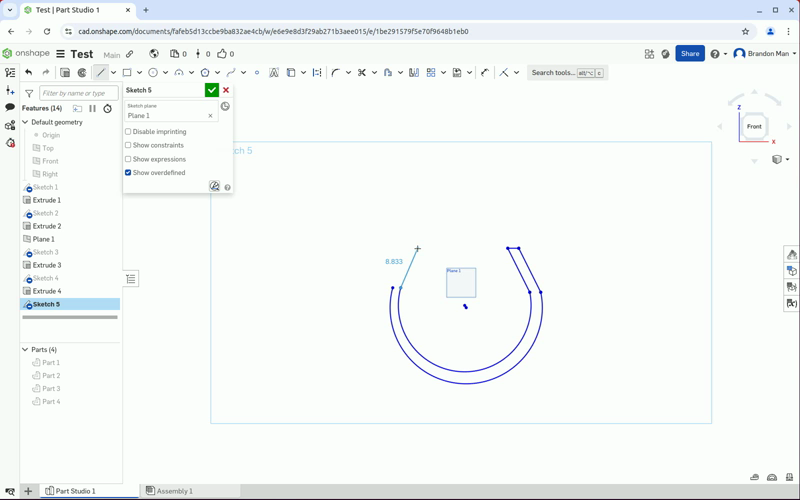
key_down(shift)
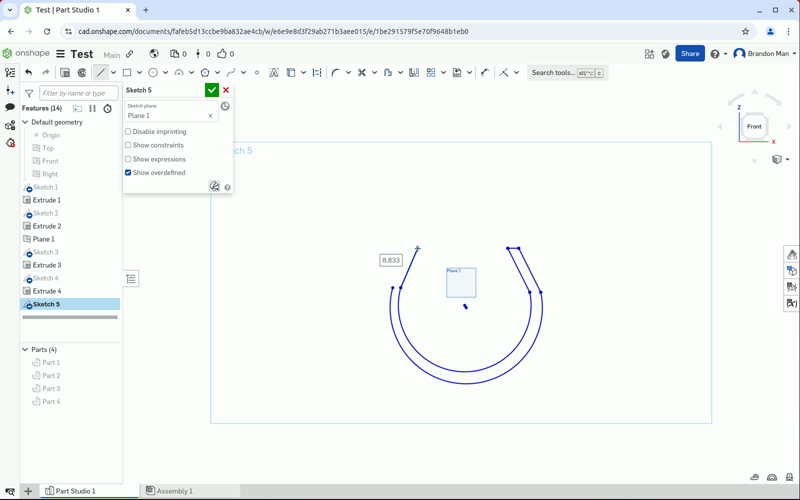
mouse_move(447, 248)
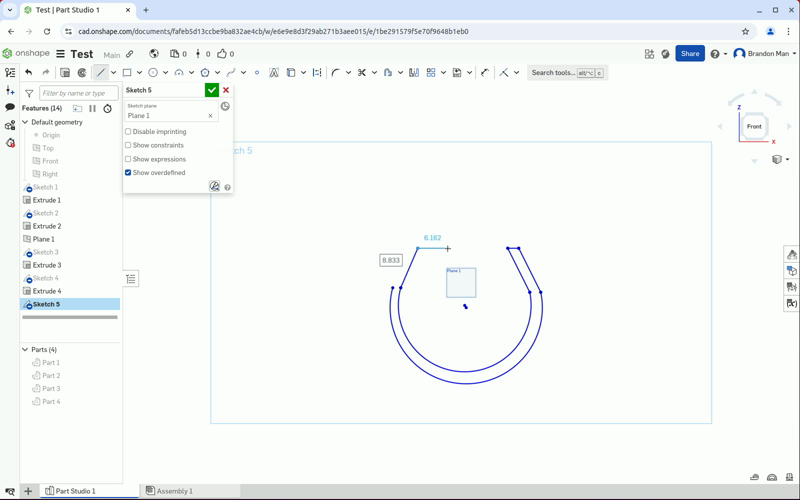
mouse_move(410, 248)
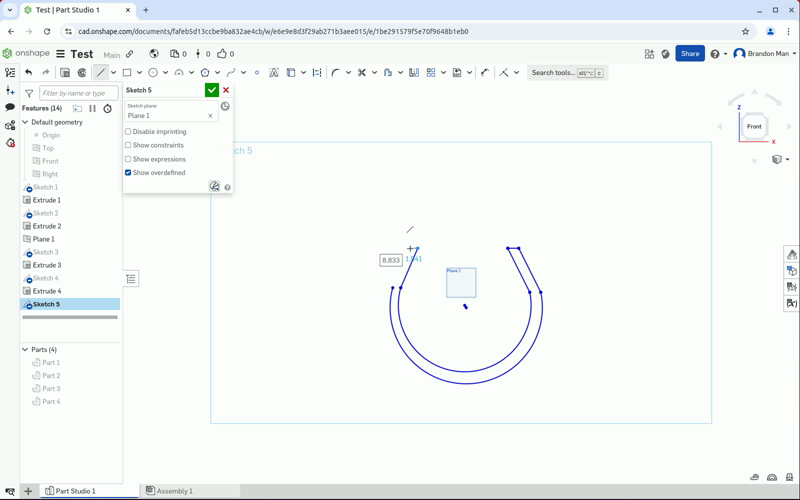
click(410, 248)
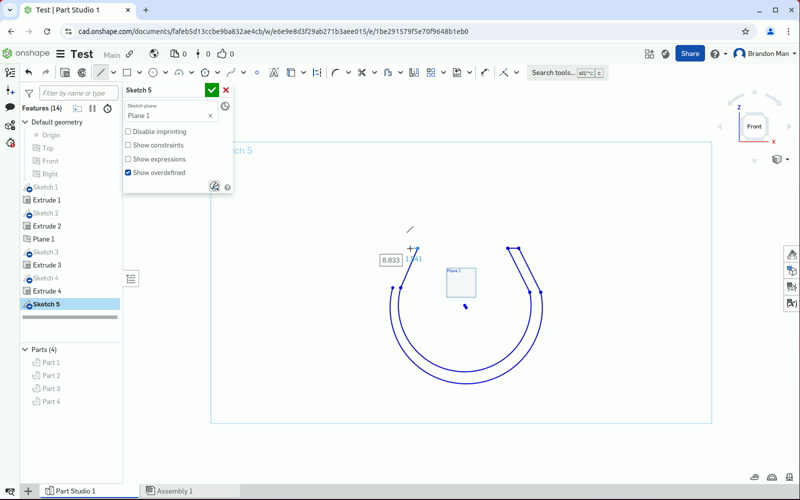
key_up(shift)
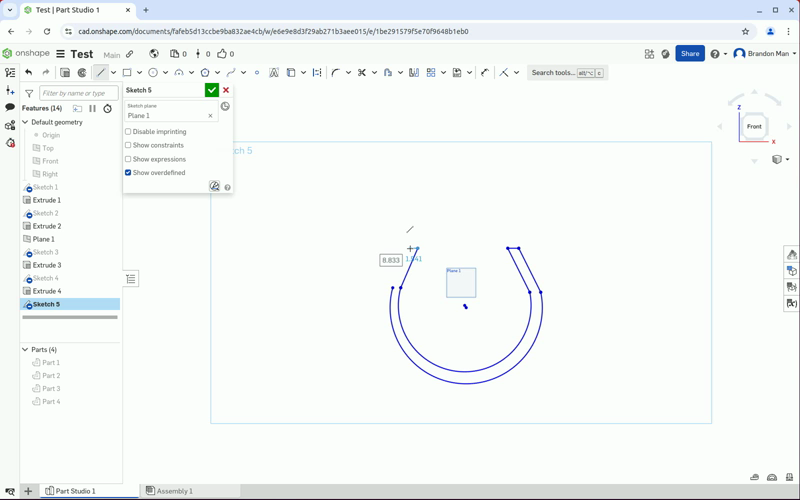
mouse_move(440, 248)
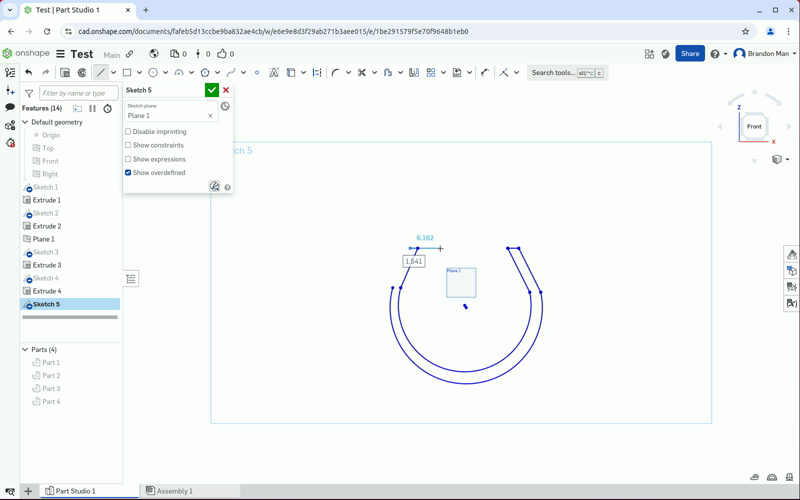
key_down(shift)
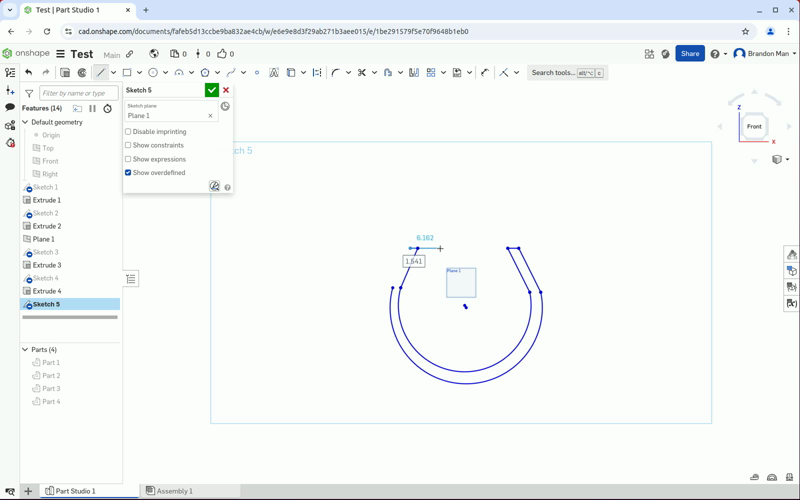
mouse_move(392, 287)
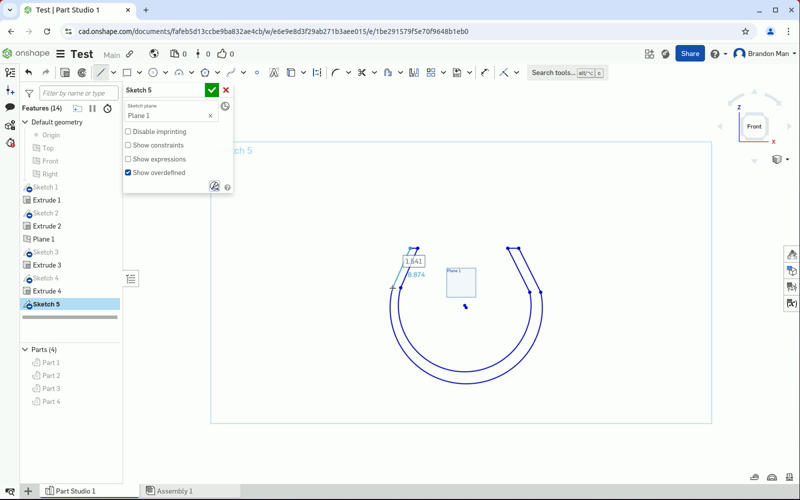
key_up(shift)
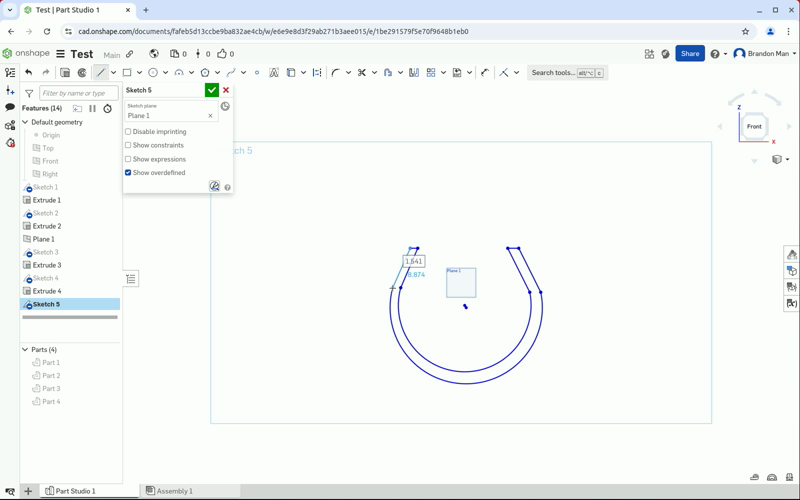
click(392, 287)
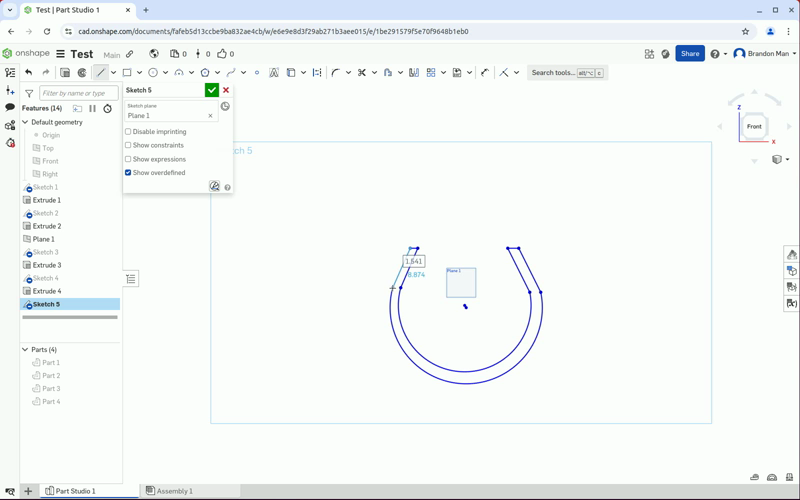
key(esc)
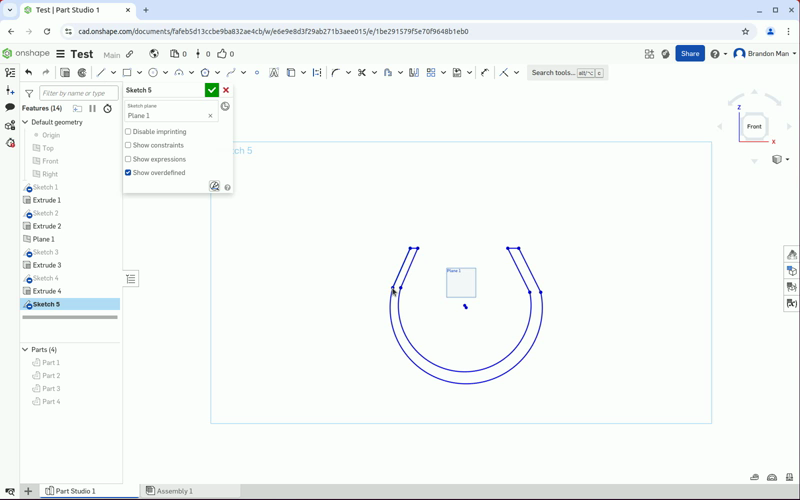
mouse_move(536, 311)
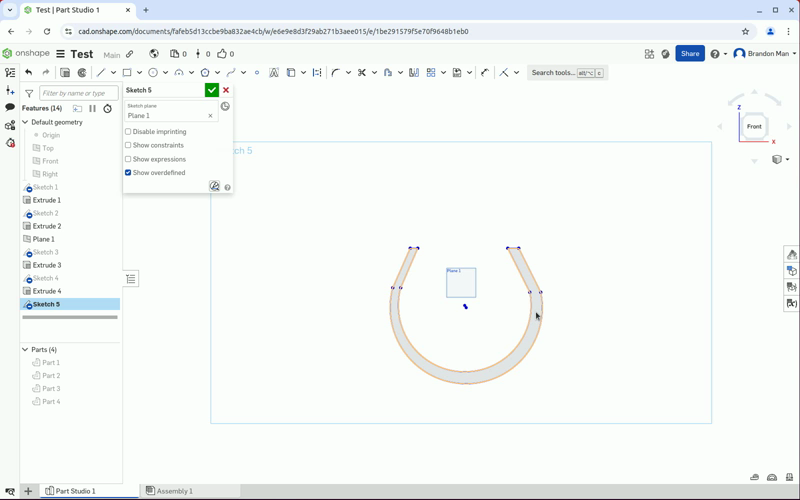
click(536, 311)
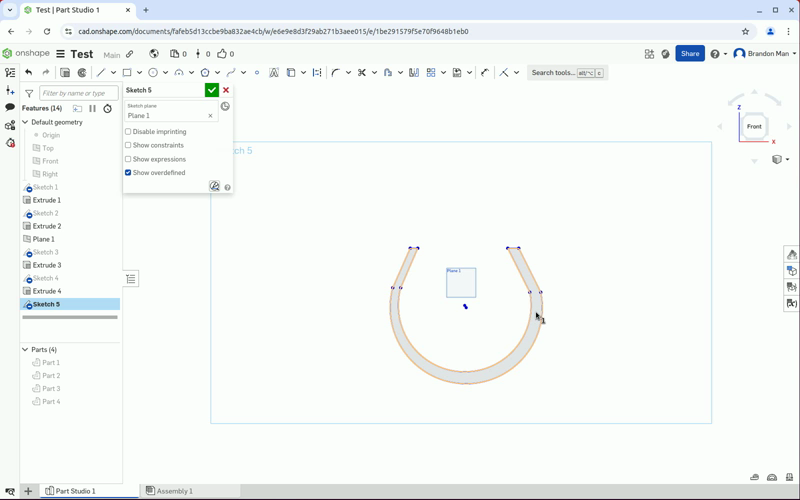
mouse_move(73, 352)
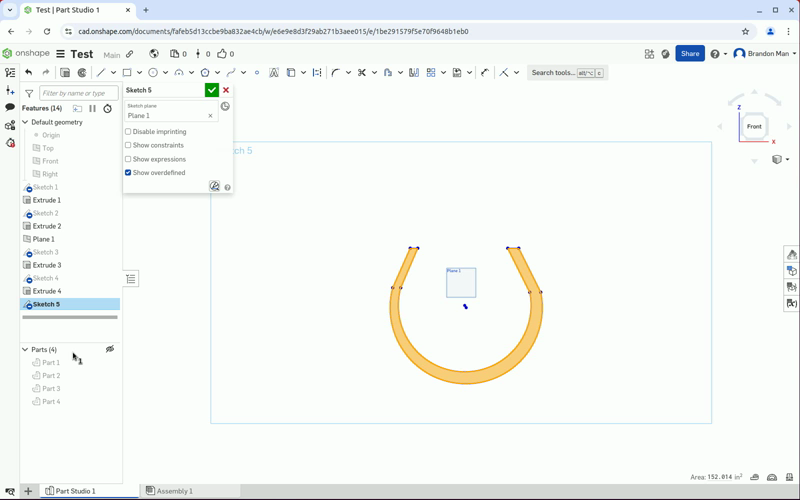
key(shift+y)
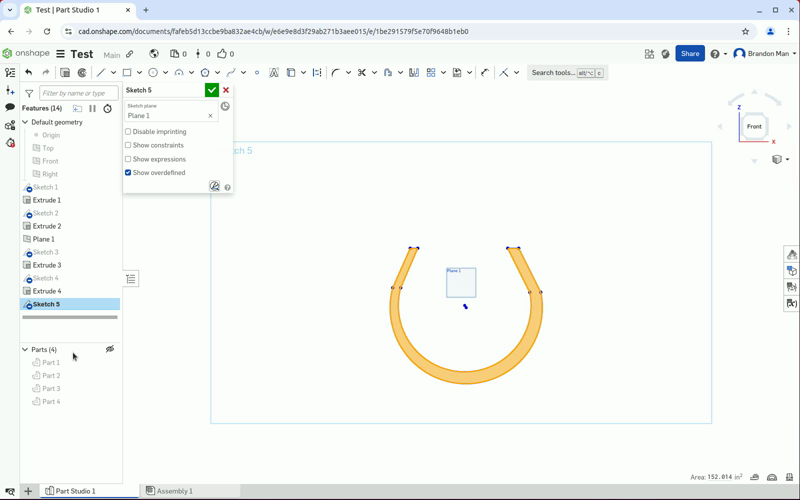
key(shift+e)
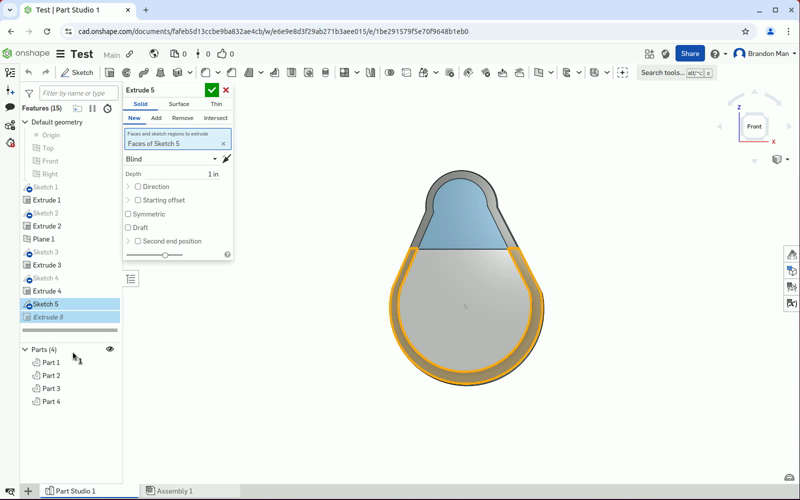
mouse_move(143, 106)
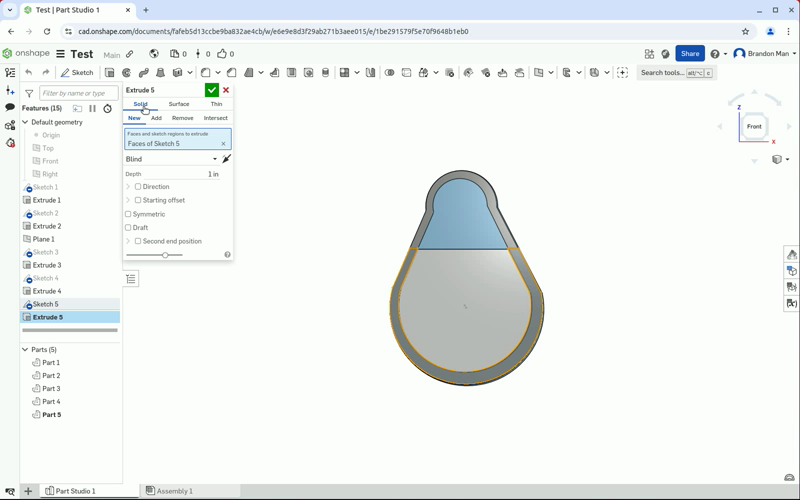
click(143, 106)
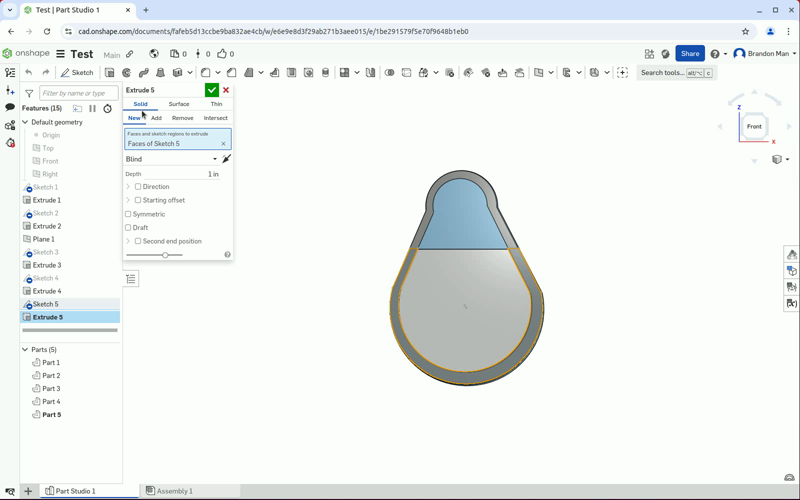
mouse_move(137, 120)
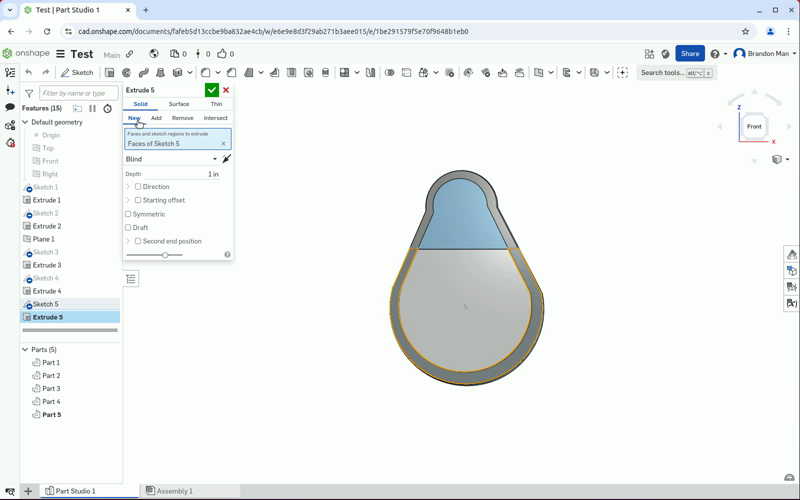
click(137, 120)
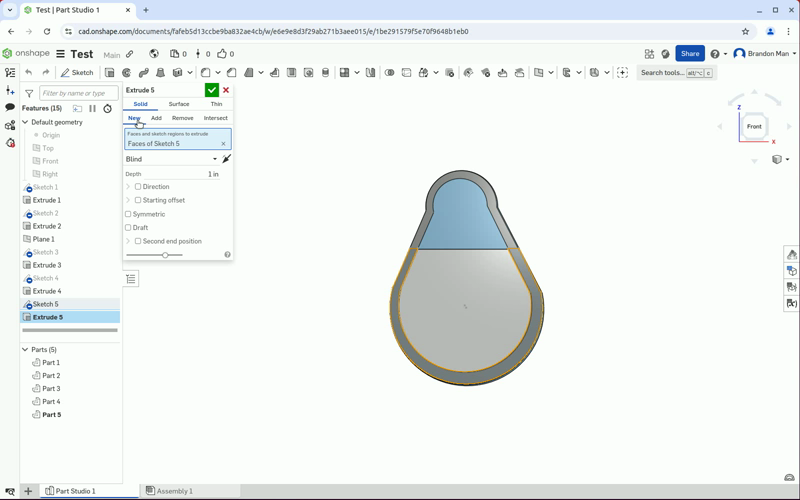
key(tab, 4)
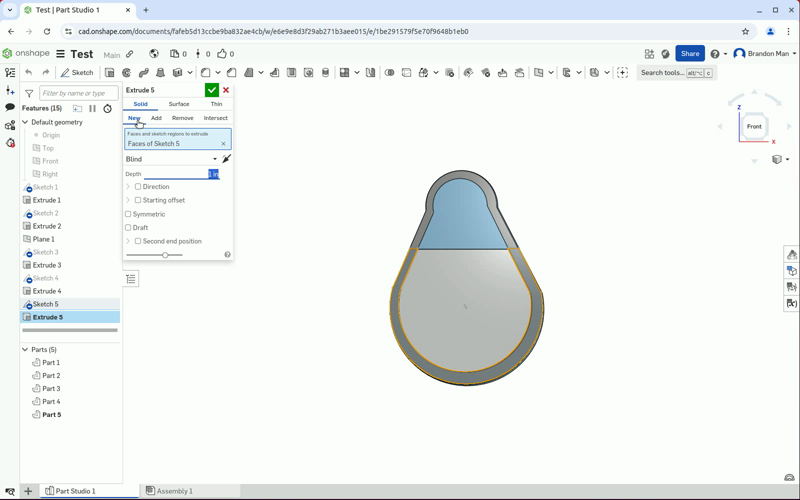
text(1.685)
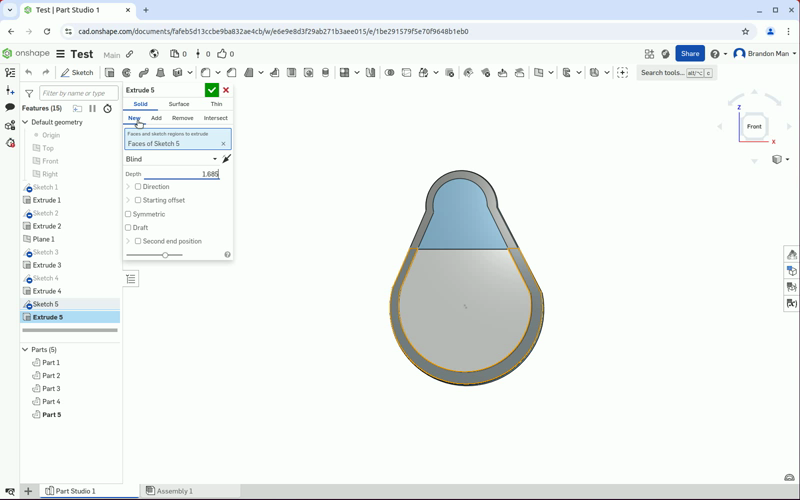
key(enter)
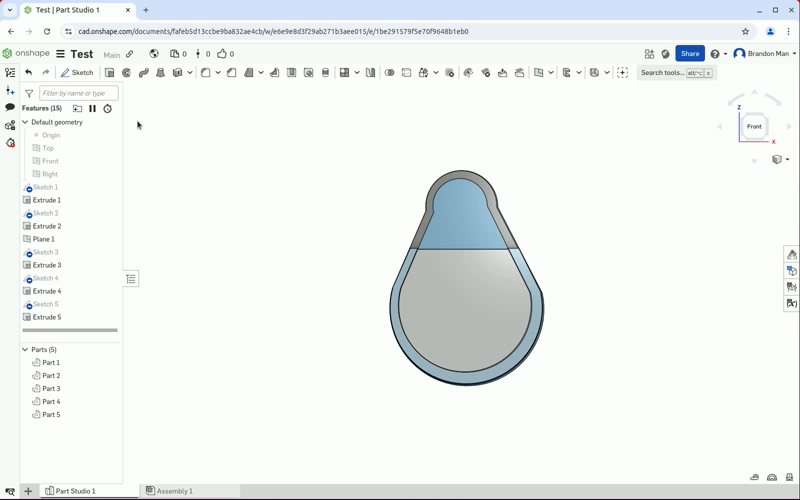
key(shift+h)
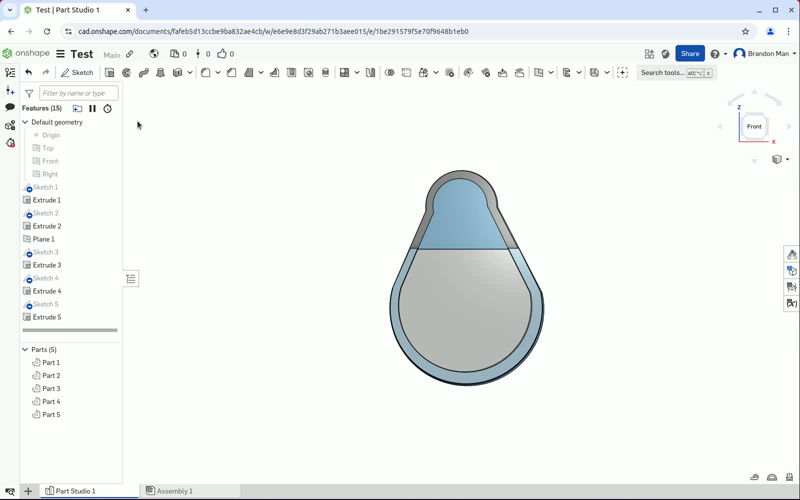
key(shift+h)
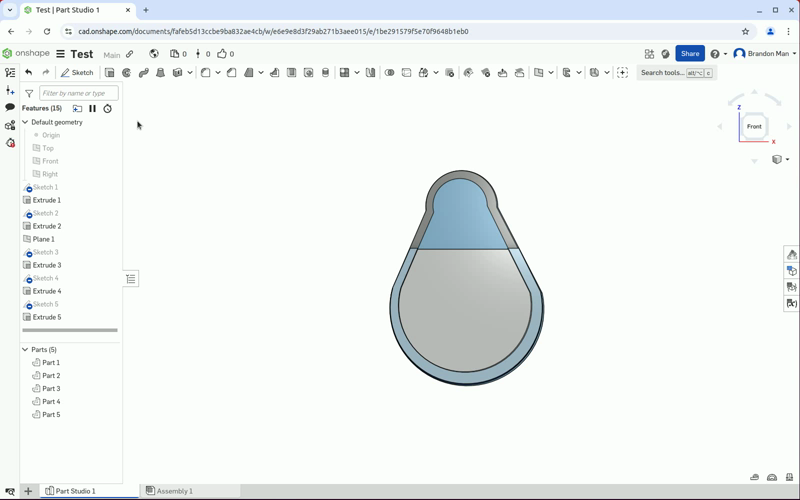
mouse_move(73, 189)
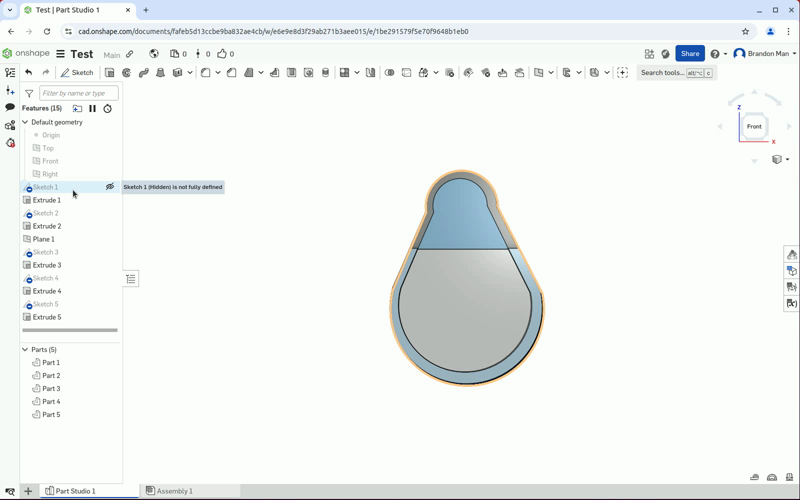
click(73, 189)
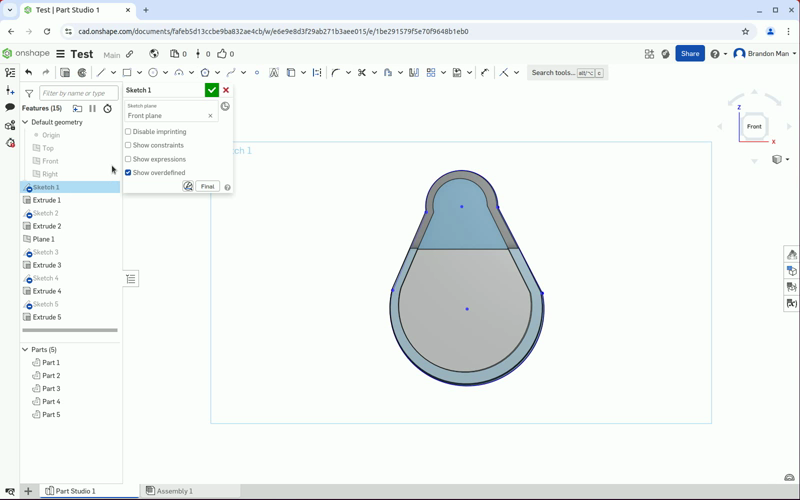
mouse_move(229, 92)
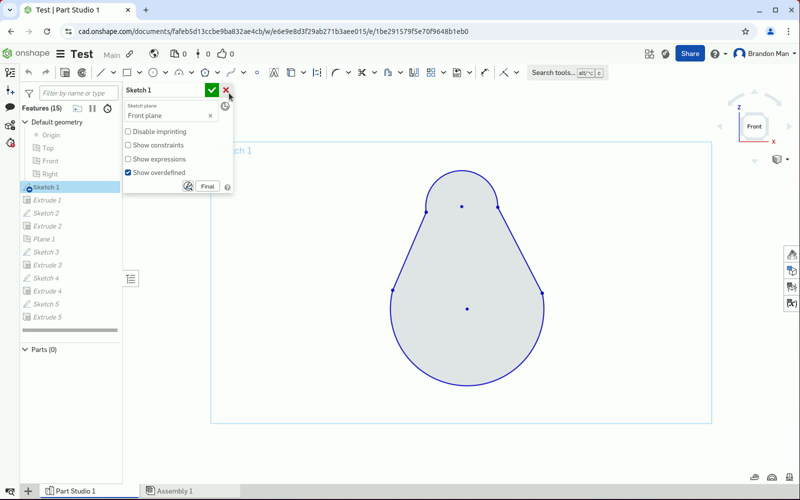
click(229, 92)
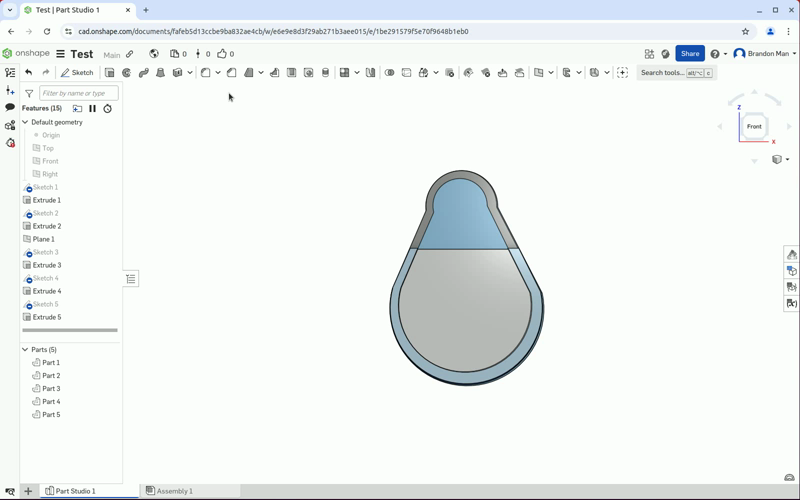
mouse_move(541, 75)
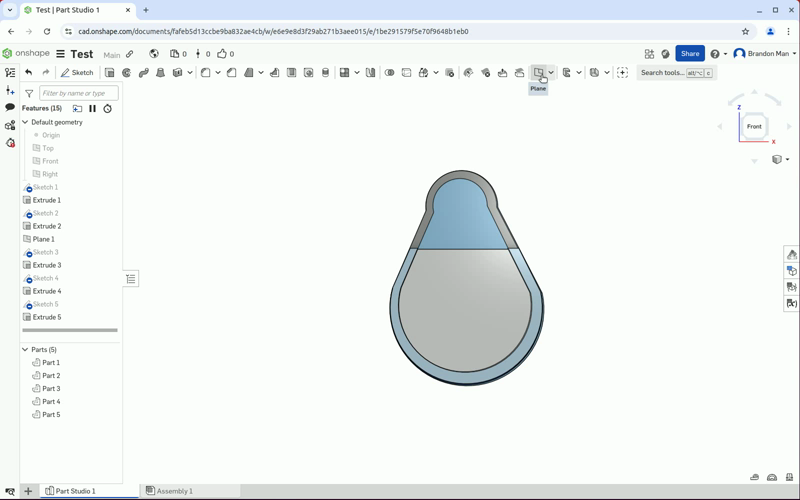
click(541, 75)
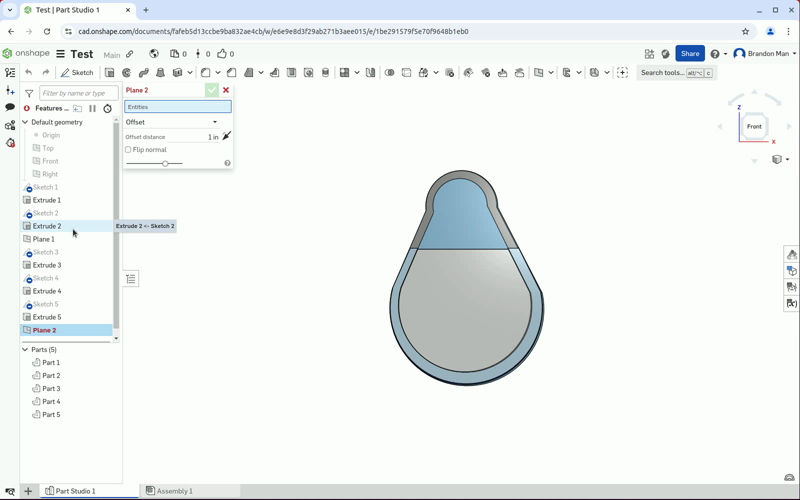
scroll(3)
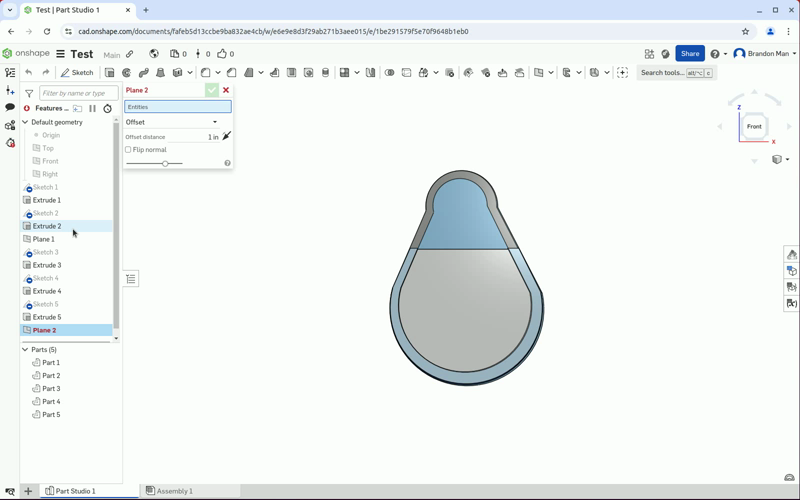
mouse_move(69, 163)
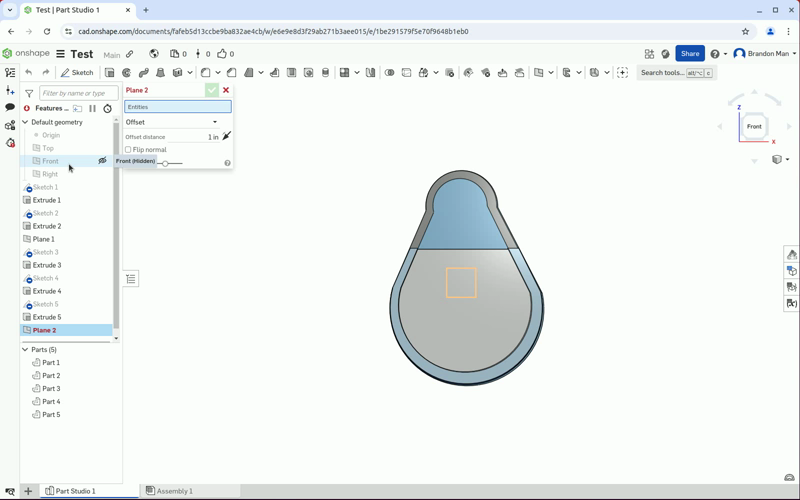
click(69, 163)
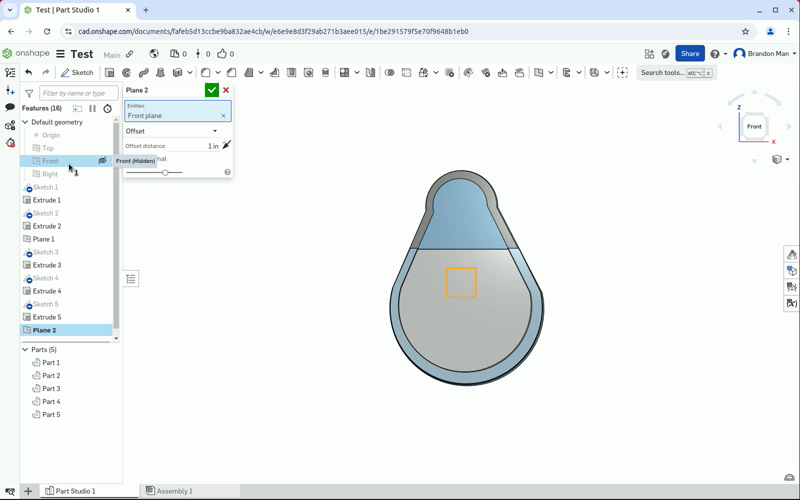
key(tab, 2)
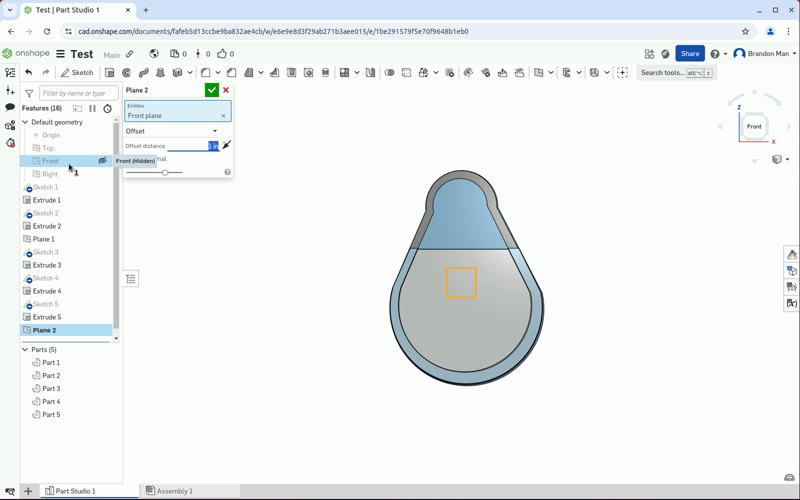
text(13.249)
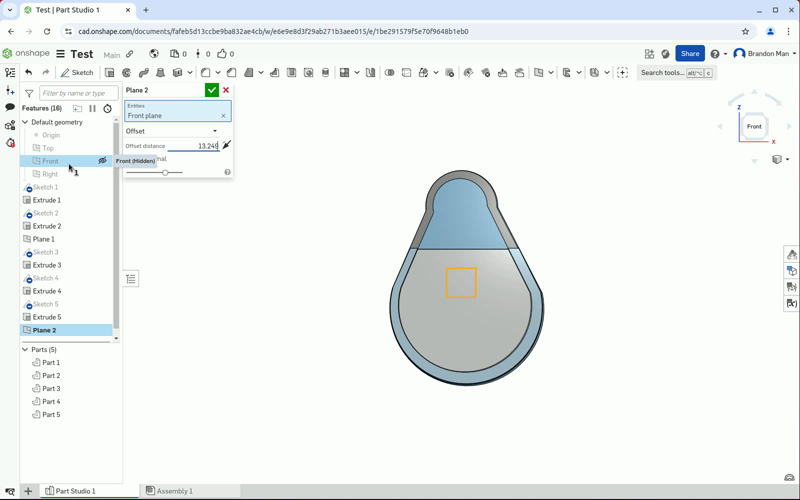
key(enter, 2)
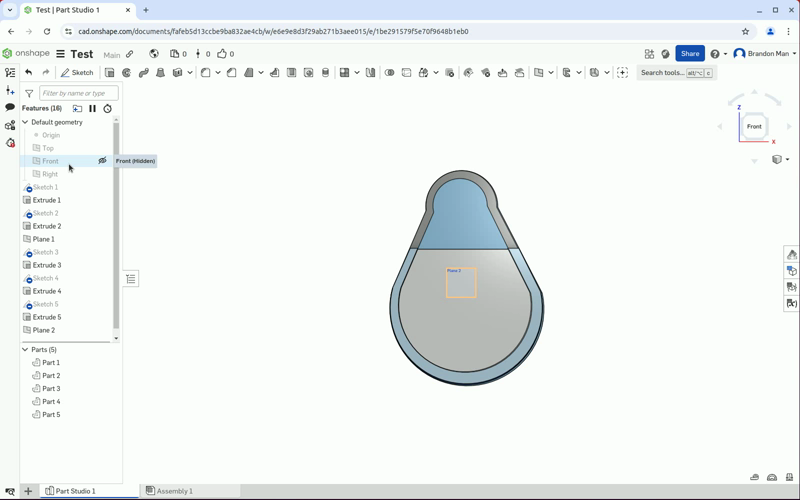
key(shift+s)
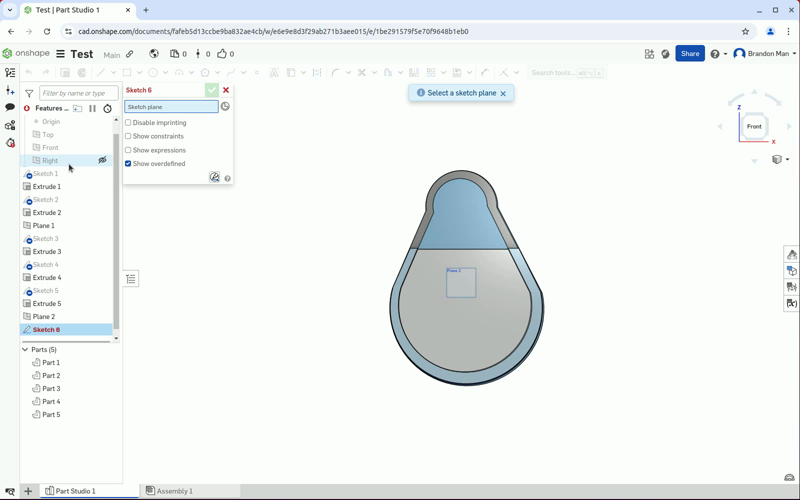
mouse_move(69, 319)
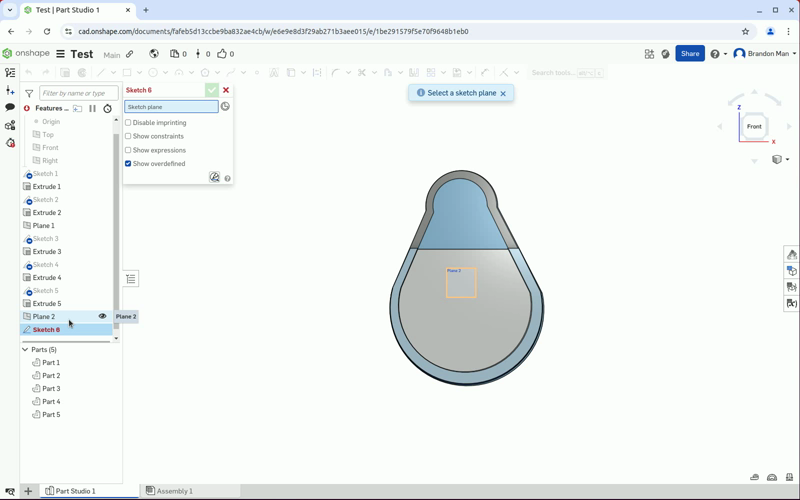
click(69, 319)
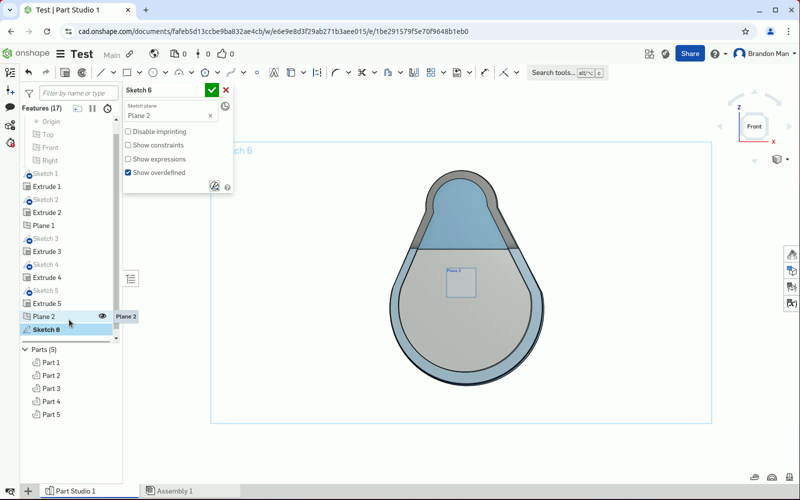
mouse_move(73, 352)
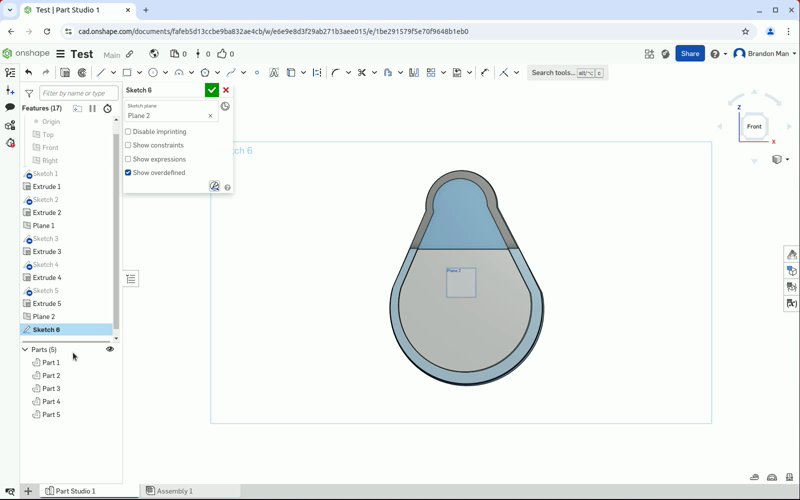
key(y)
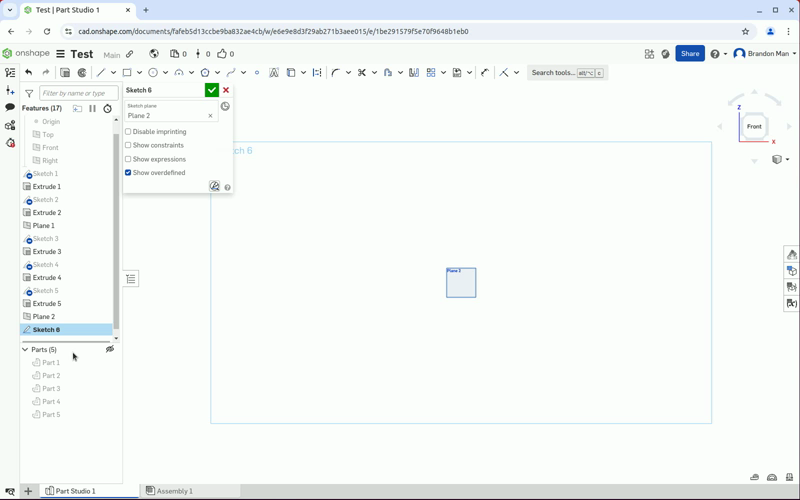
key(c)
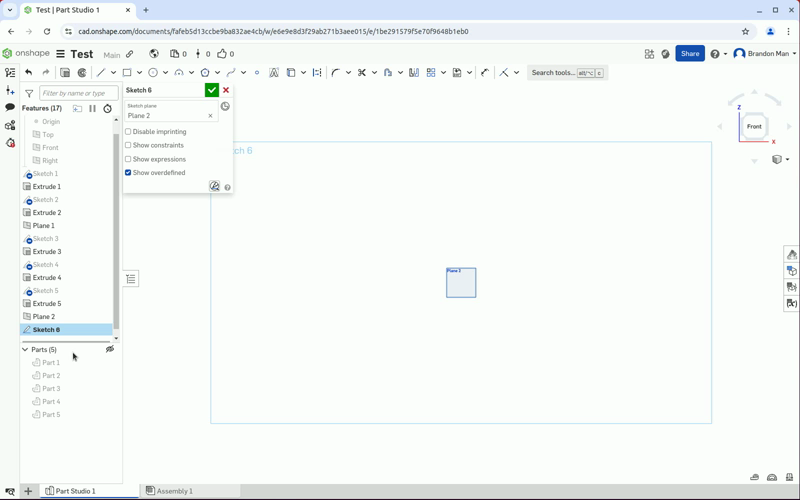
key_down(shift)
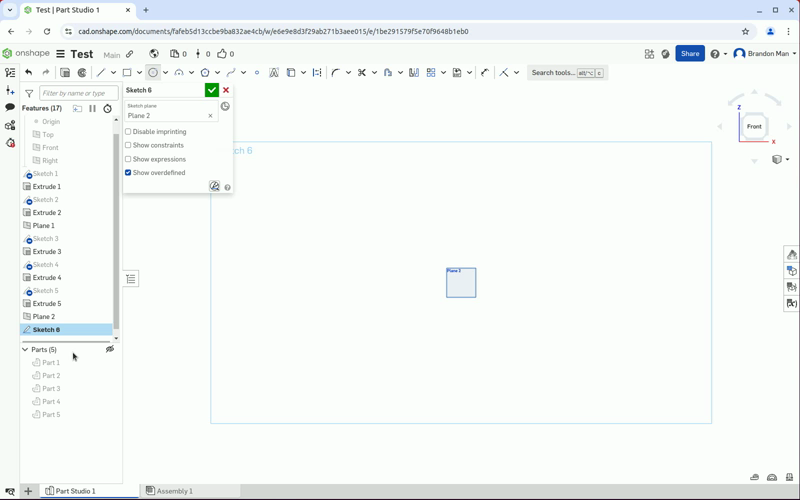
mouse_move(463, 264)
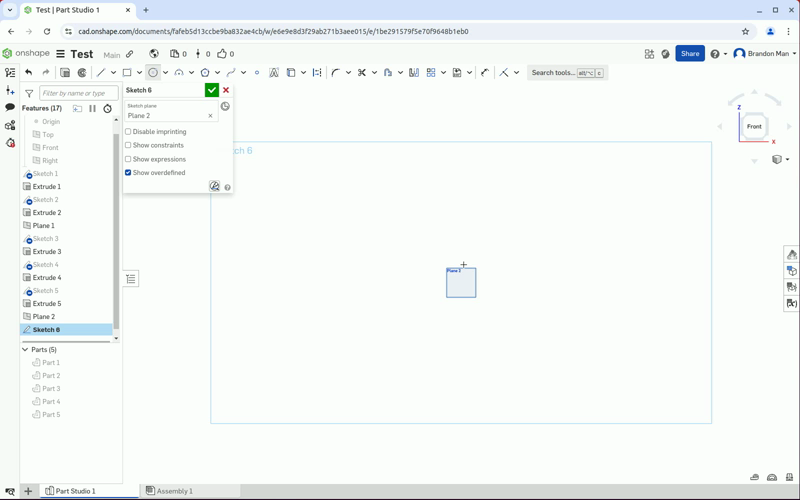
click(463, 264)
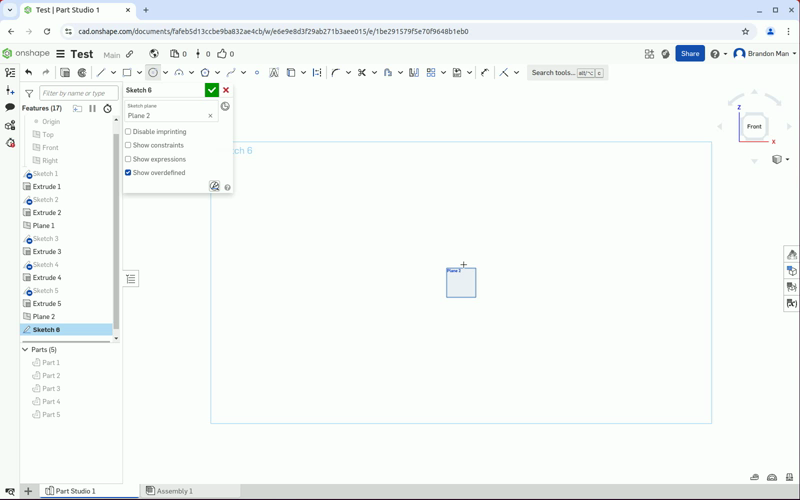
key_up(shift)
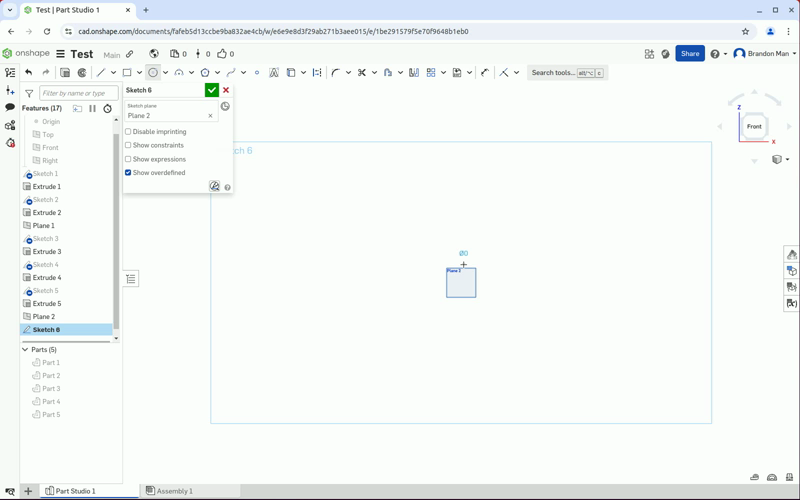
mouse_move(470, 264)
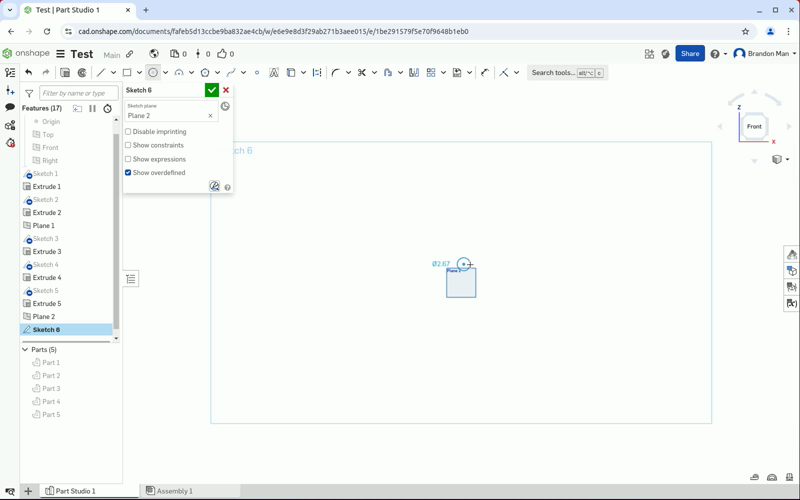
click(470, 264)
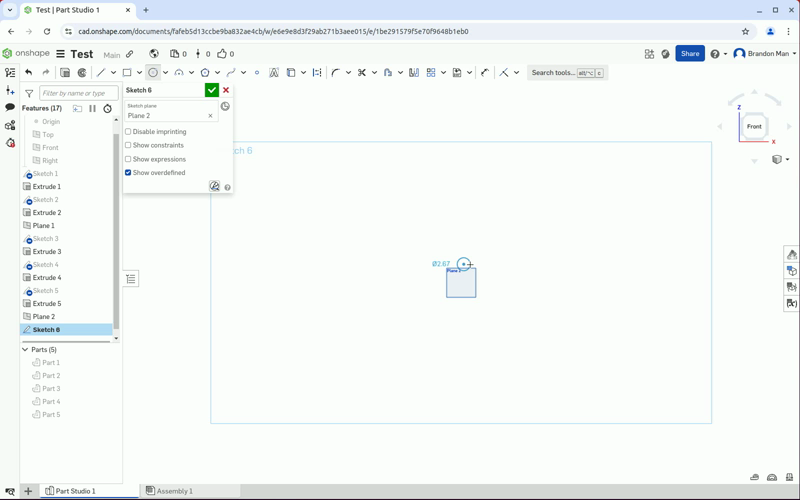
key(esc)
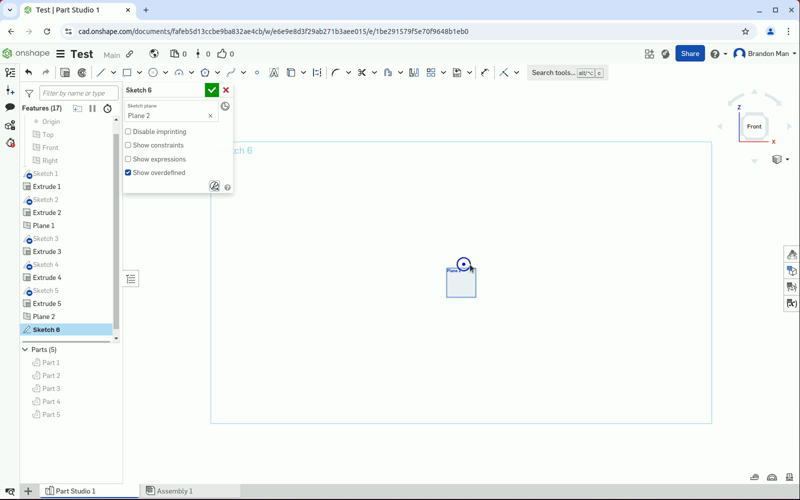
mouse_move(463, 261)
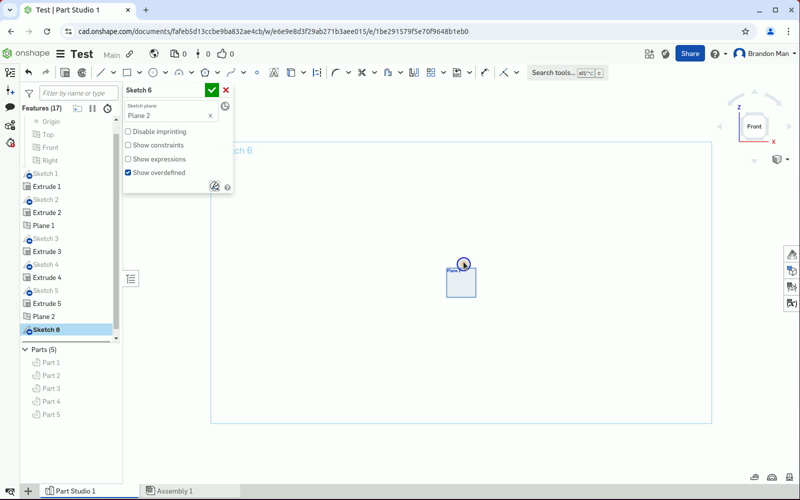
scroll(6)
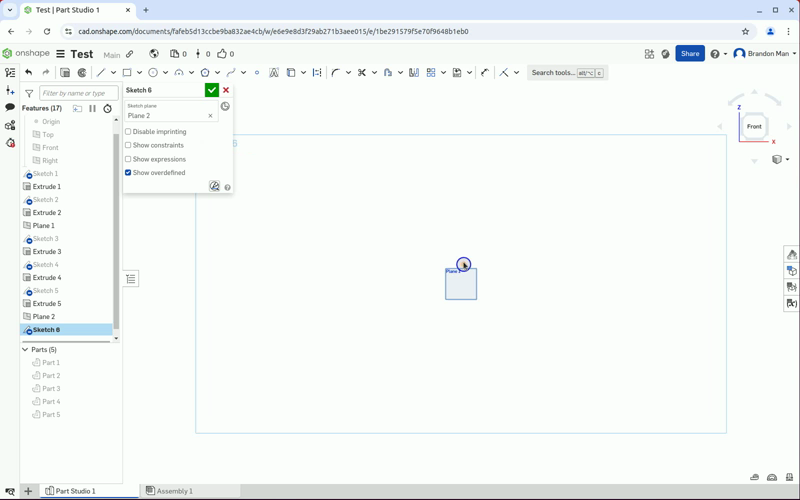
scroll(6)
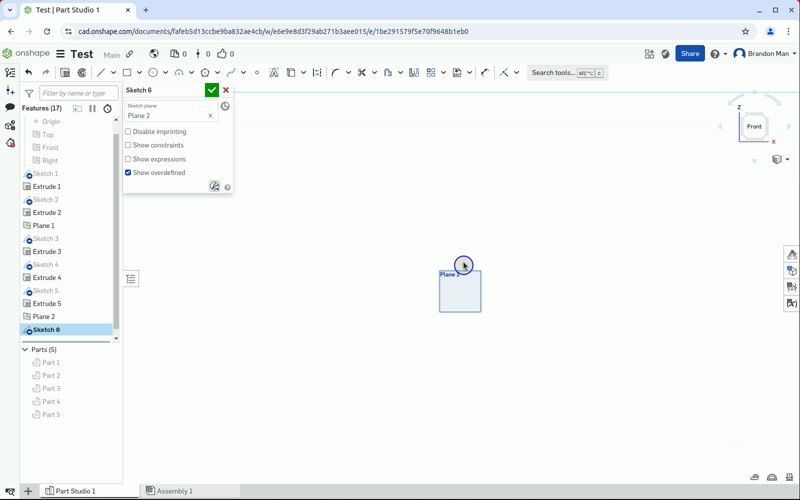
scroll(6)
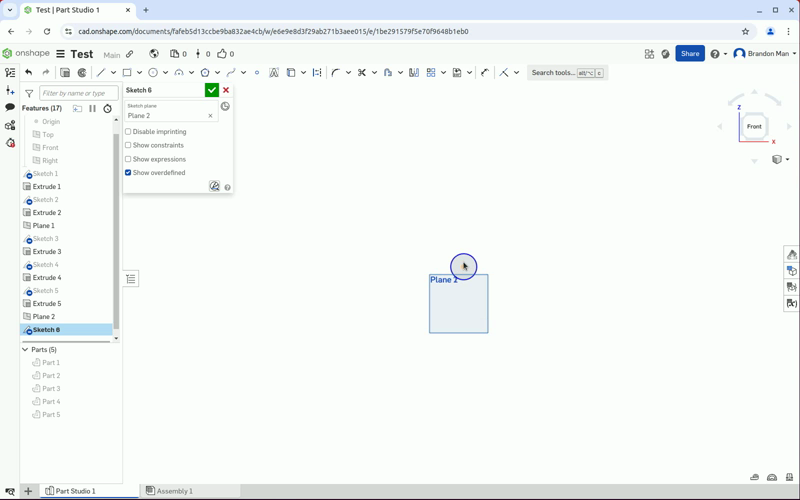
scroll(6)
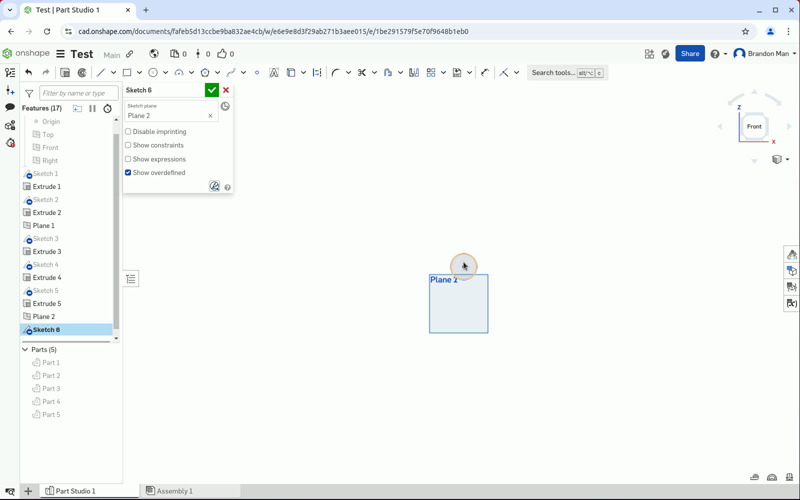
scroll(6)
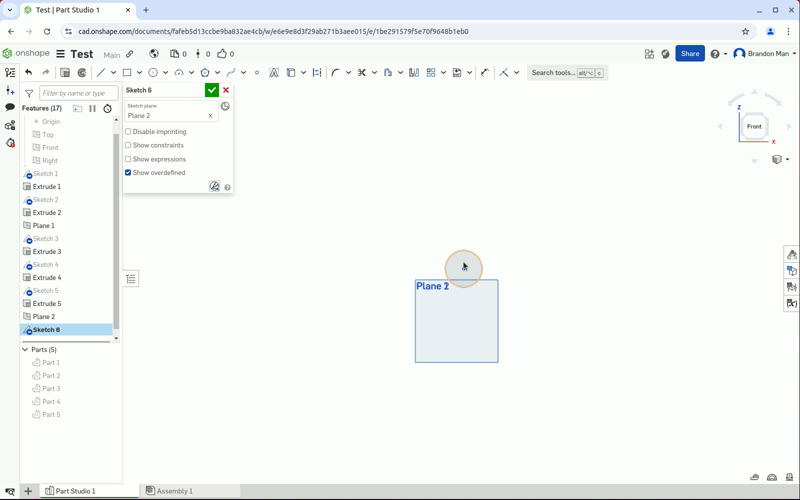
scroll(6)
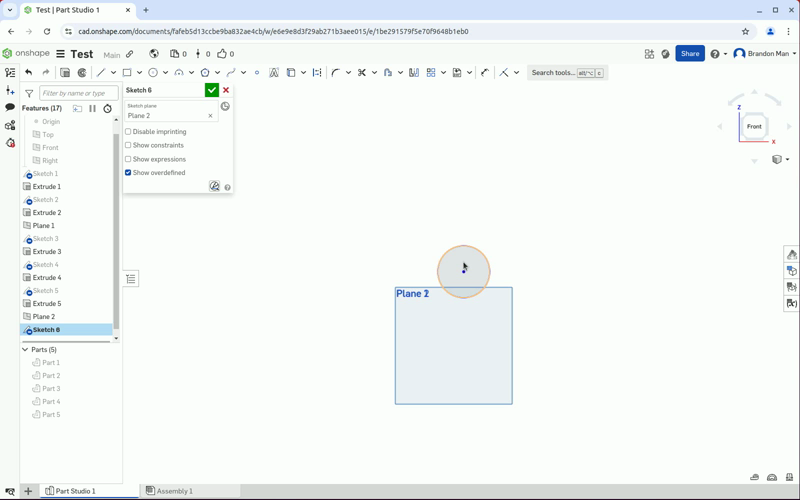
scroll(6)
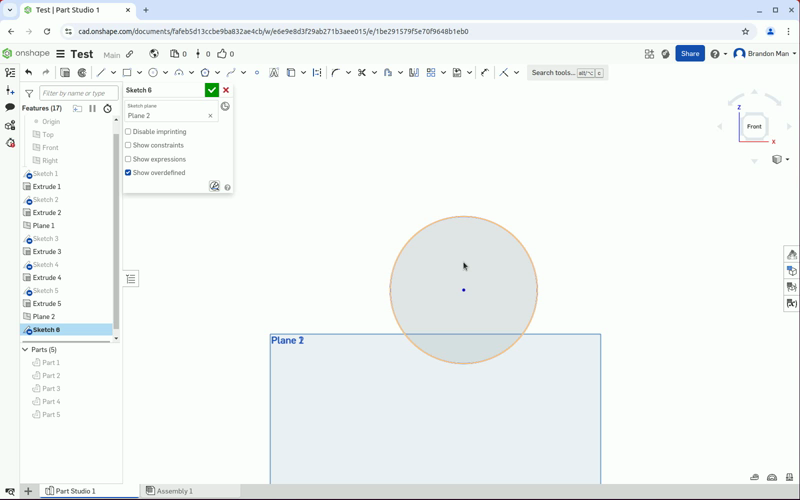
click(463, 261)
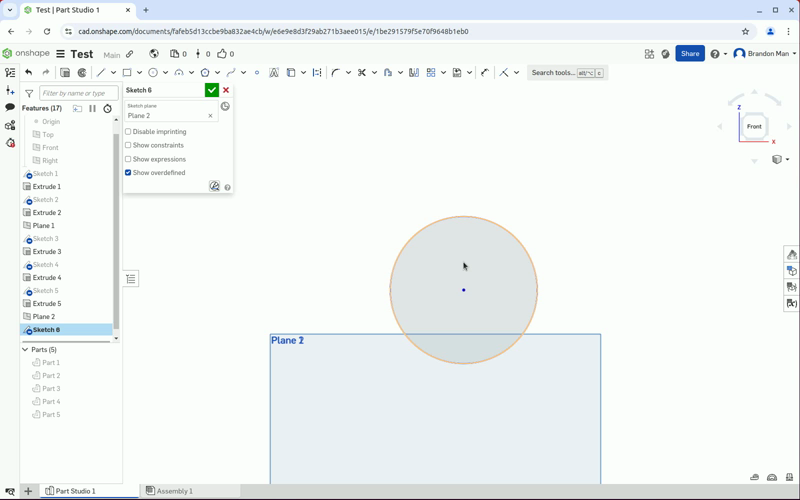
scroll(-6)
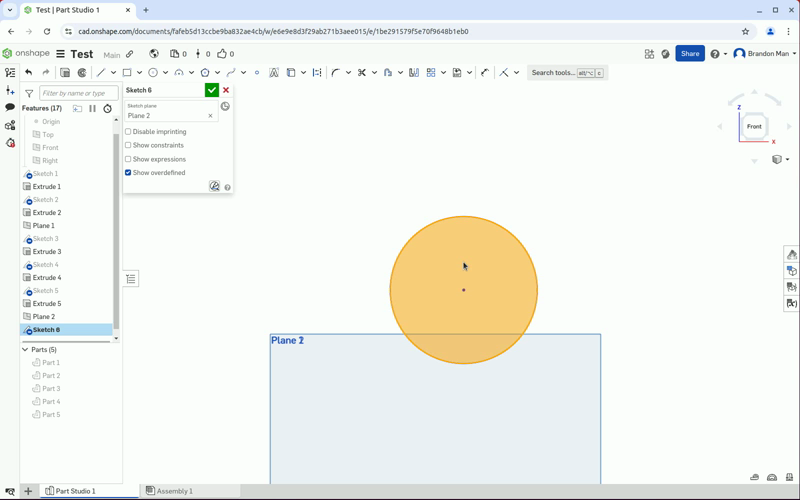
scroll(-6)
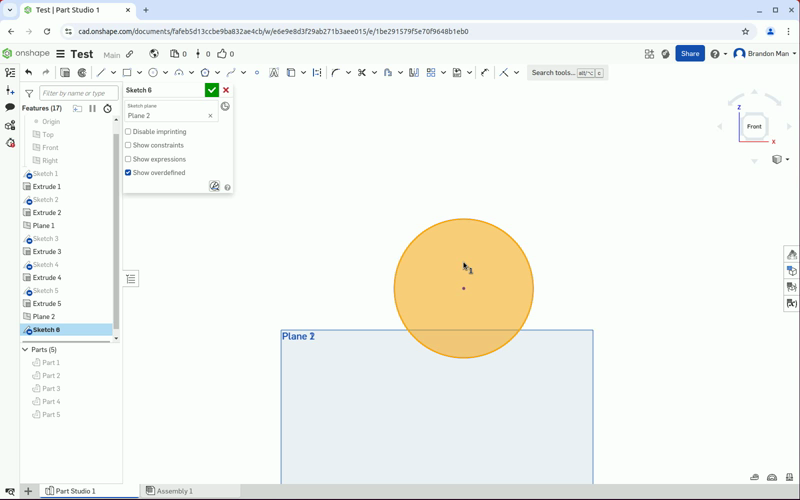
scroll(-6)
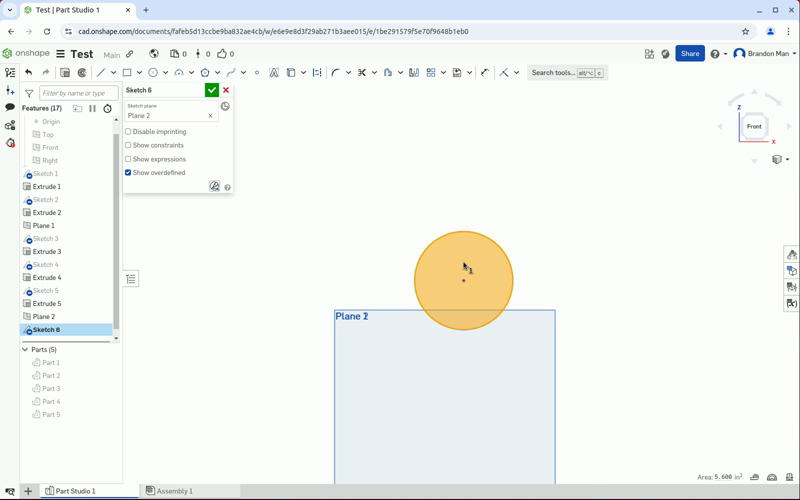
scroll(-6)
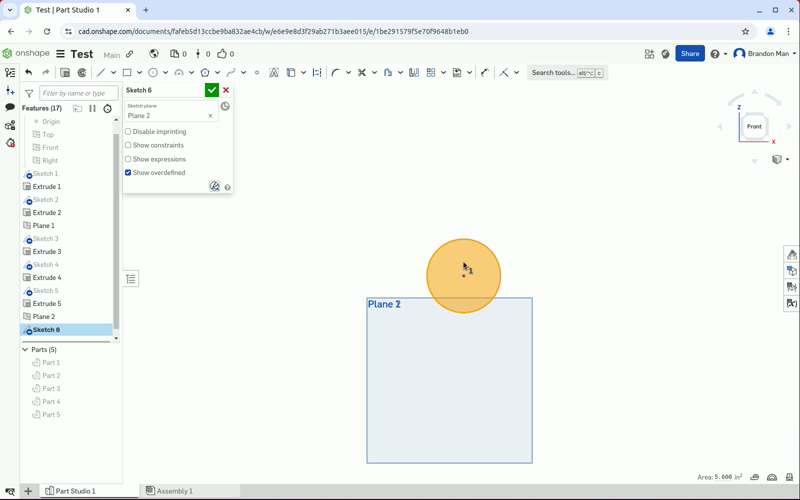
scroll(-6)
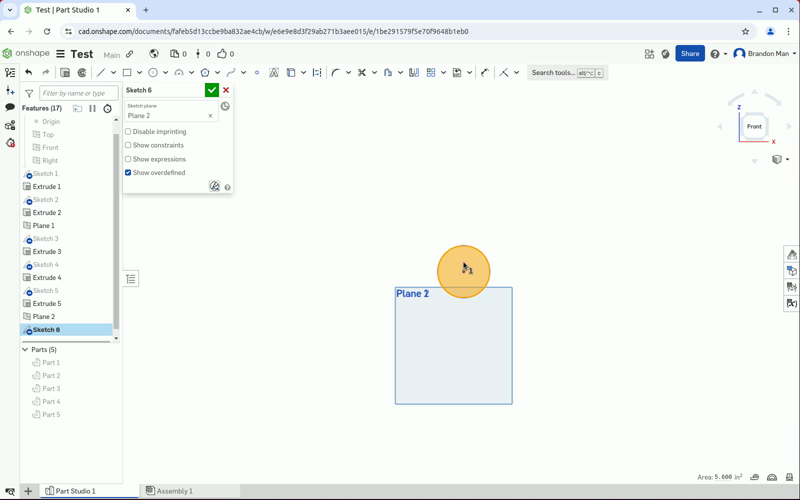
scroll(-6)
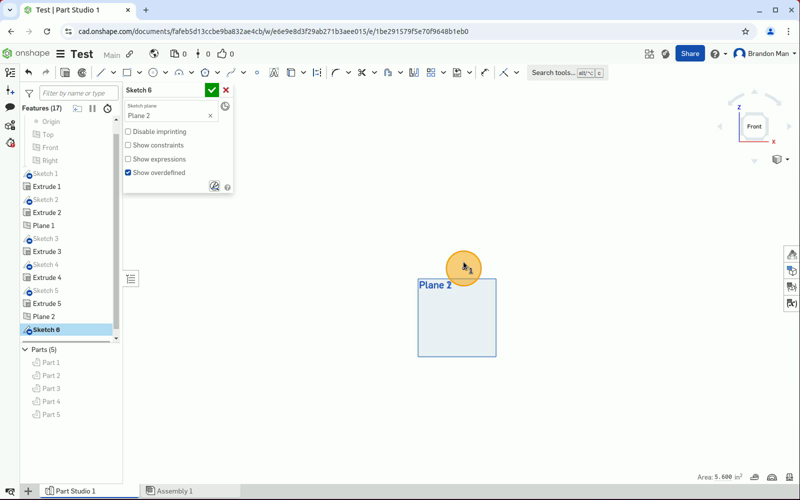
scroll(-6)
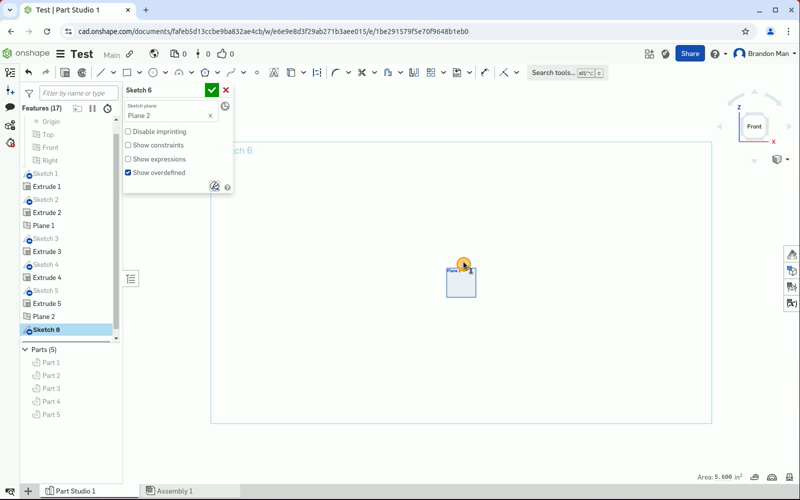
mouse_move(73, 352)
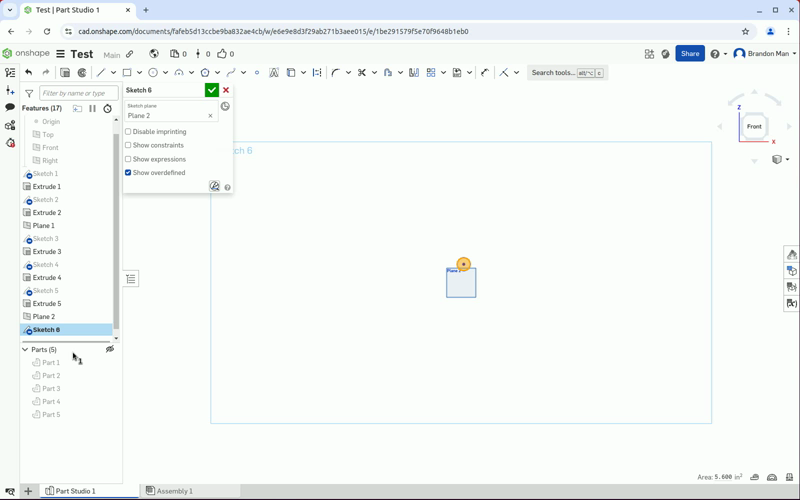
key(shift+y)
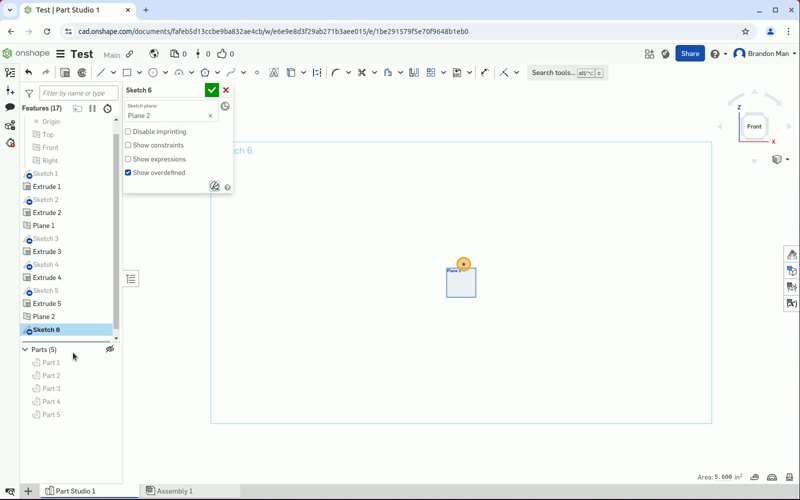
key(shift+e)
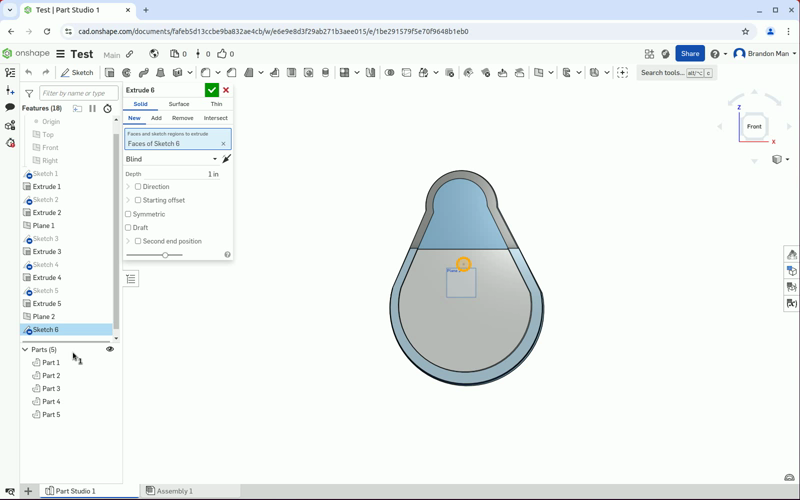
mouse_move(143, 106)
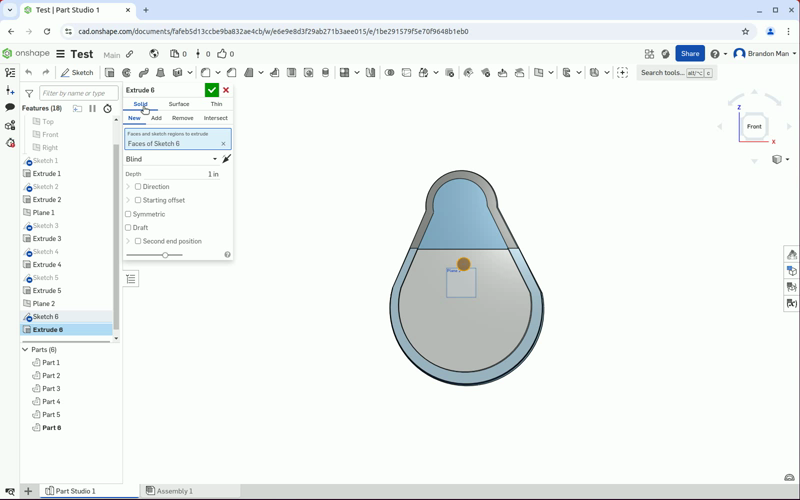
click(143, 106)
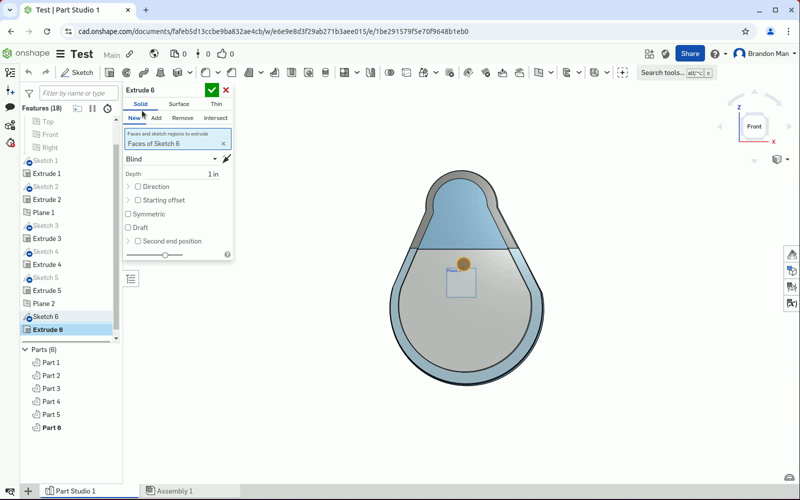
mouse_move(137, 120)
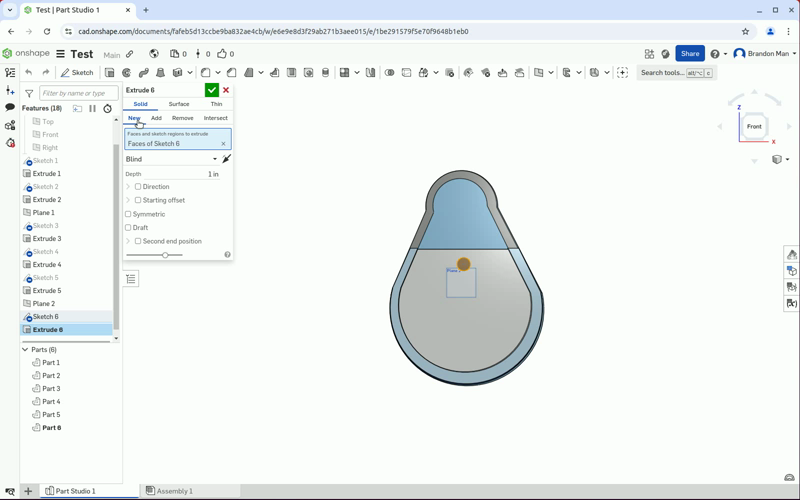
click(137, 120)
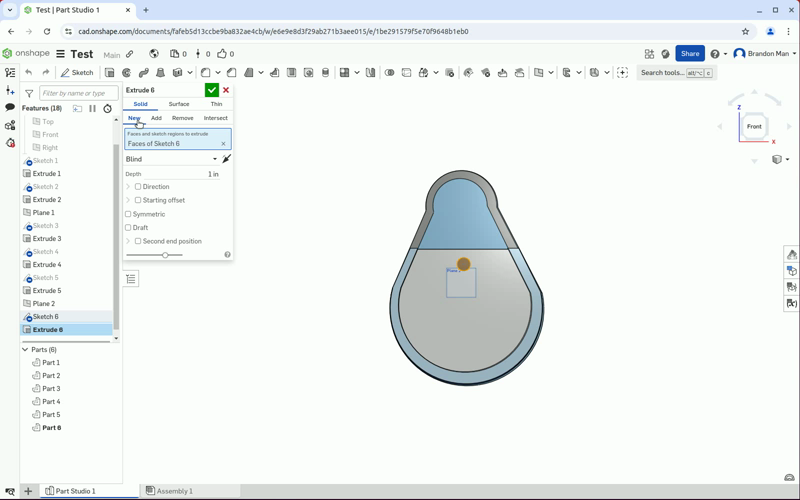
key(tab, 4)
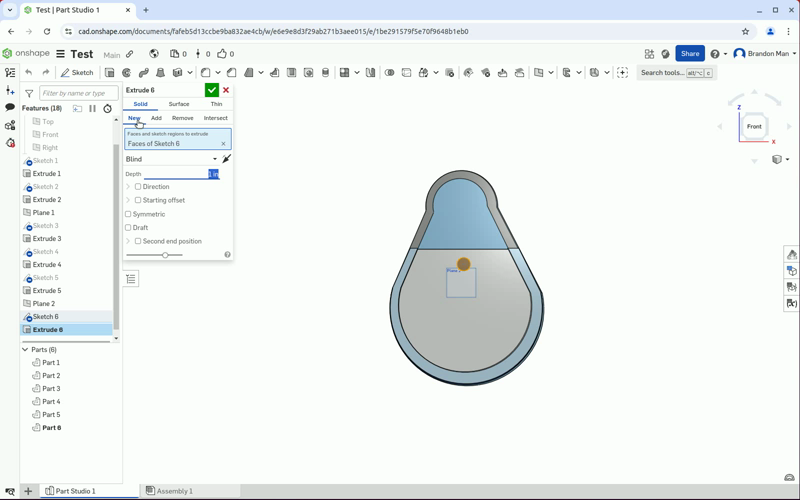
text(5.777)
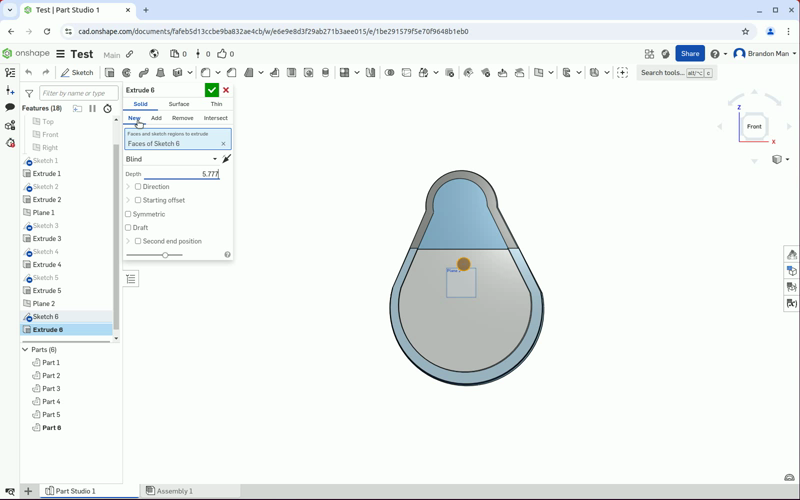
key(enter)
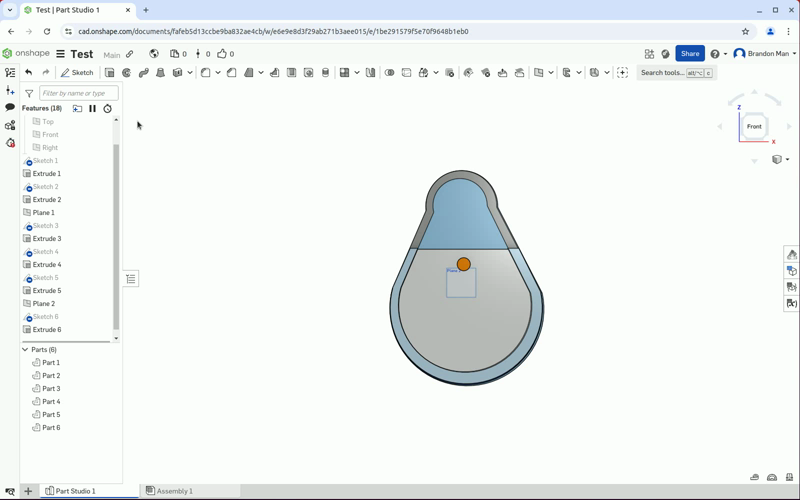
key(shift+h)
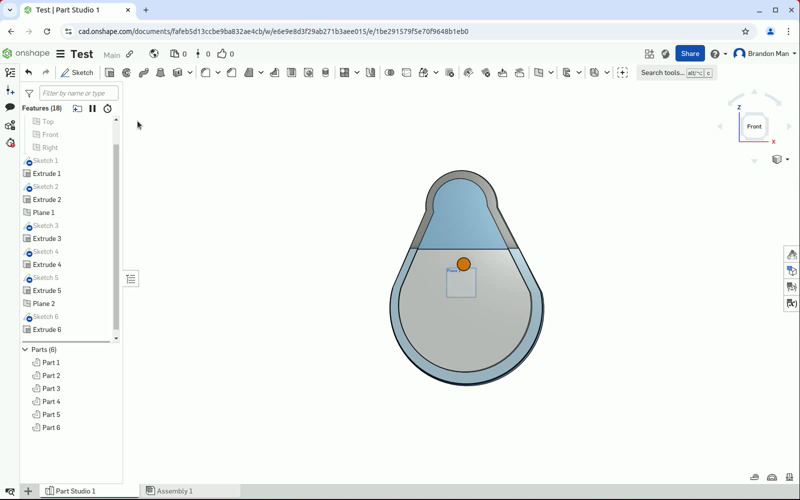
key(shift+h)
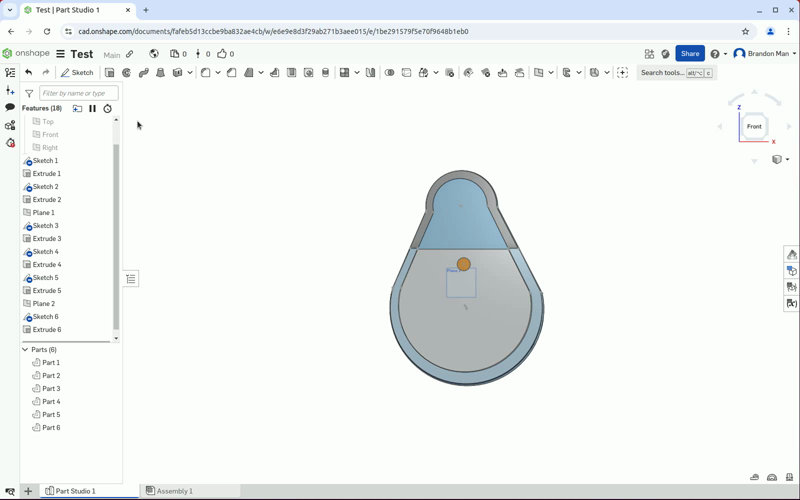
key(shift+7)
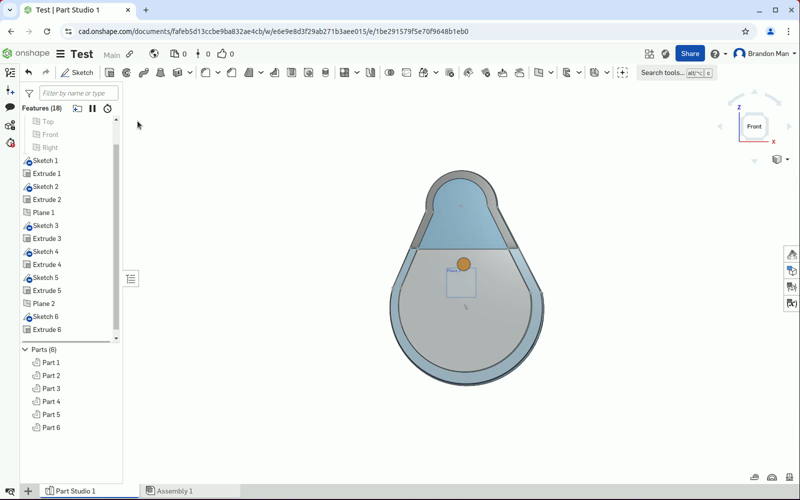
key(left, 2)
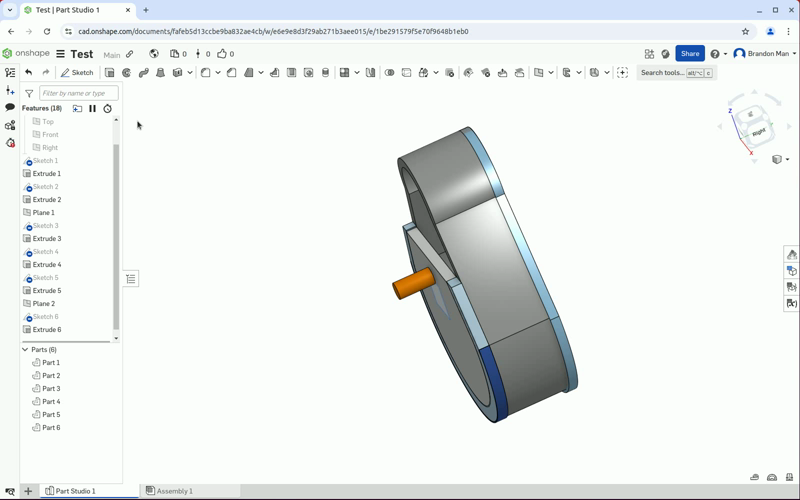
key(down, 2)
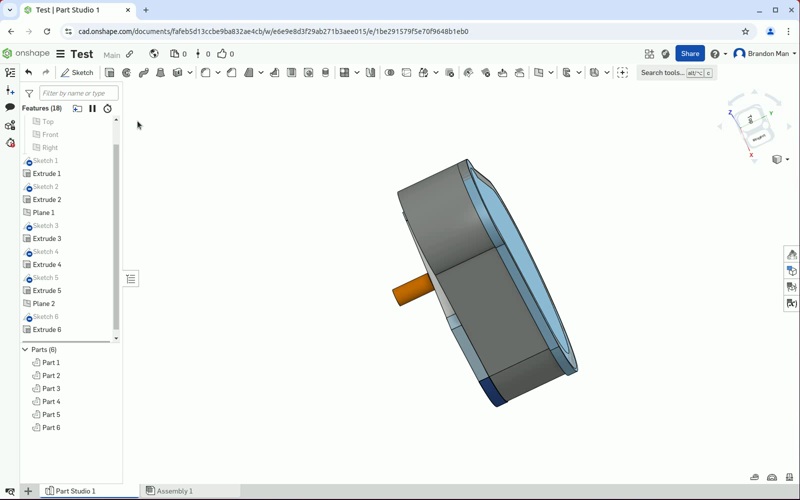
key(up, 2)
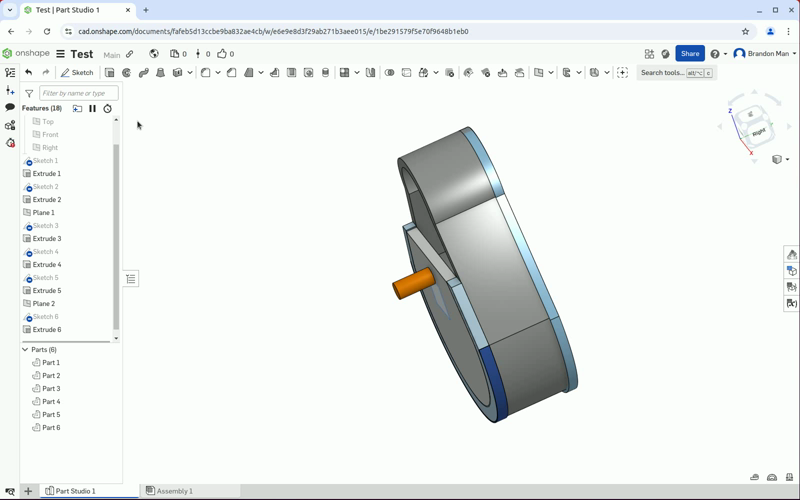
key(right, 2)
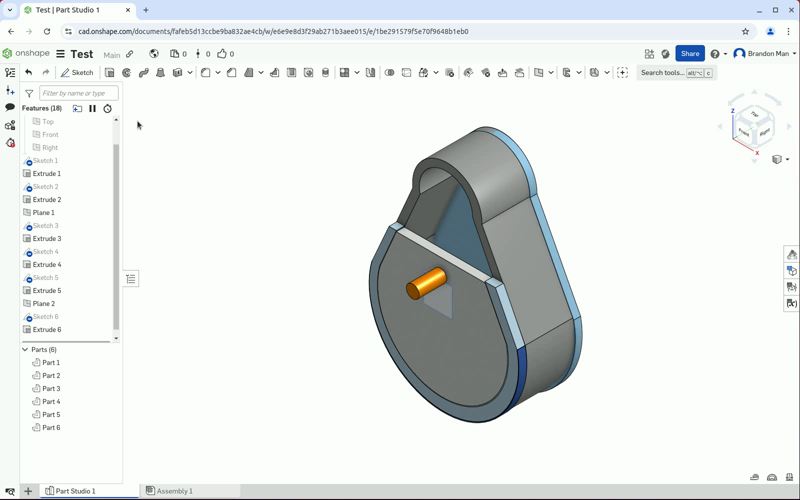
mouse_move(69, 163)
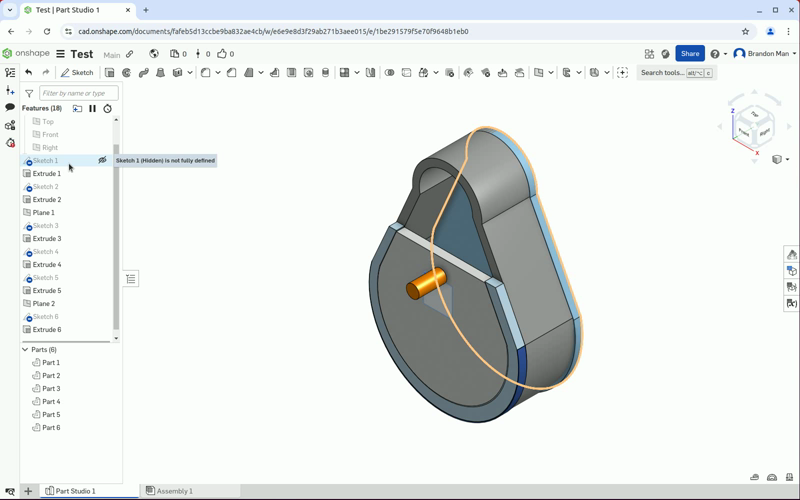
click(69, 163)